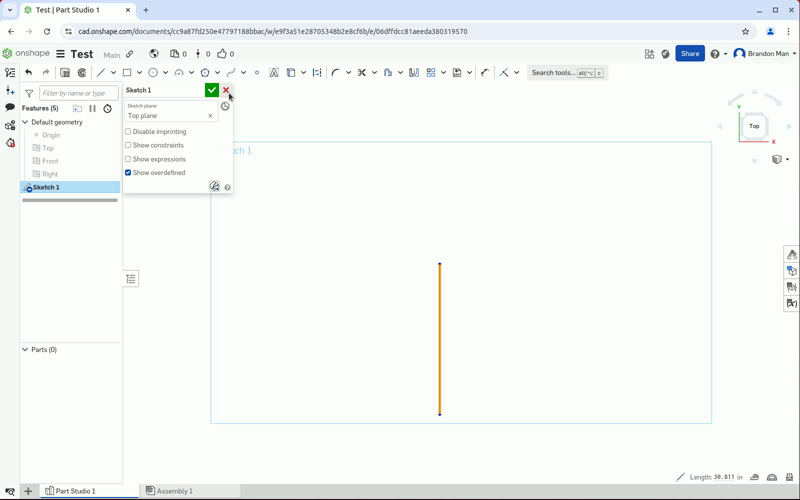
key(shift+h)
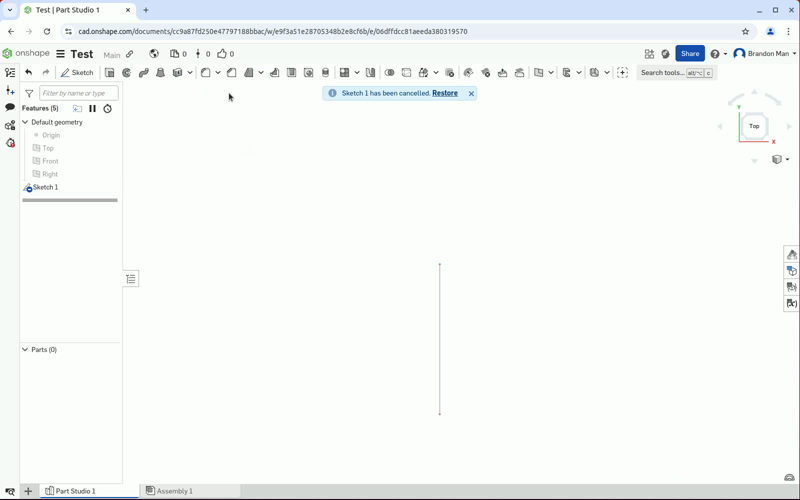
key(shift+s)
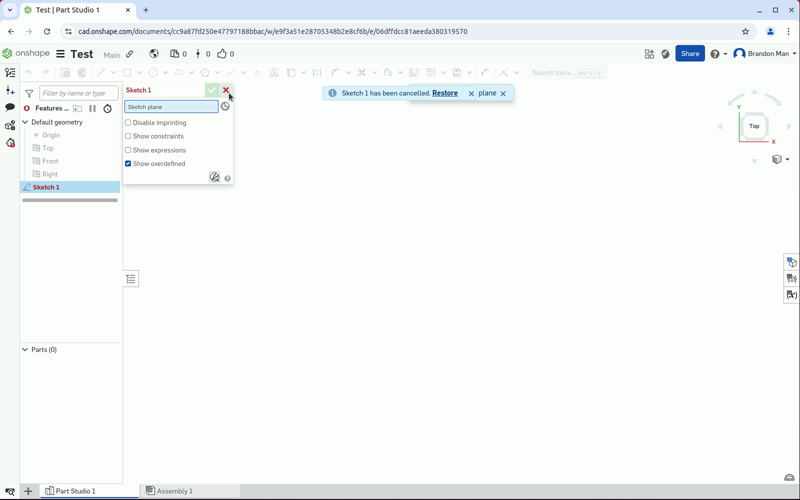
mouse_move(73, 150)
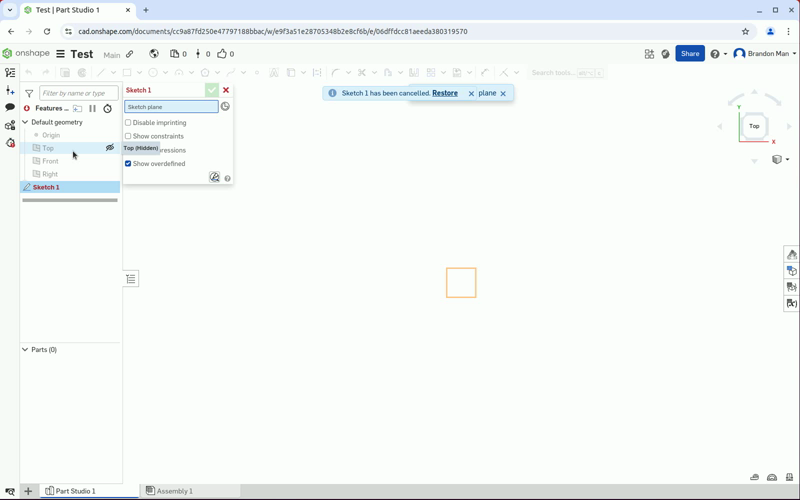
click(73, 150)
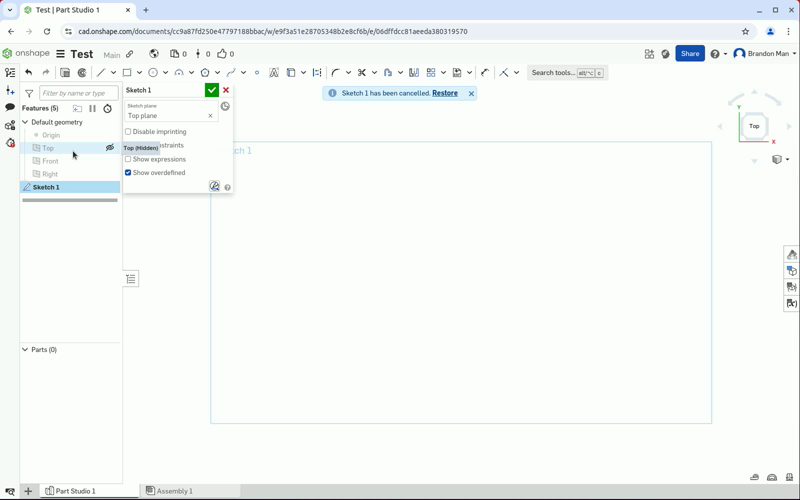
mouse_move(73, 352)
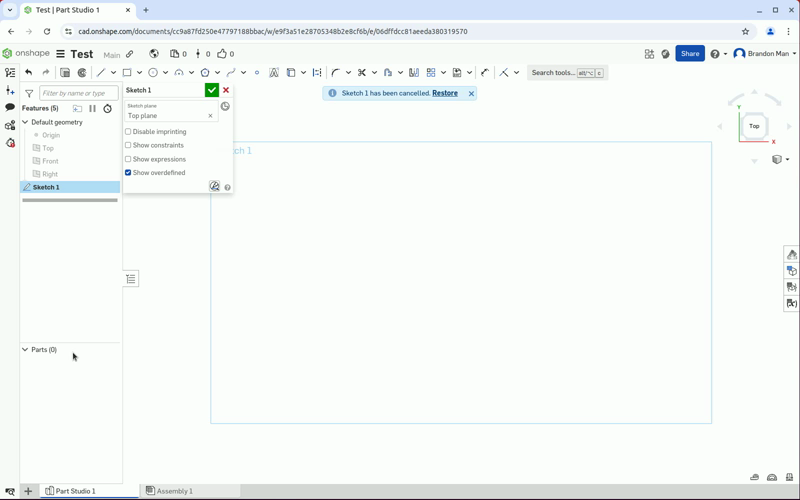
key(y)
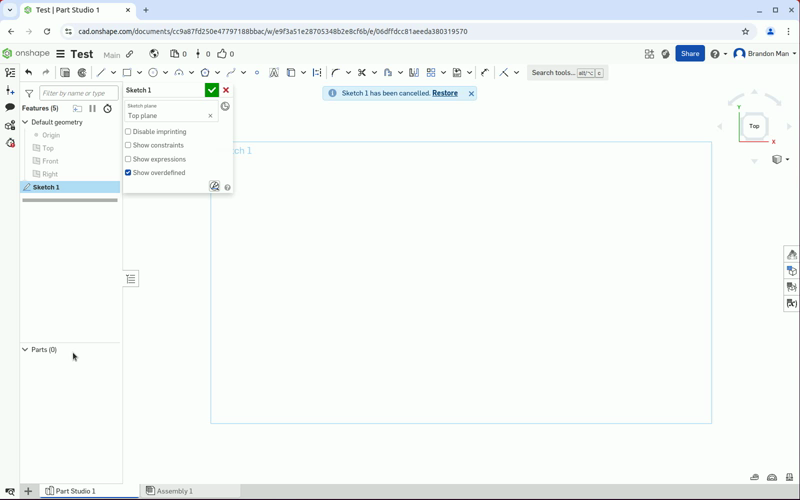
key(l)
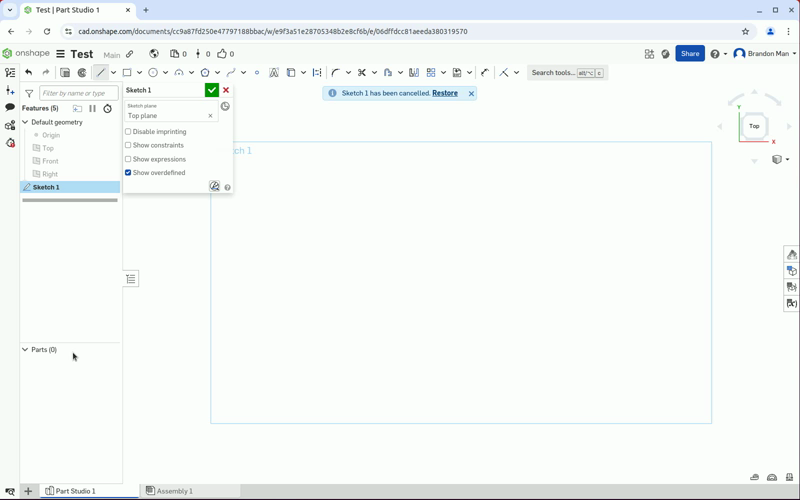
key_down(shift)
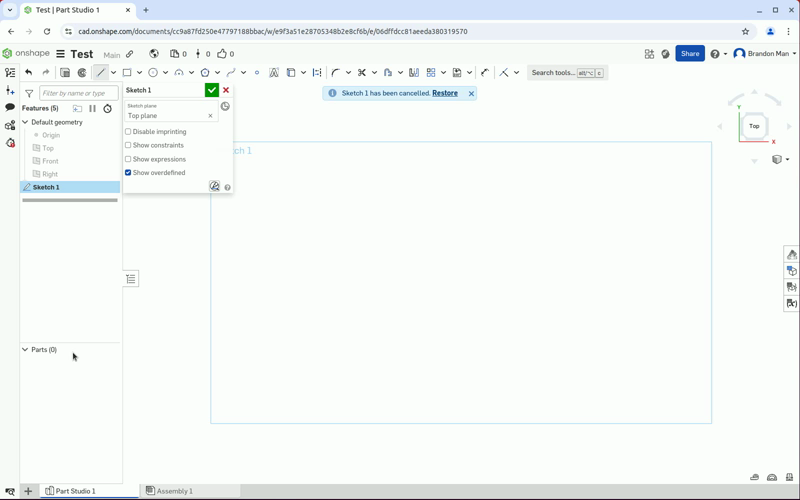
mouse_move(348, 282)
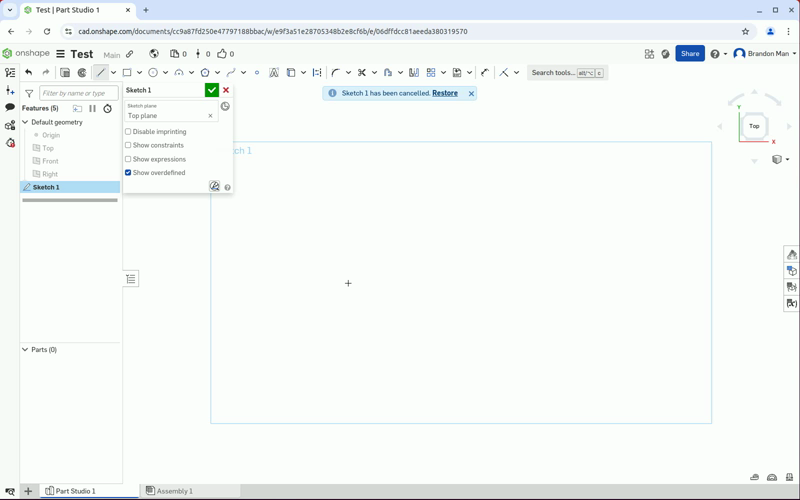
click(348, 282)
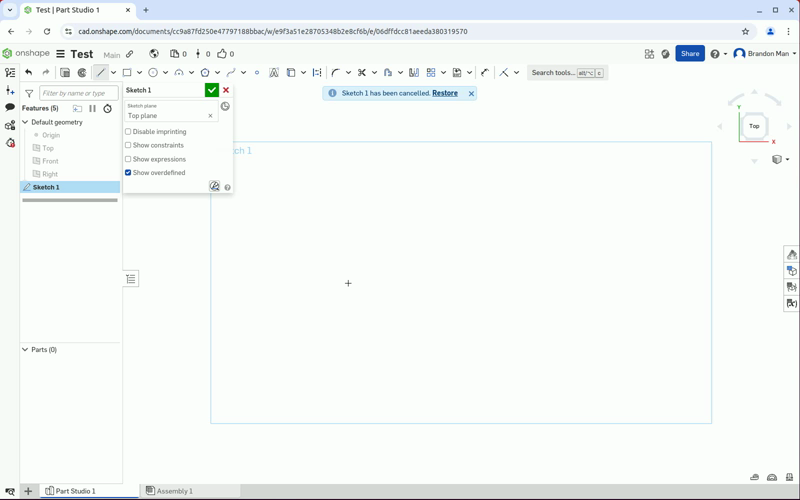
key_up(shift)
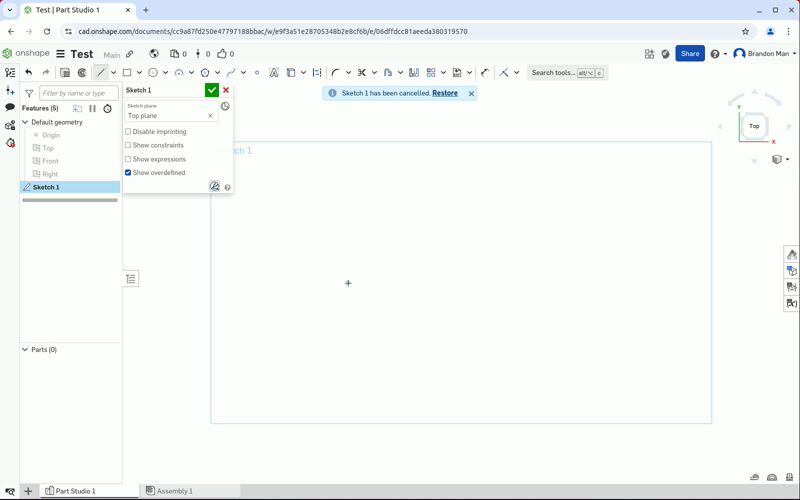
key_down(shift)
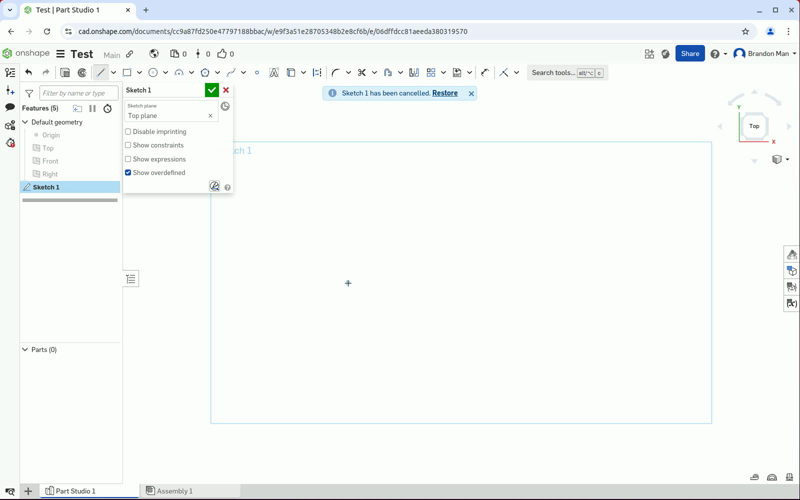
mouse_move(378, 282)
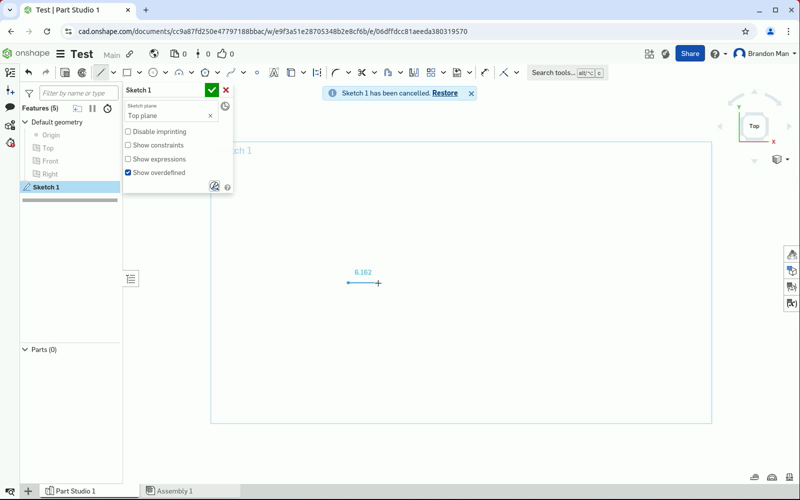
mouse_move(379, 282)
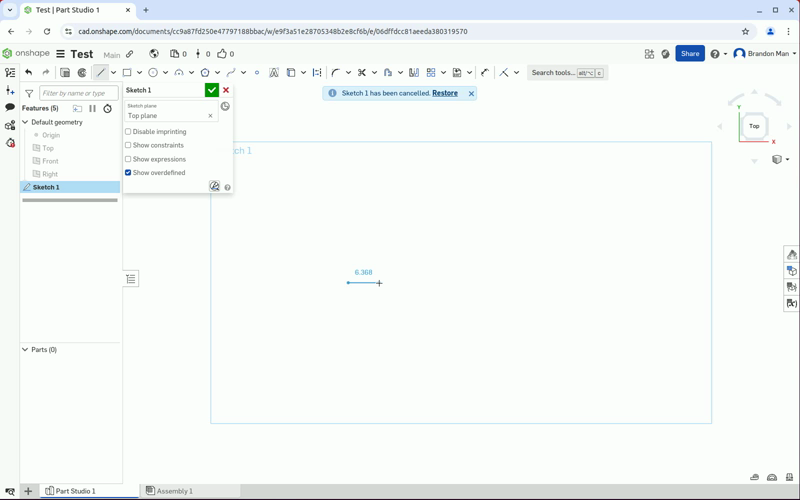
click(379, 282)
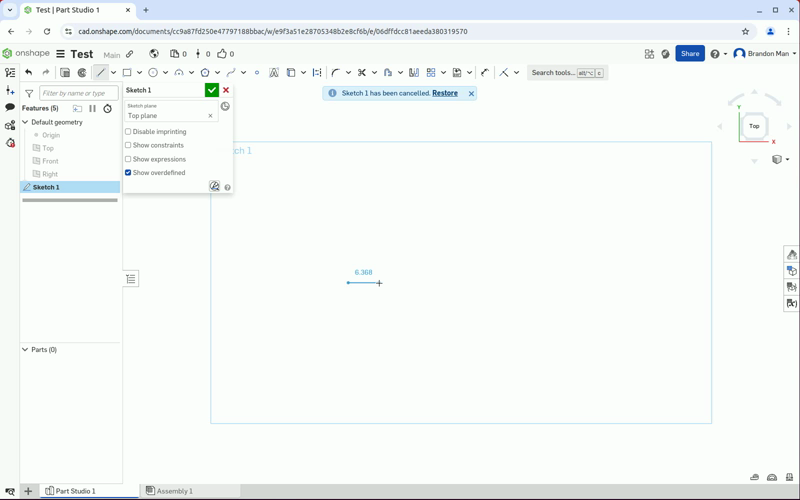
key_up(shift)
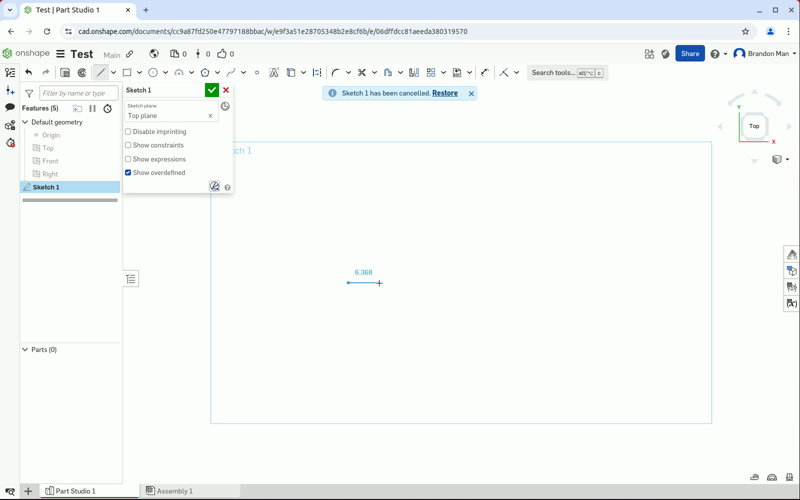
key(esc)
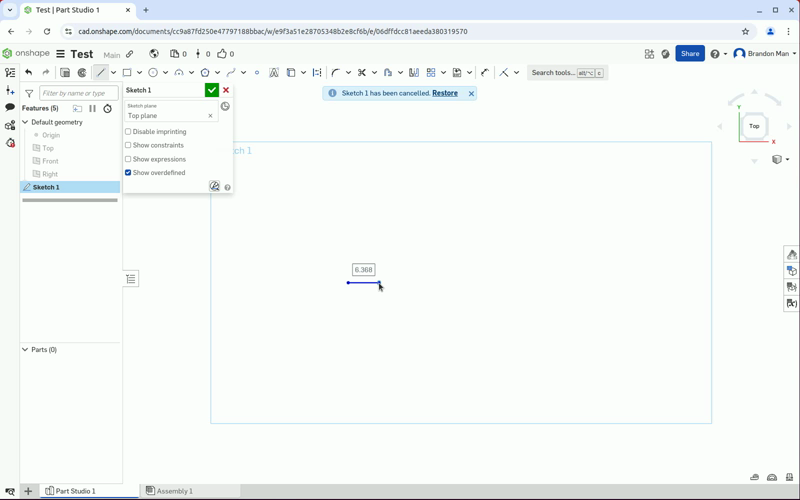
key(a)
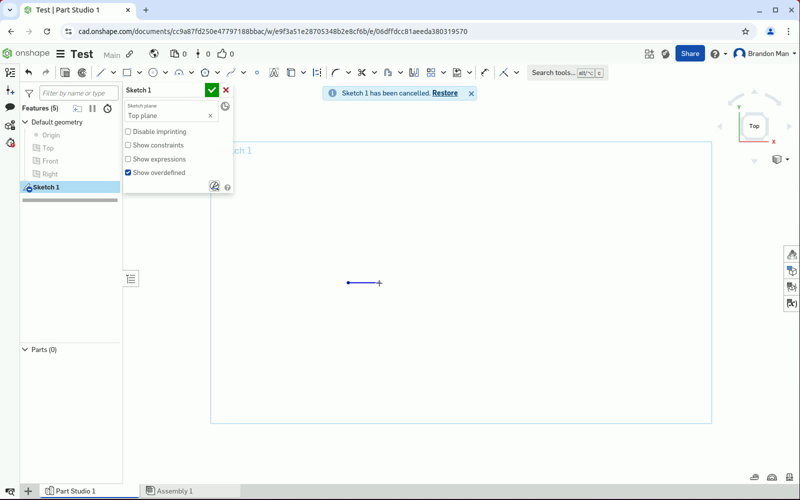
mouse_move(379, 282)
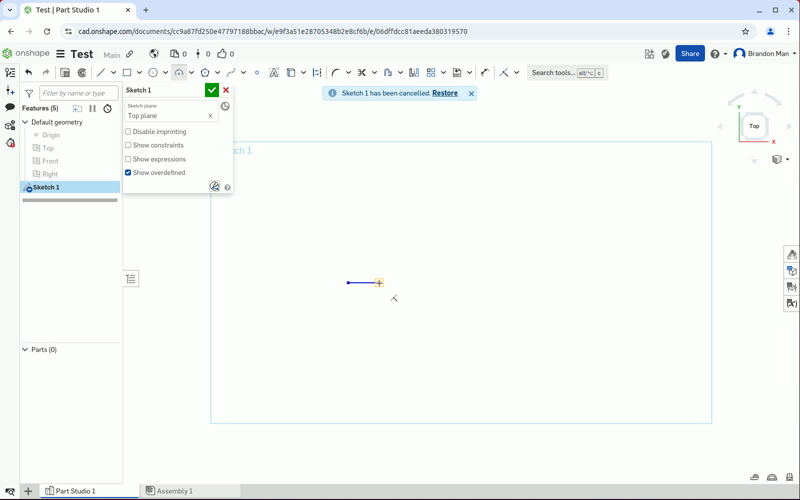
click(379, 282)
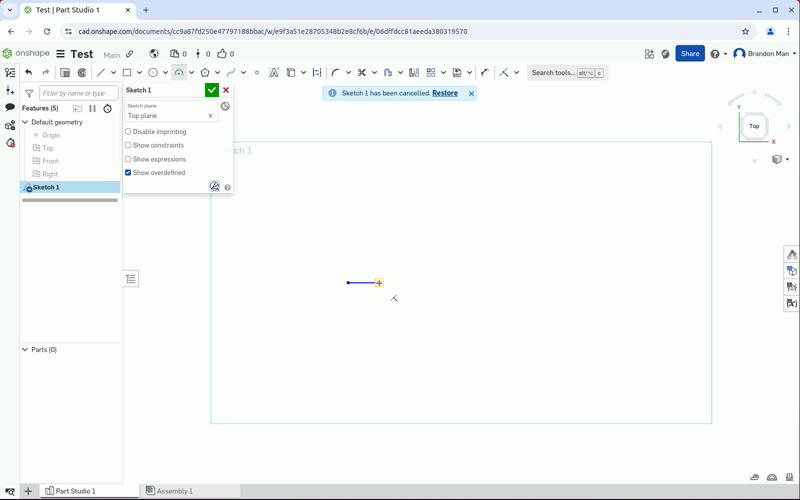
key_down(shift)
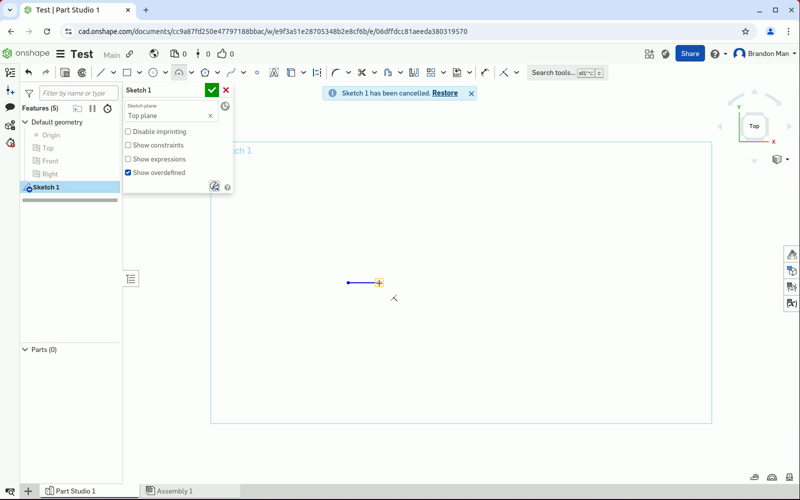
mouse_move(426, 236)
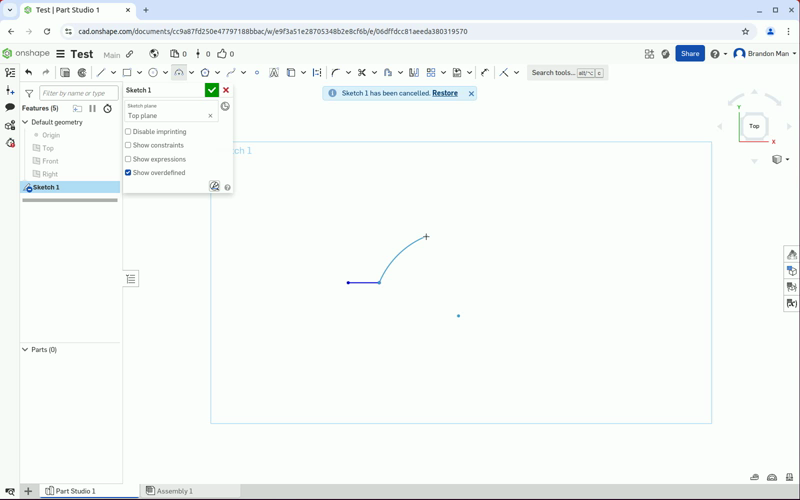
click(426, 236)
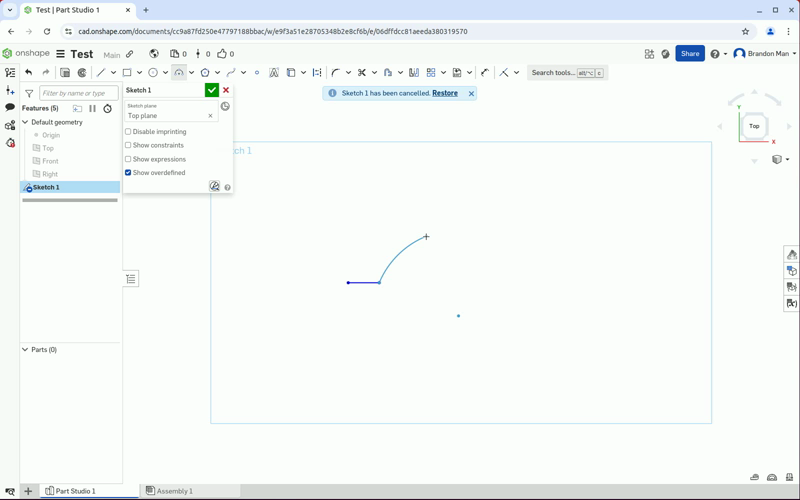
mouse_move(392, 249)
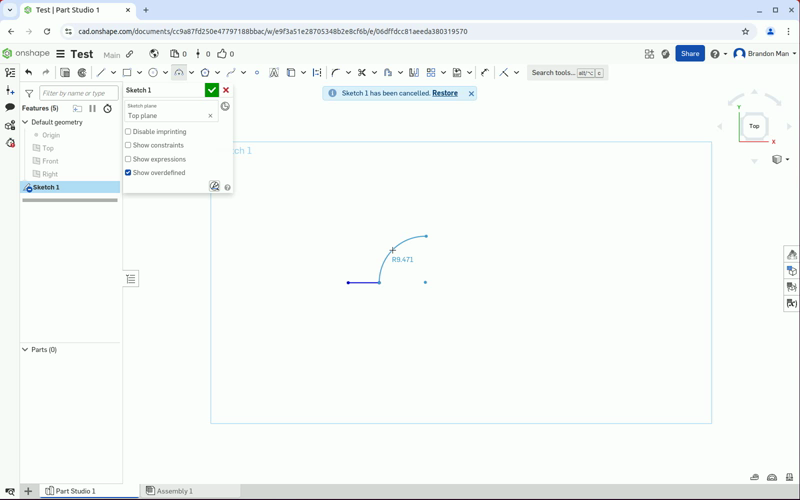
click(392, 249)
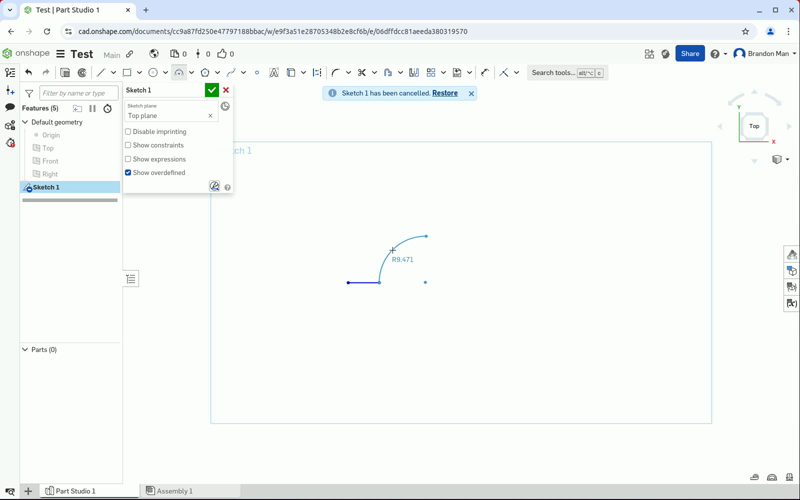
key_up(shift)
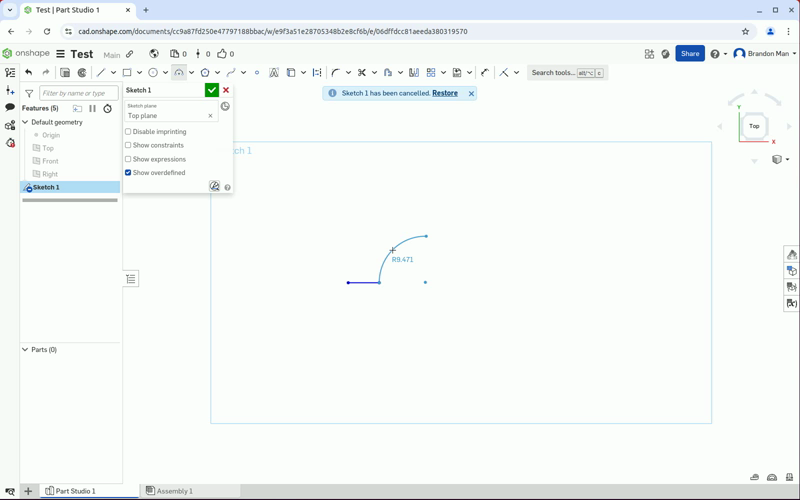
key(esc)
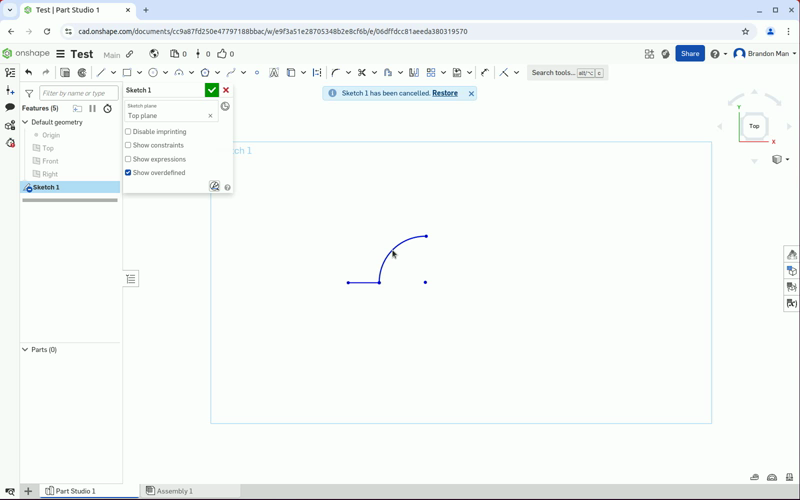
key(l)
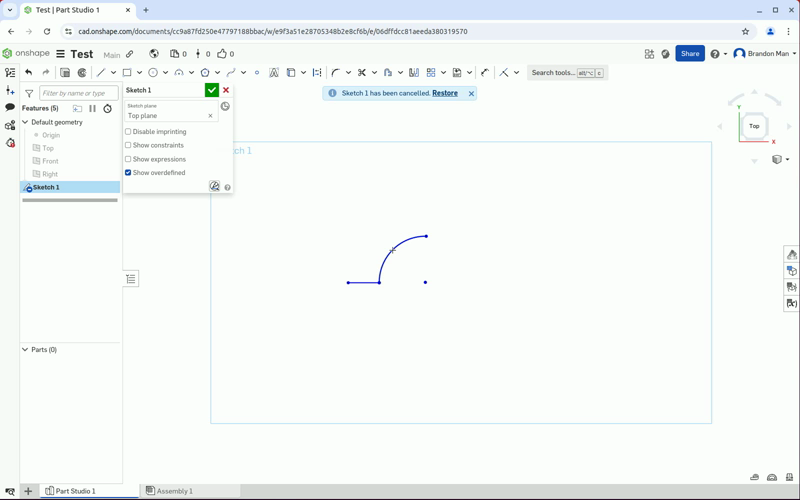
mouse_move(426, 236)
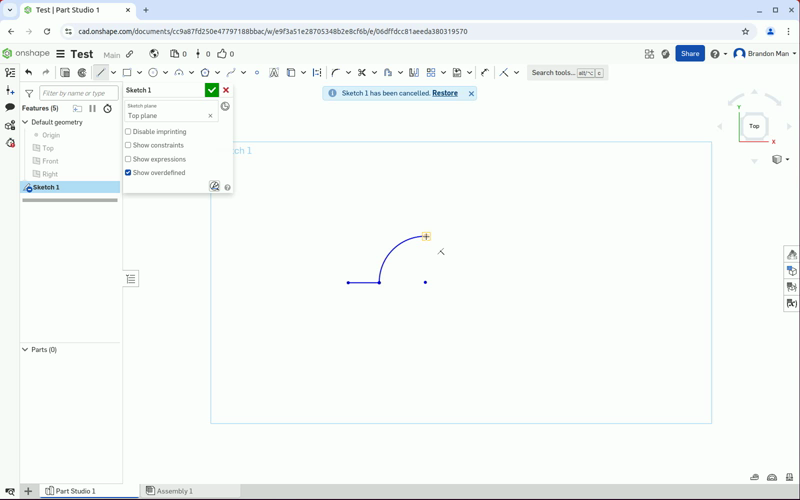
click(426, 236)
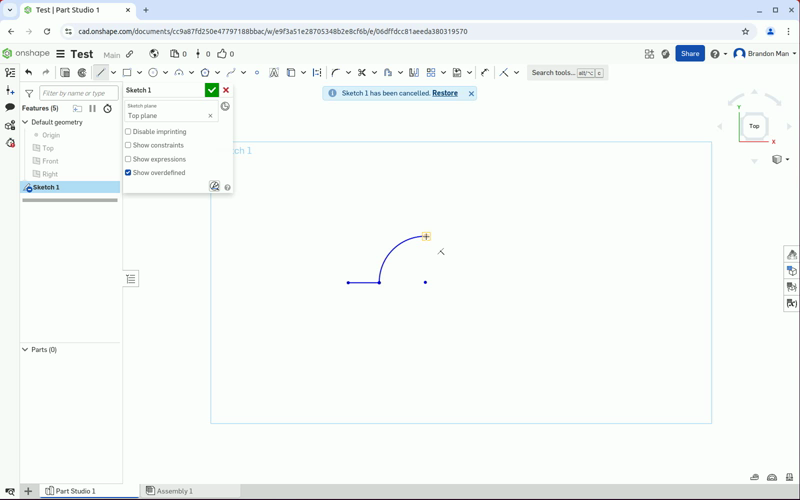
key_down(shift)
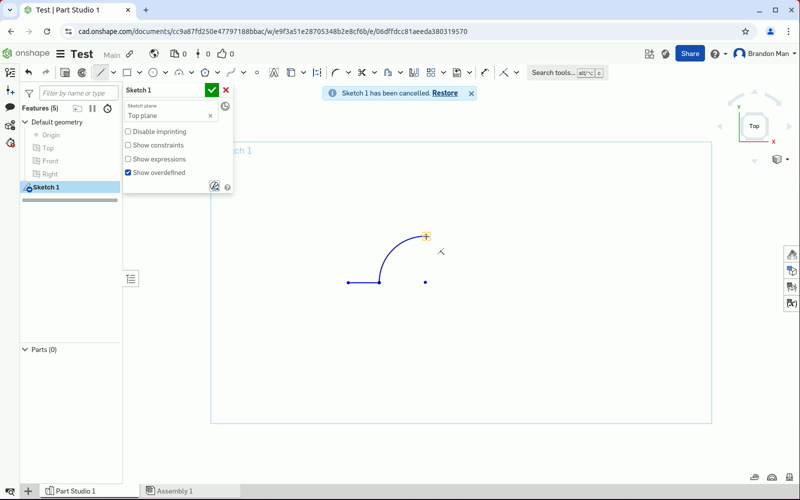
mouse_move(456, 236)
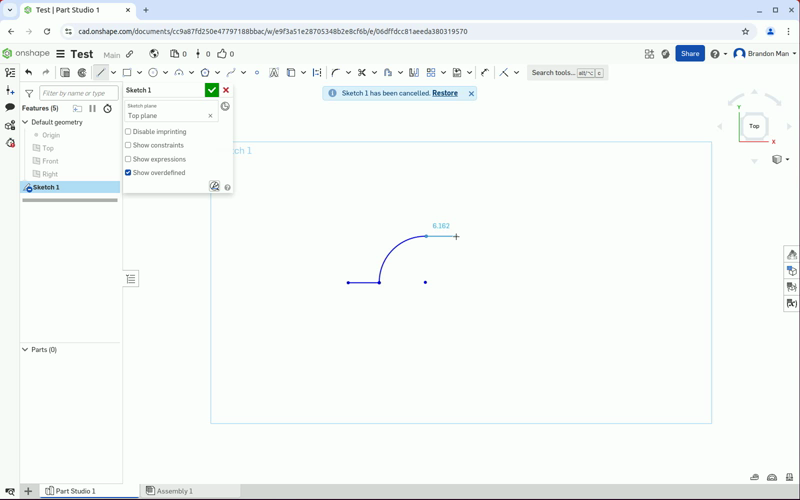
mouse_move(426, 205)
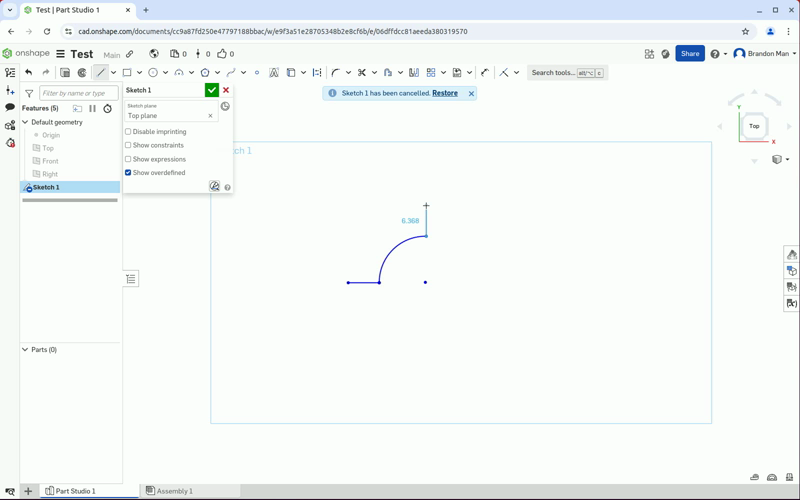
click(426, 205)
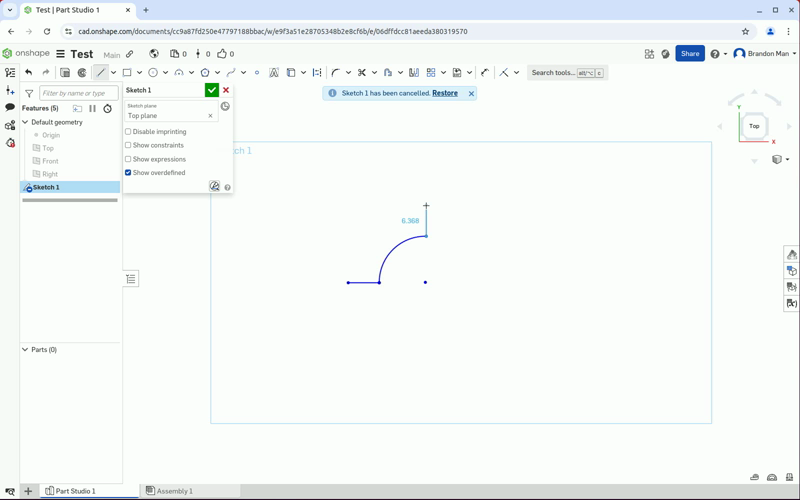
key_up(shift)
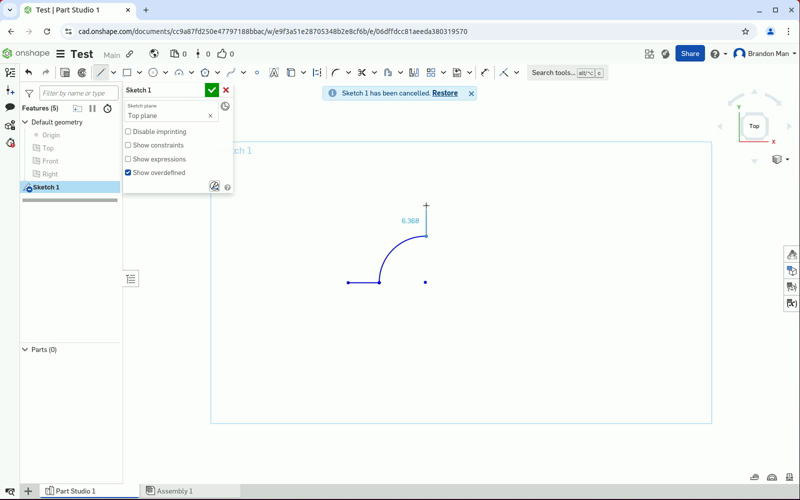
key_down(shift)
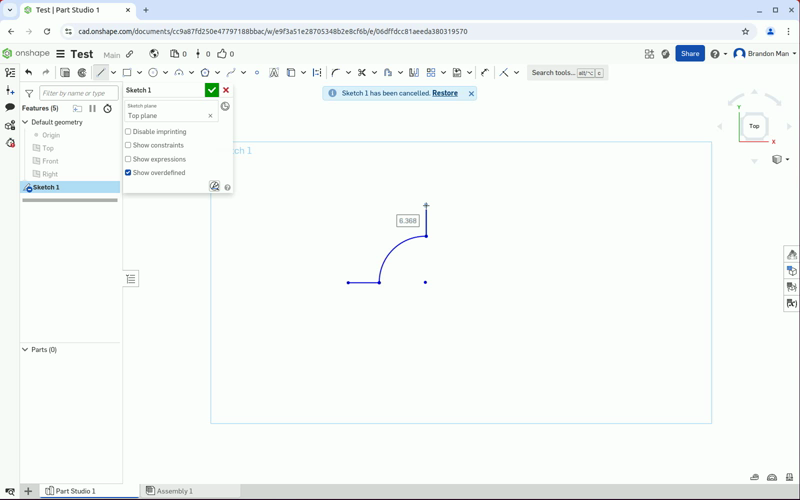
mouse_move(348, 205)
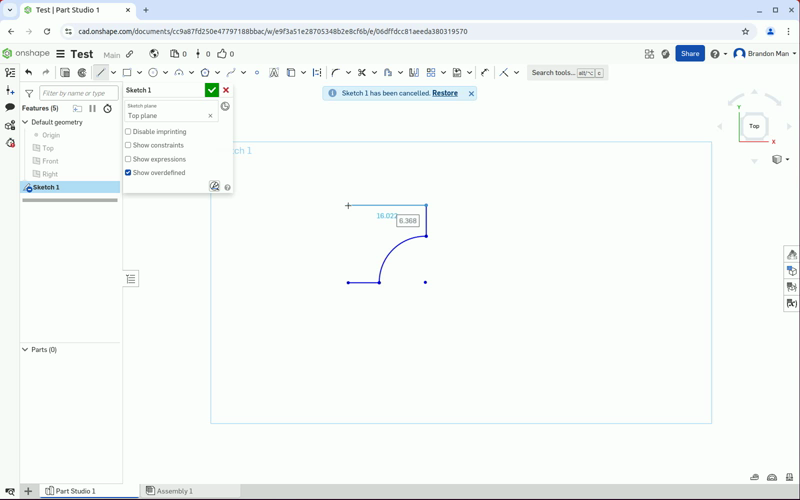
click(348, 205)
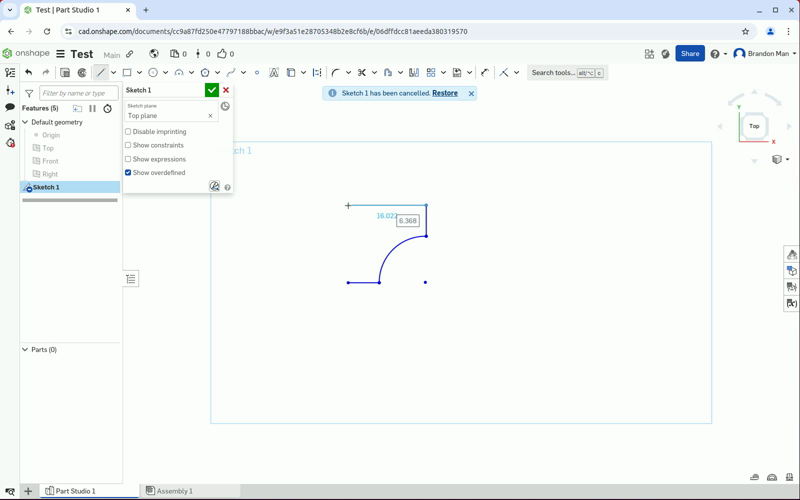
key_up(shift)
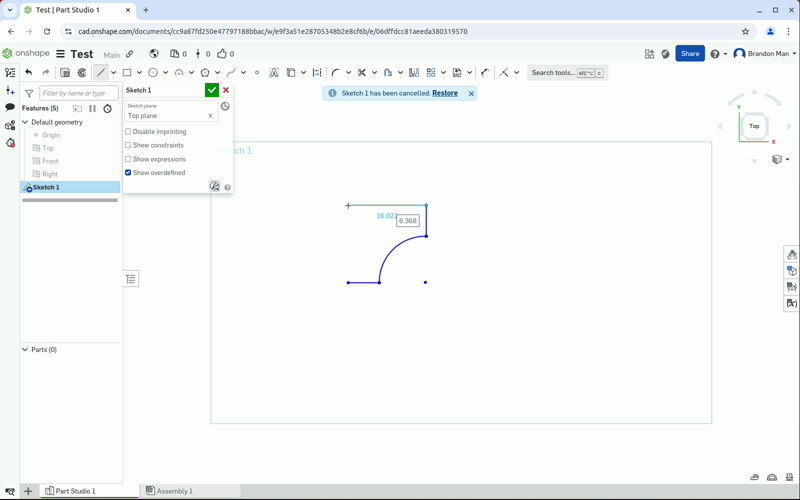
key_down(shift)
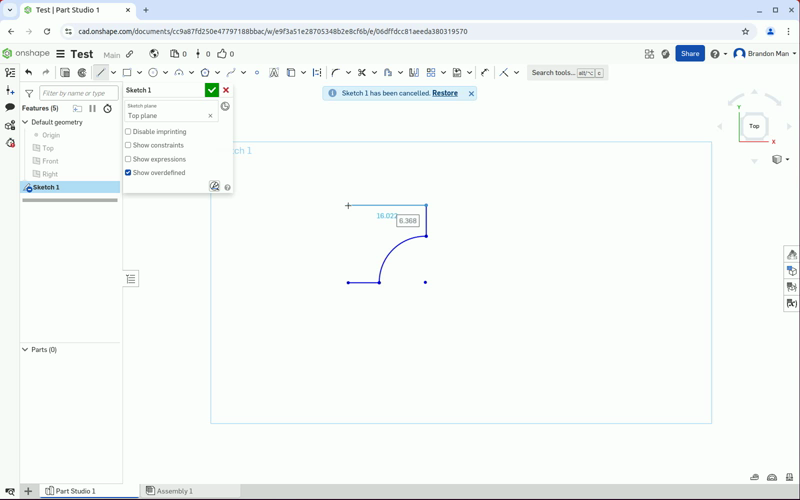
mouse_move(348, 282)
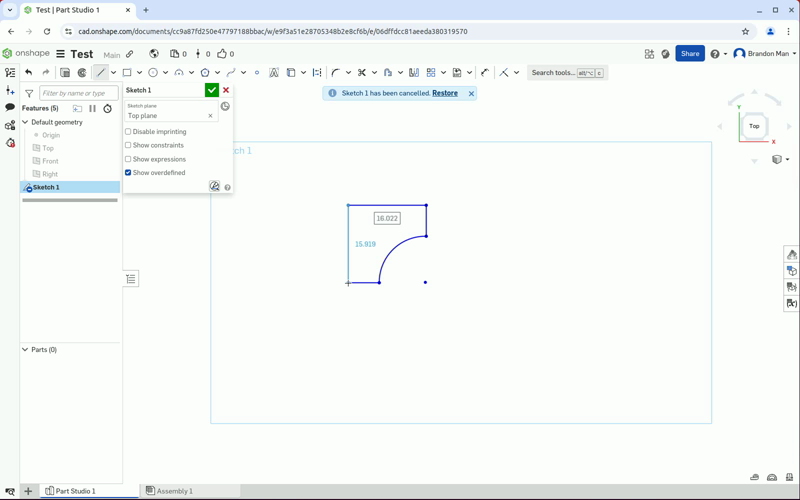
key_up(shift)
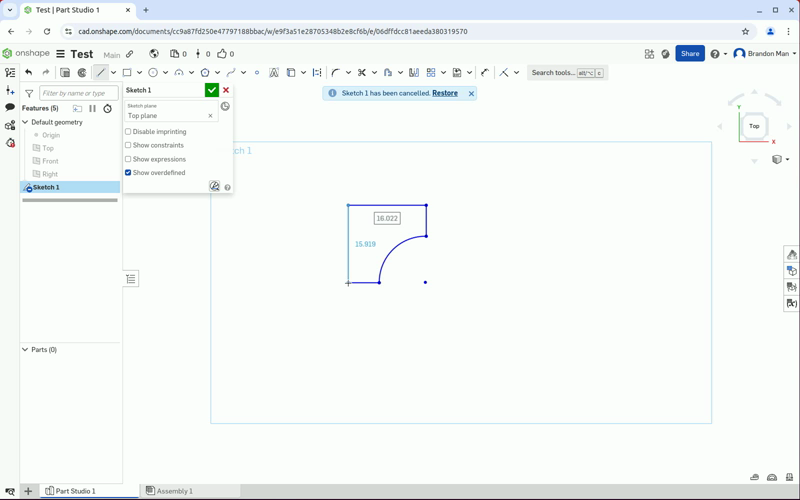
click(348, 282)
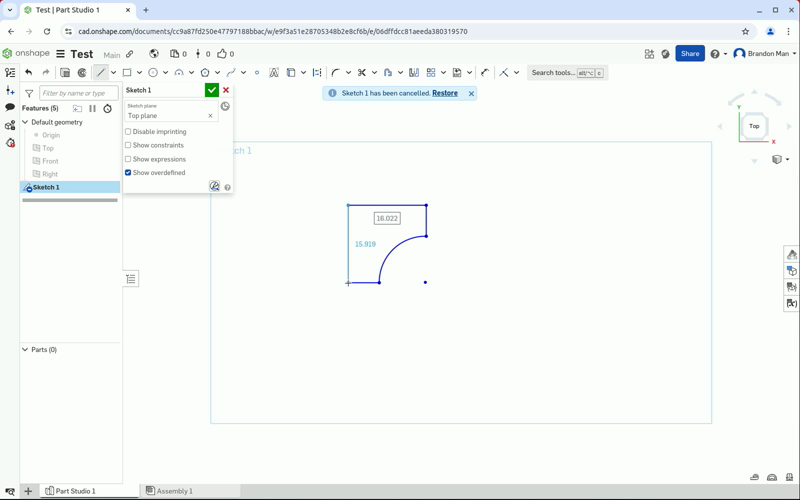
key(esc)
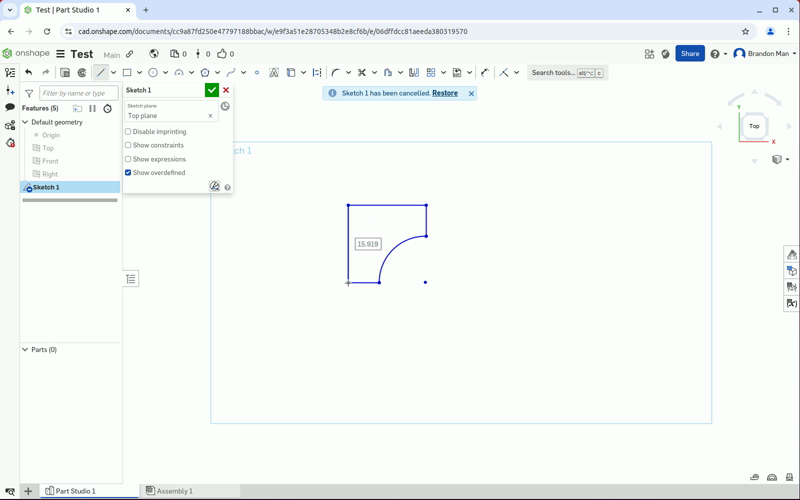
key(c)
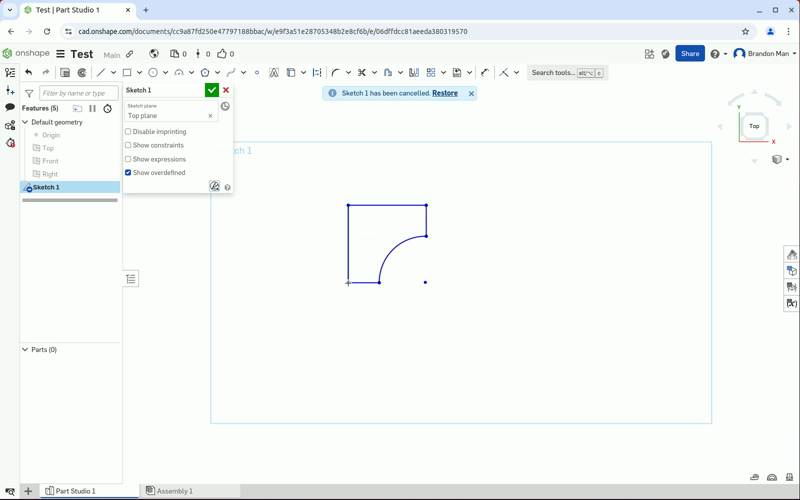
key_down(shift)
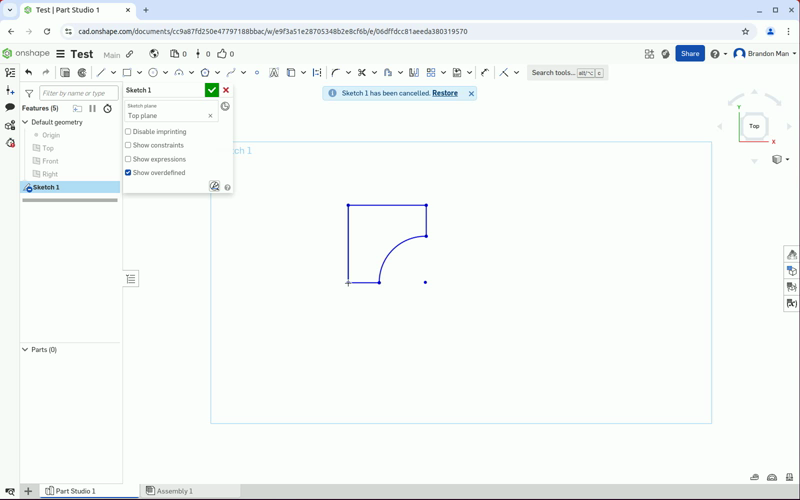
mouse_move(368, 225)
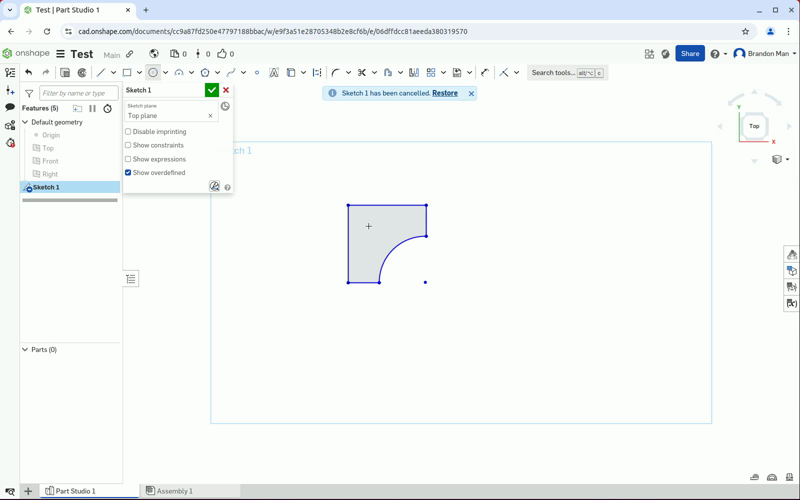
click(368, 225)
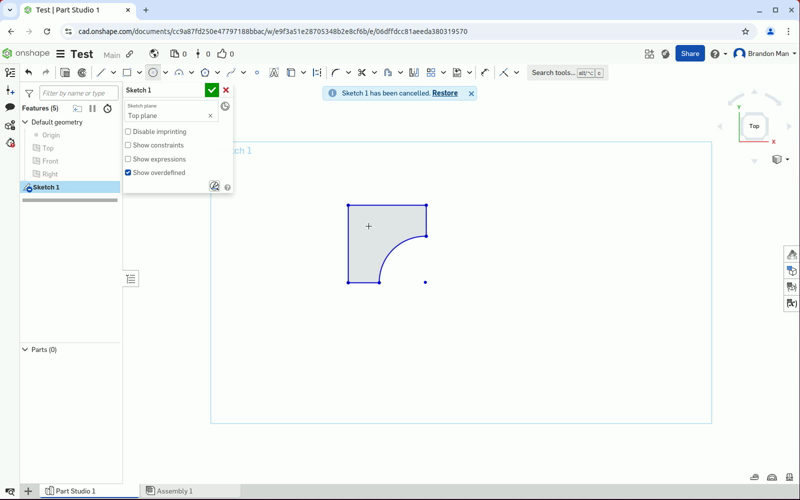
key_up(shift)
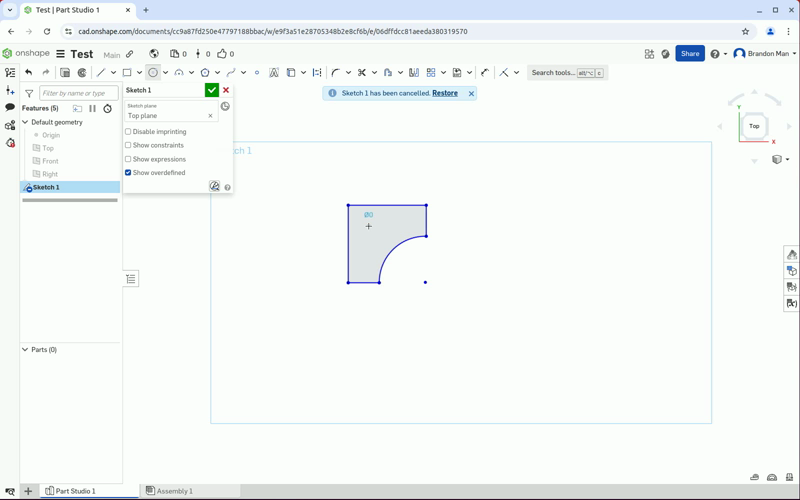
mouse_move(374, 225)
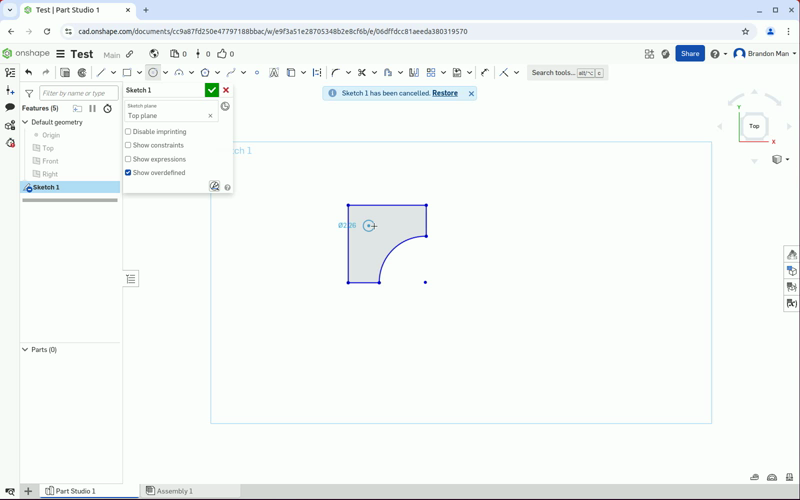
click(374, 225)
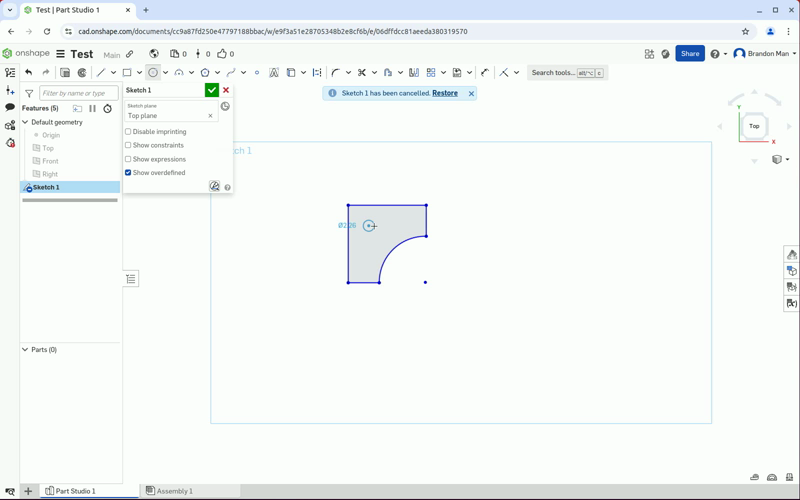
key(esc)
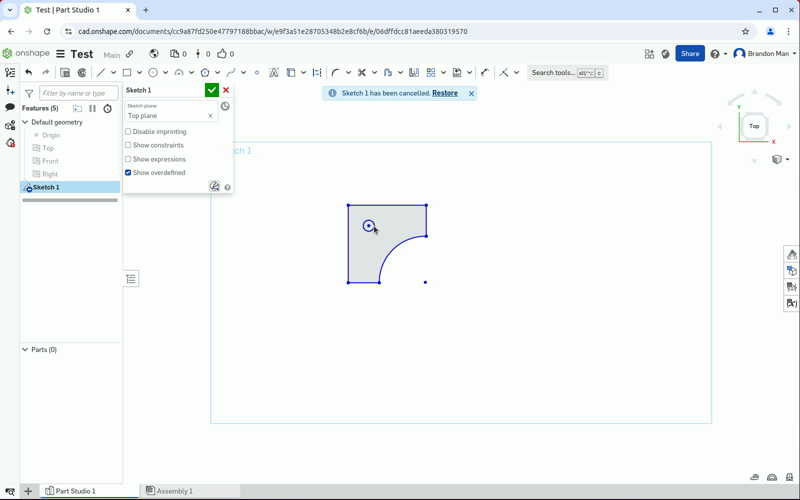
mouse_move(369, 258)
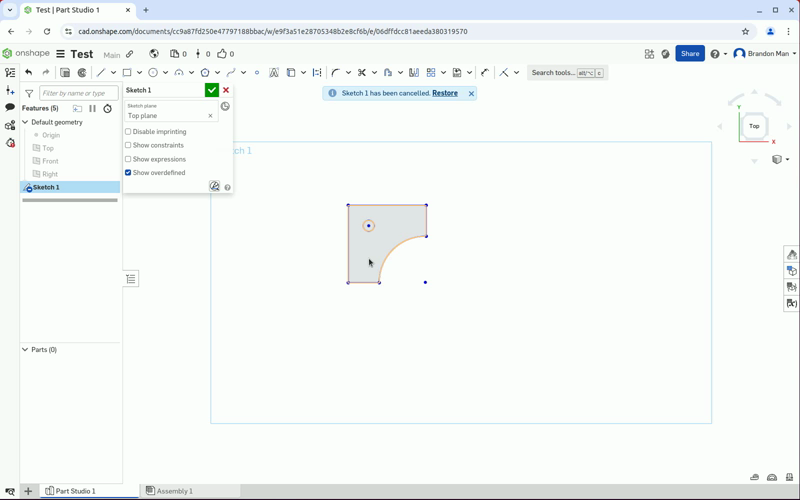
click(369, 258)
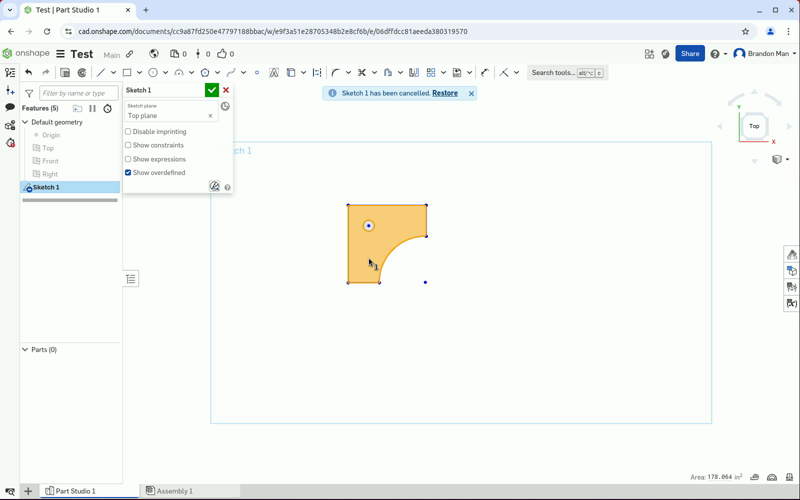
mouse_move(73, 352)
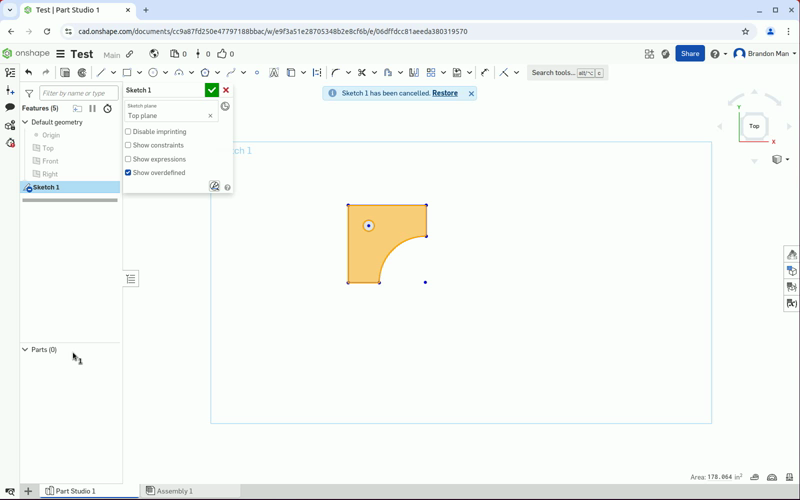
key(shift+y)
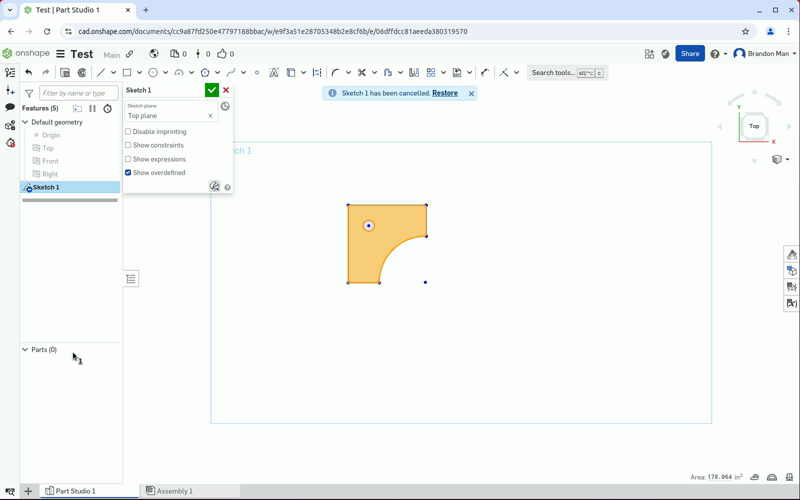
key(shift+e)
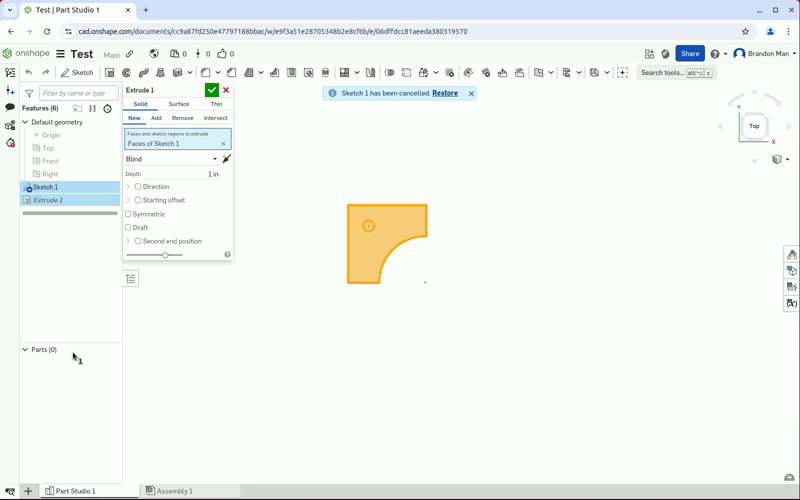
mouse_move(143, 106)
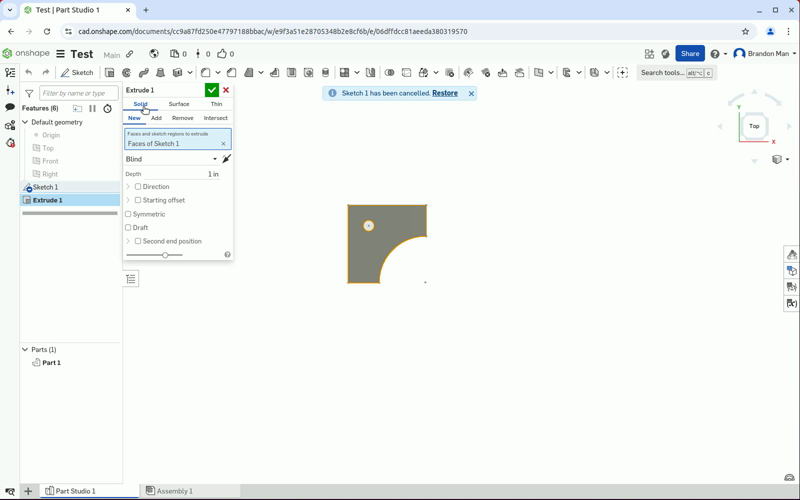
click(143, 106)
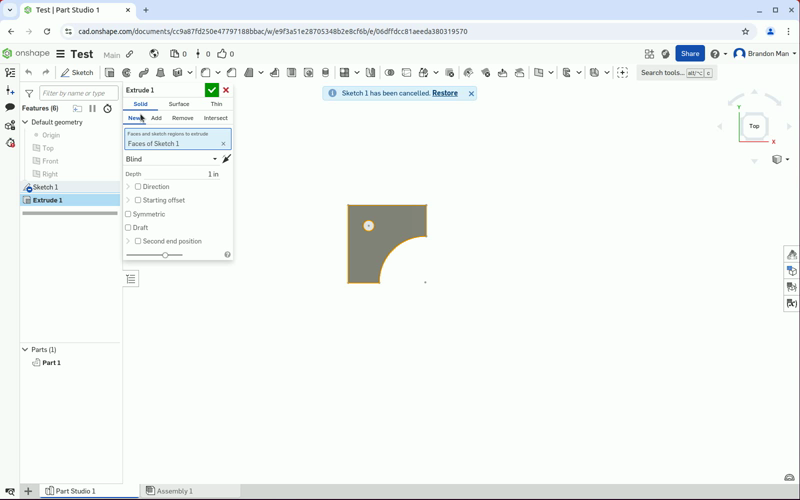
mouse_move(137, 120)
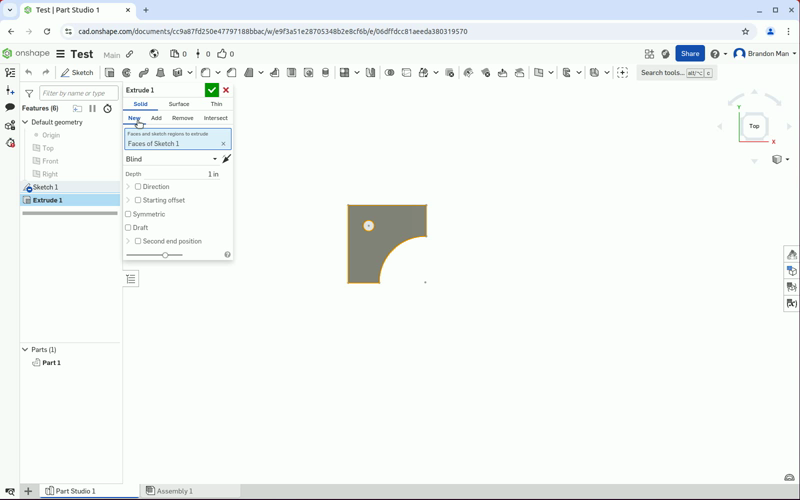
click(137, 120)
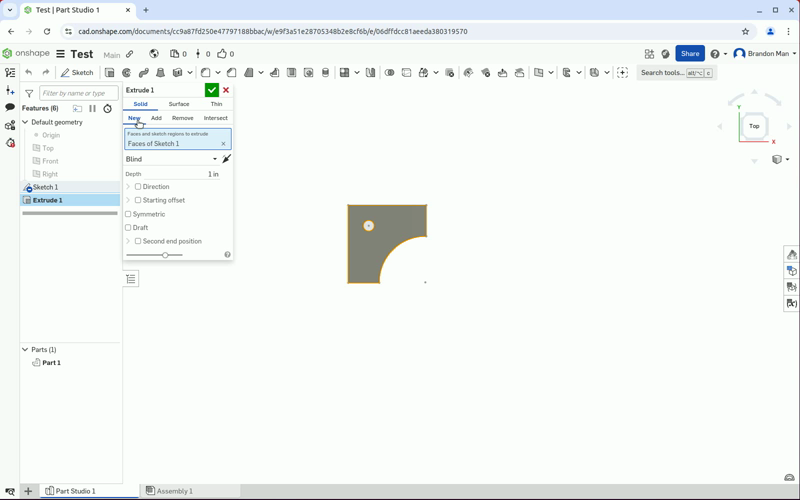
key(tab, 4)
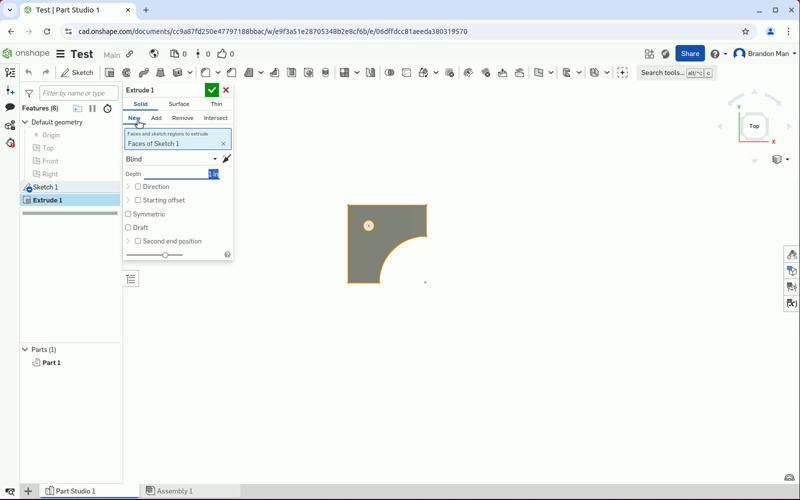
text(3.851)
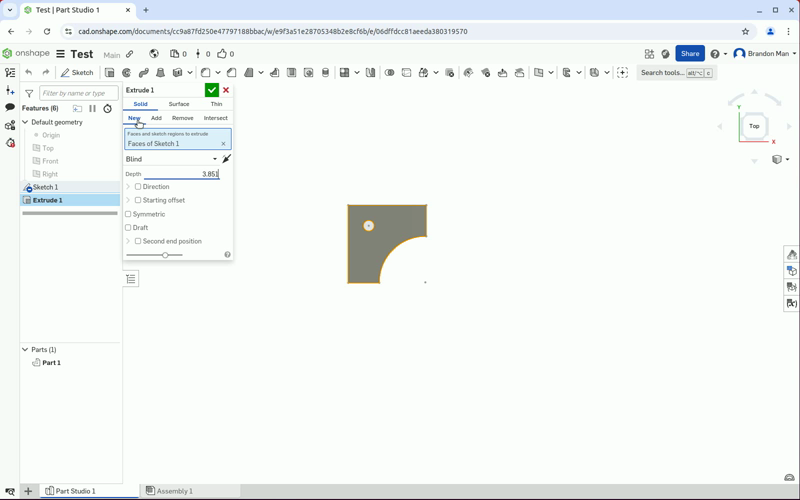
key(enter)
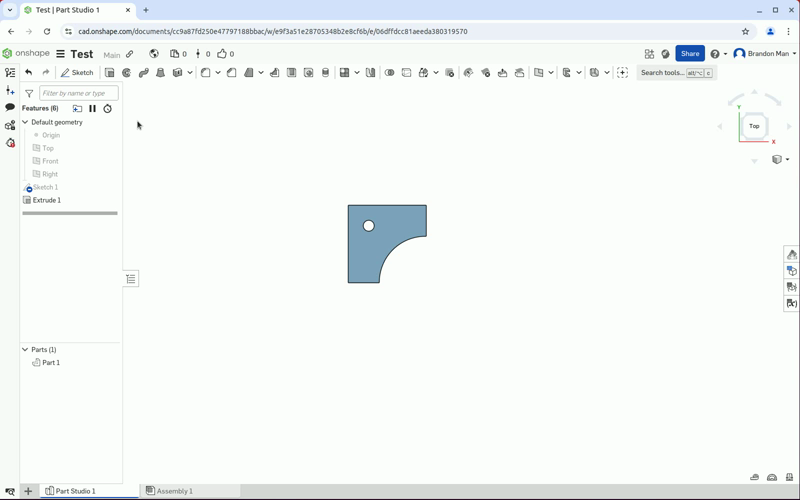
key(shift+h)
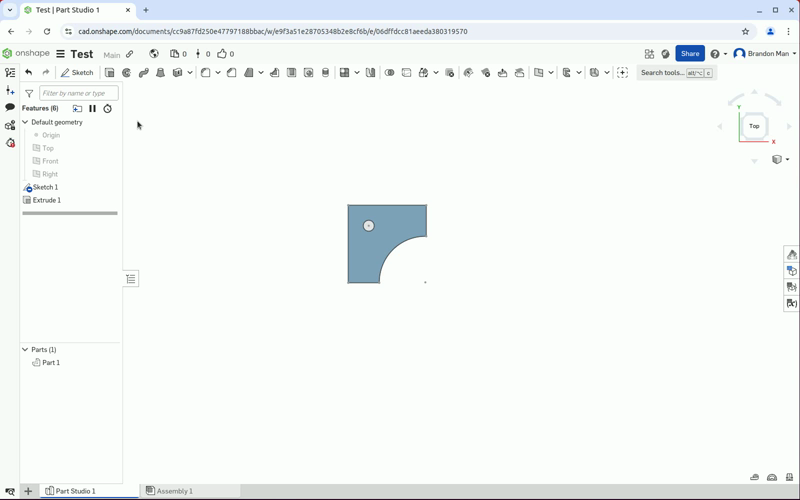
key(shift+h)
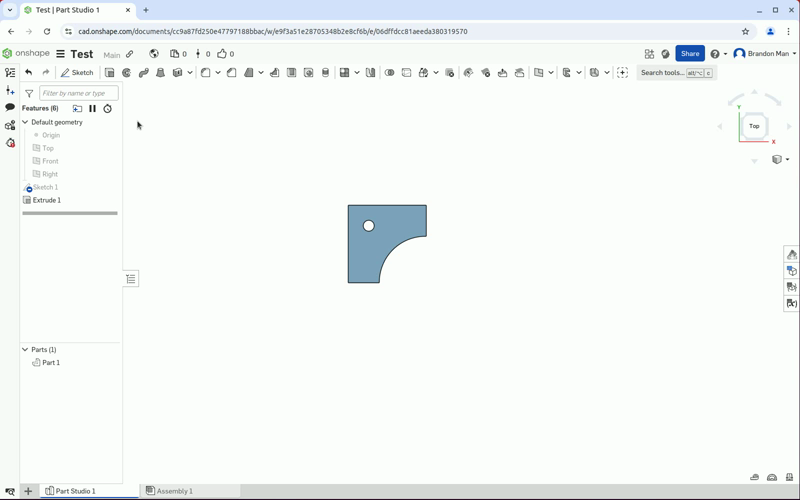
mouse_move(73, 189)
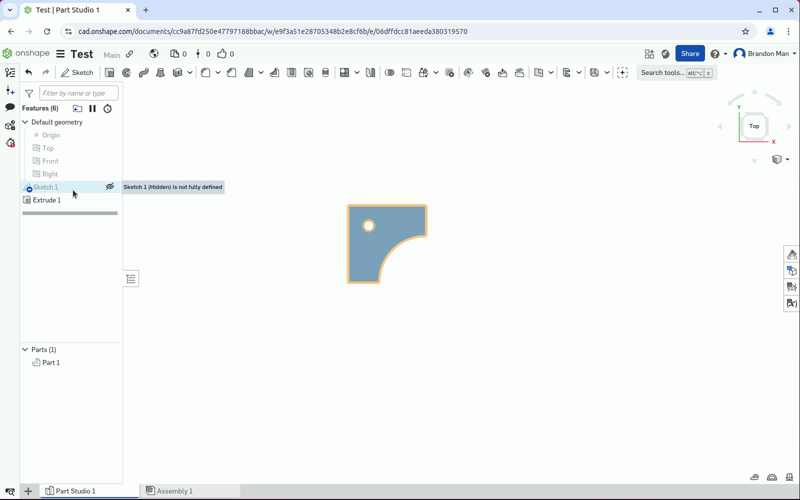
click(73, 189)
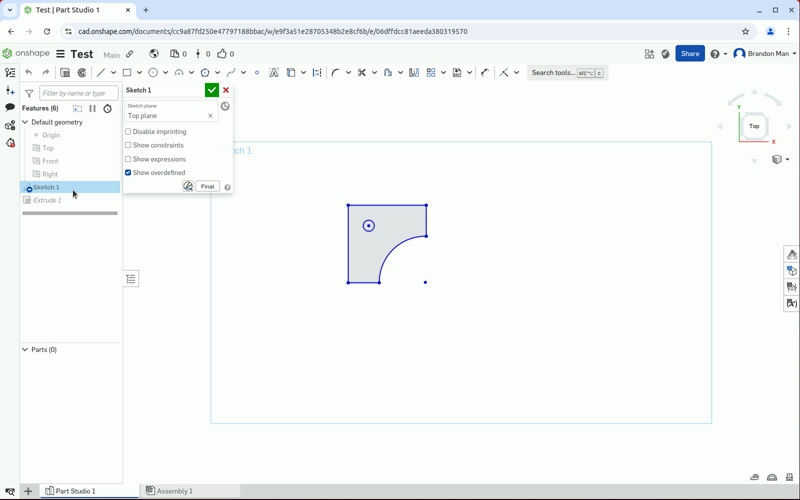
mouse_move(229, 92)
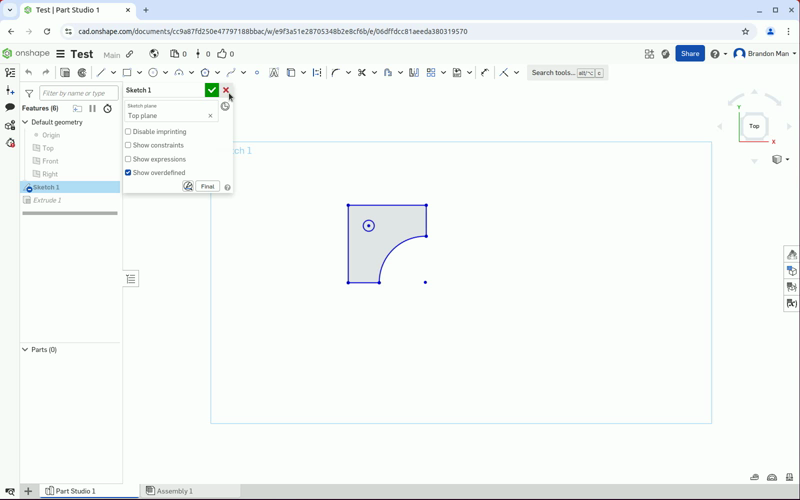
click(229, 92)
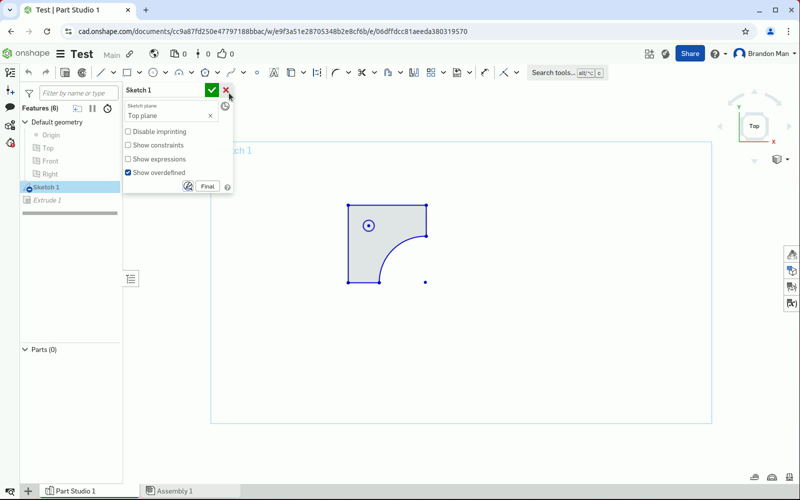
key(shift+s)
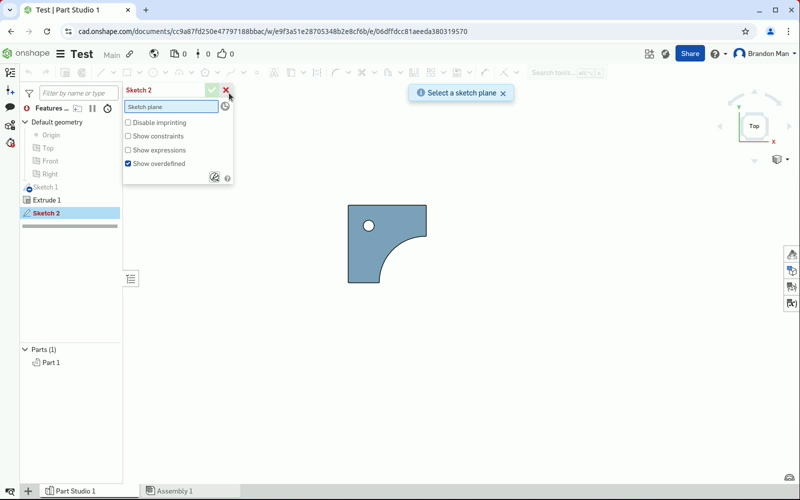
mouse_move(73, 150)
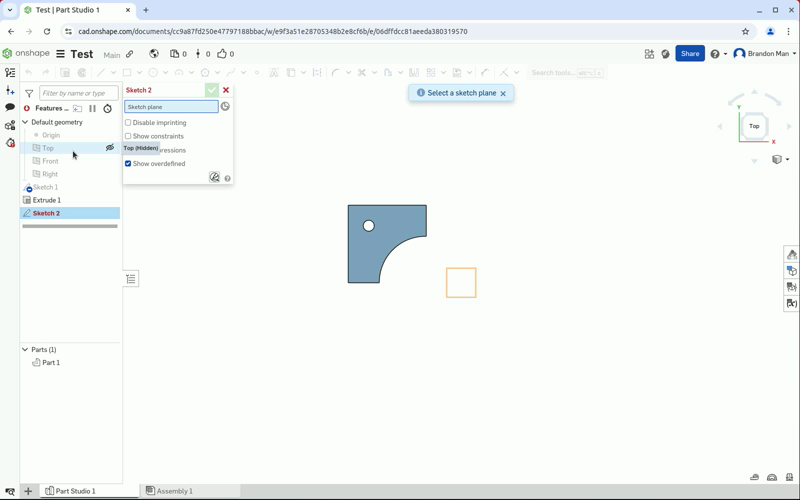
click(73, 150)
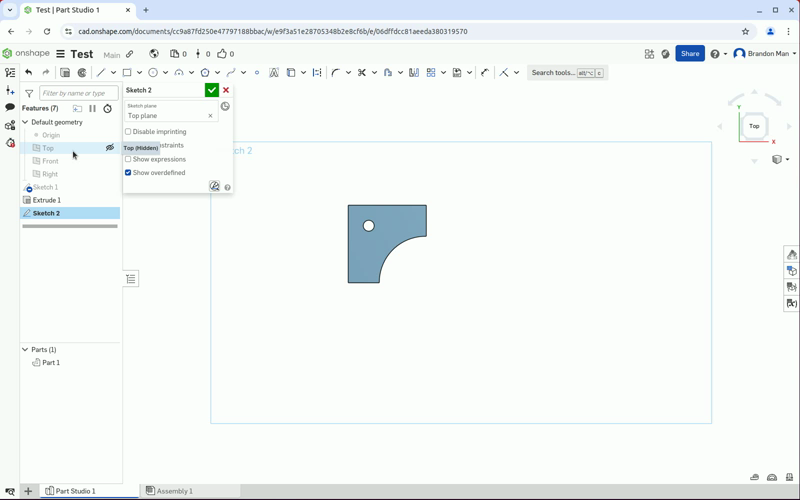
mouse_move(73, 352)
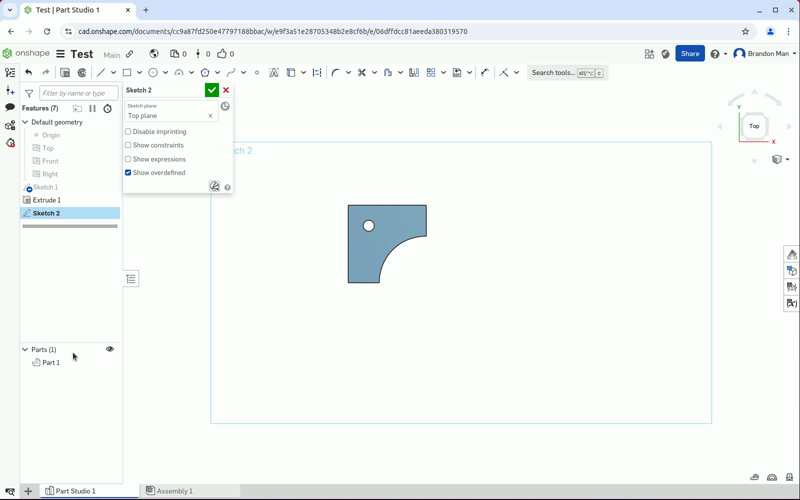
key(y)
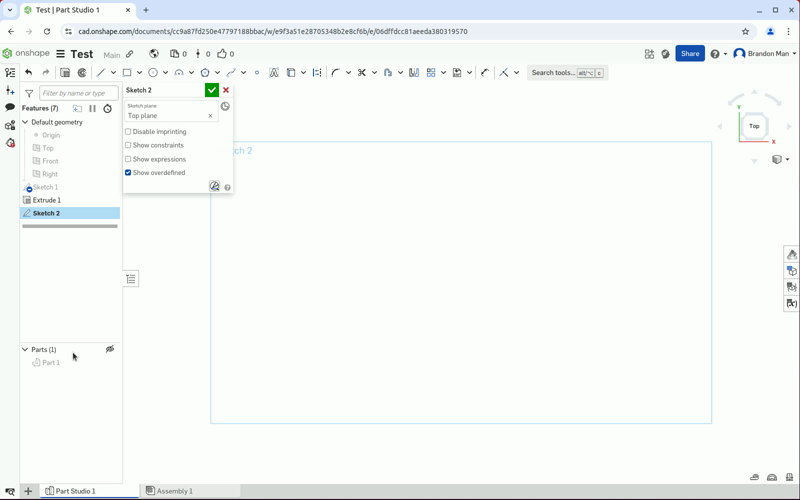
key(l)
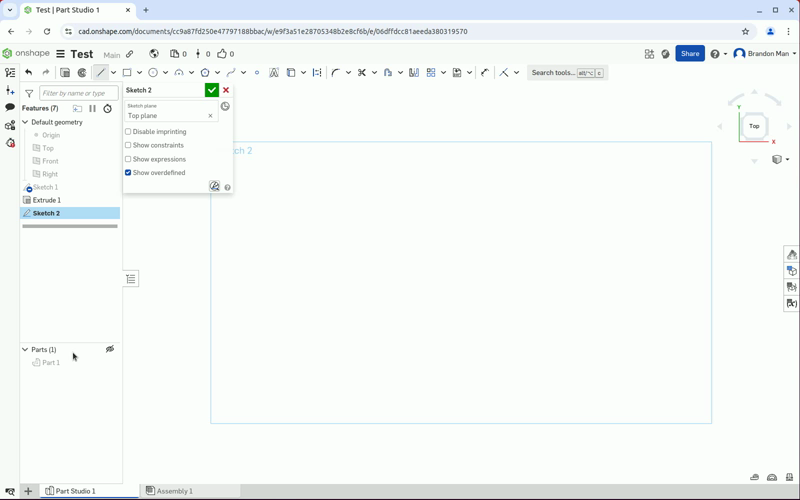
key_down(shift)
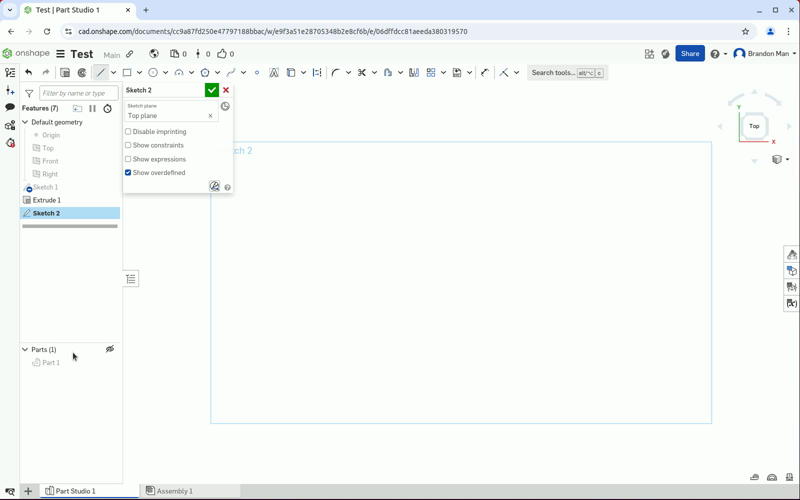
mouse_move(348, 360)
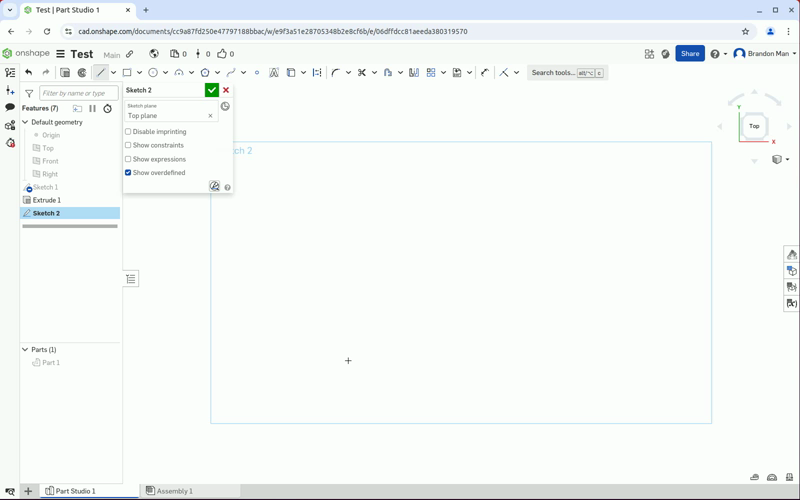
click(348, 360)
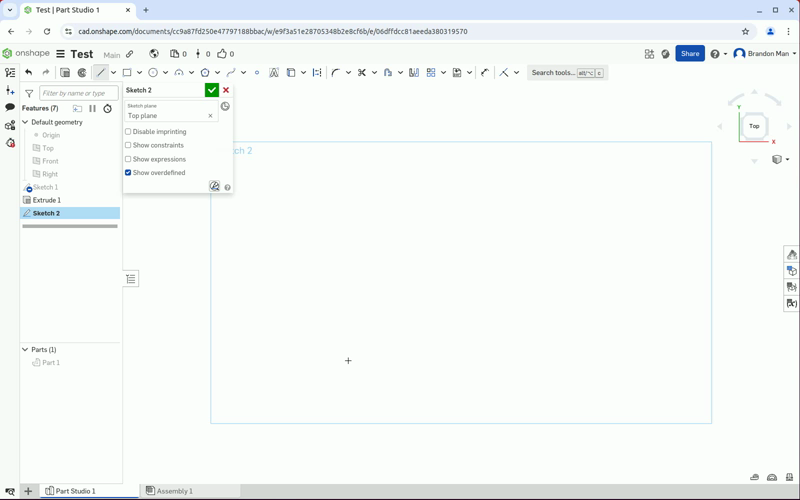
key_up(shift)
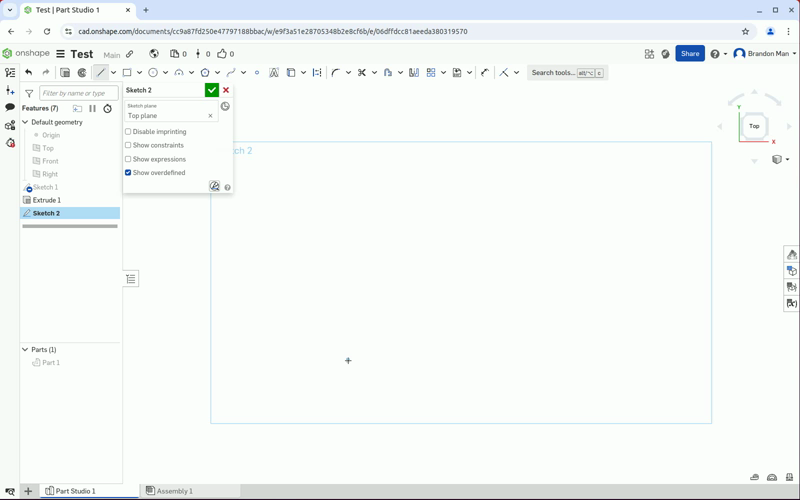
key_down(shift)
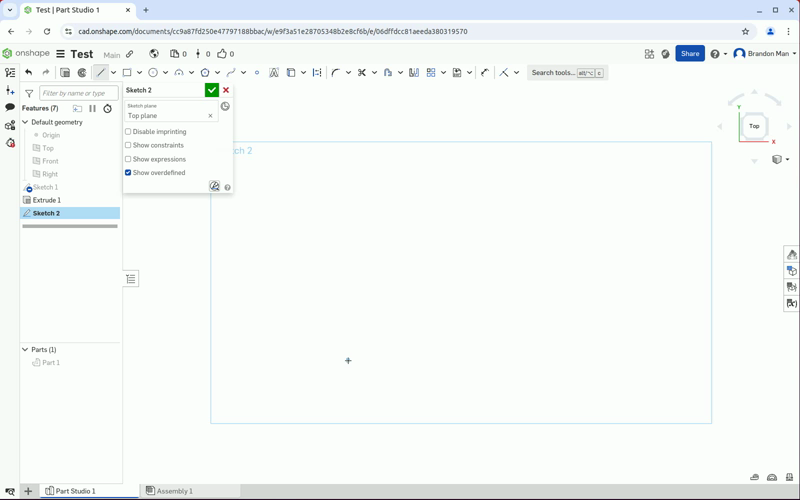
mouse_move(426, 360)
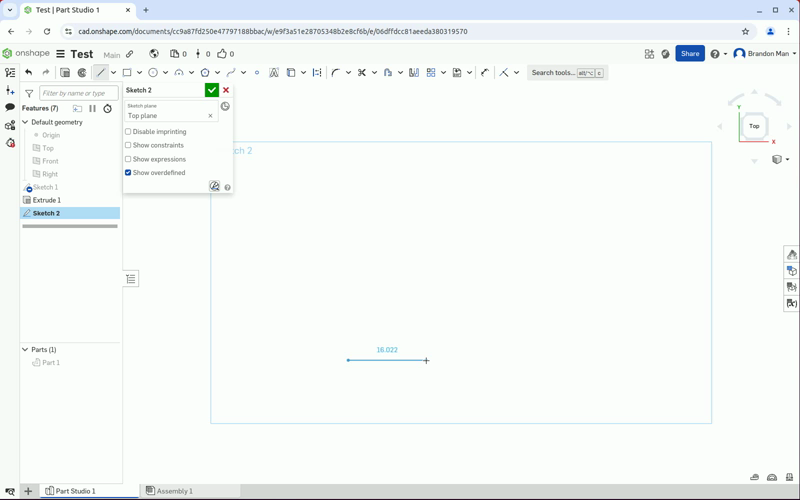
click(426, 360)
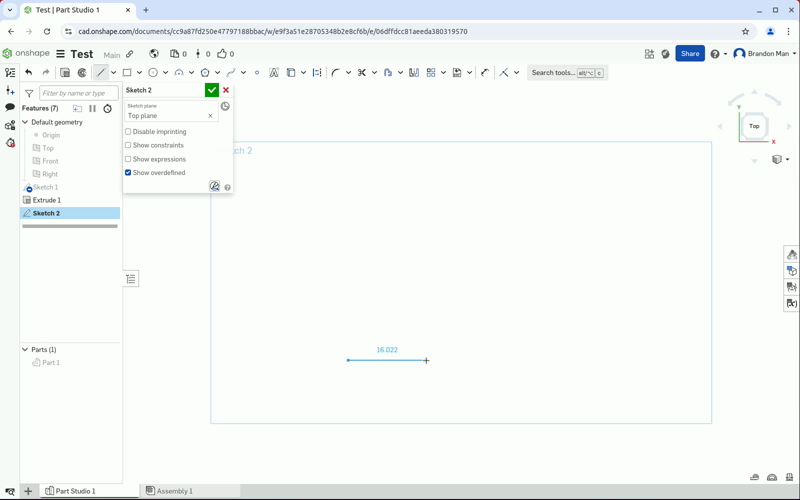
key_up(shift)
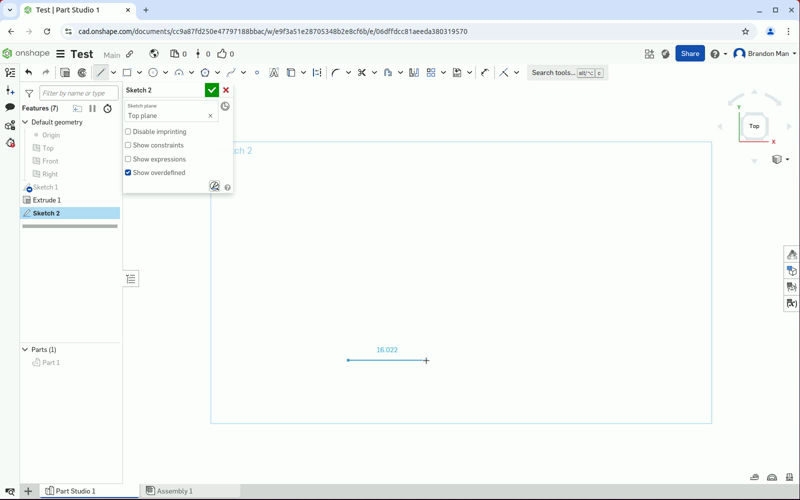
key_down(shift)
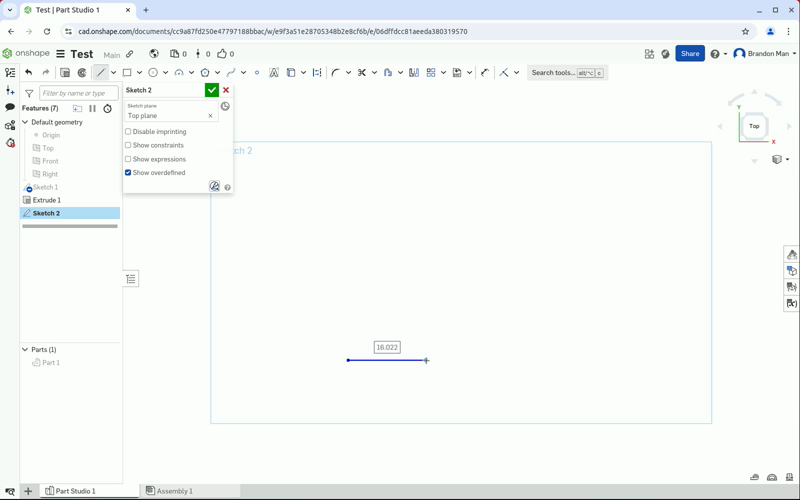
mouse_move(456, 360)
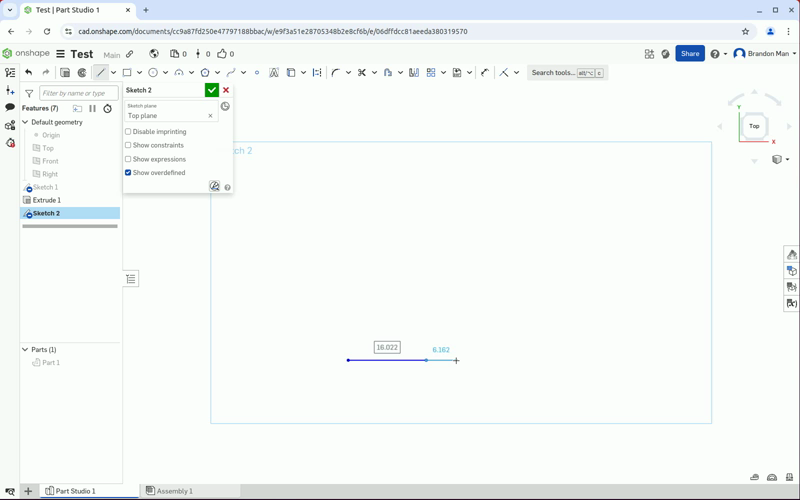
mouse_move(426, 329)
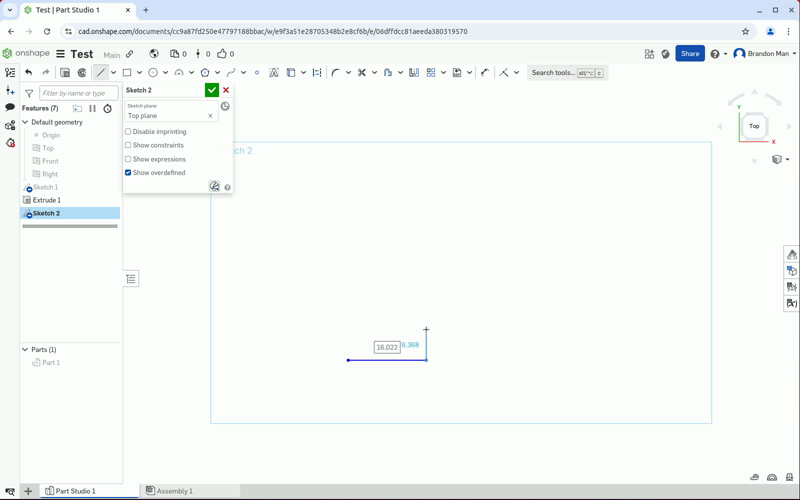
click(426, 329)
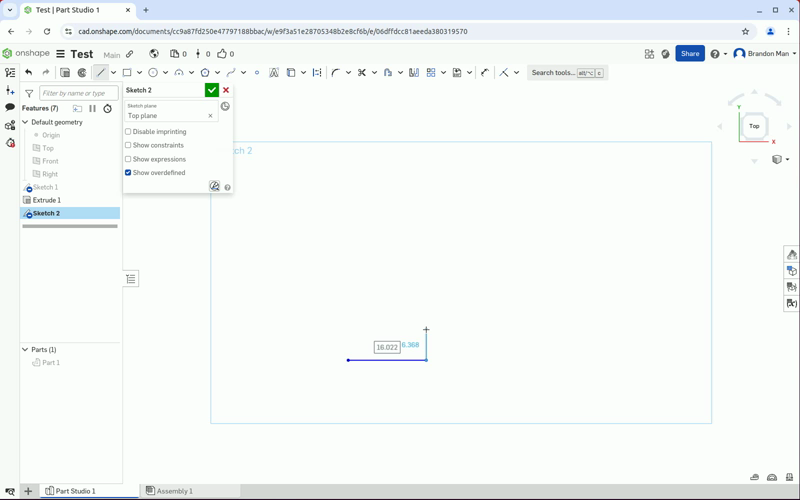
key_up(shift)
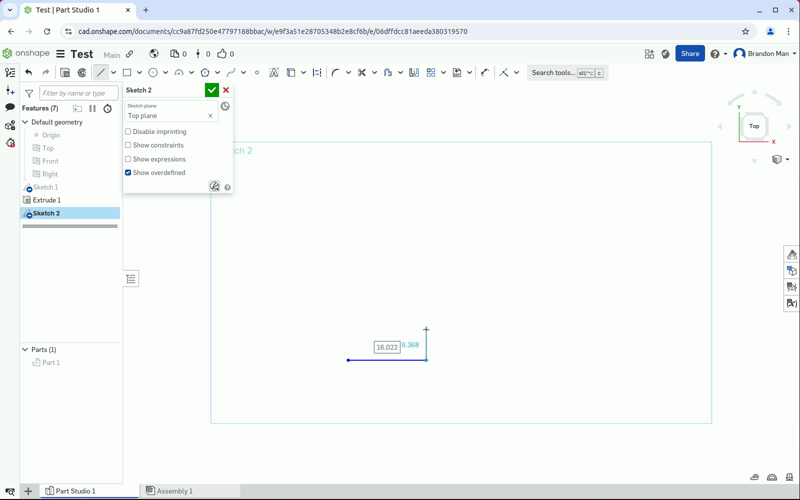
key(esc)
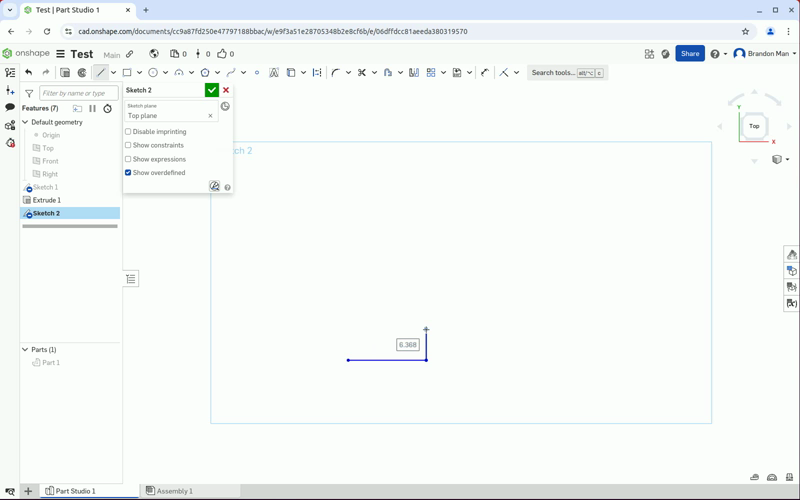
key(a)
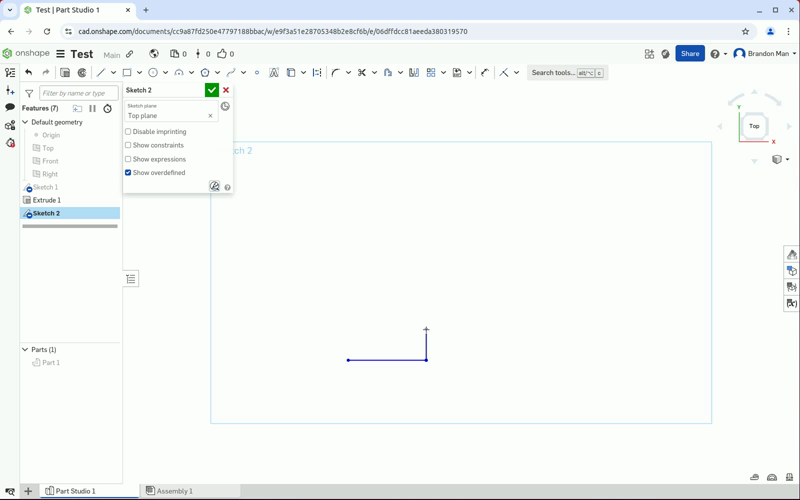
mouse_move(426, 329)
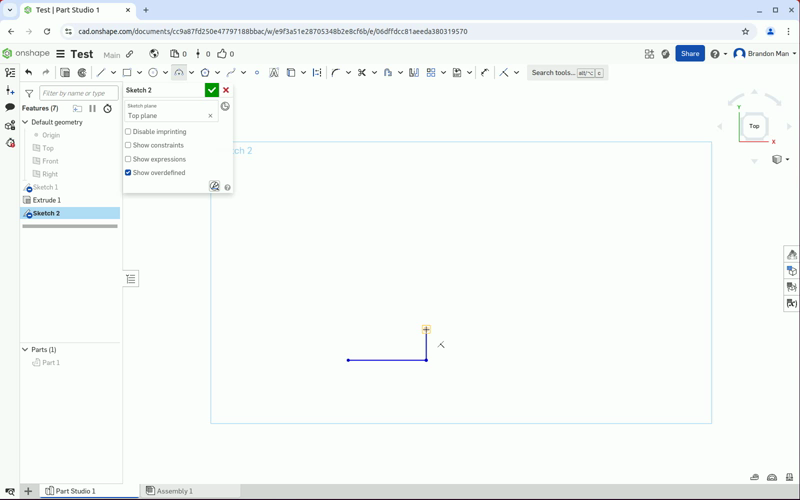
click(426, 329)
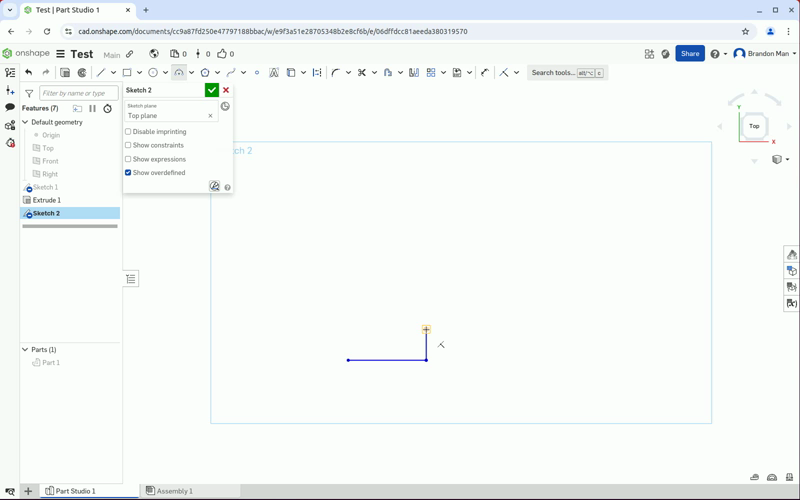
key_down(shift)
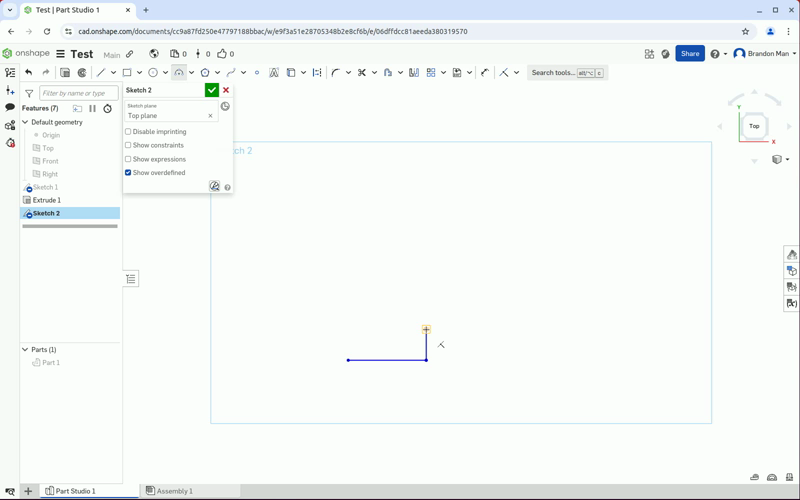
mouse_move(379, 282)
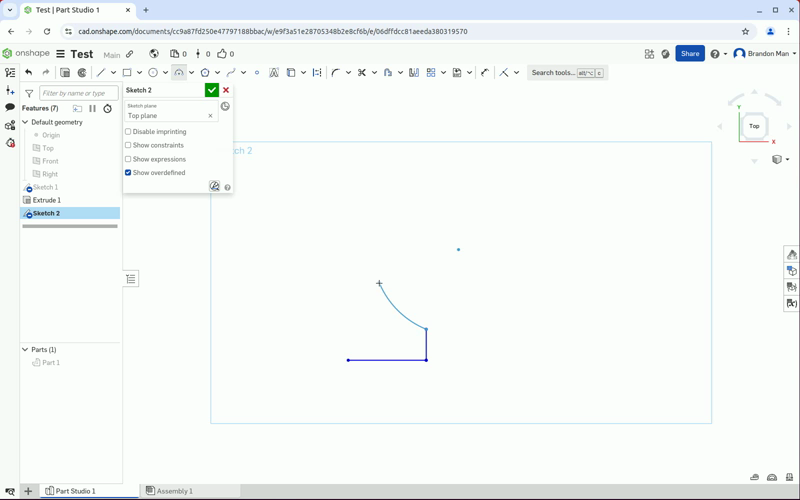
click(379, 282)
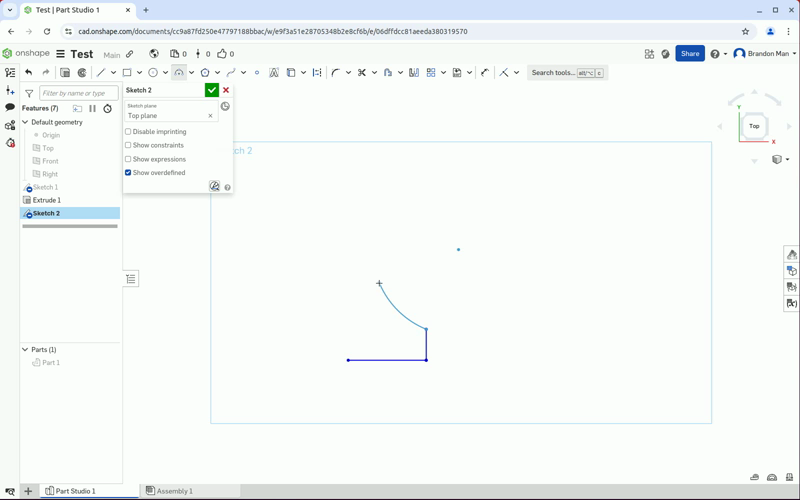
mouse_move(392, 315)
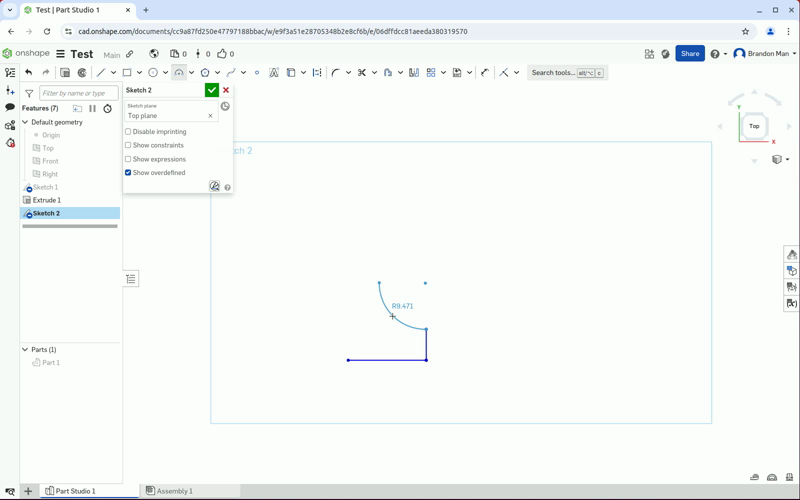
click(392, 315)
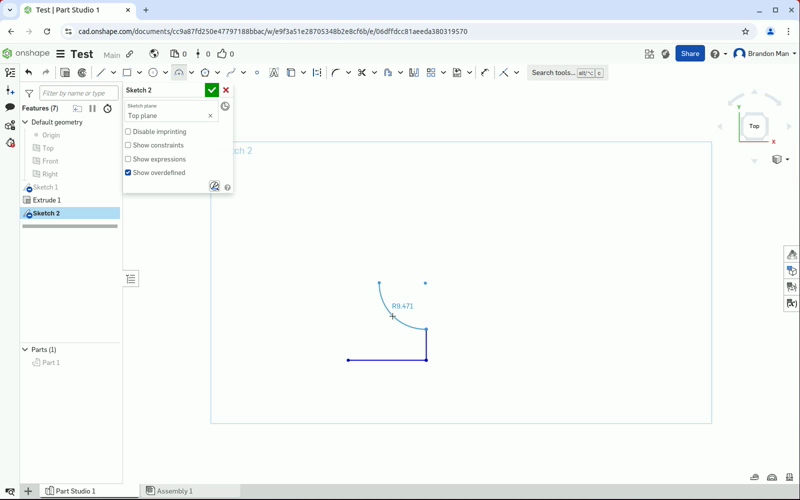
key_up(shift)
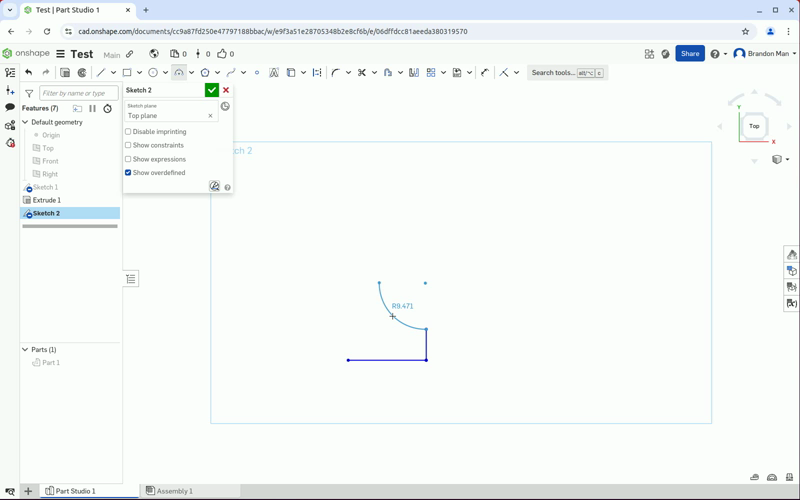
key(esc)
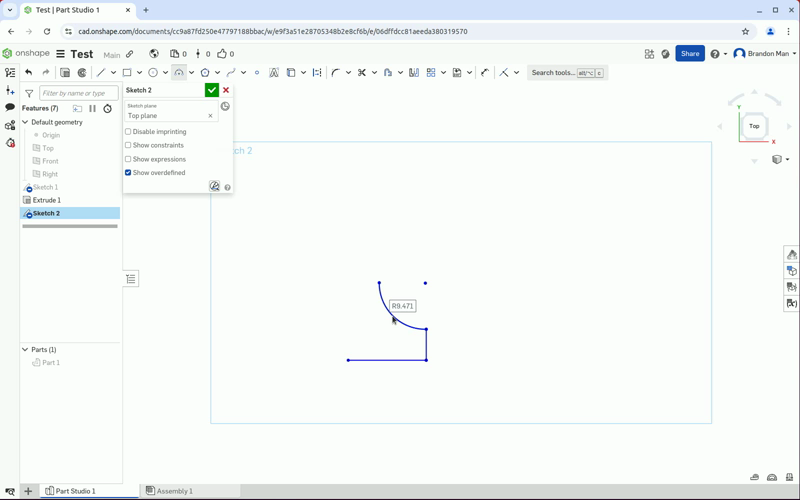
key(l)
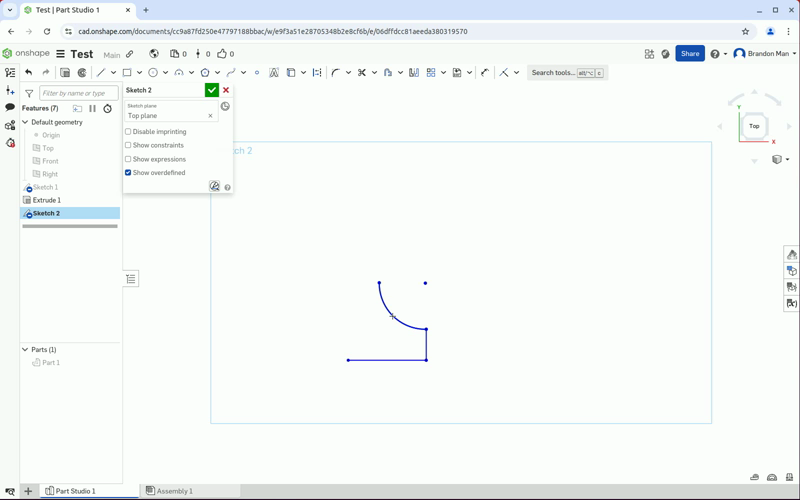
mouse_move(379, 282)
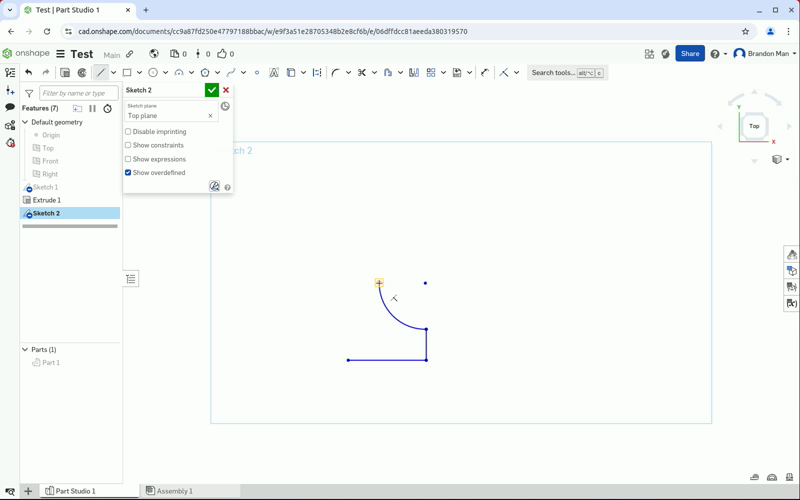
click(379, 282)
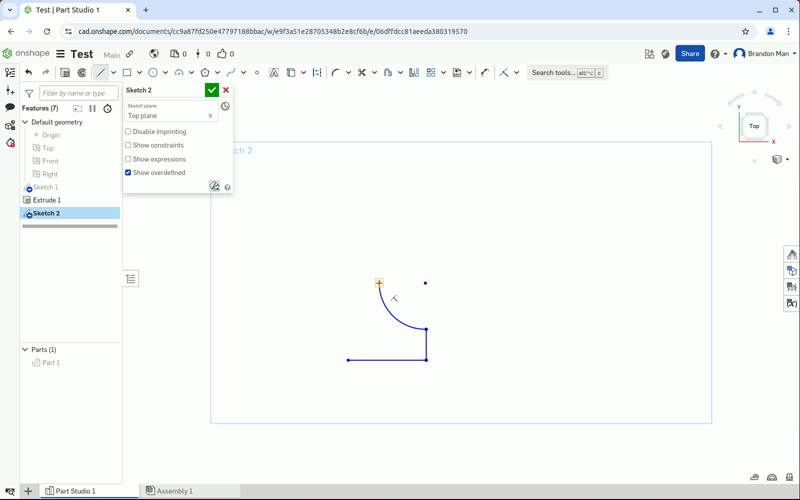
key_down(shift)
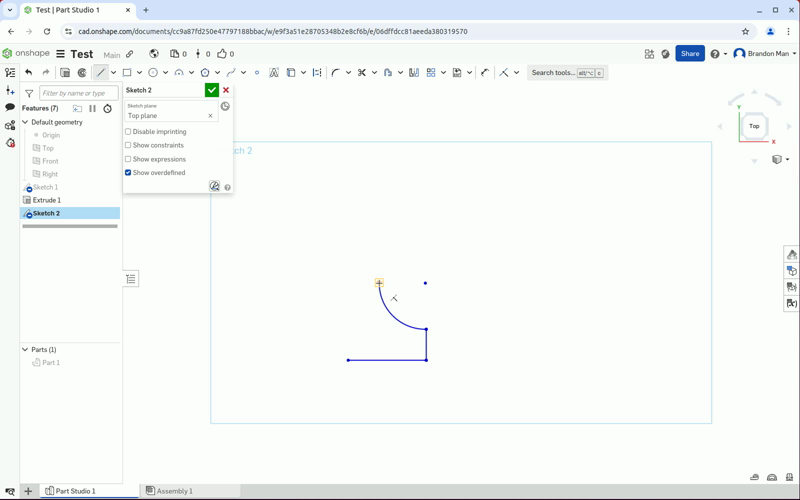
mouse_move(409, 282)
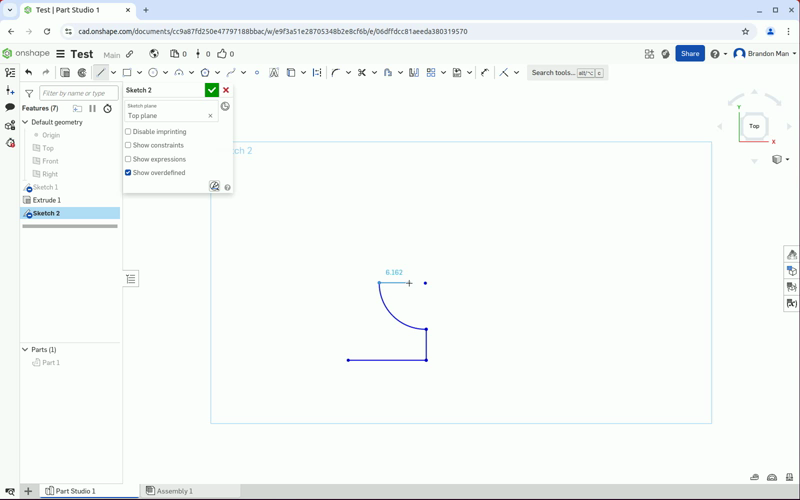
mouse_move(348, 282)
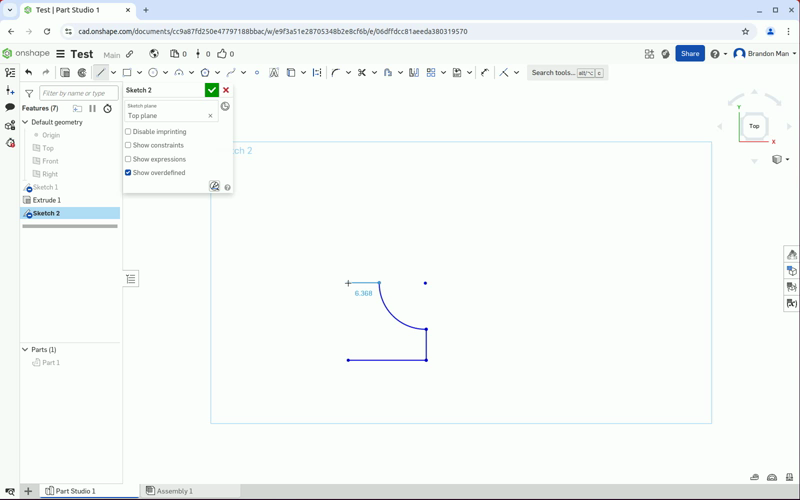
click(348, 282)
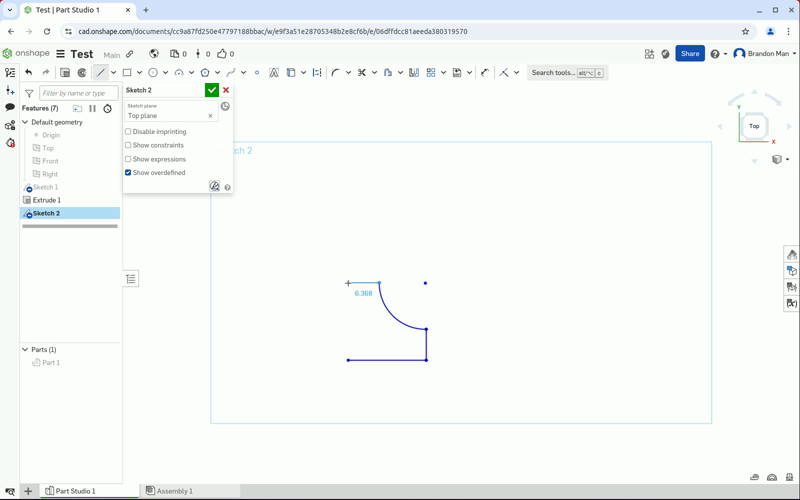
key_up(shift)
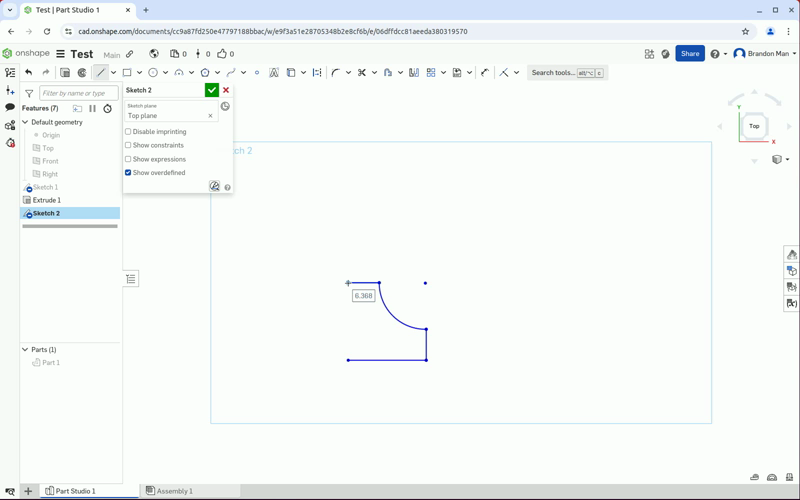
key_down(shift)
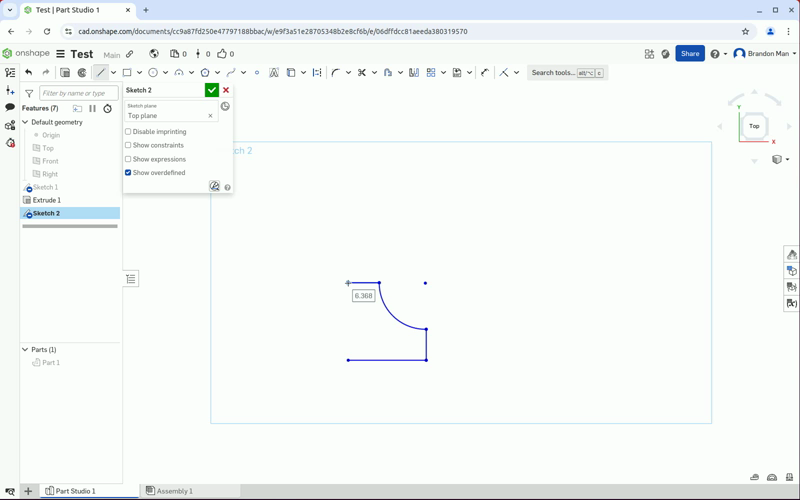
mouse_move(348, 360)
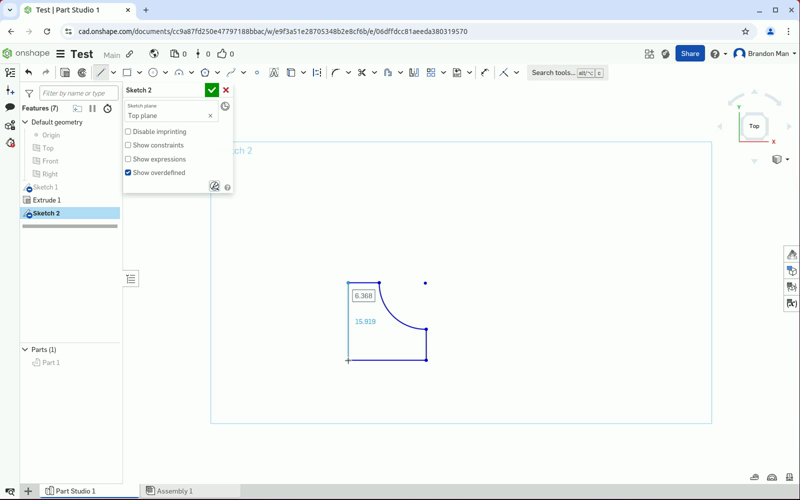
key_up(shift)
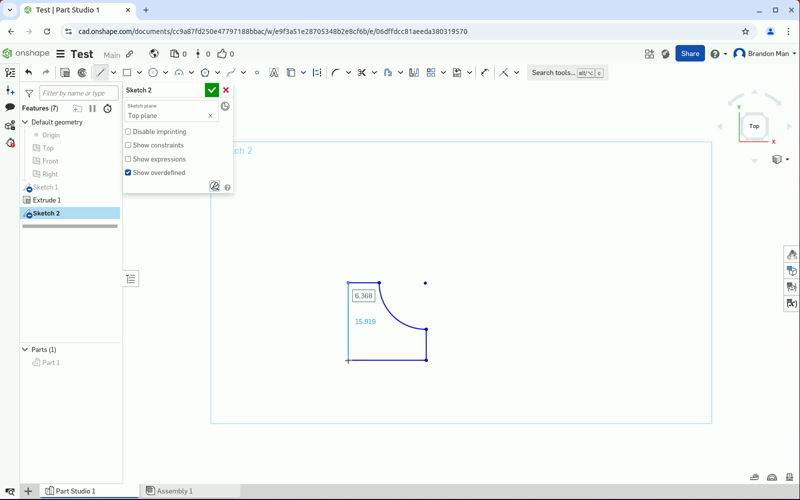
click(348, 360)
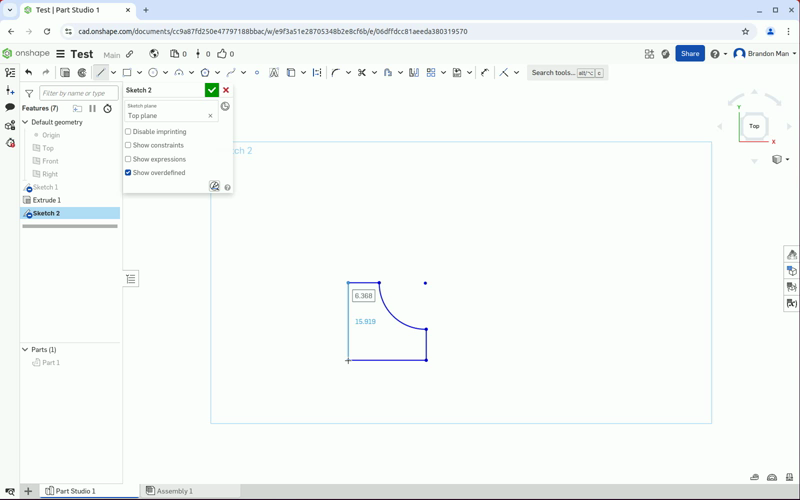
key(esc)
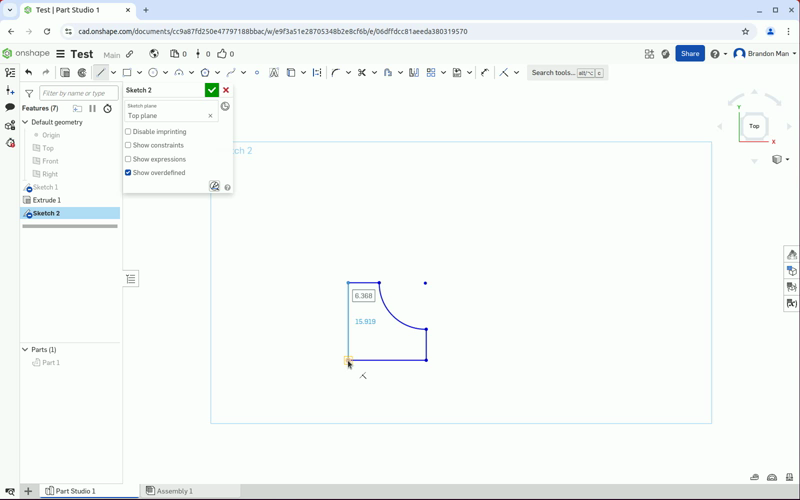
key(c)
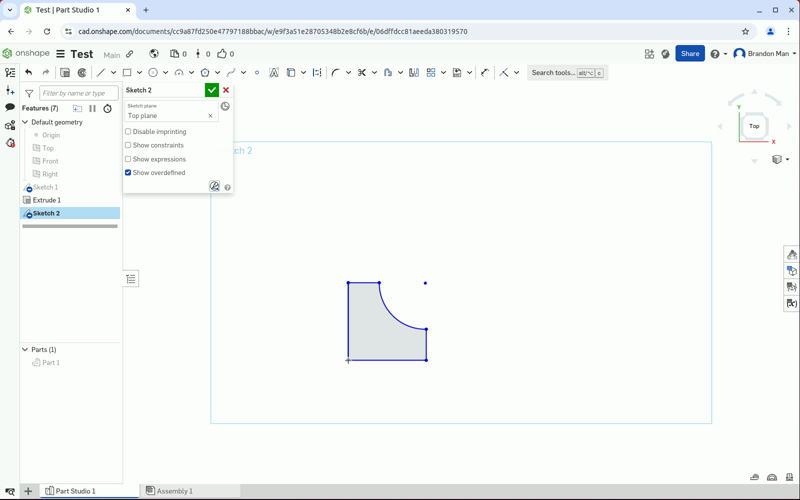
key_down(shift)
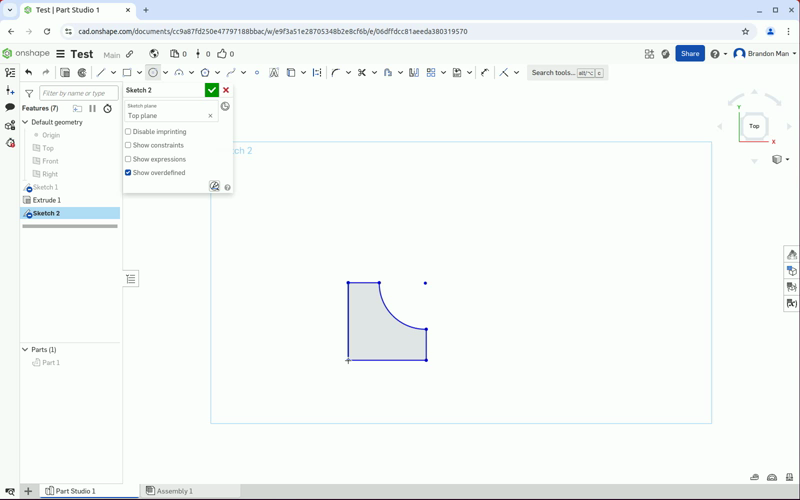
mouse_move(368, 339)
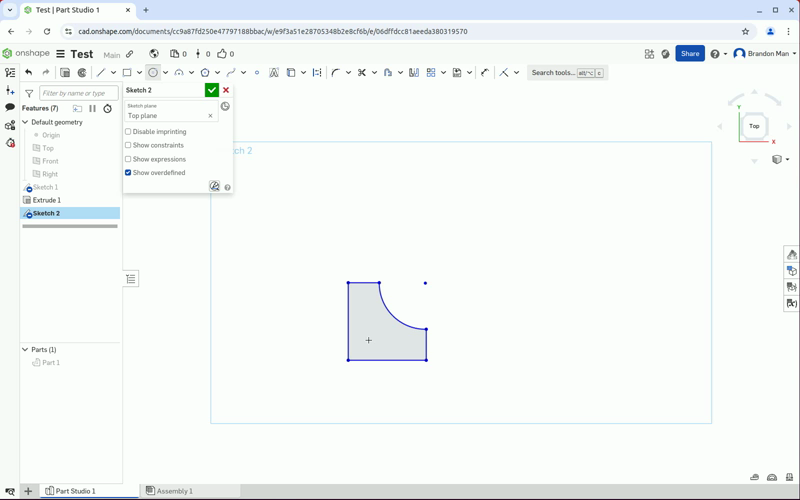
click(368, 339)
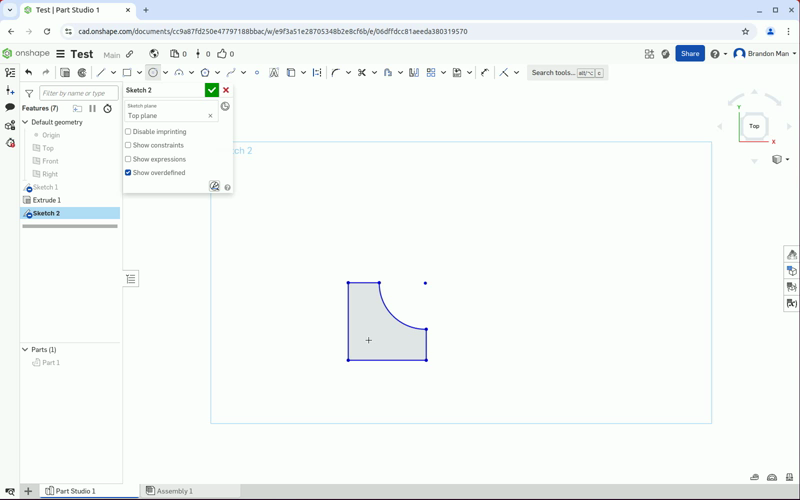
key_up(shift)
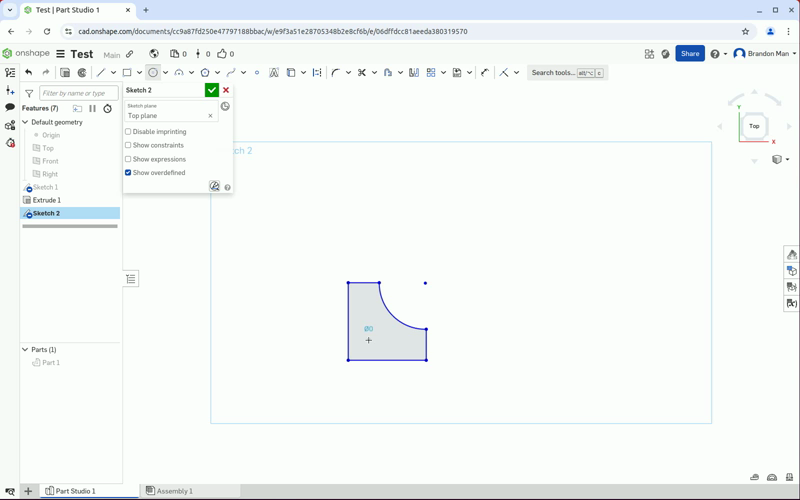
mouse_move(374, 339)
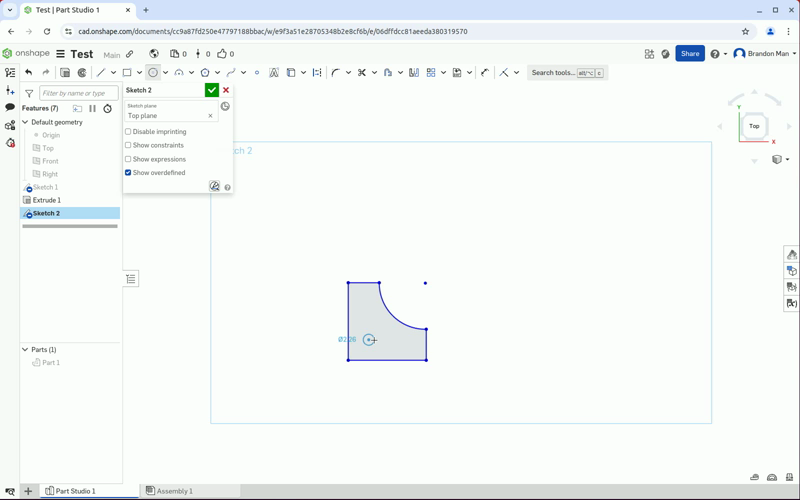
click(374, 339)
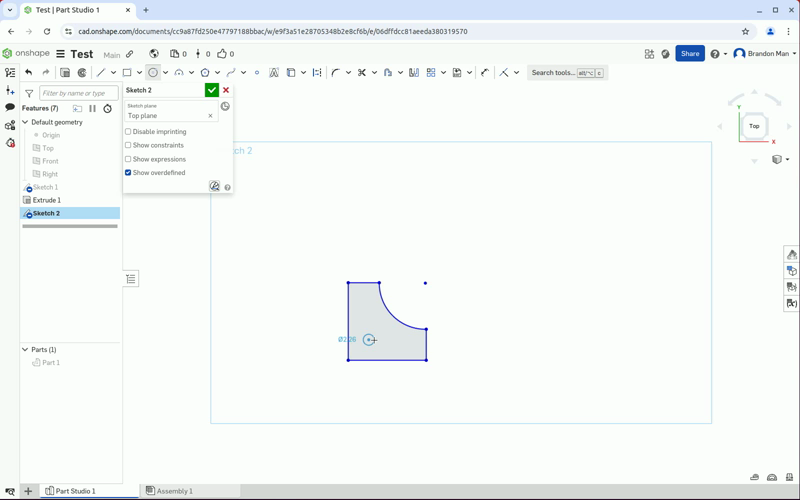
key(esc)
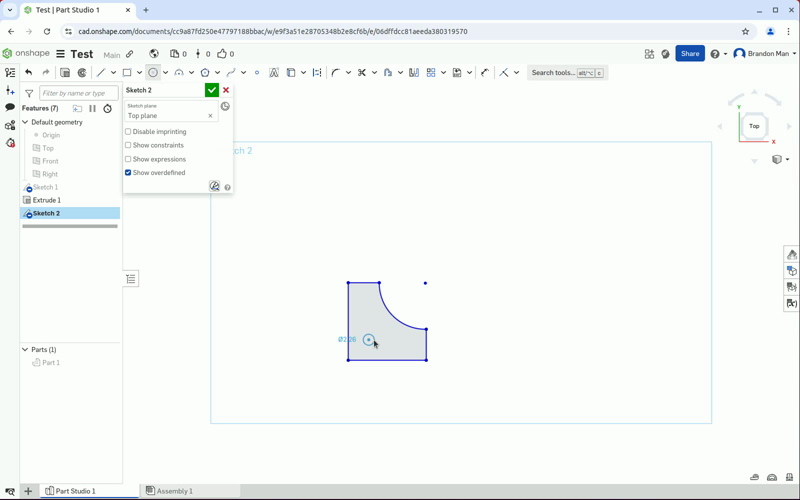
mouse_move(391, 330)
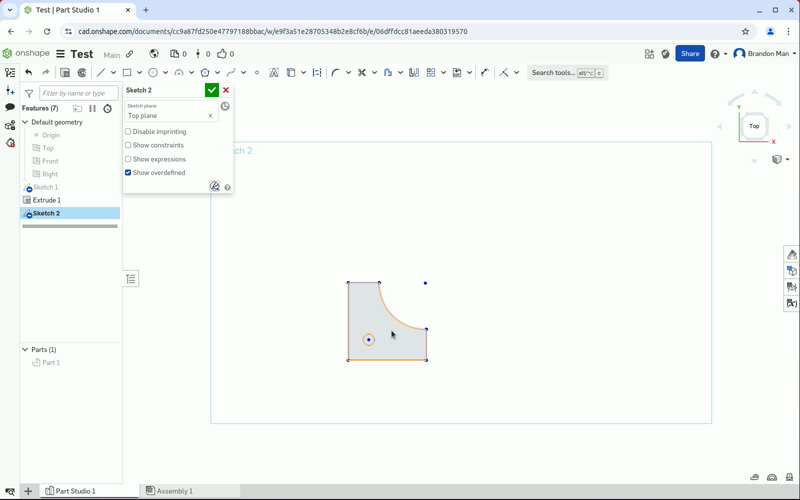
click(391, 330)
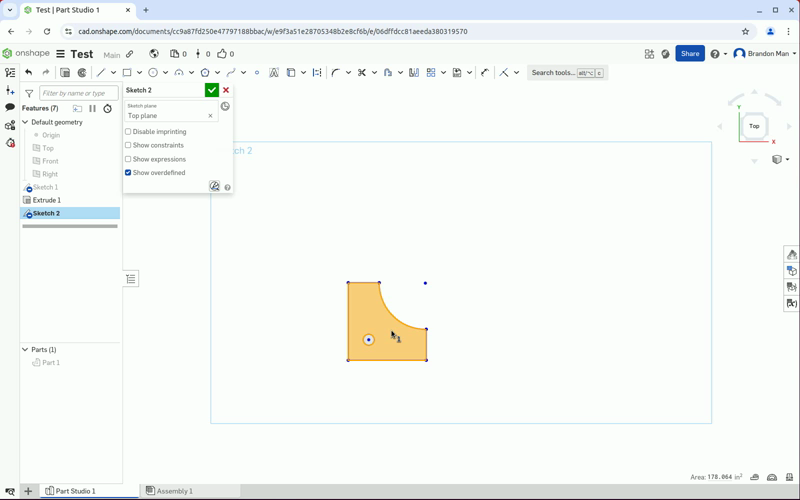
mouse_move(73, 352)
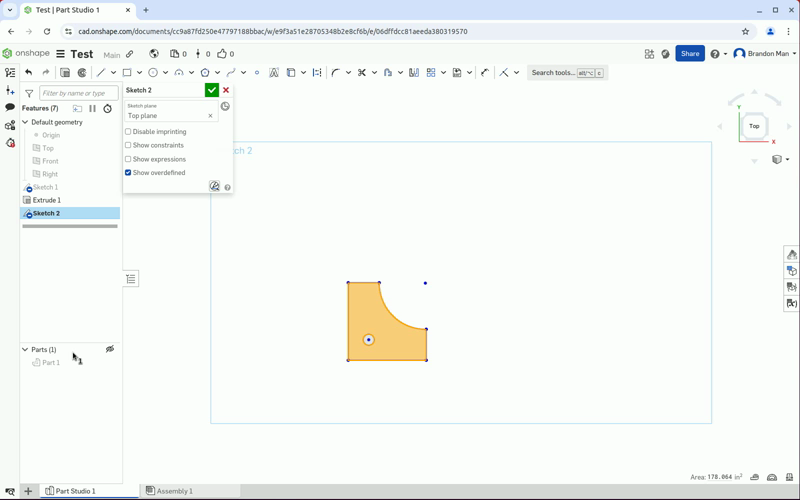
key(shift+y)
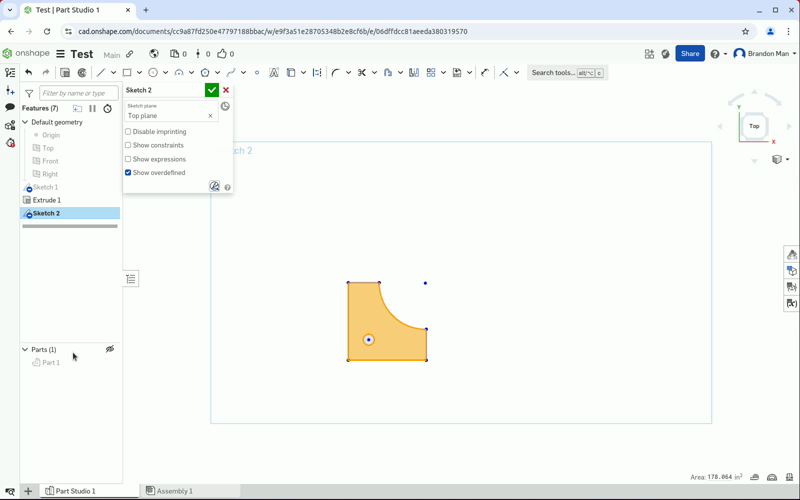
key(shift+e)
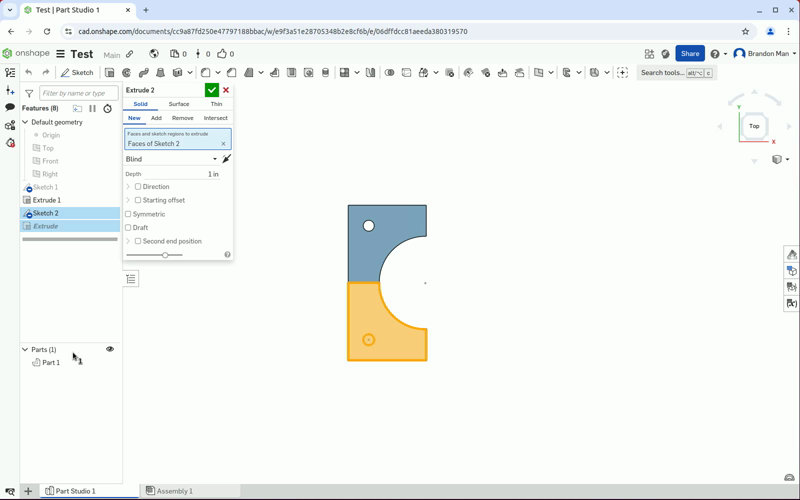
mouse_move(143, 106)
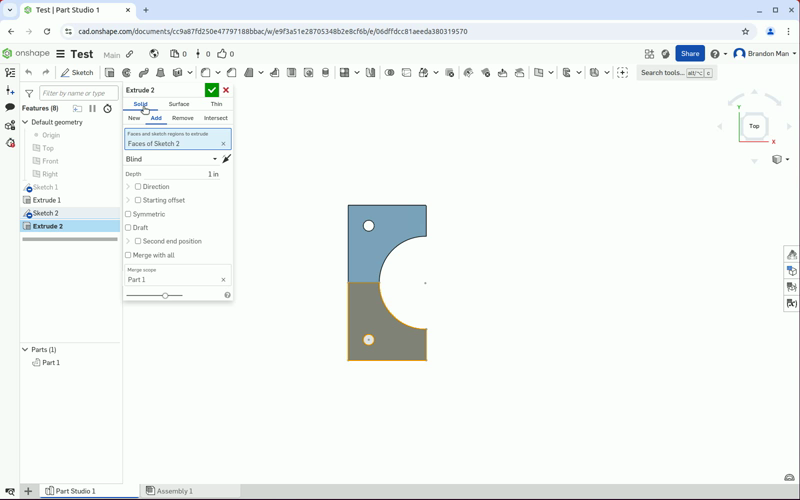
click(143, 106)
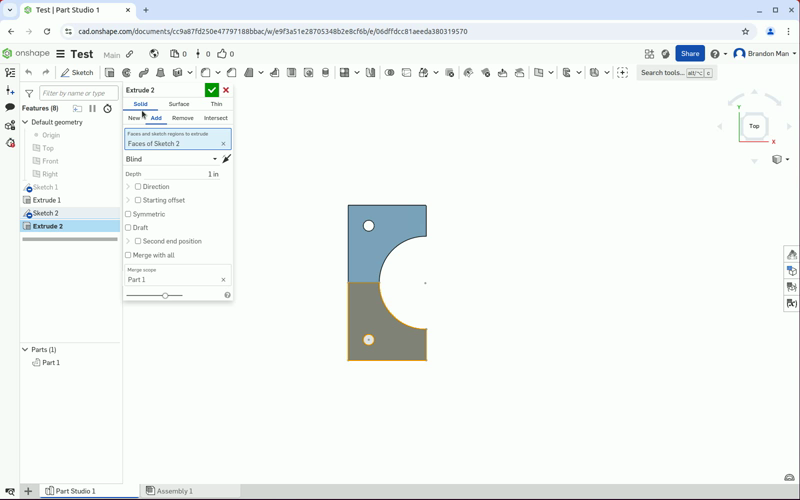
mouse_move(137, 120)
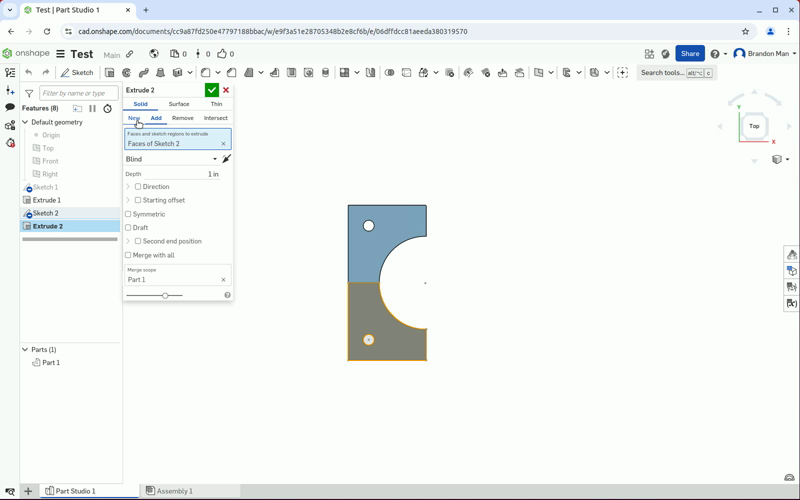
click(137, 120)
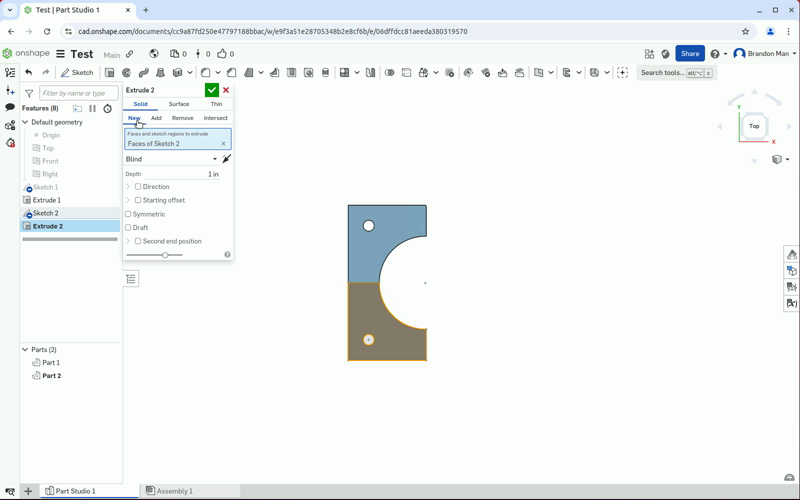
key(tab, 4)
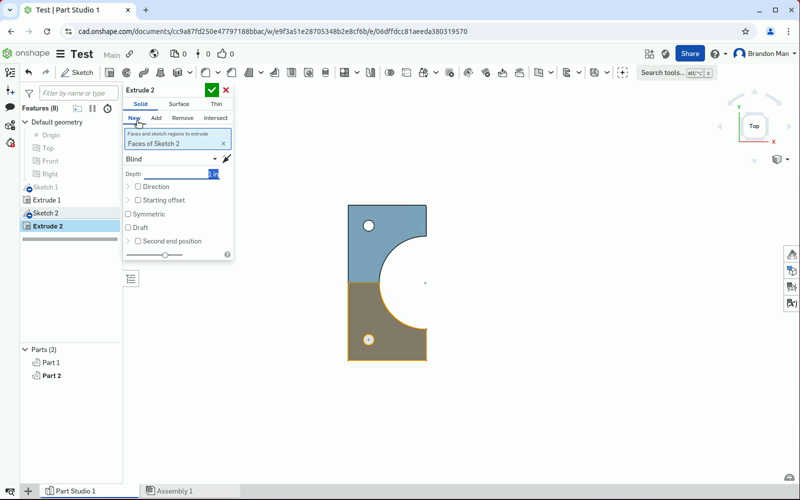
text(3.851)
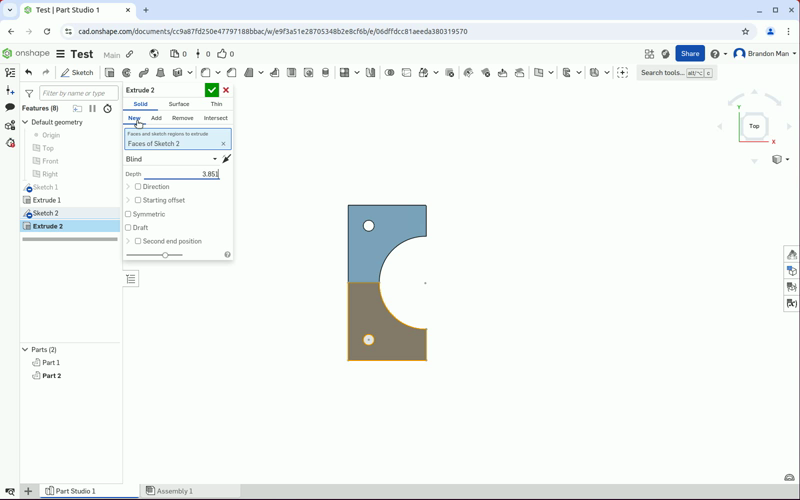
key(enter)
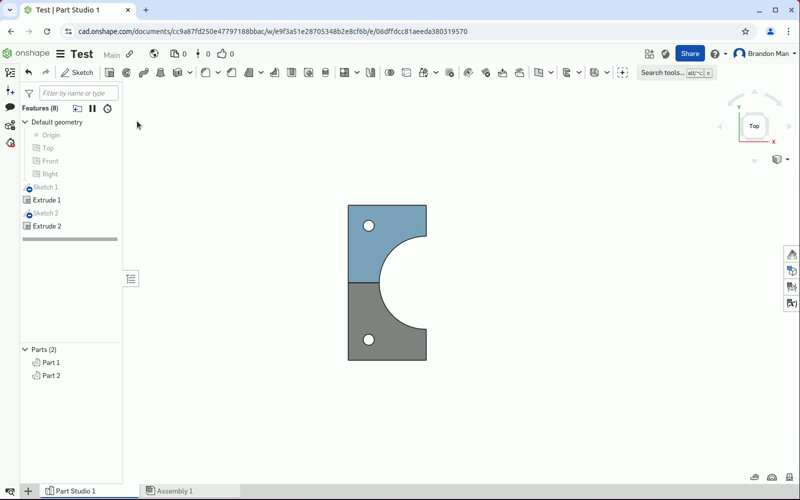
key(shift+h)
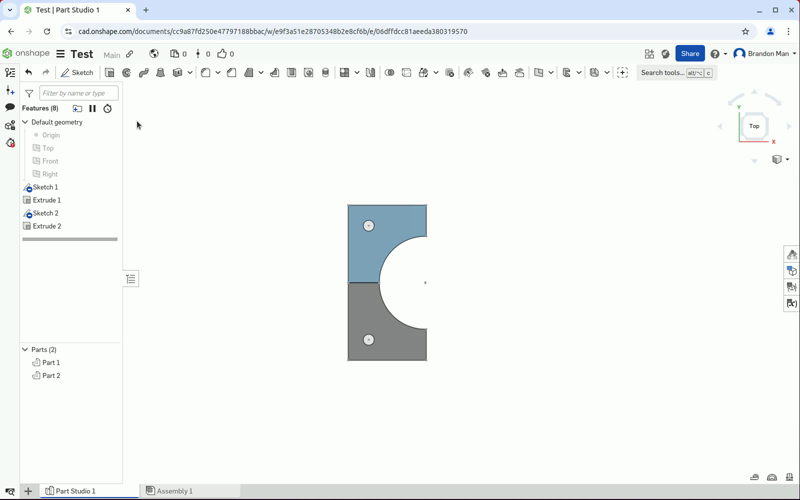
key(shift+h)
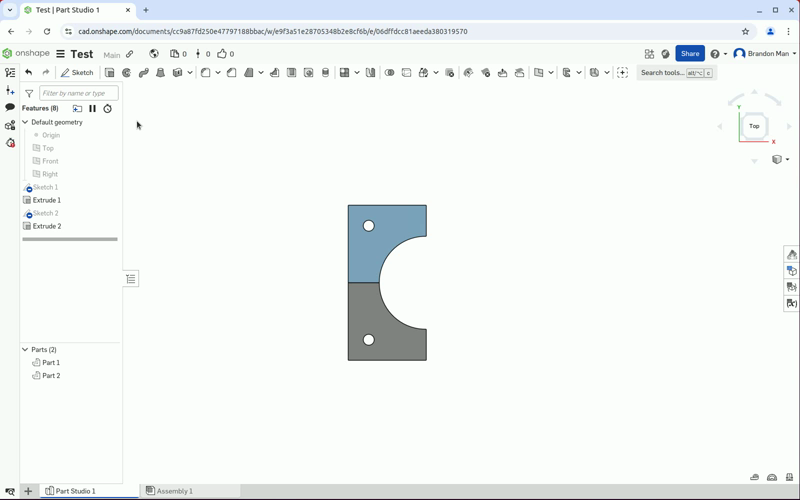
mouse_move(73, 189)
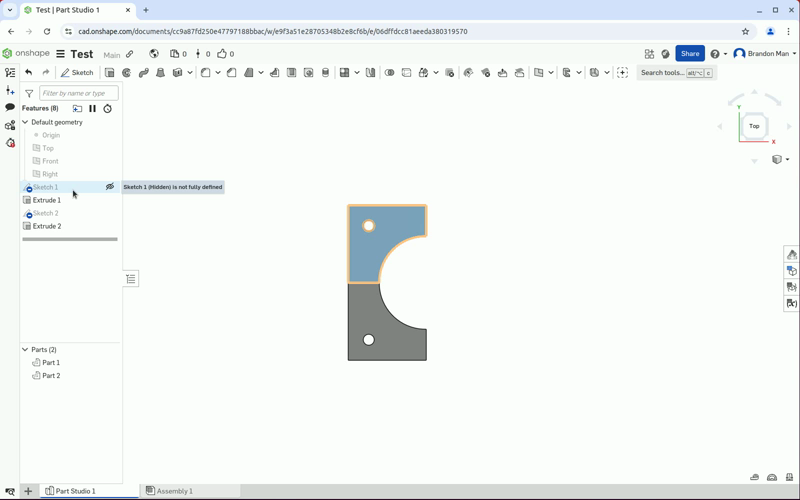
click(73, 189)
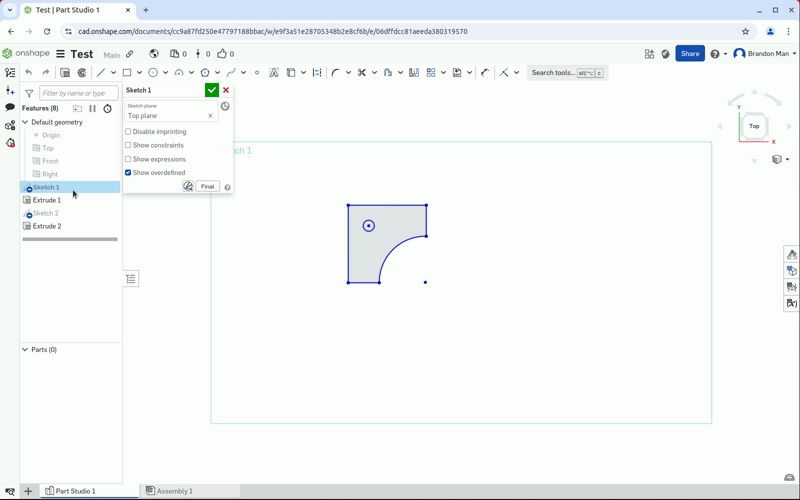
mouse_move(229, 92)
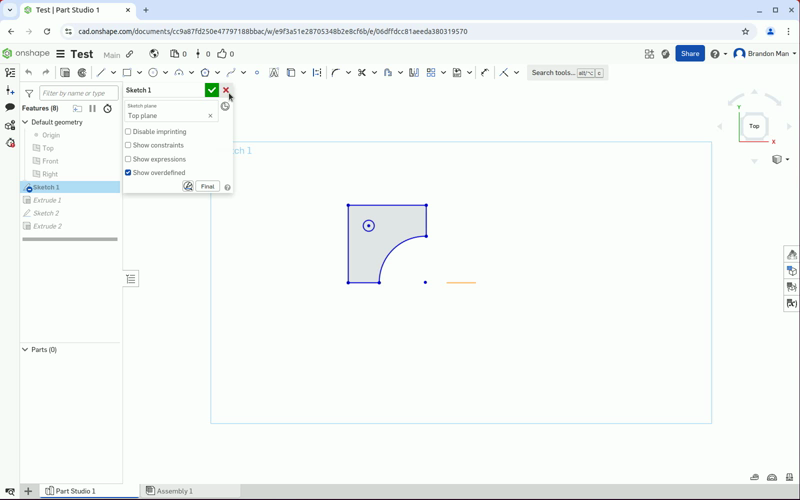
click(229, 92)
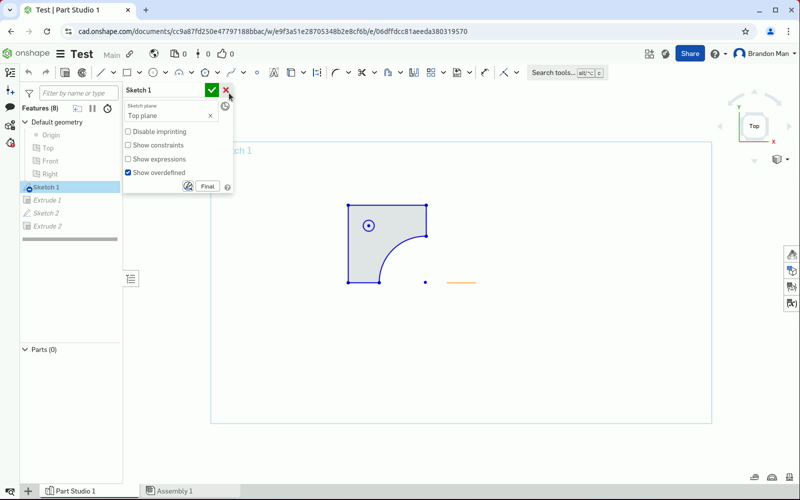
key(shift+s)
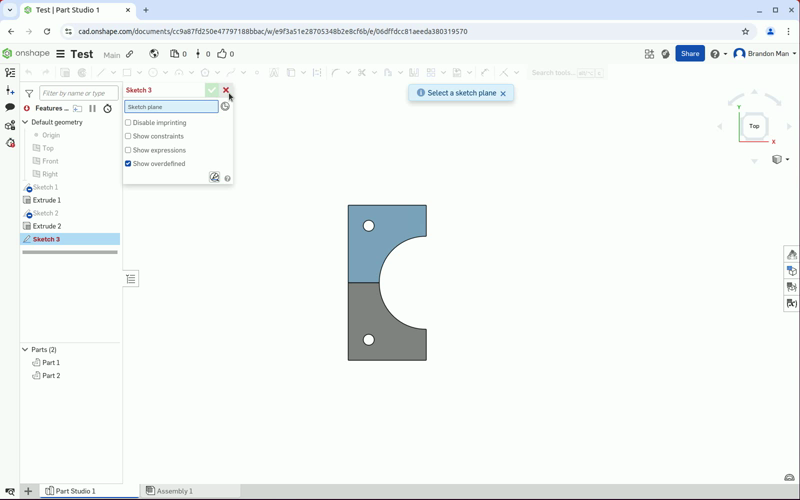
mouse_move(73, 150)
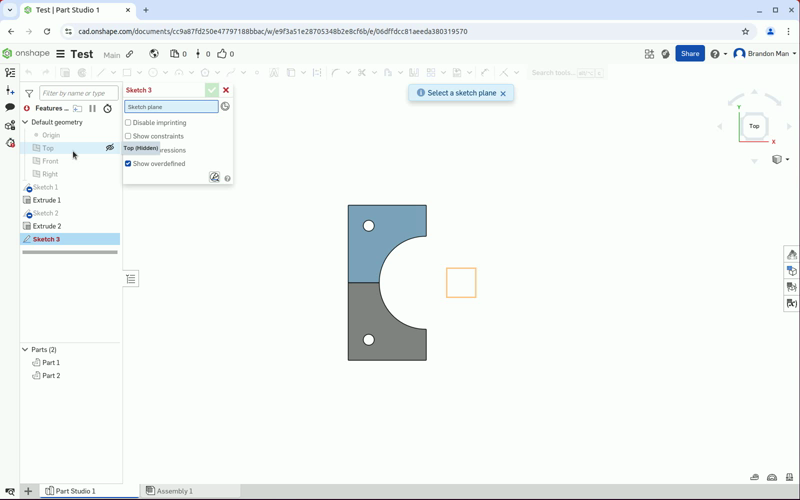
click(73, 150)
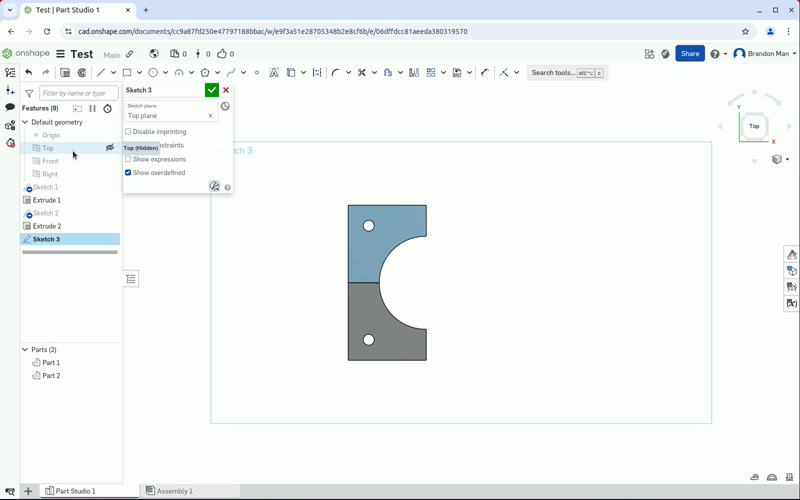
mouse_move(73, 352)
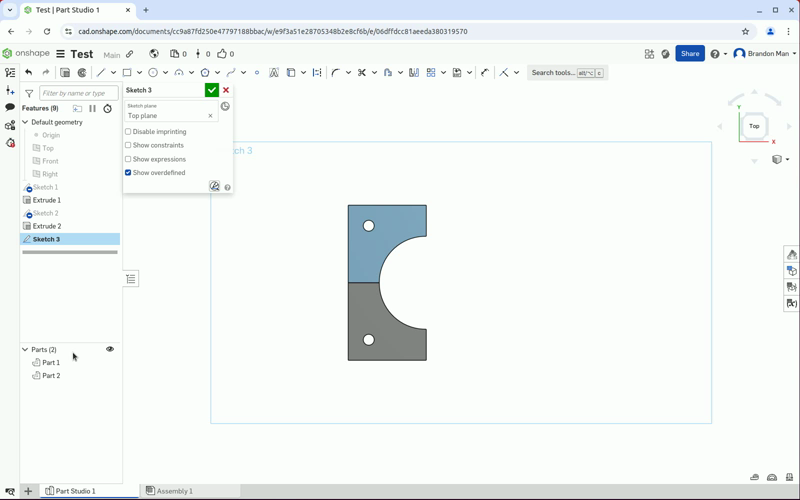
key(y)
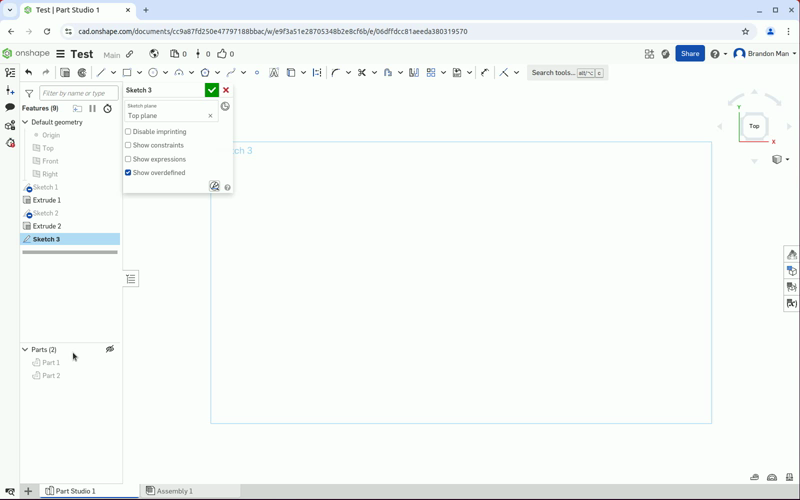
key(l)
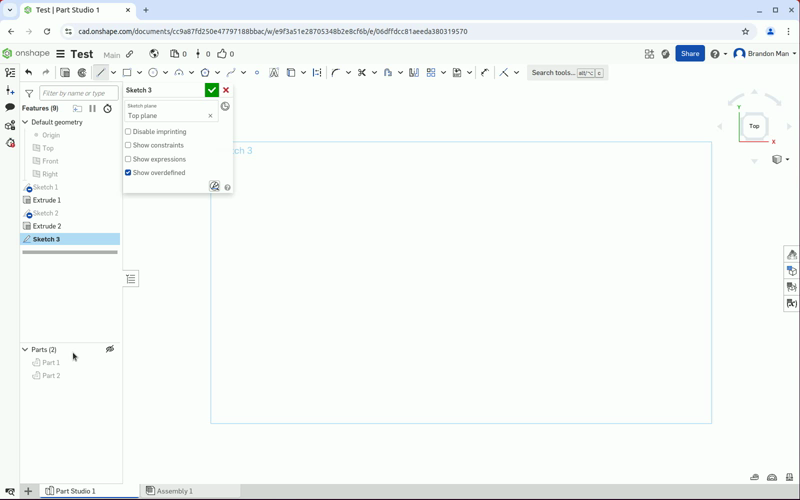
key_down(shift)
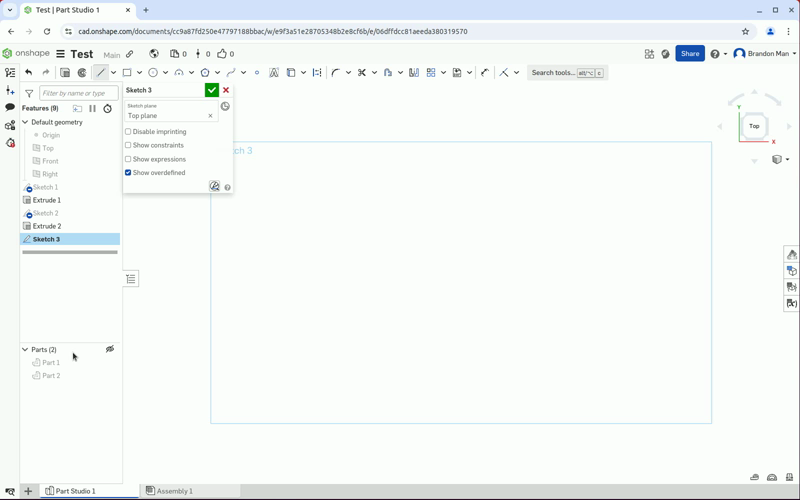
mouse_move(425, 360)
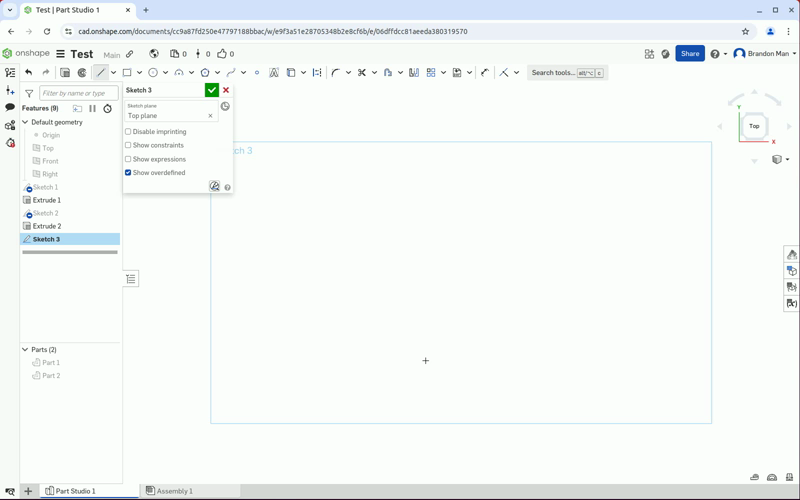
click(425, 360)
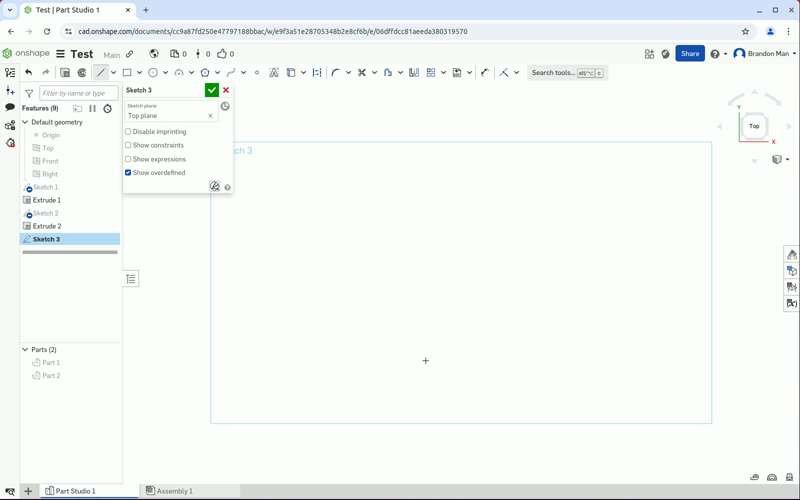
key_up(shift)
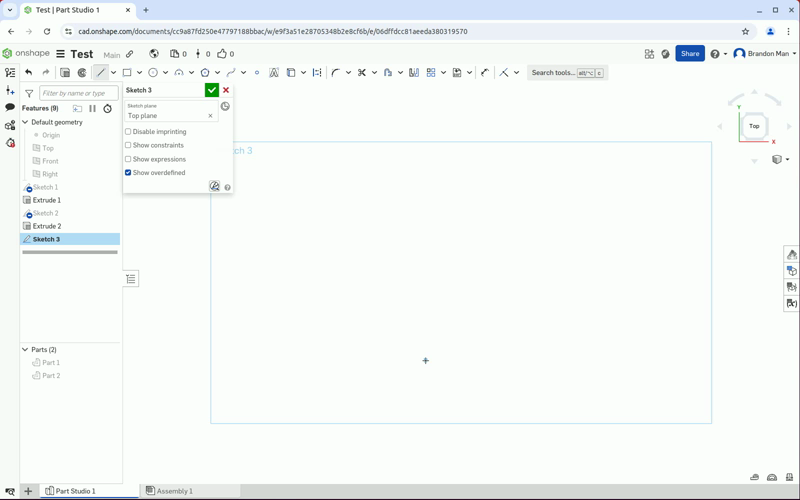
key_down(shift)
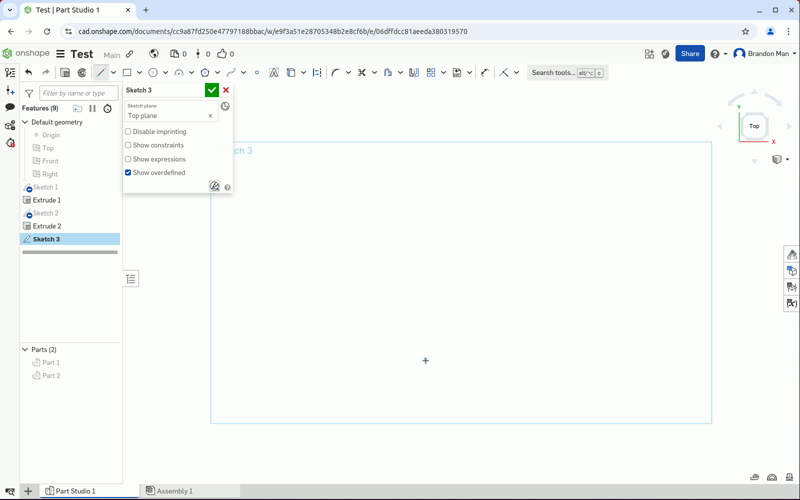
mouse_move(520, 360)
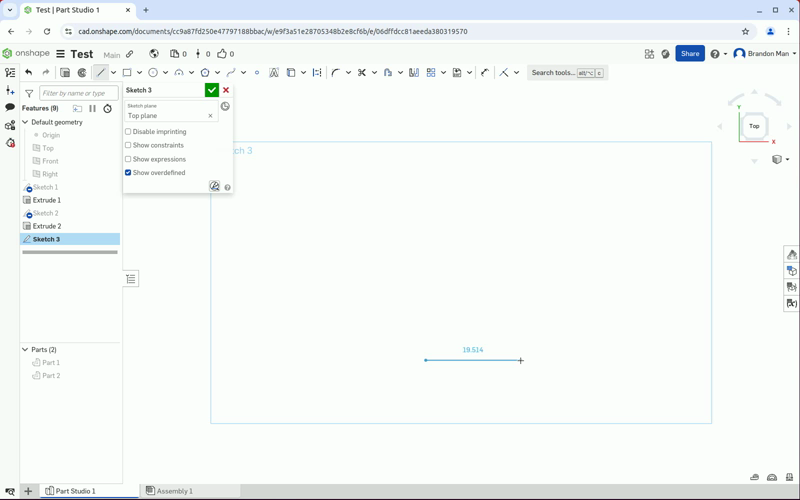
click(520, 360)
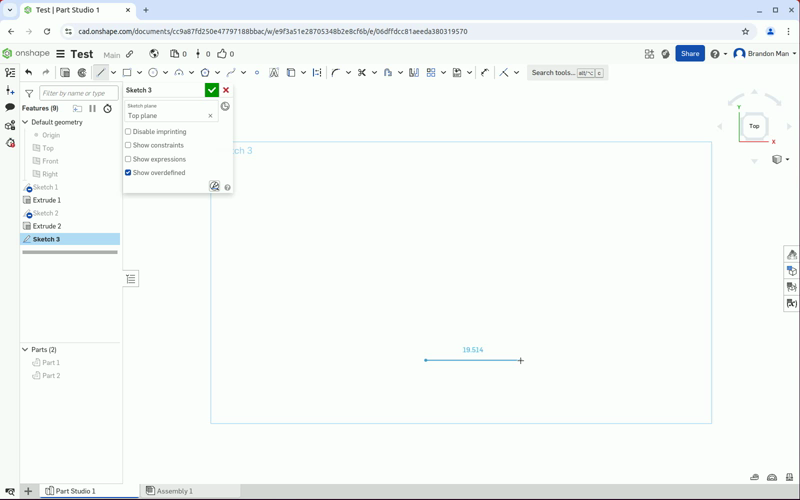
key_up(shift)
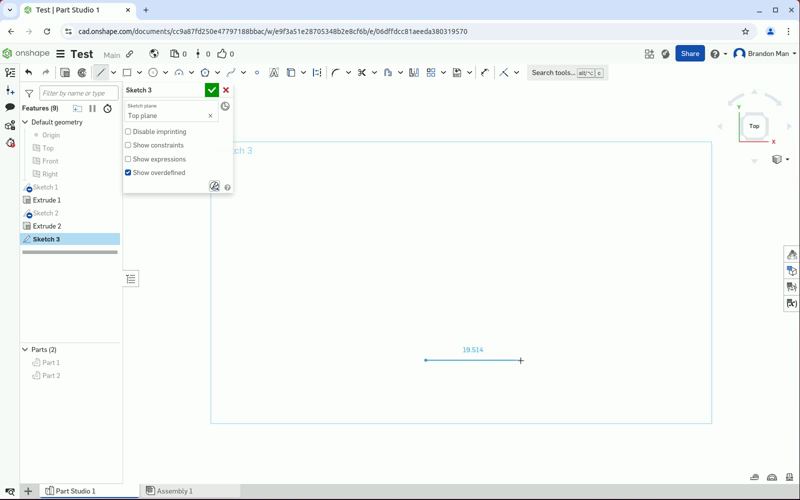
key_down(shift)
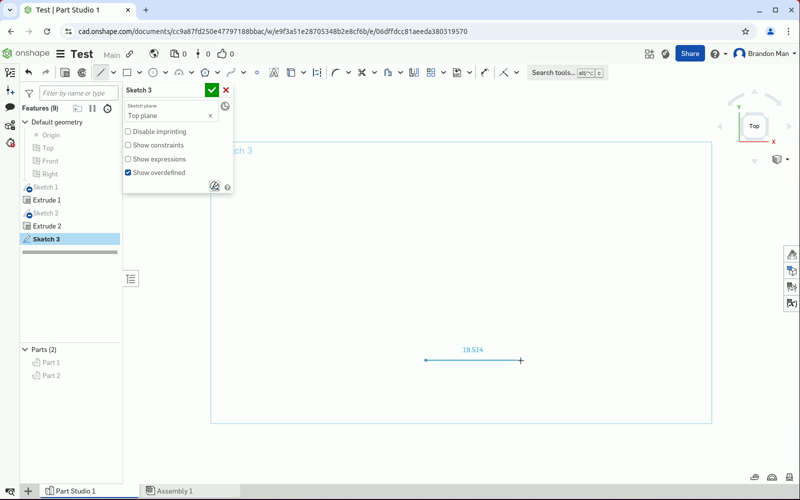
mouse_move(520, 207)
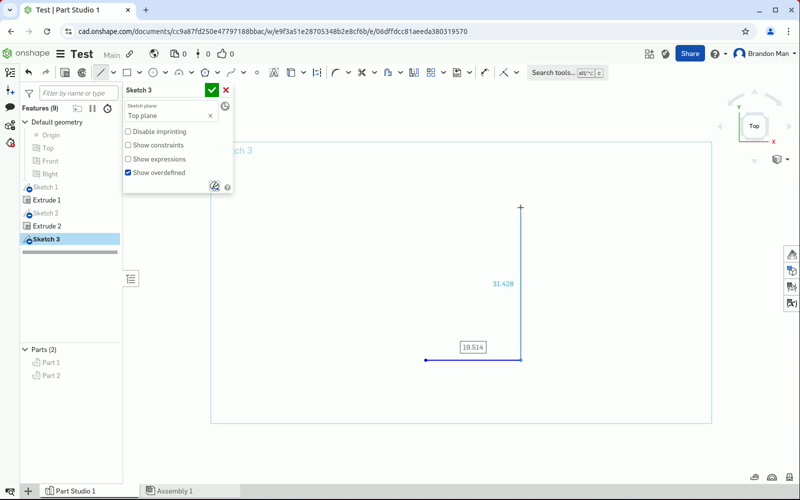
click(520, 207)
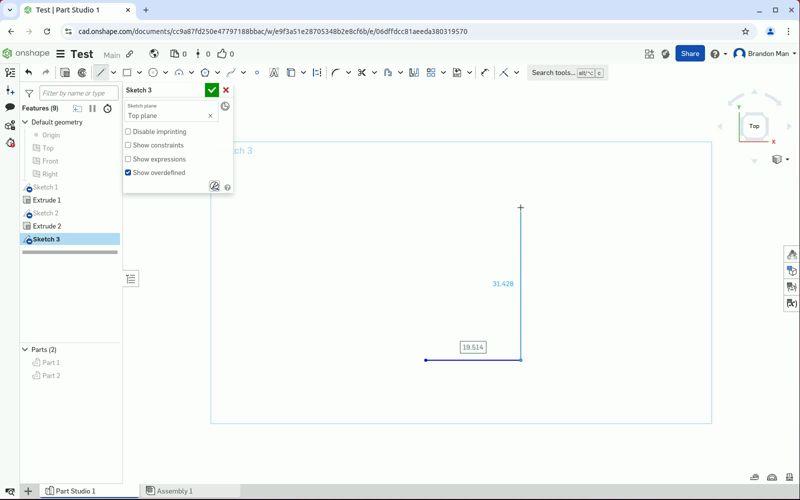
key_up(shift)
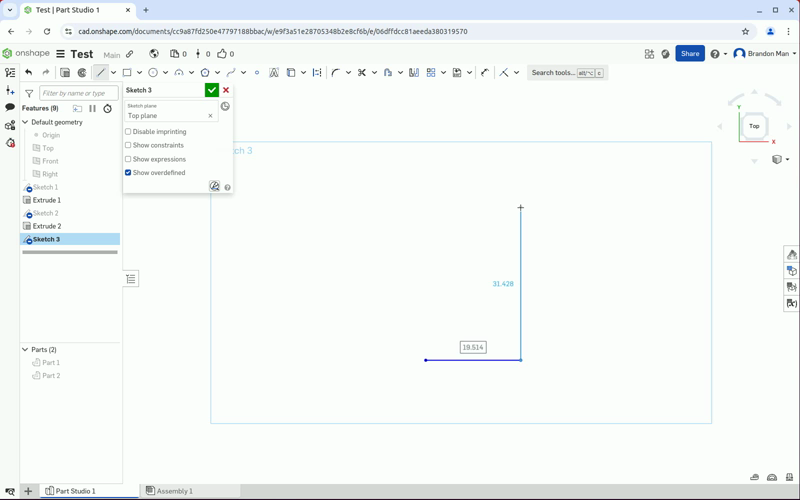
key_down(shift)
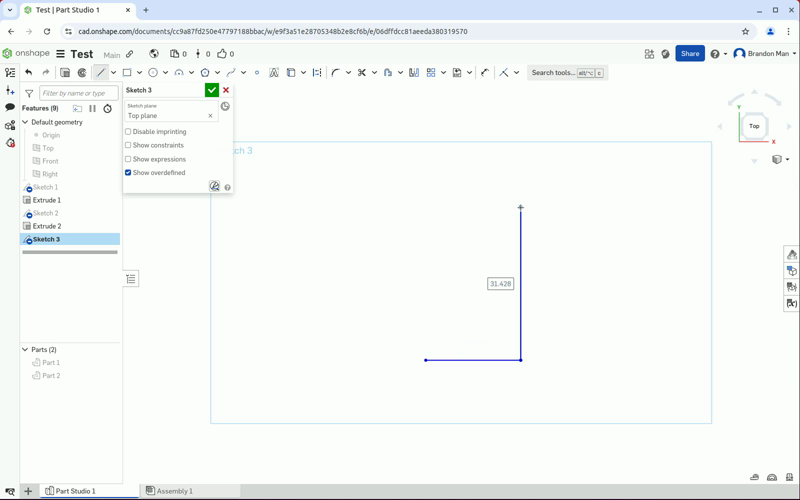
mouse_move(425, 207)
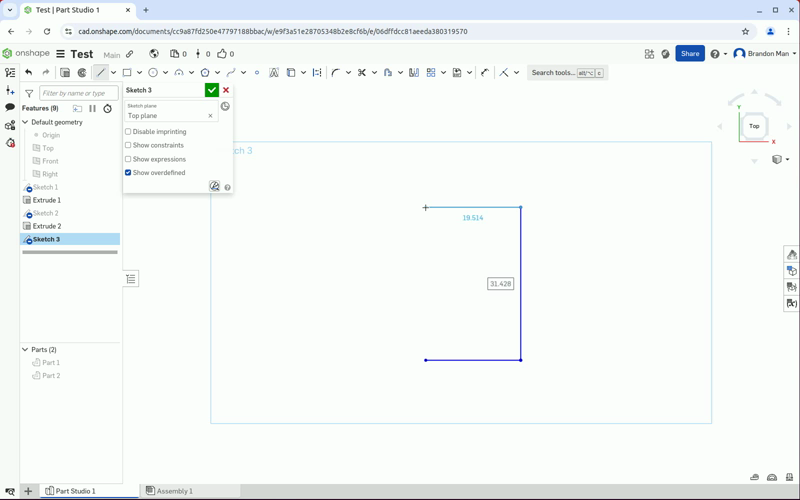
click(425, 207)
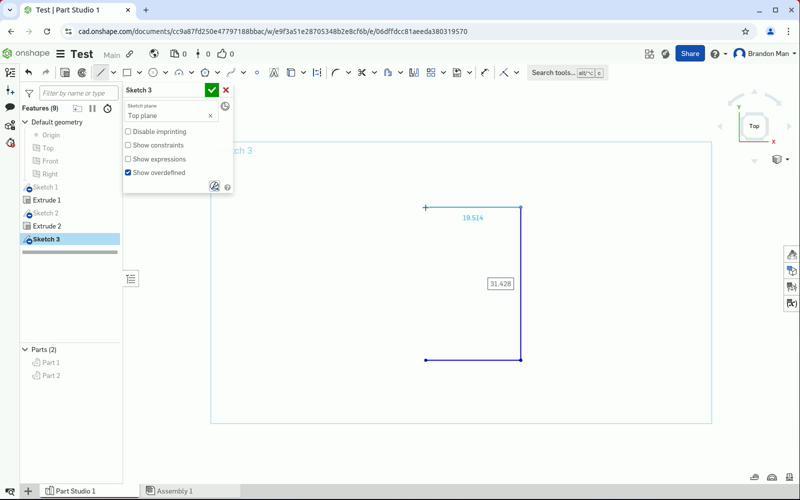
key_up(shift)
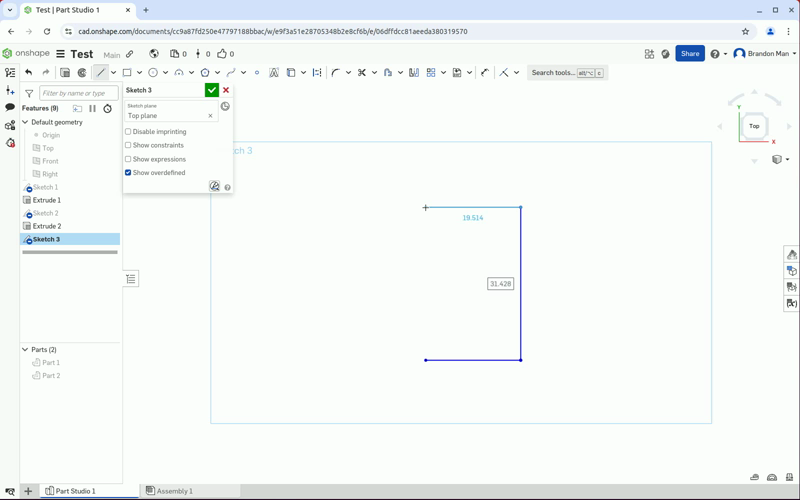
key_down(shift)
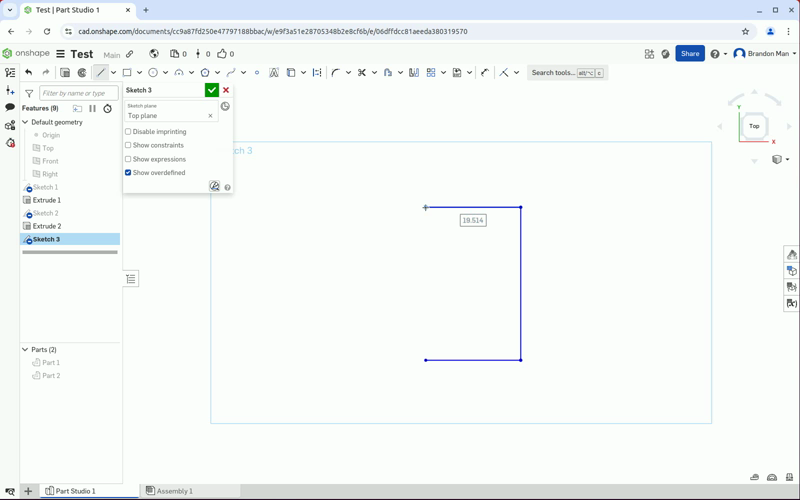
mouse_move(455, 207)
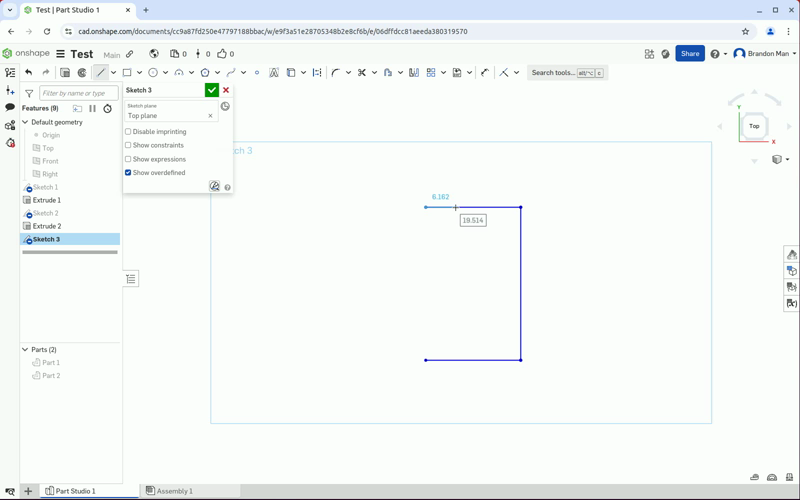
mouse_move(425, 237)
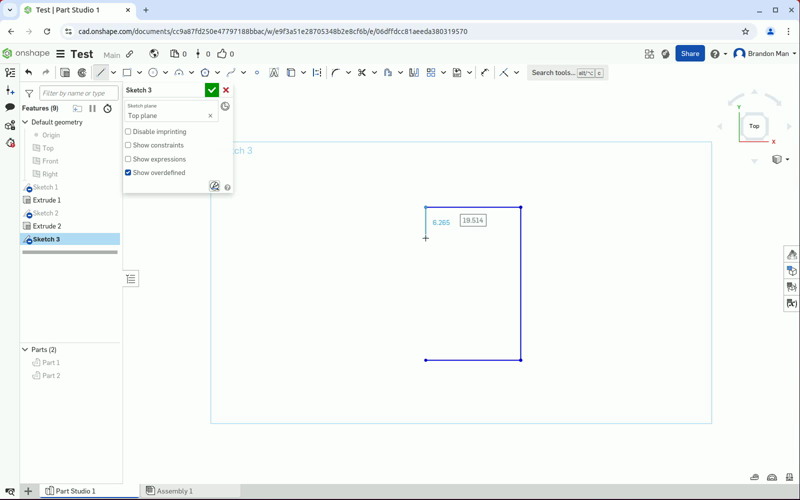
click(425, 237)
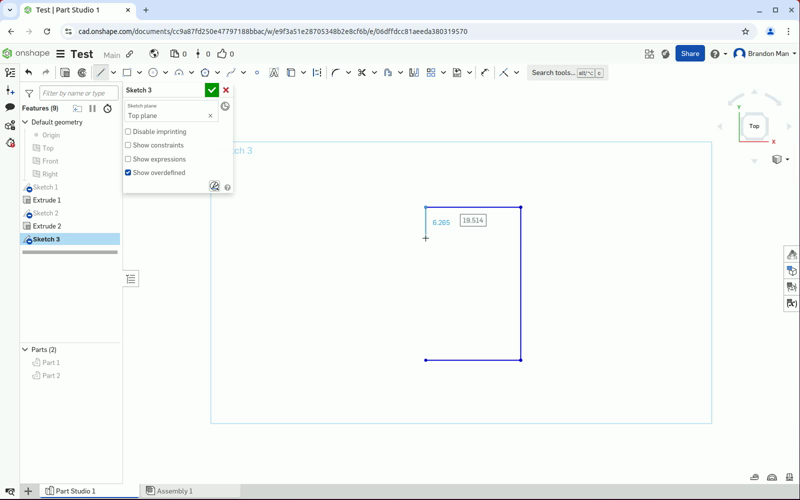
key_up(shift)
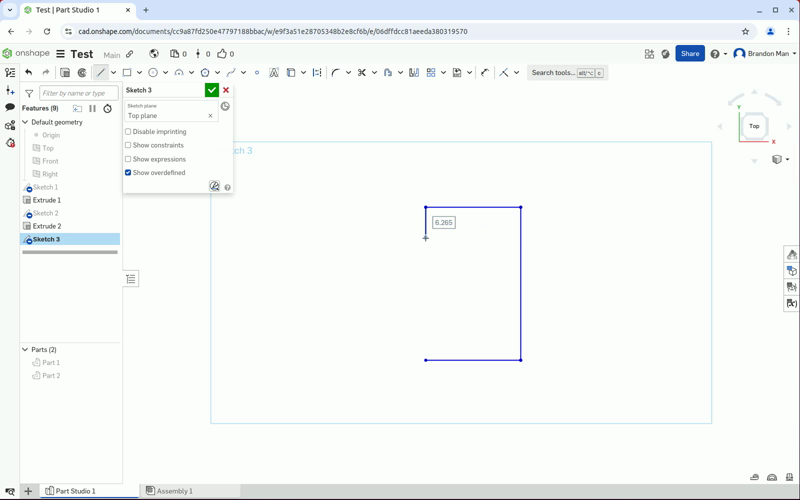
key(esc)
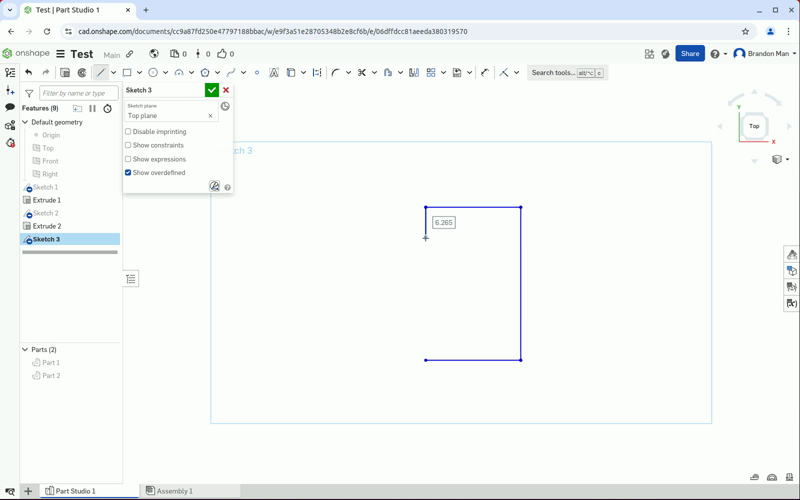
key(a)
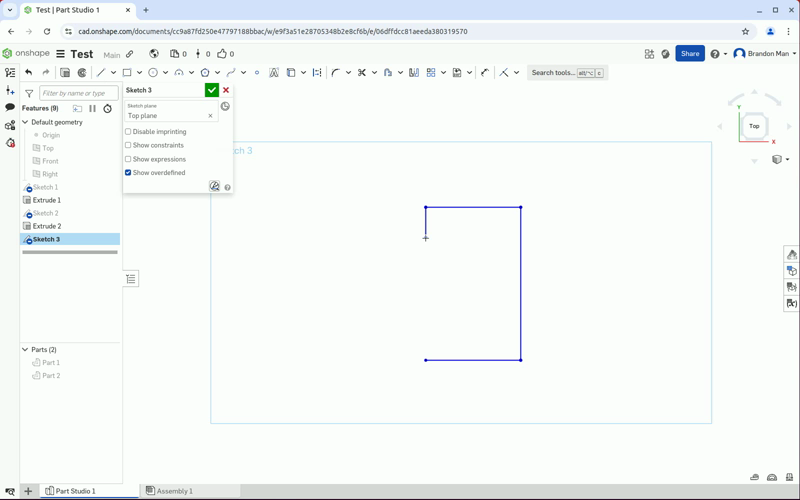
mouse_move(425, 237)
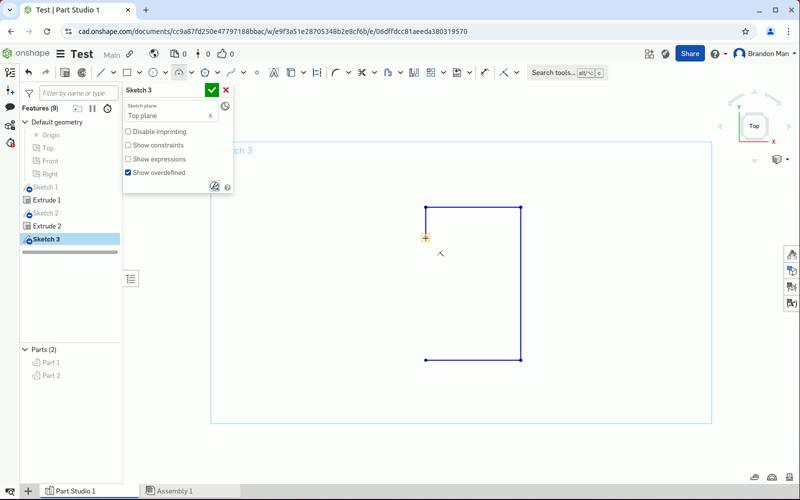
click(425, 237)
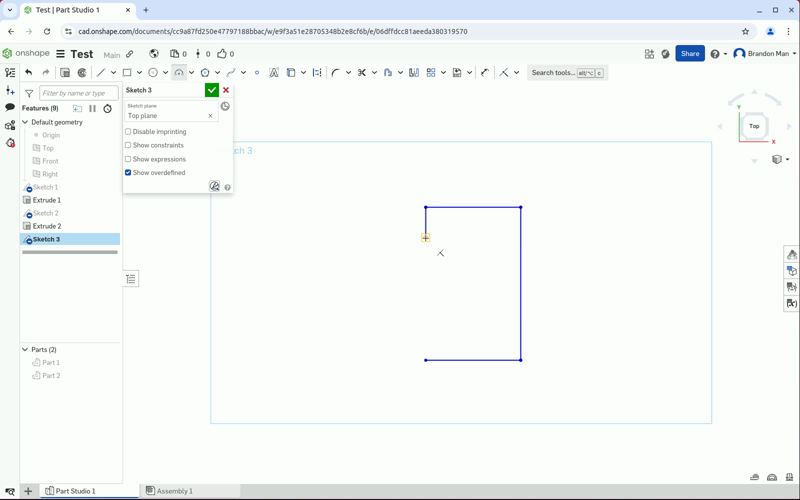
key_down(shift)
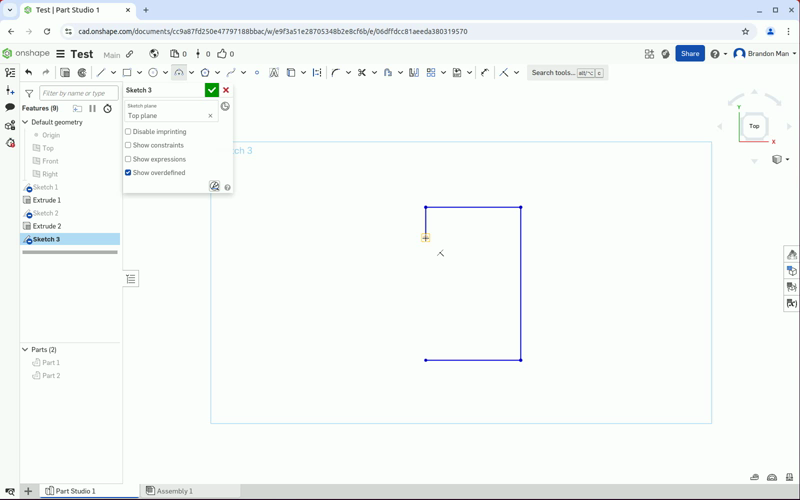
mouse_move(425, 329)
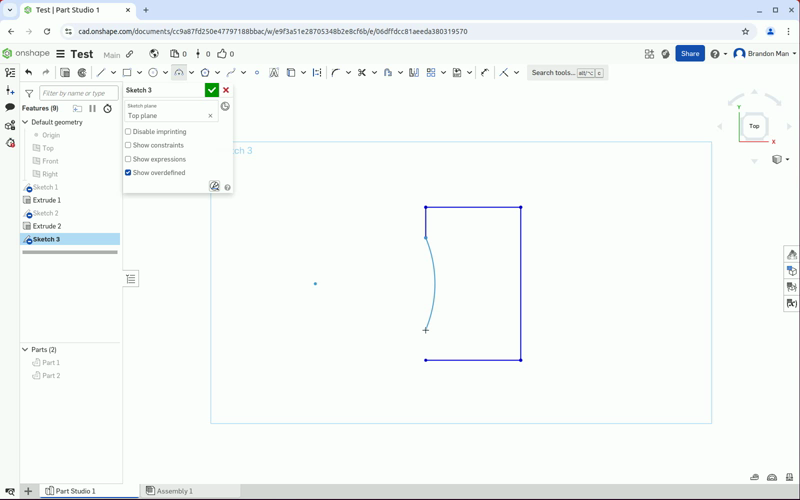
click(425, 329)
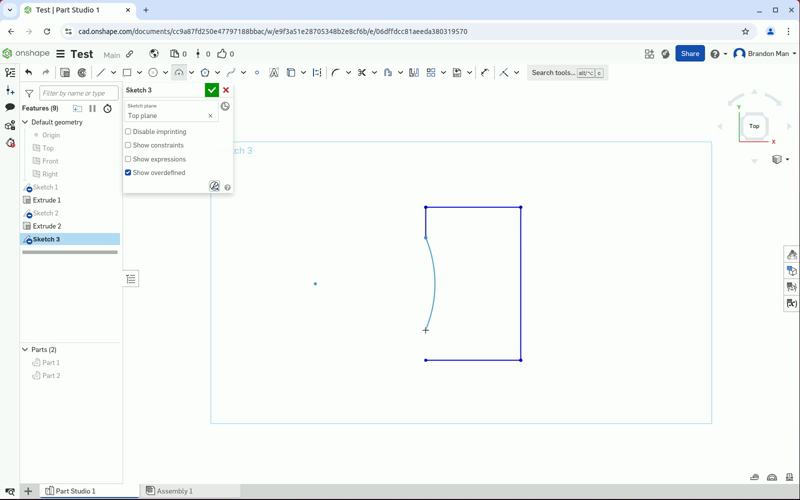
mouse_move(471, 283)
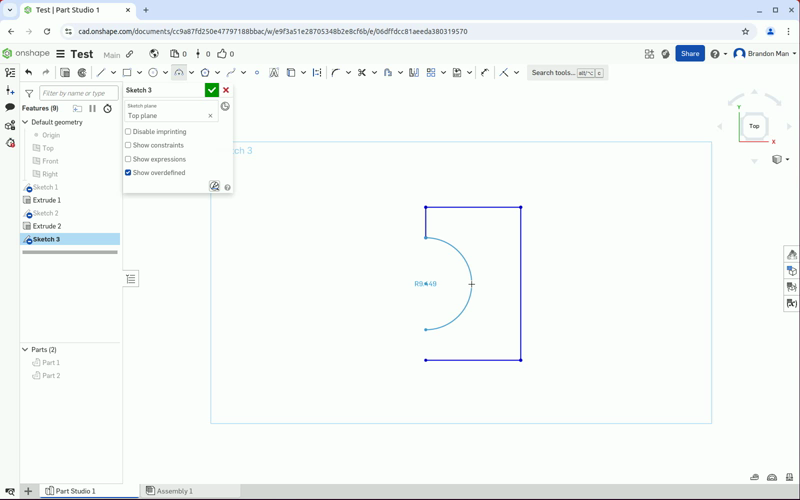
click(471, 283)
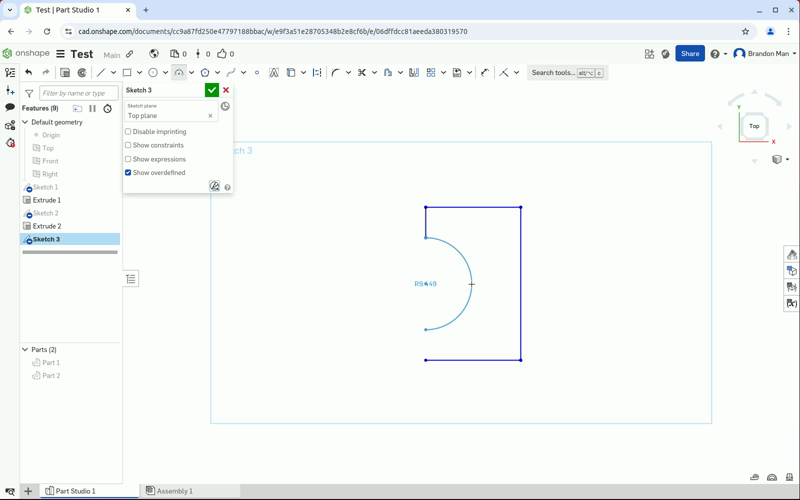
key_up(shift)
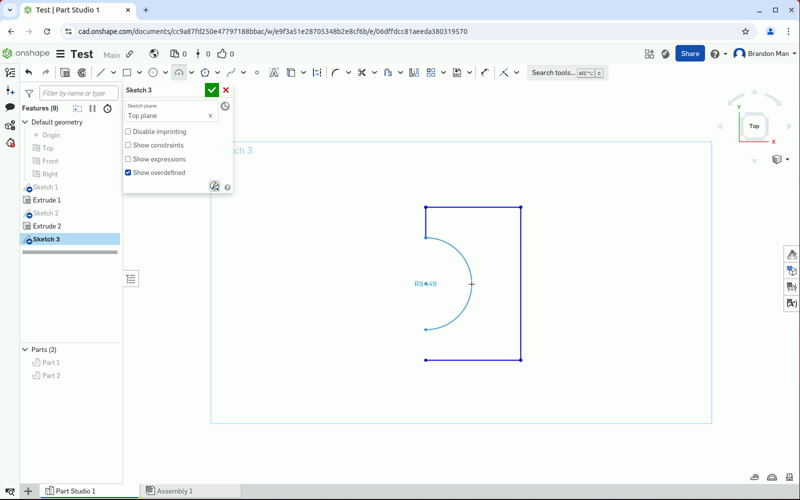
key(esc)
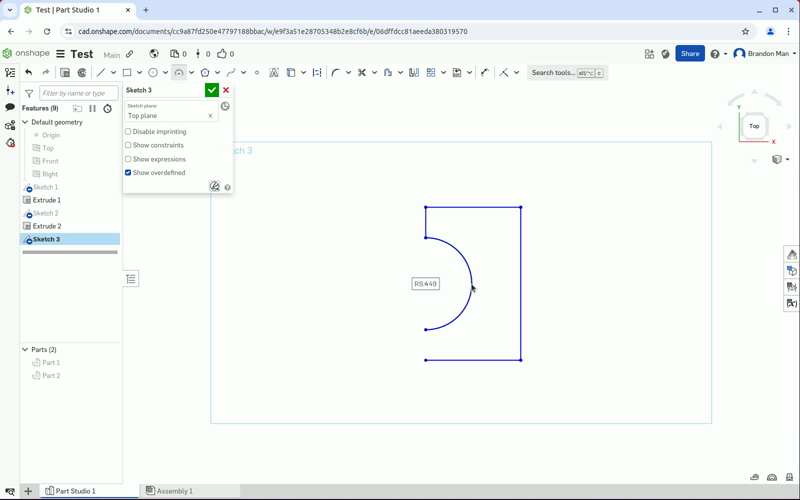
key(l)
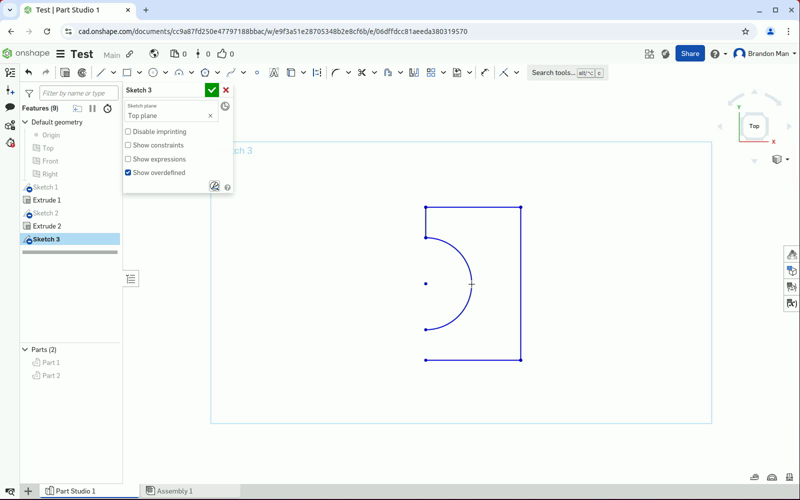
mouse_move(425, 329)
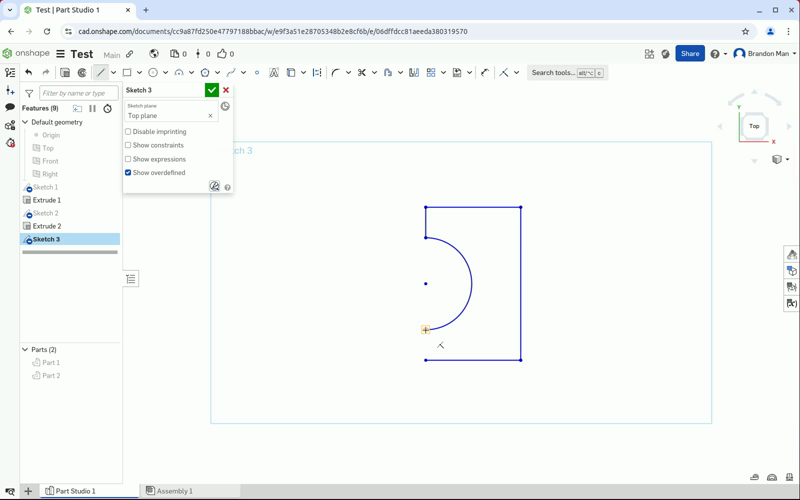
click(425, 329)
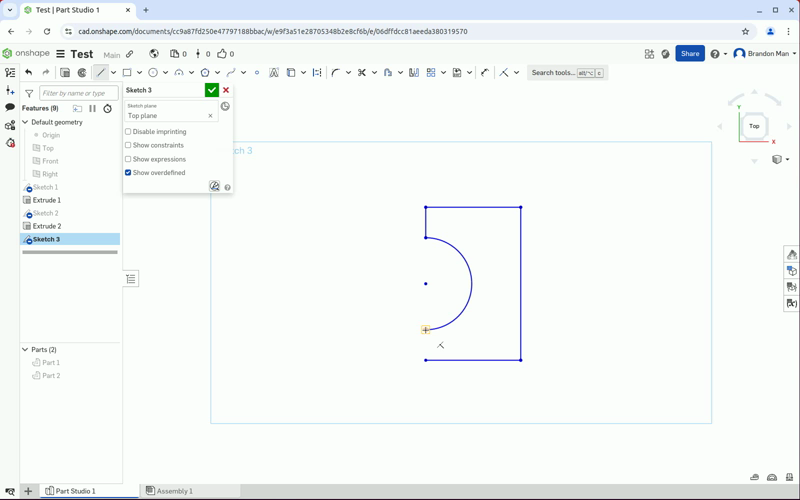
mouse_move(455, 329)
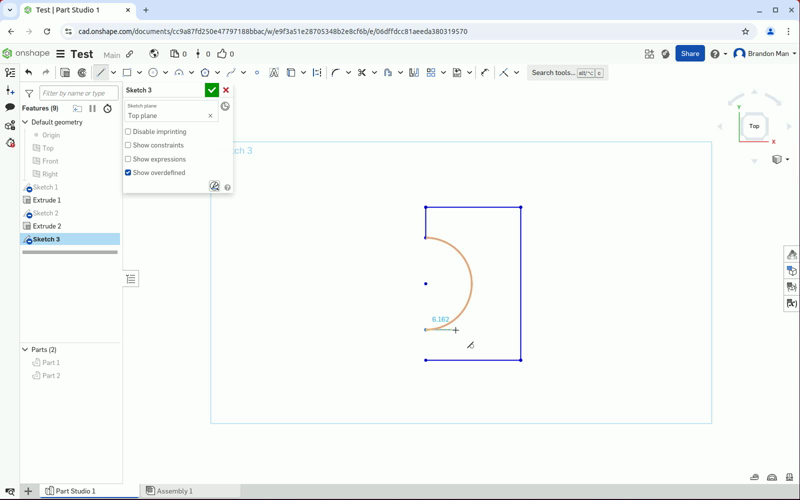
key_down(shift)
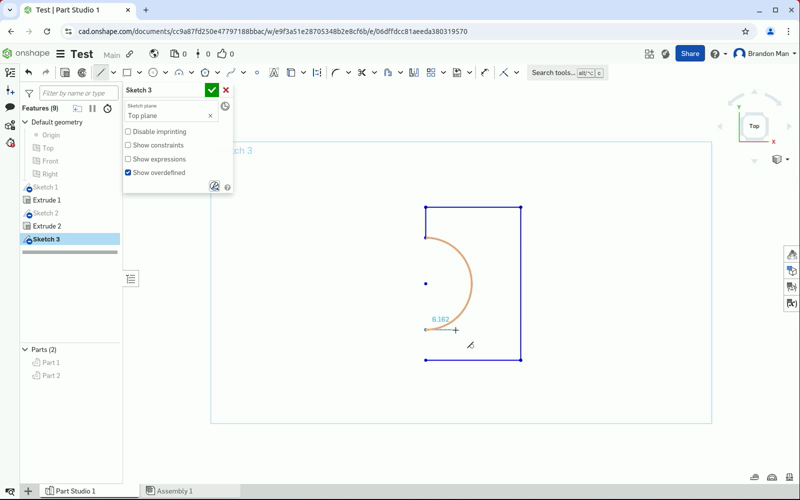
mouse_move(425, 360)
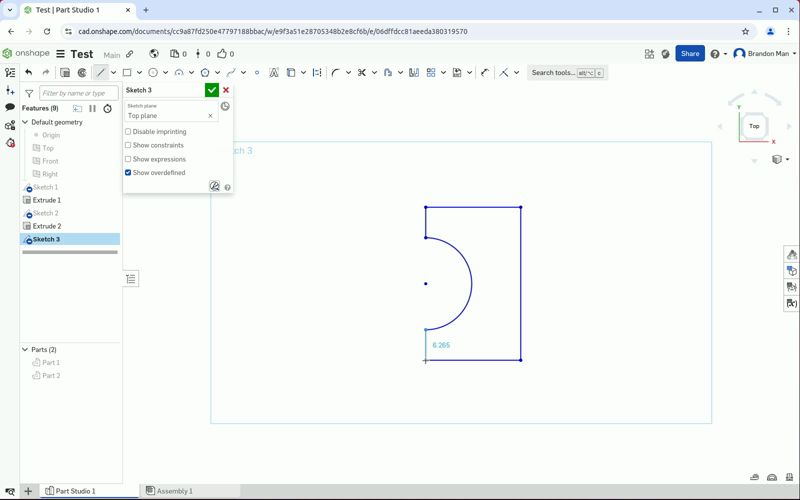
key_up(shift)
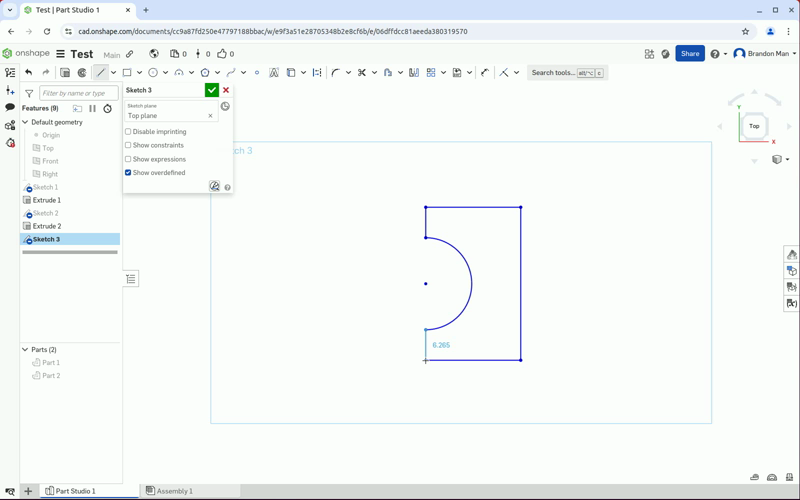
click(425, 360)
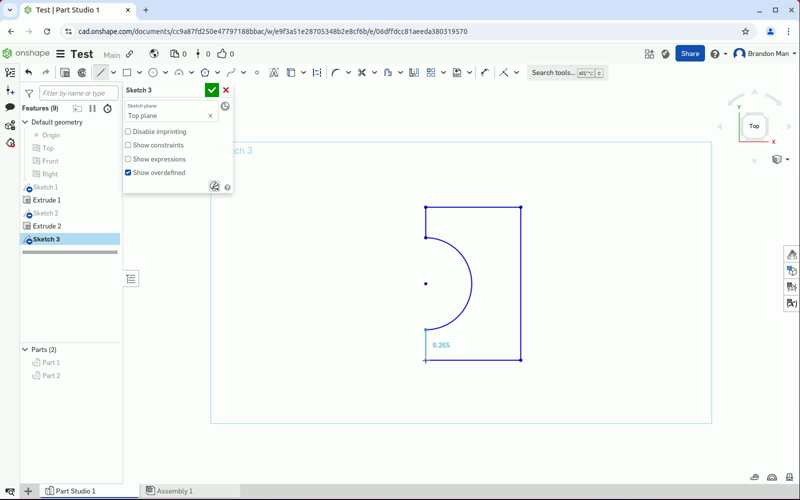
key(esc)
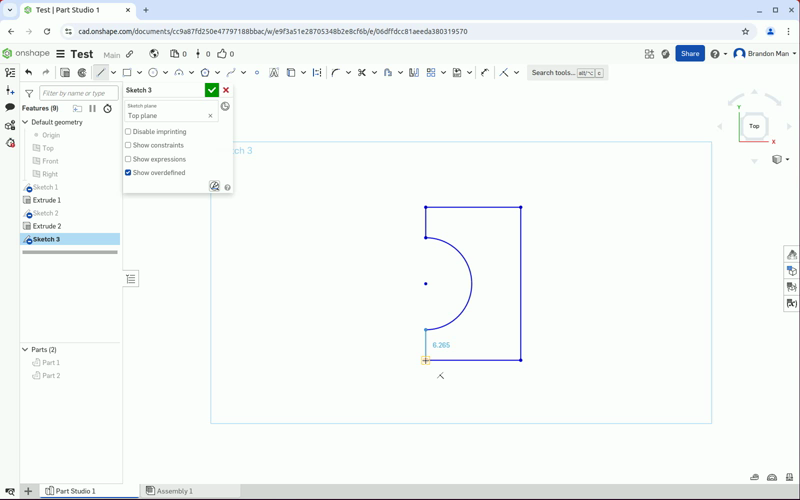
key(c)
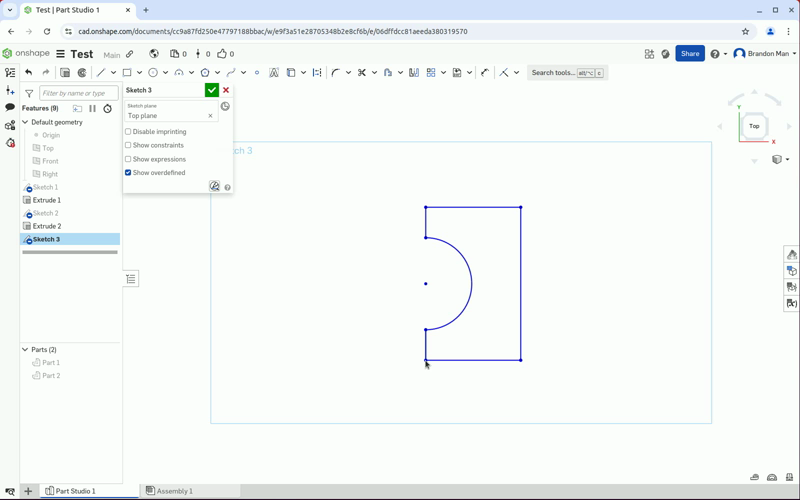
key_down(shift)
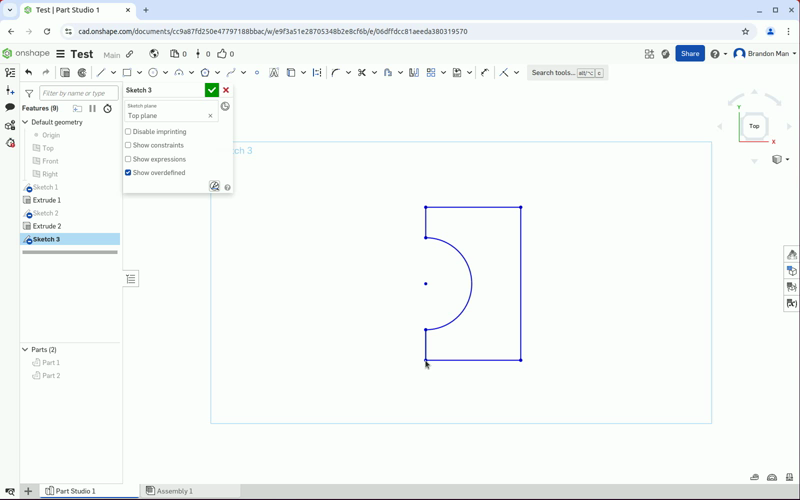
mouse_move(482, 341)
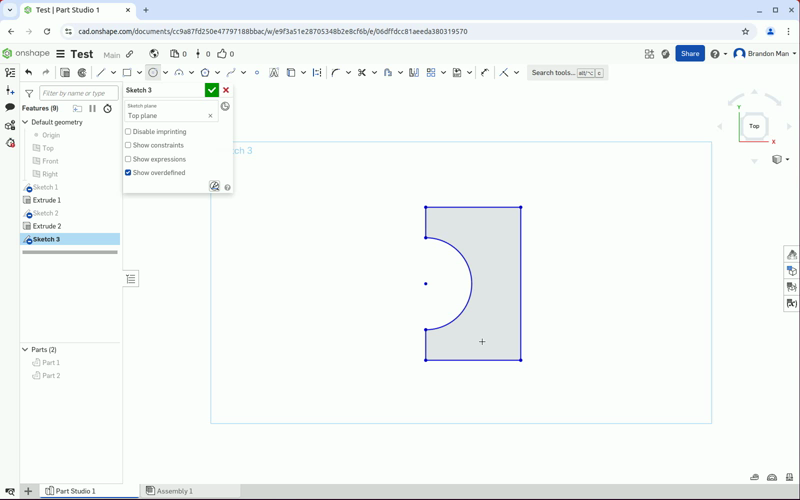
click(482, 341)
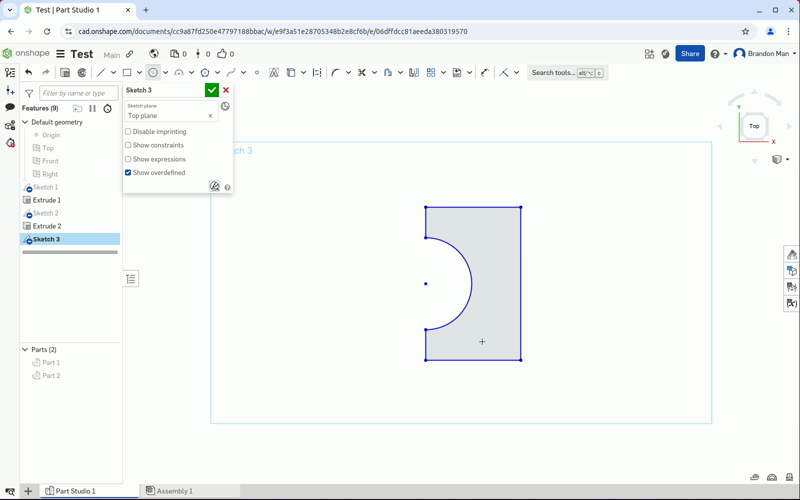
key_up(shift)
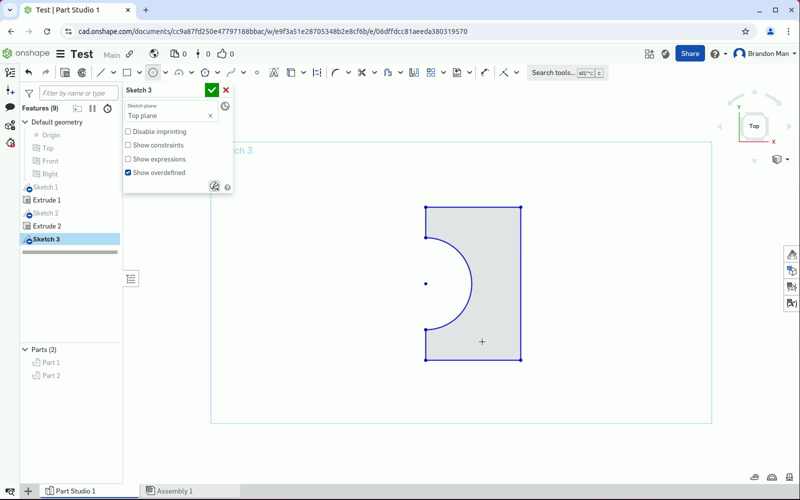
mouse_move(486, 341)
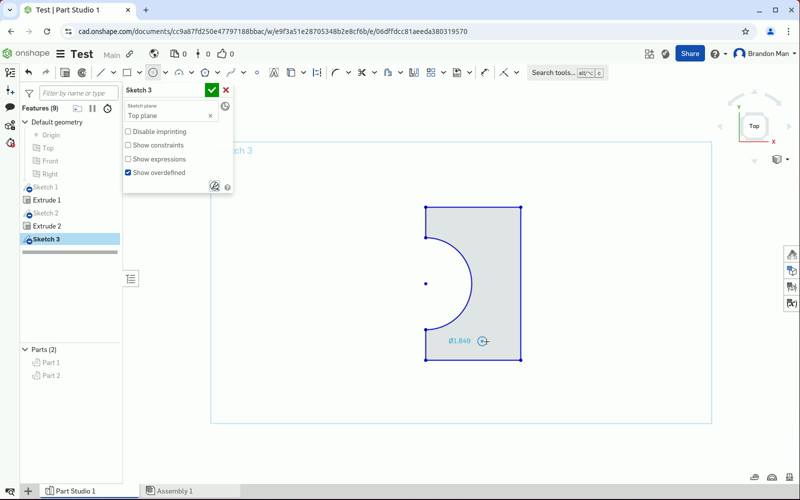
click(486, 341)
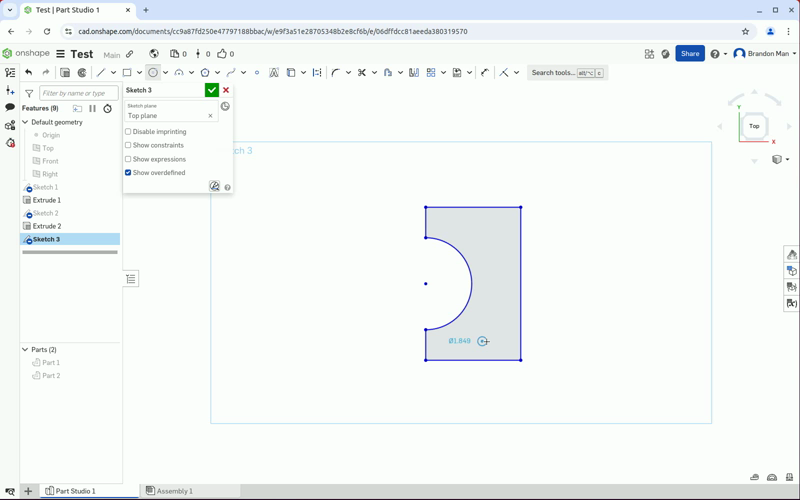
key(esc)
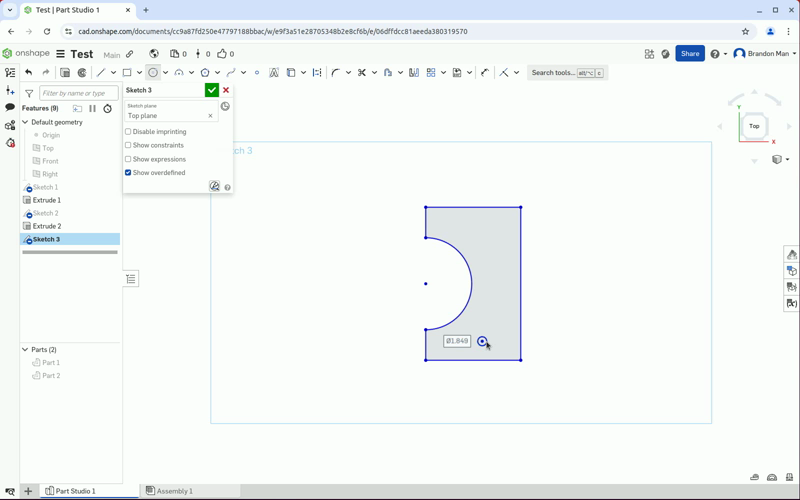
key(c)
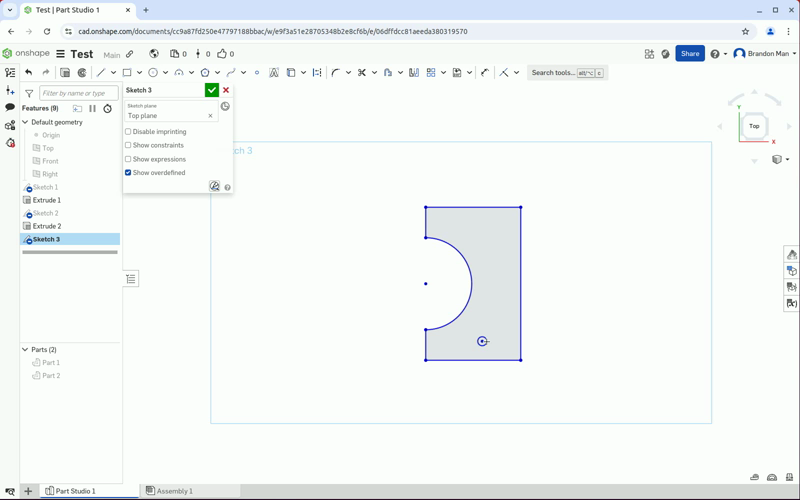
key_down(shift)
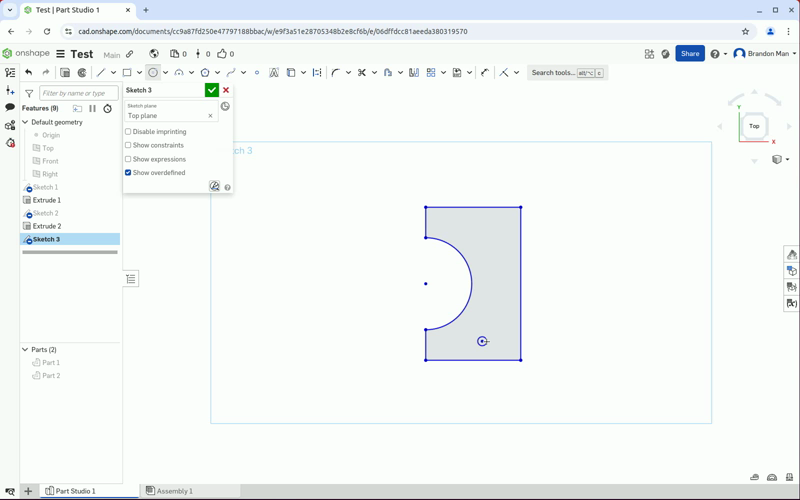
mouse_move(482, 226)
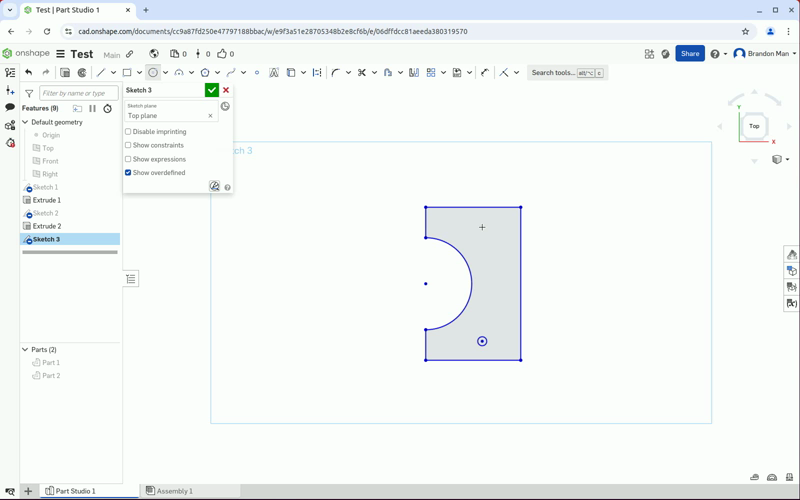
click(482, 226)
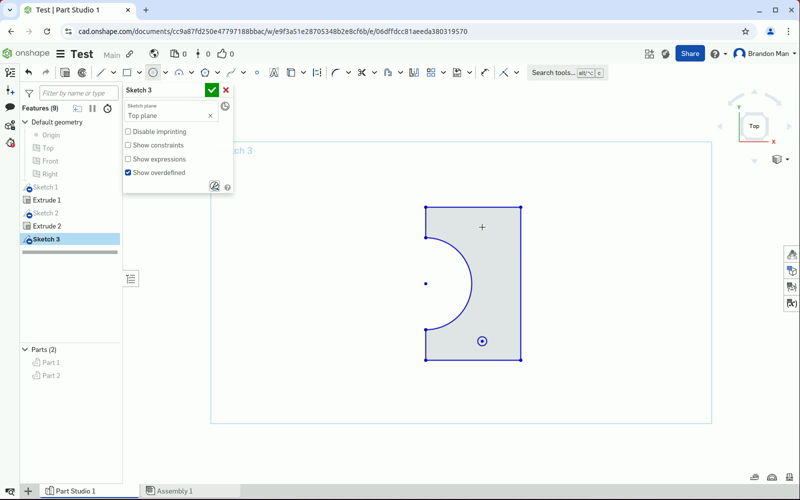
key_up(shift)
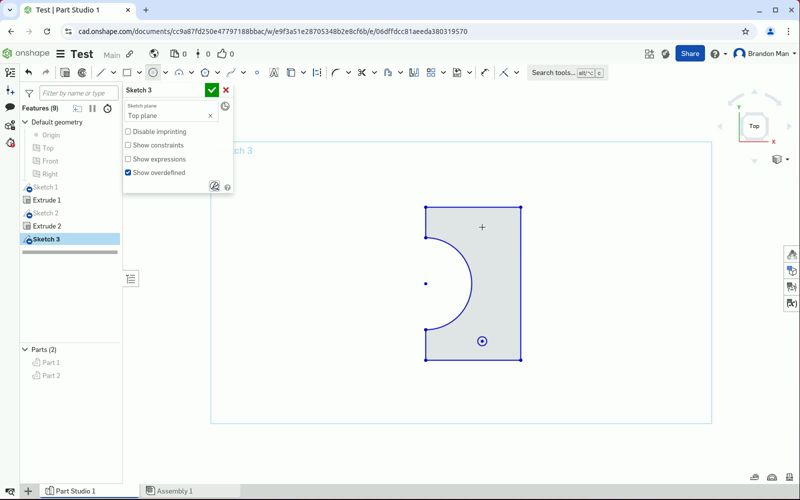
mouse_move(486, 226)
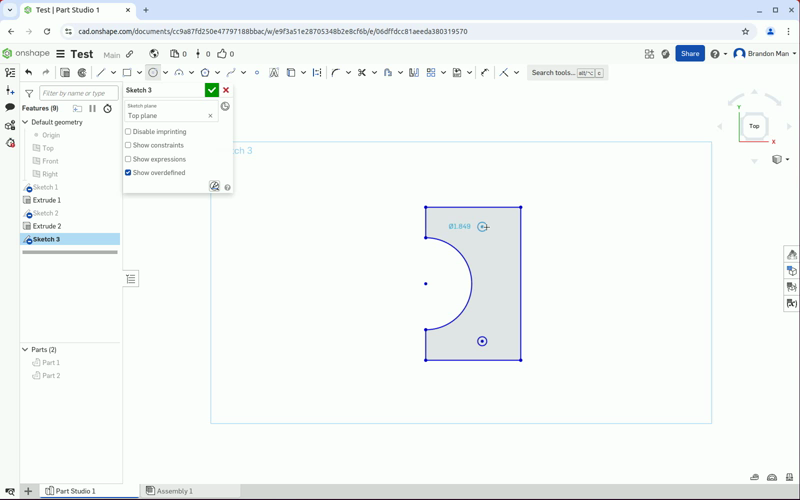
click(486, 226)
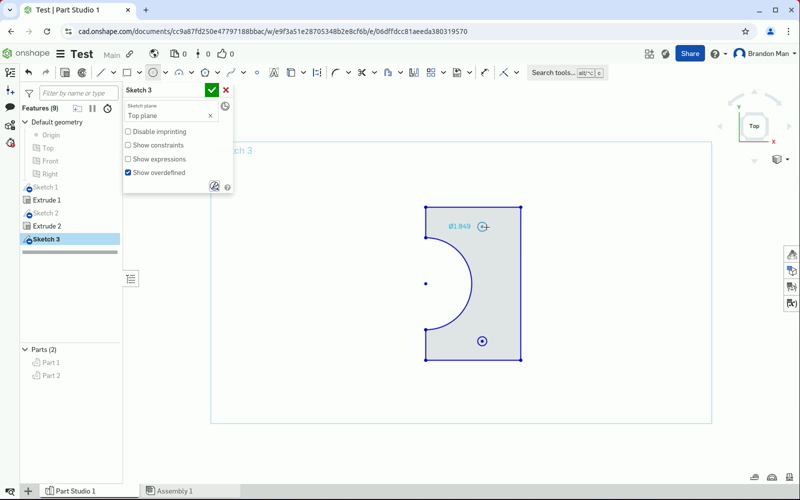
key(esc)
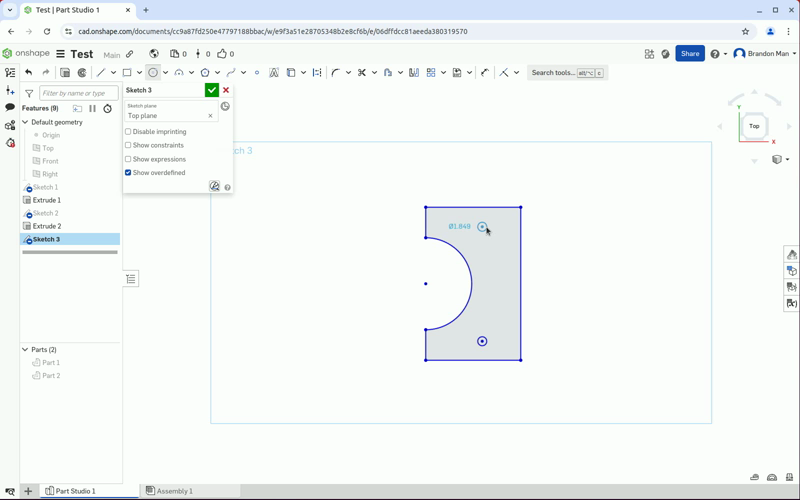
mouse_move(498, 285)
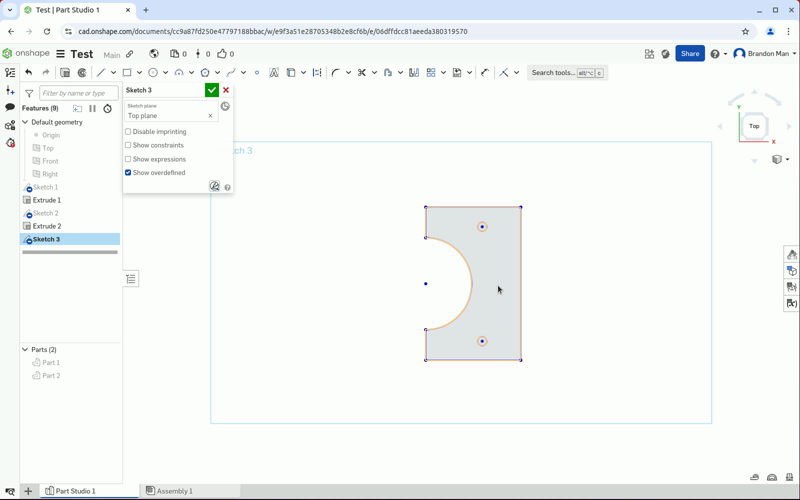
click(498, 285)
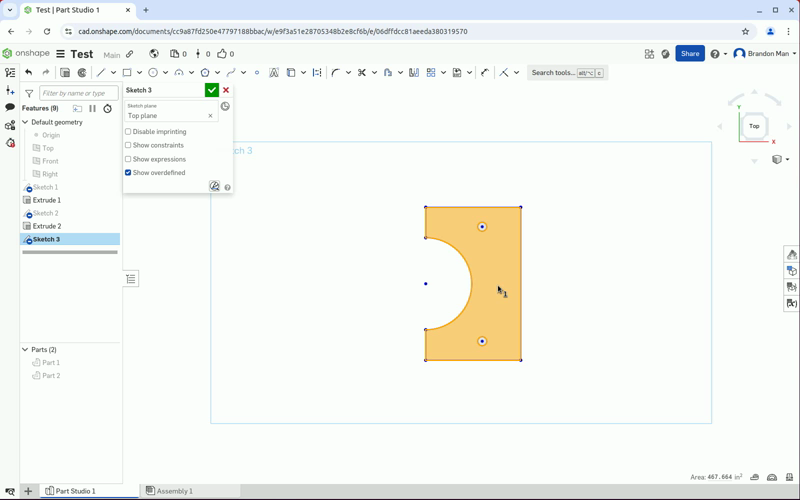
mouse_move(73, 352)
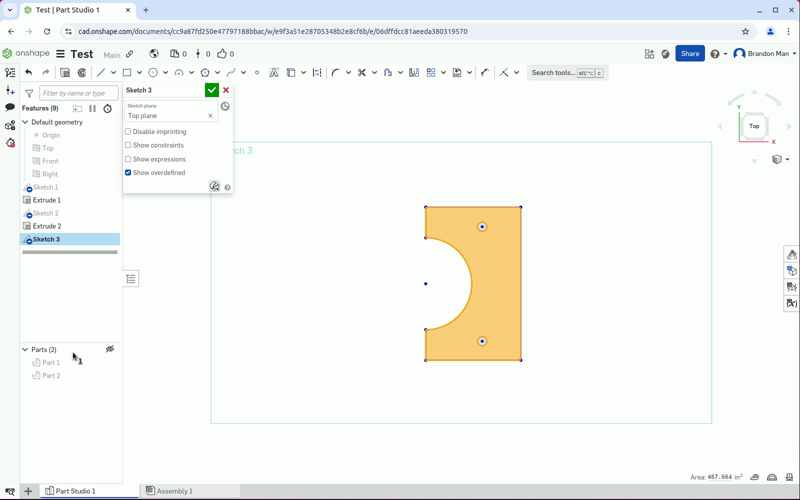
key(shift+y)
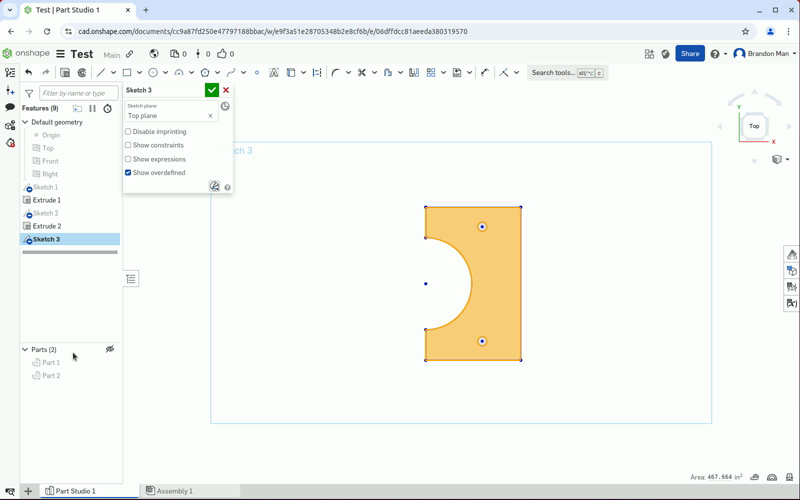
key(shift+e)
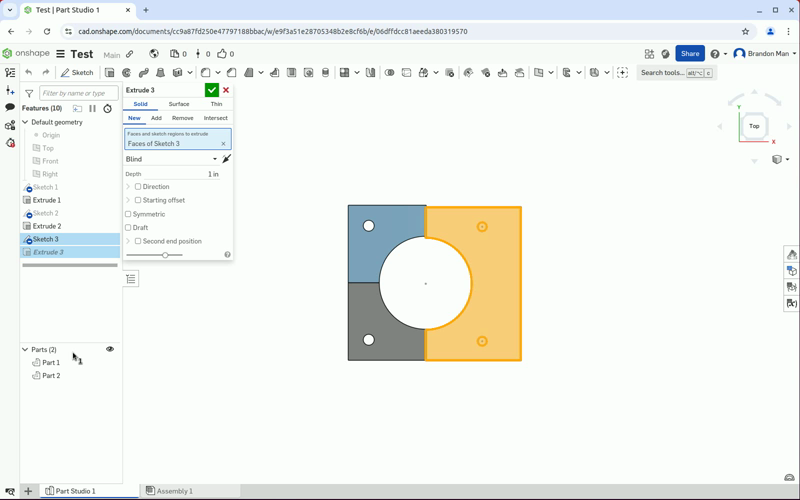
mouse_move(143, 106)
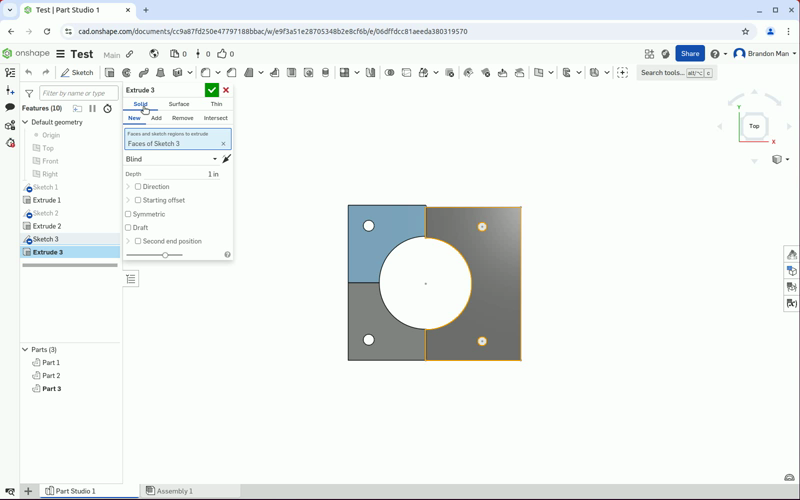
click(143, 106)
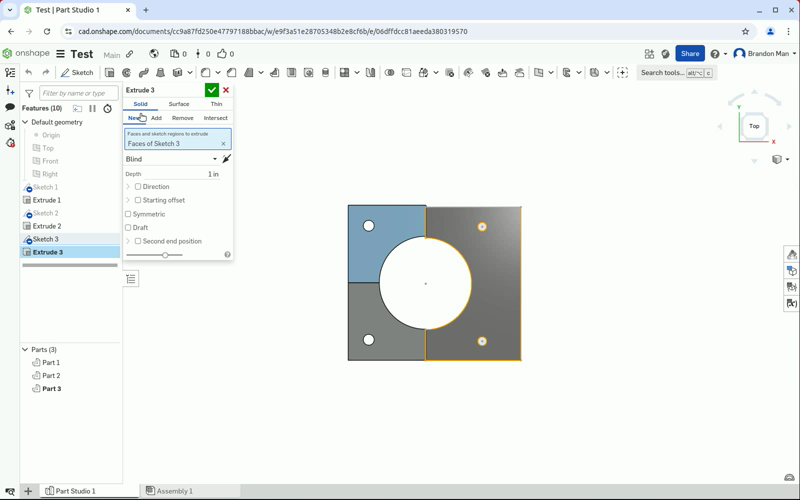
mouse_move(137, 120)
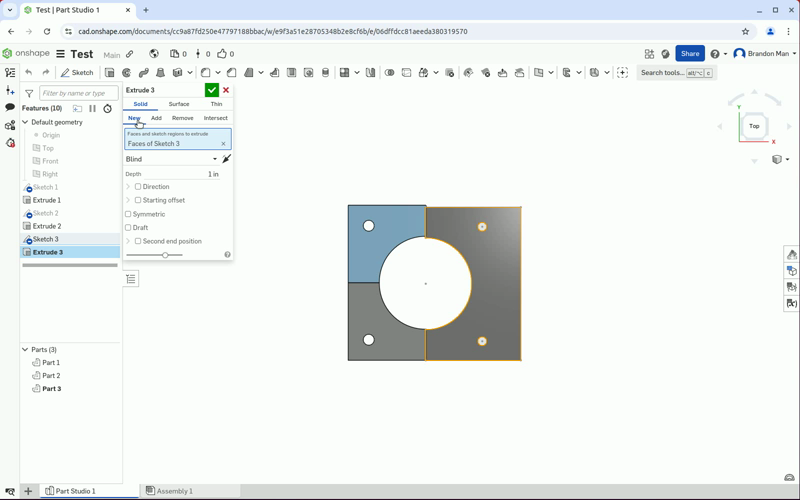
click(137, 120)
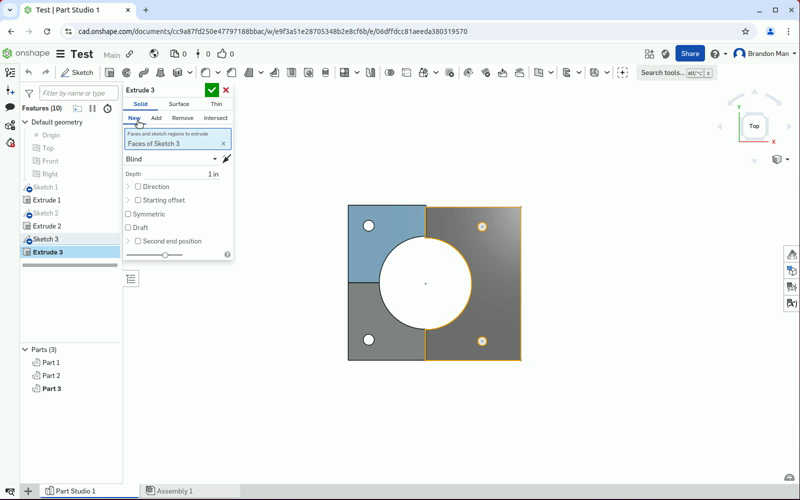
key(tab, 4)
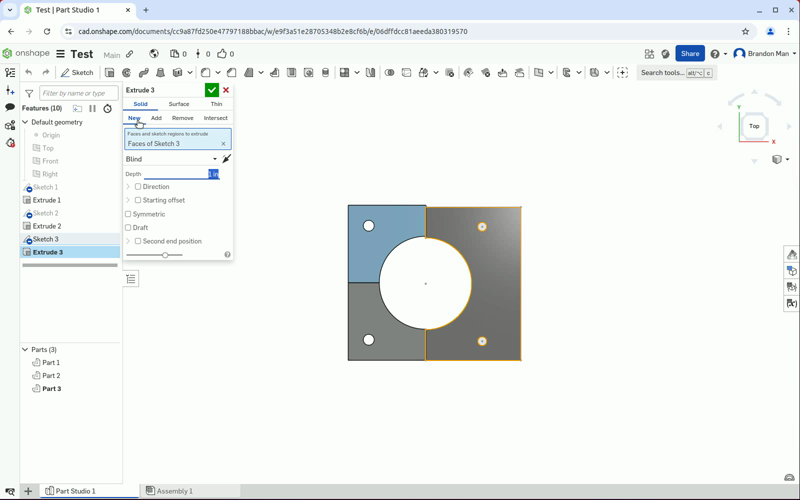
text(3.851)
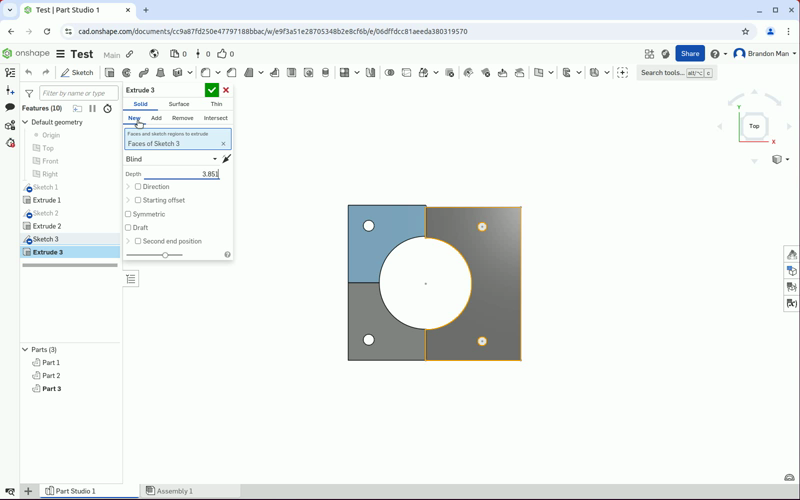
key(enter)
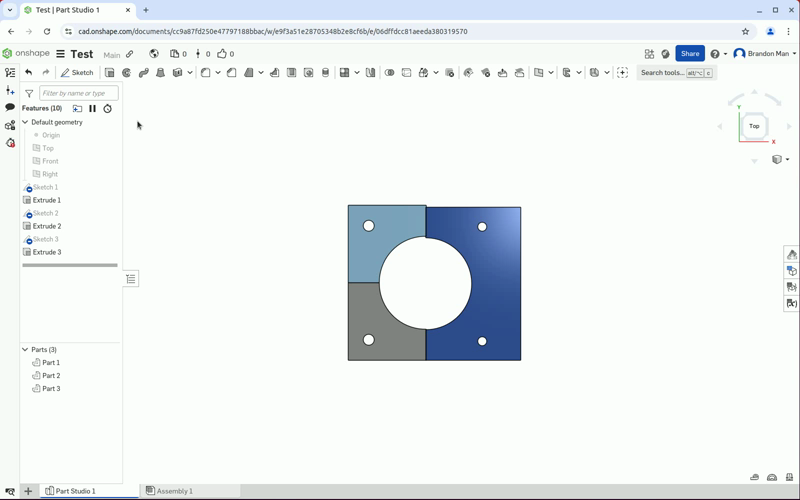
key(shift+h)
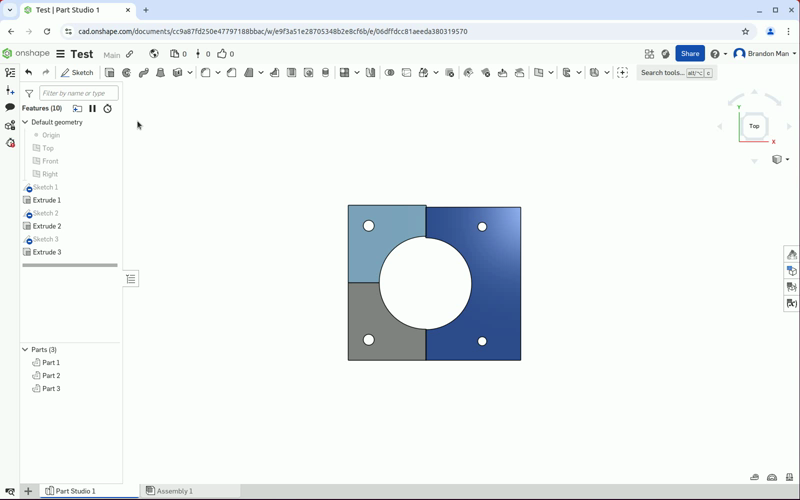
key(shift+h)
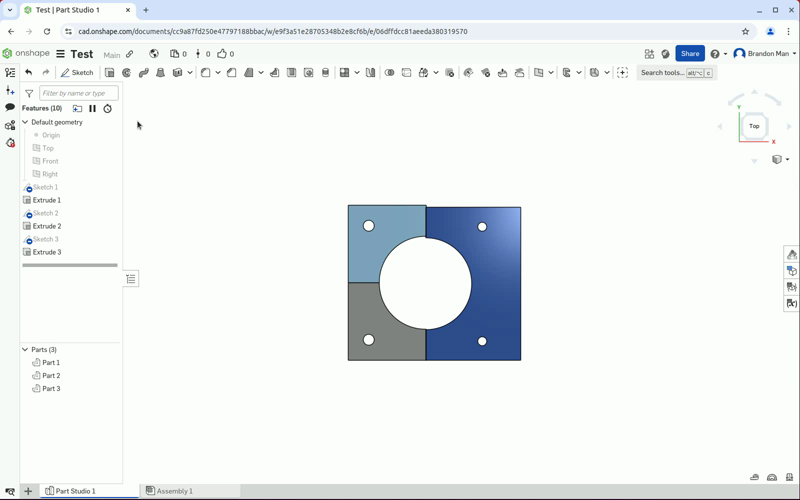
mouse_move(73, 189)
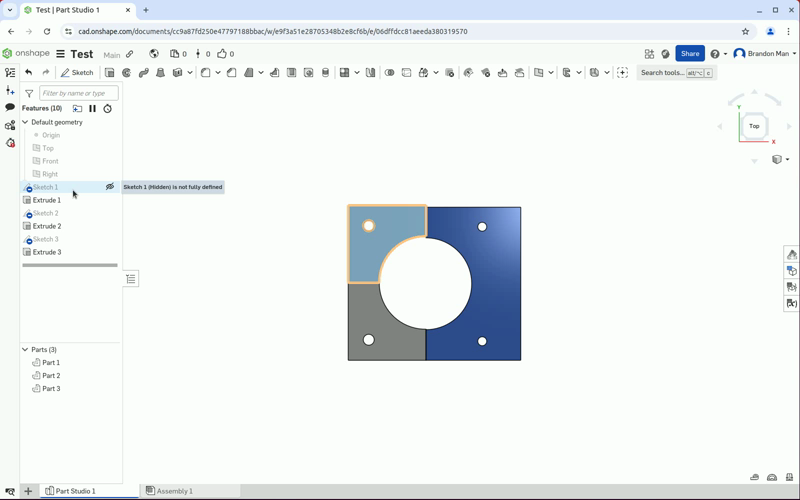
click(73, 189)
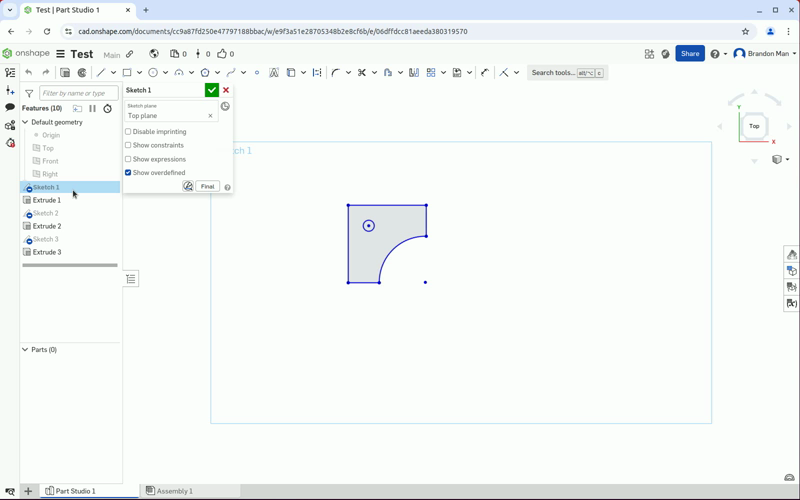
mouse_move(229, 92)
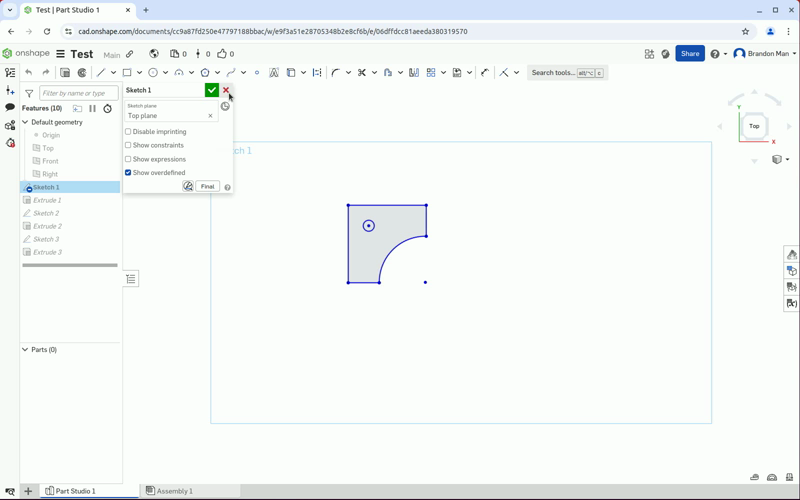
click(229, 92)
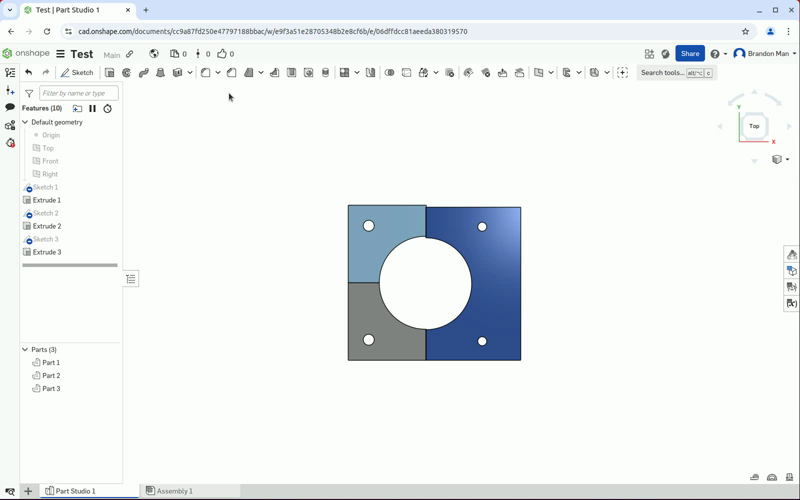
mouse_move(541, 75)
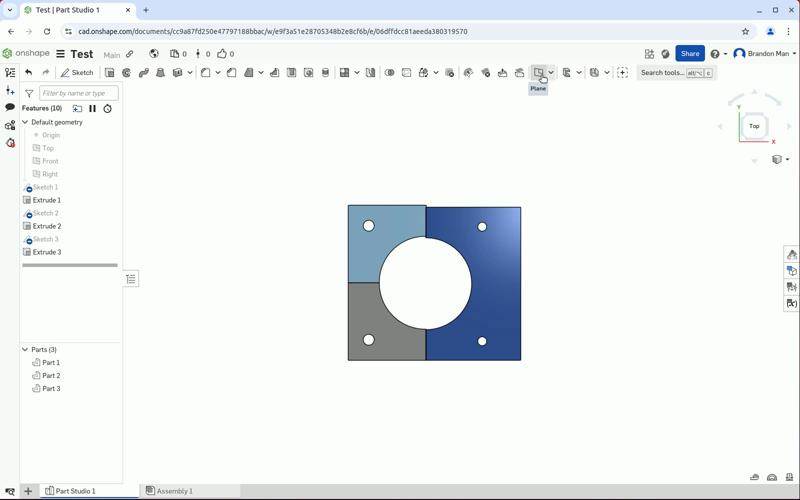
click(541, 75)
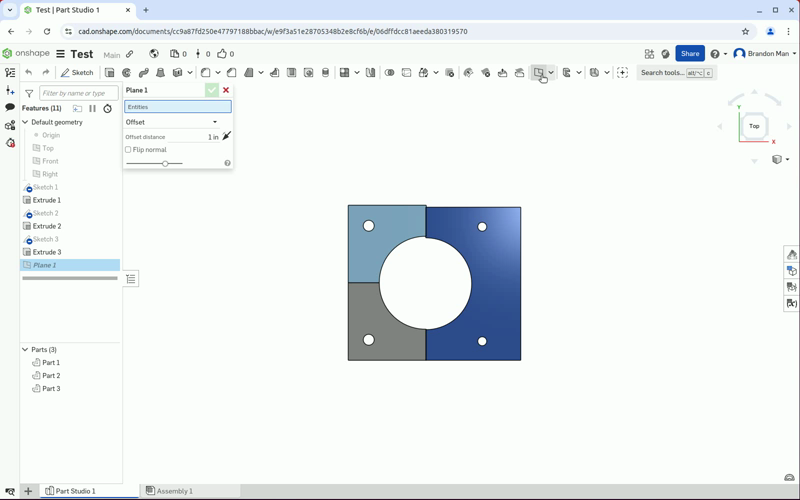
mouse_move(73, 150)
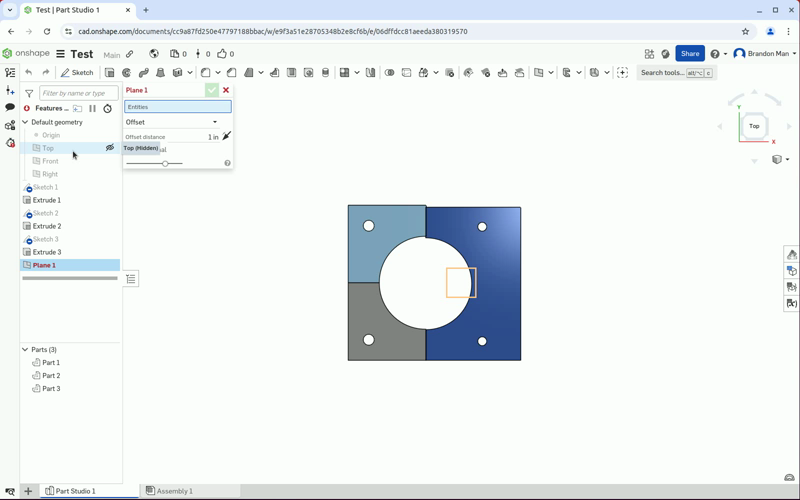
click(73, 150)
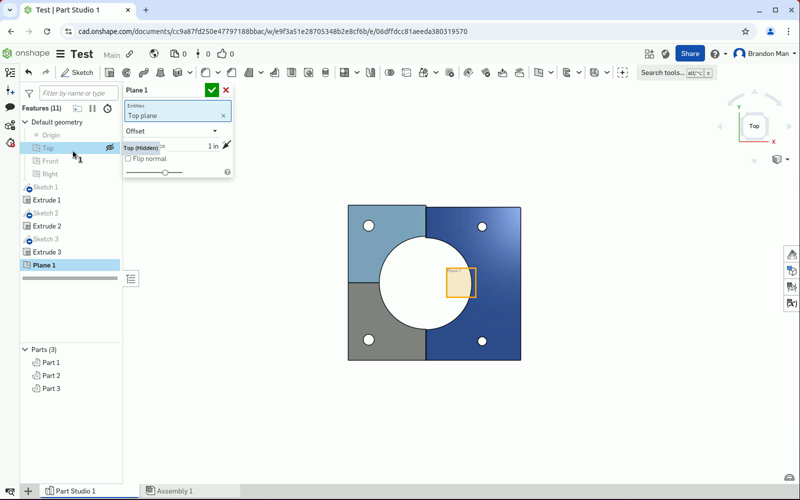
key(tab, 2)
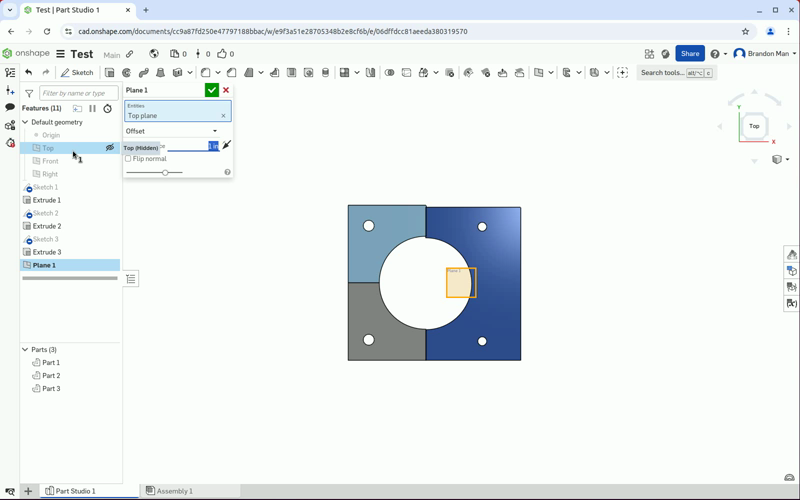
text(3.851)
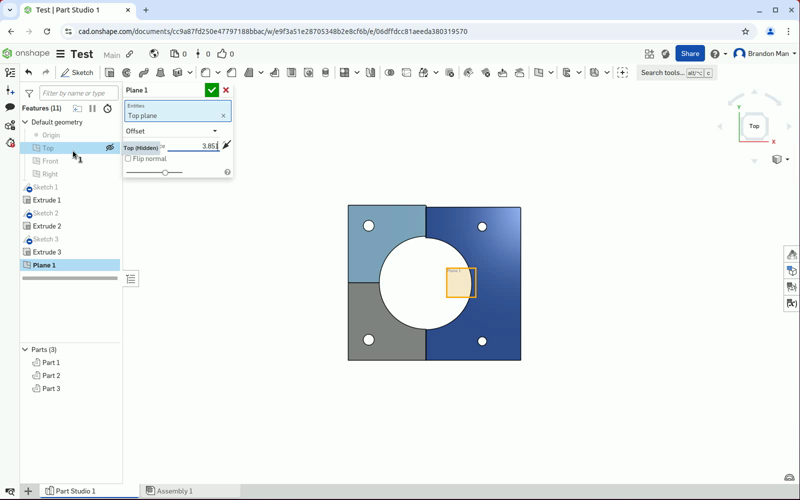
key(enter, 2)
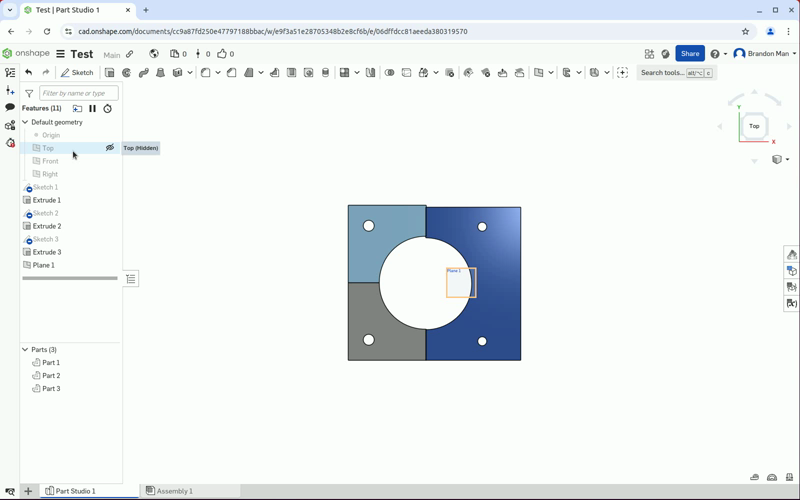
key(shift+s)
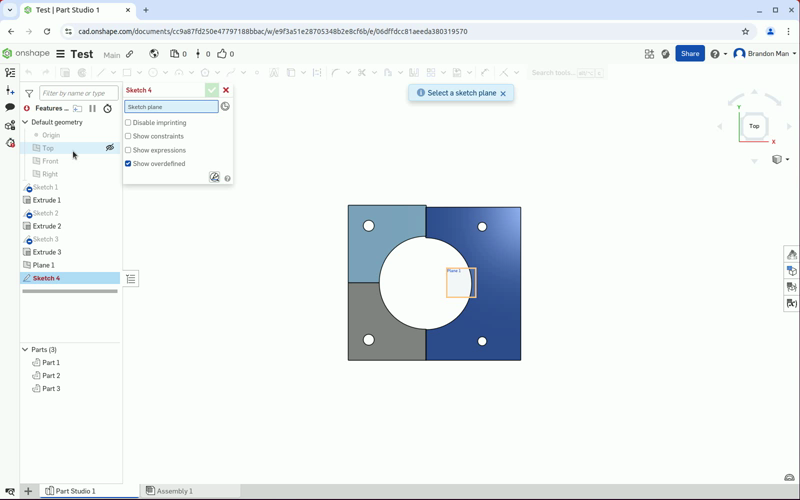
mouse_move(73, 267)
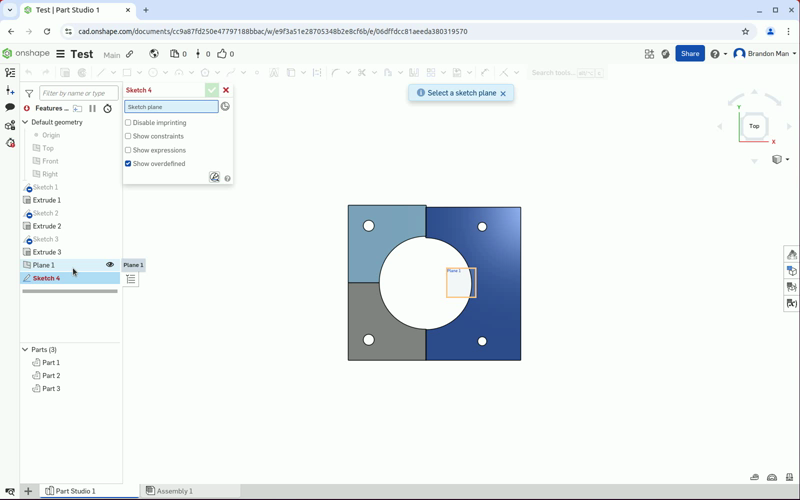
click(73, 267)
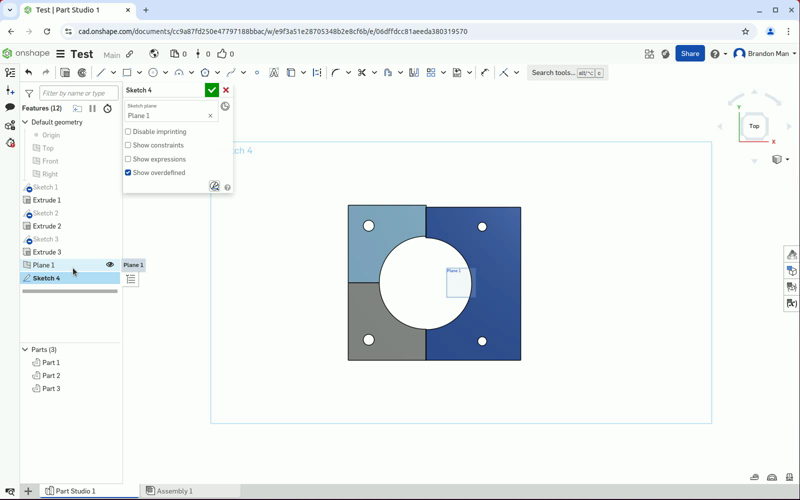
mouse_move(73, 352)
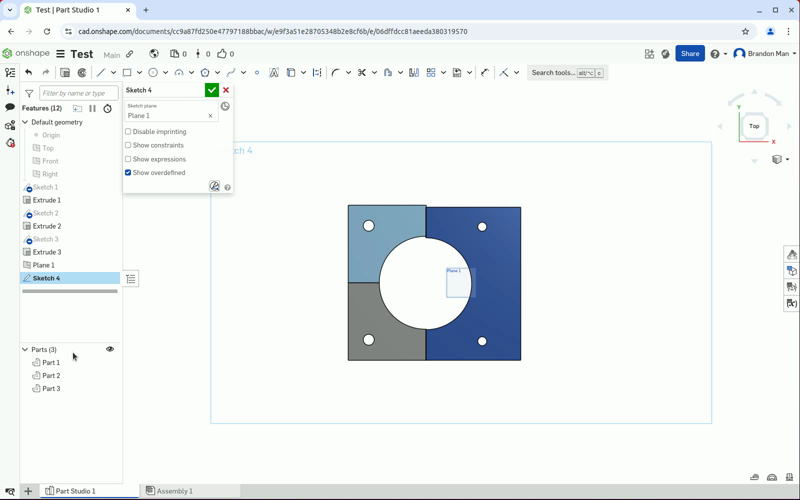
key(y)
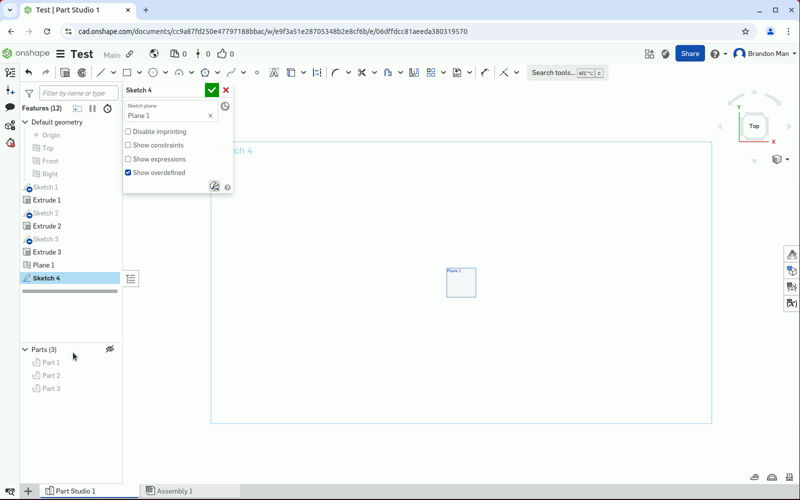
key(l)
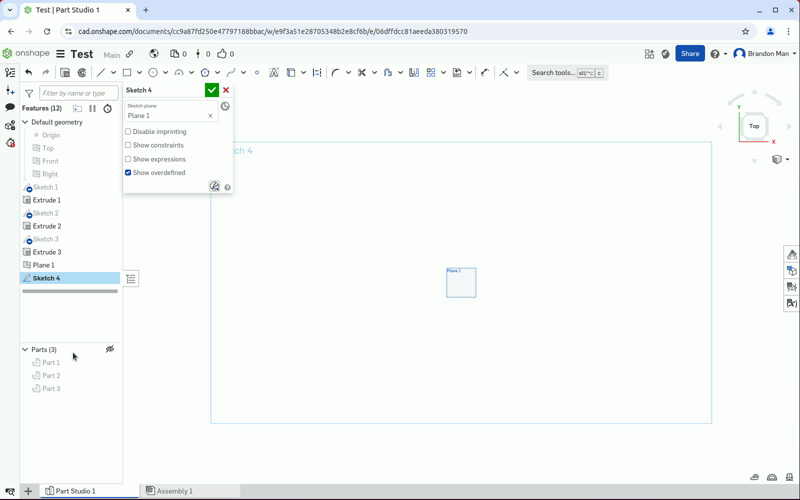
key_down(shift)
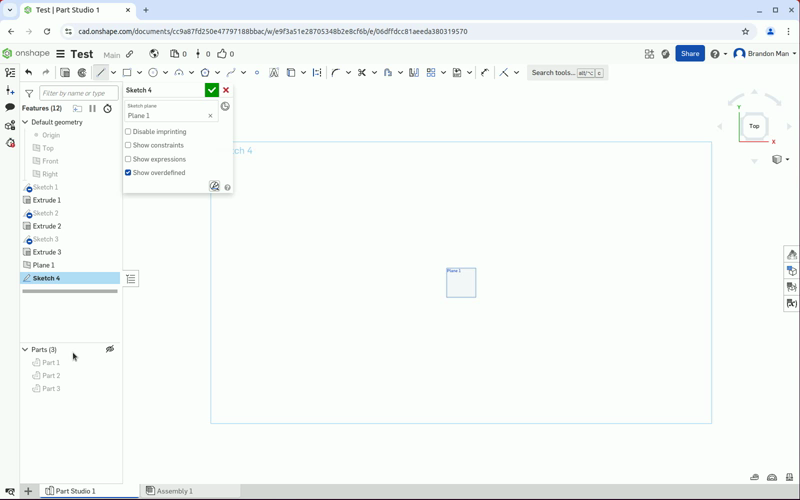
mouse_move(501, 360)
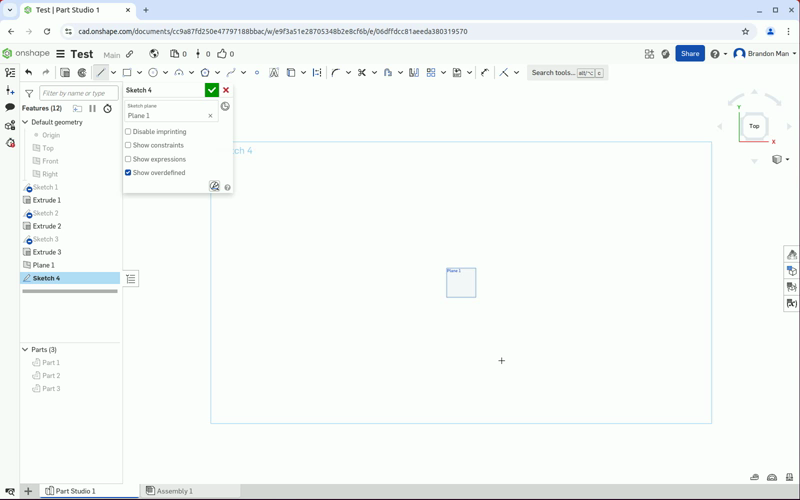
click(501, 360)
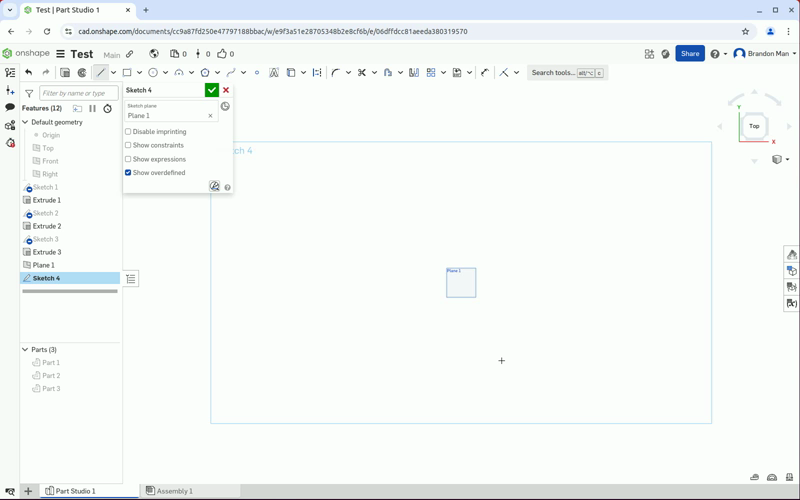
key_up(shift)
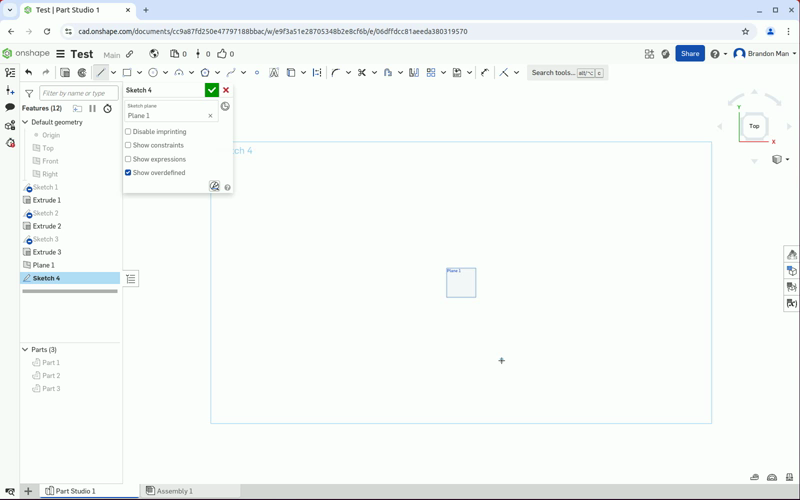
key_down(shift)
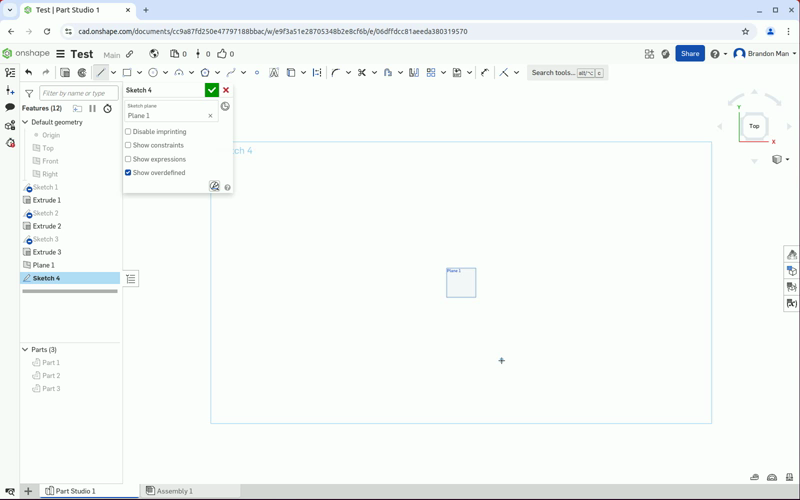
mouse_move(531, 360)
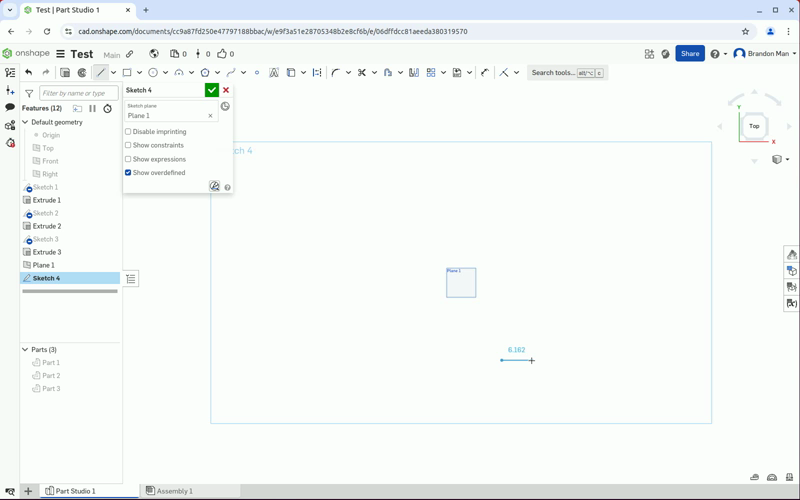
mouse_move(519, 360)
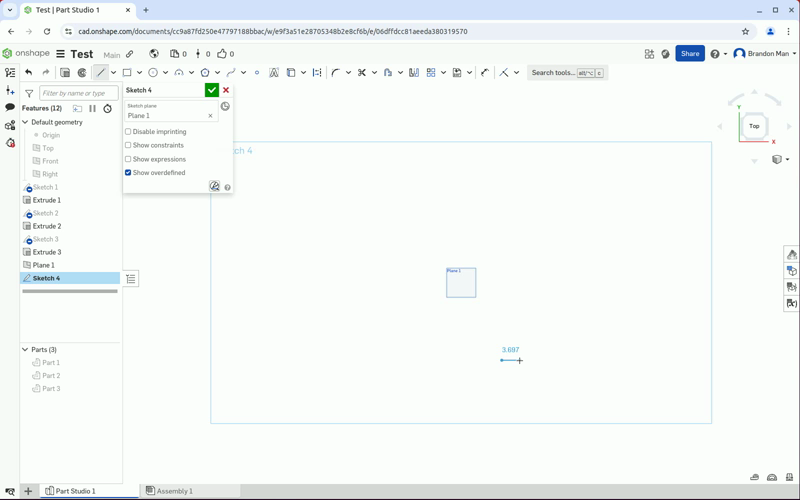
click(519, 360)
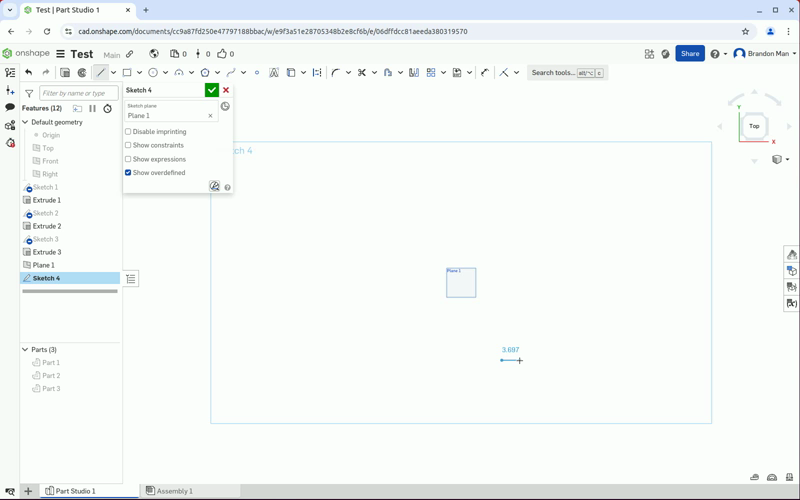
key_up(shift)
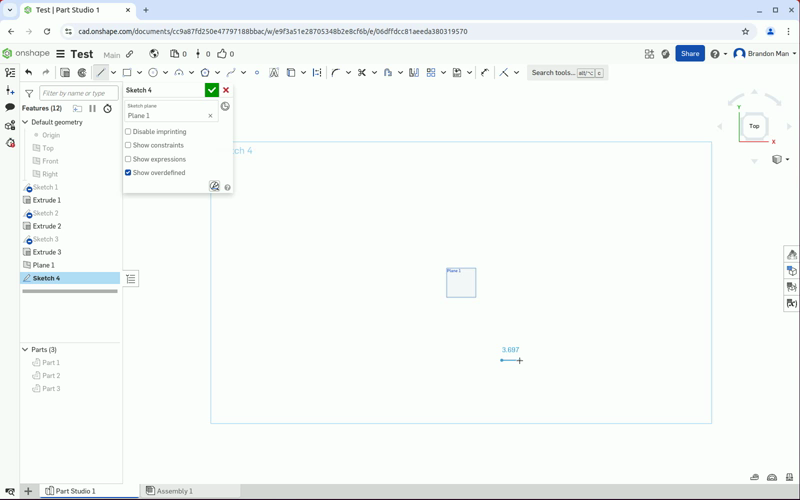
key_down(shift)
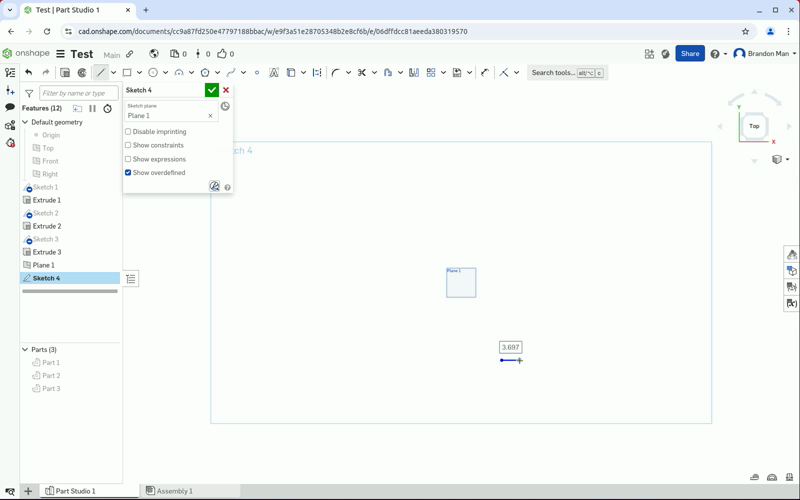
mouse_move(519, 207)
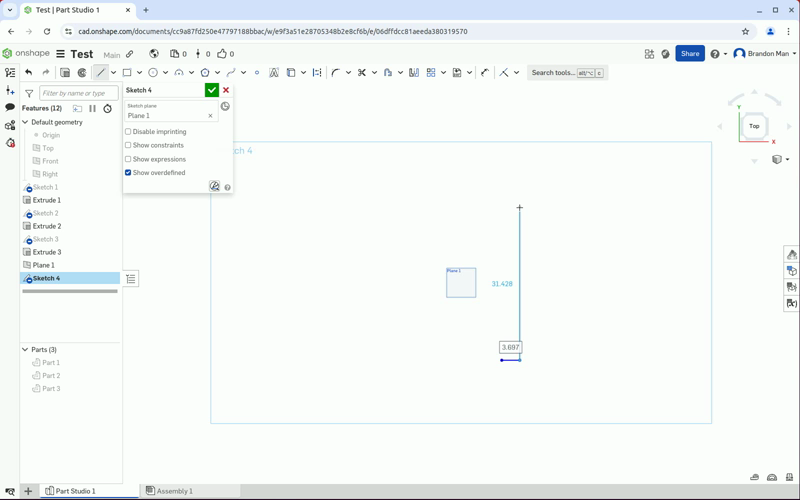
click(519, 207)
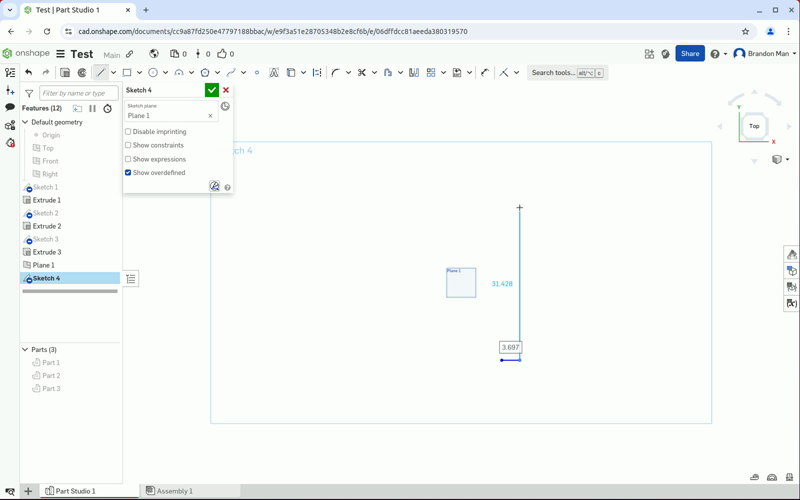
key_up(shift)
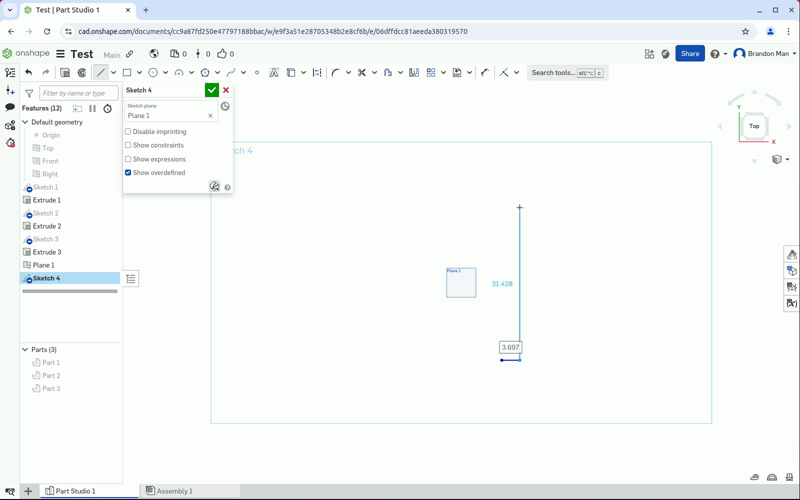
key_down(shift)
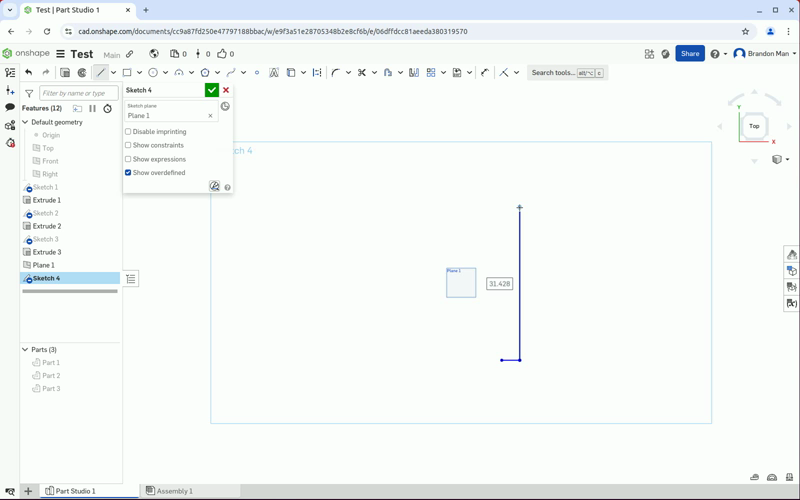
mouse_move(549, 207)
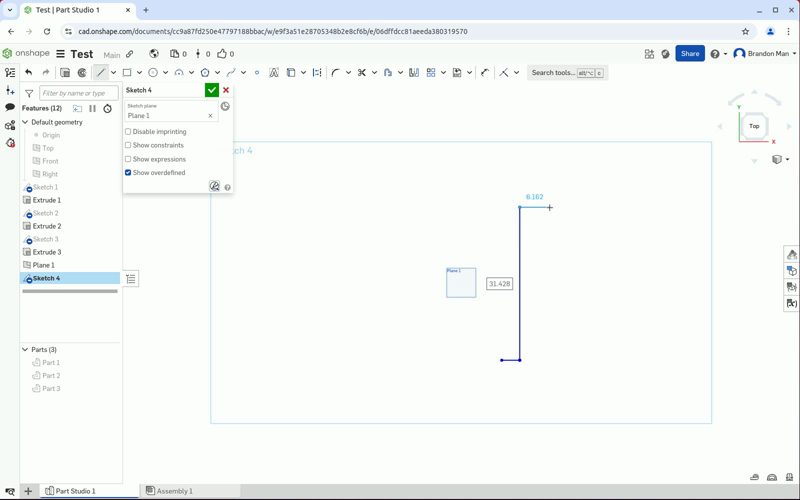
mouse_move(501, 207)
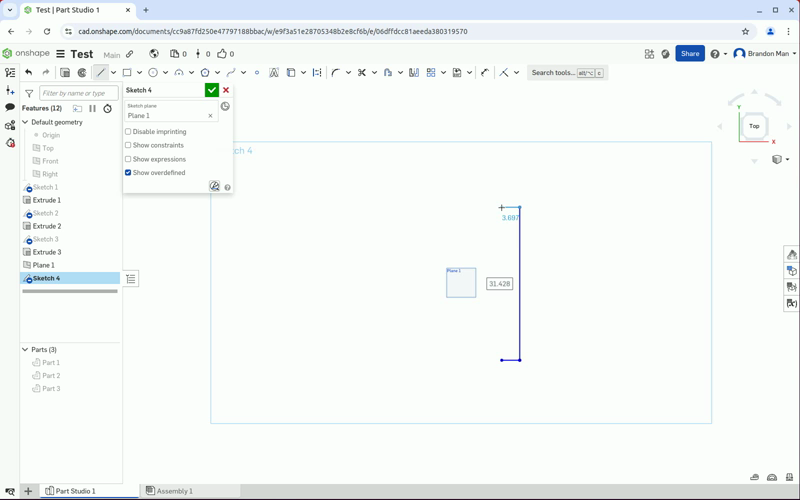
click(501, 207)
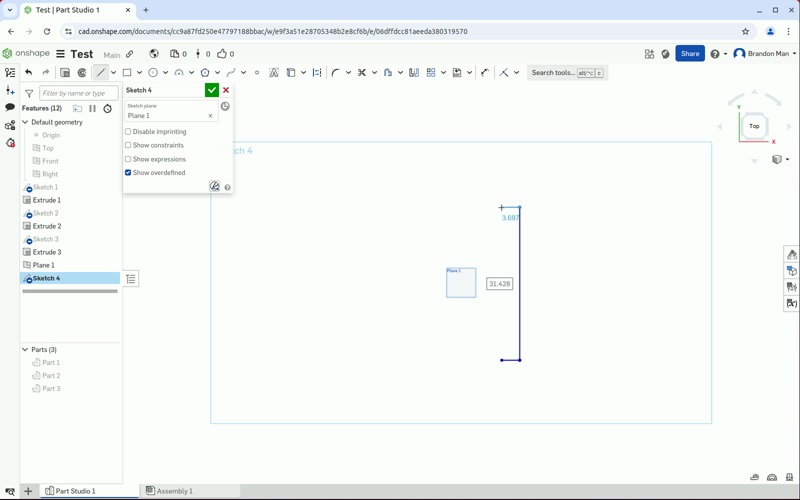
key_up(shift)
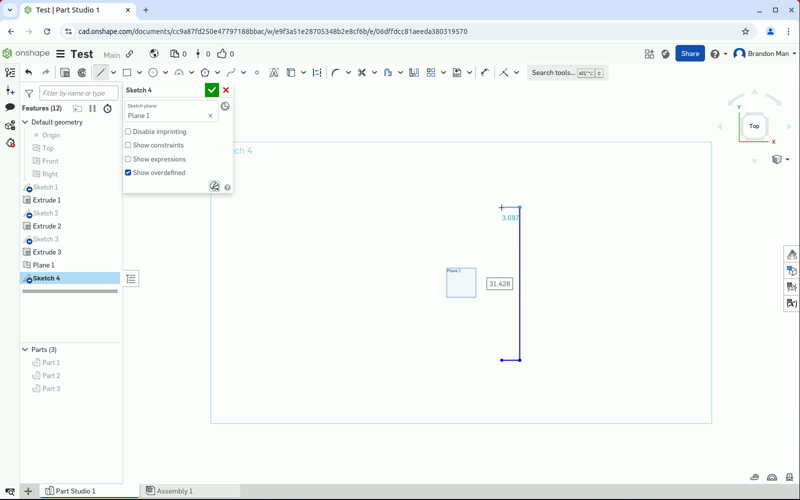
key_down(shift)
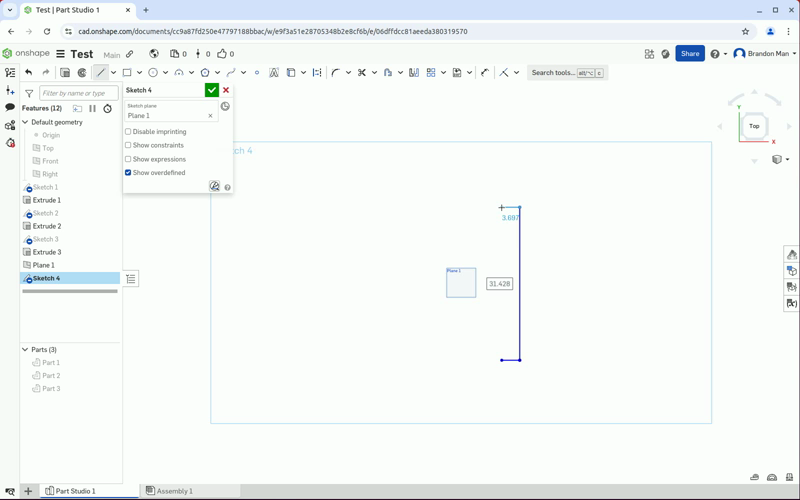
mouse_move(501, 360)
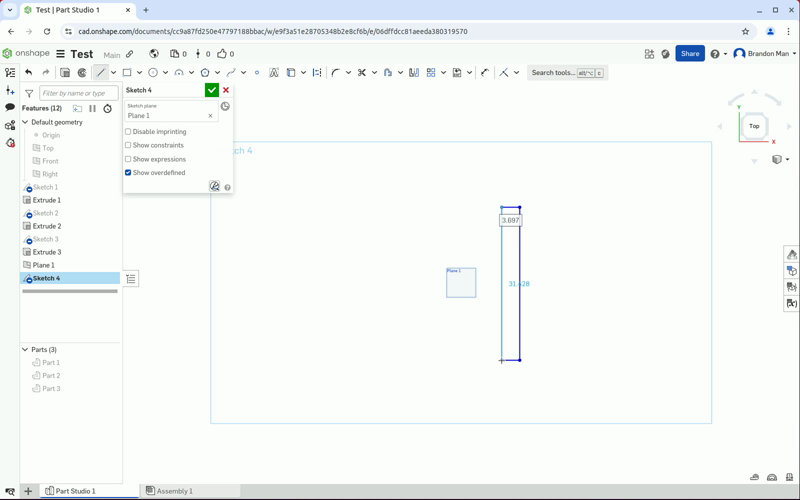
key_up(shift)
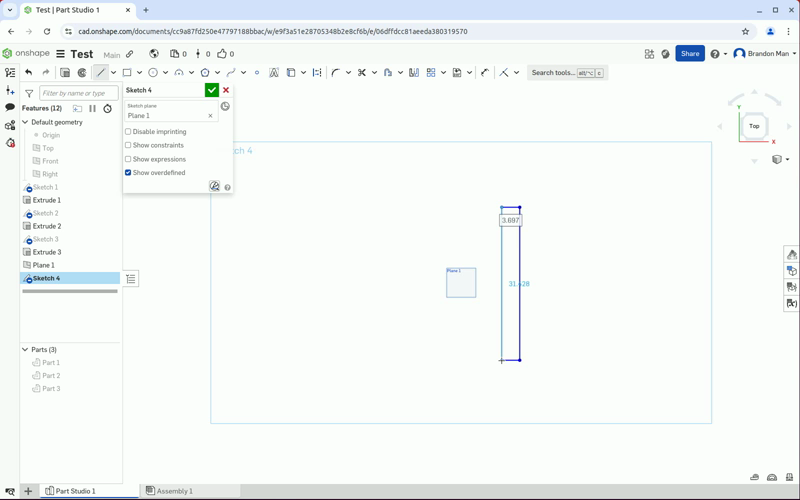
click(501, 360)
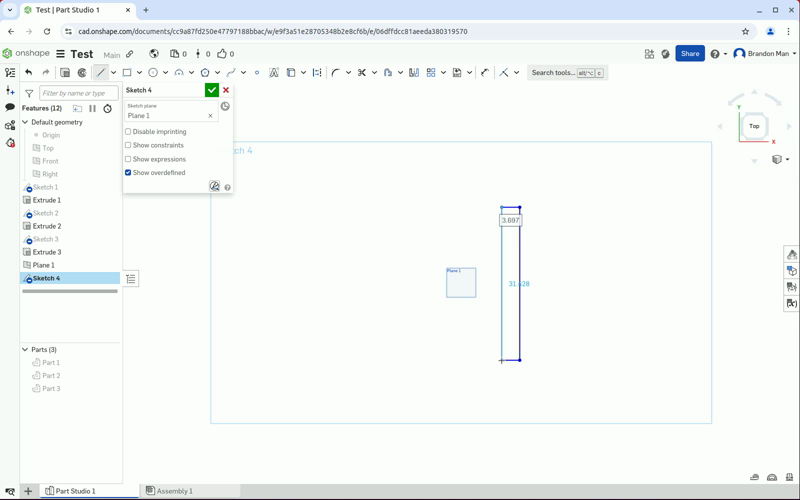
key(esc)
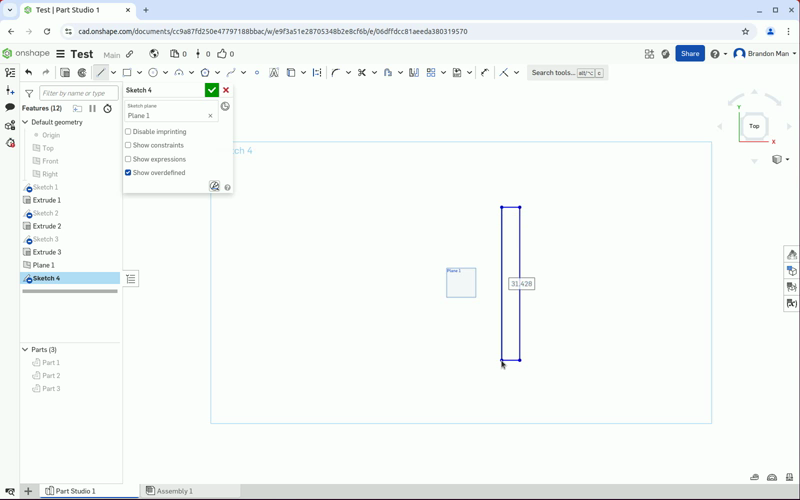
mouse_move(510, 335)
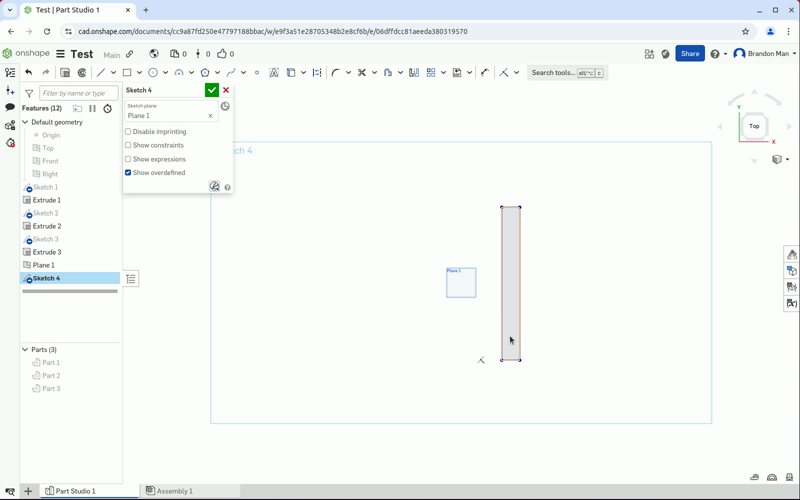
click(510, 335)
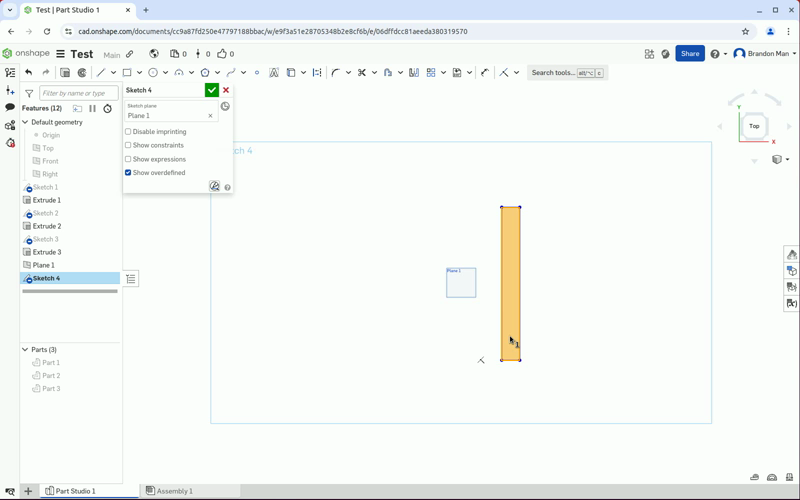
mouse_move(73, 352)
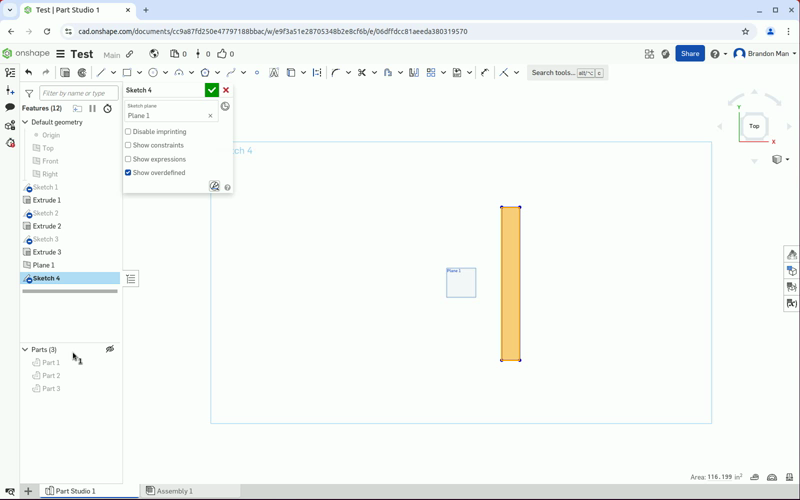
key(shift+y)
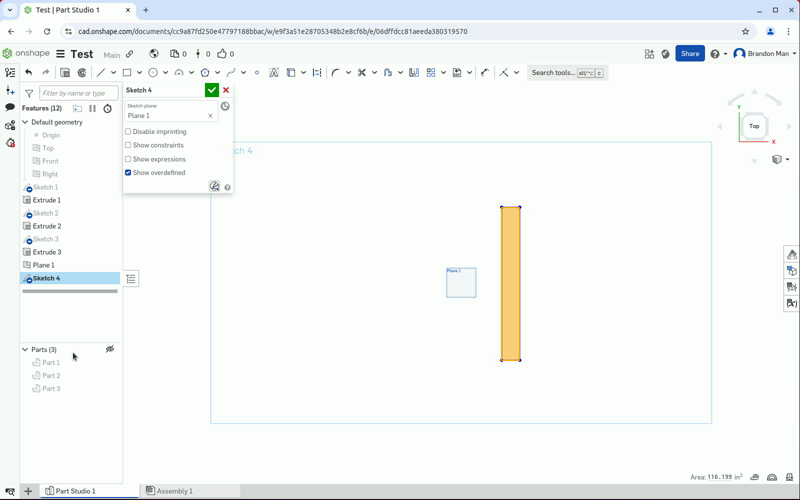
key(shift+e)
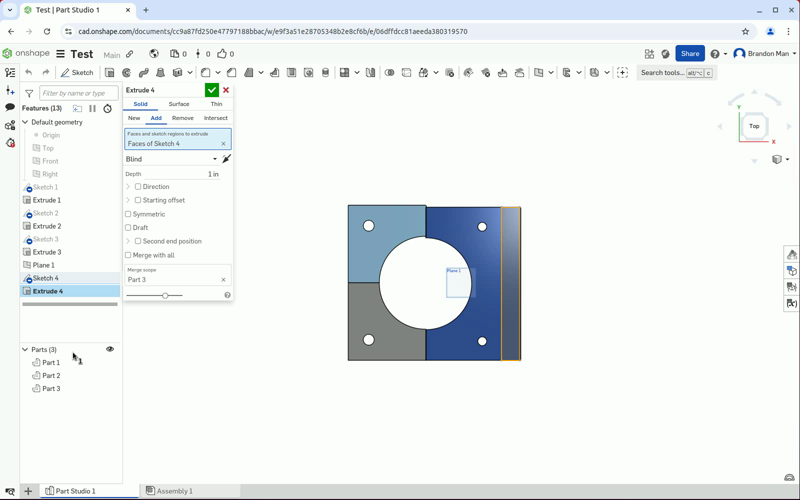
mouse_move(143, 106)
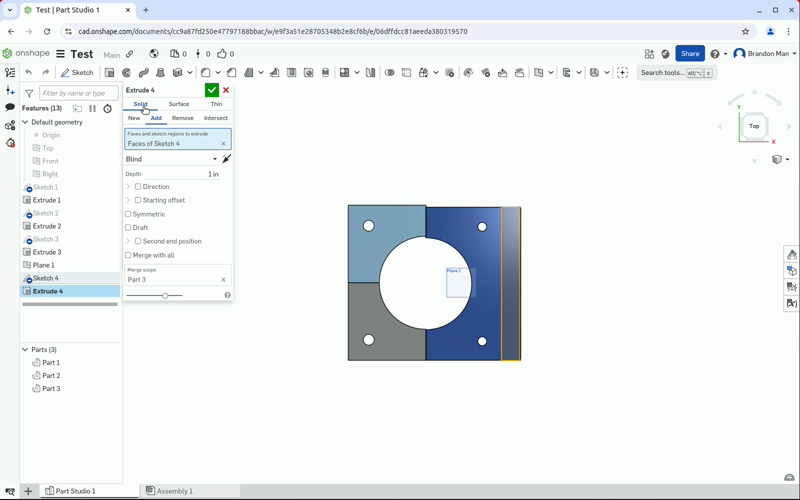
click(143, 106)
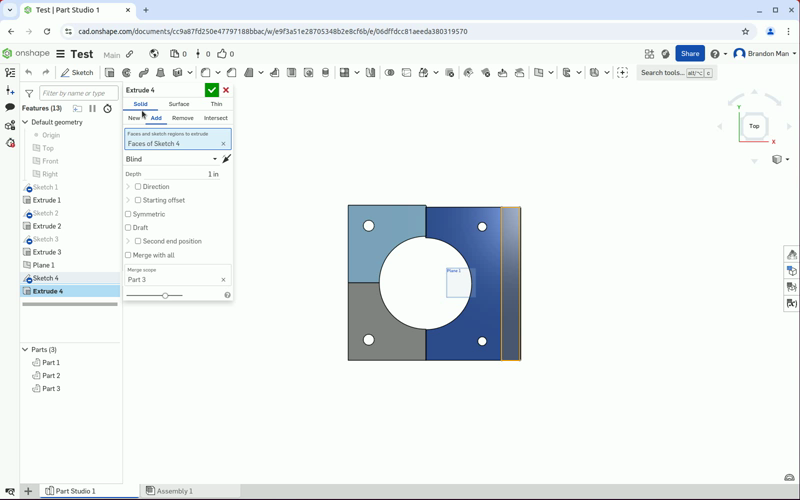
mouse_move(137, 120)
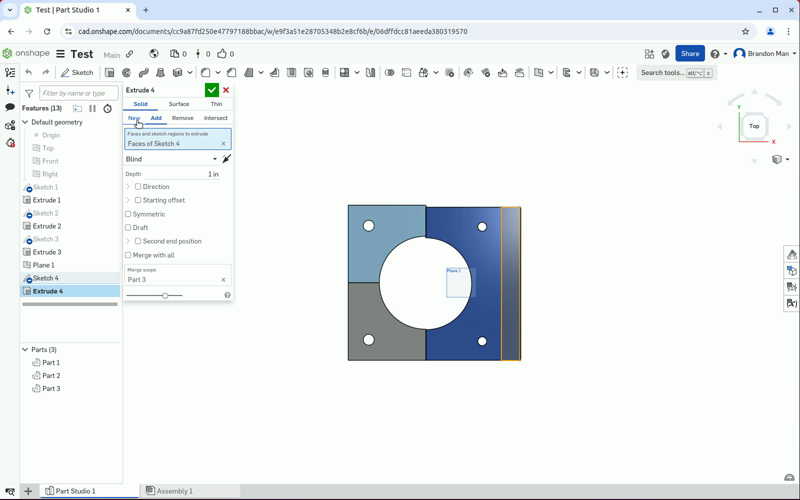
click(137, 120)
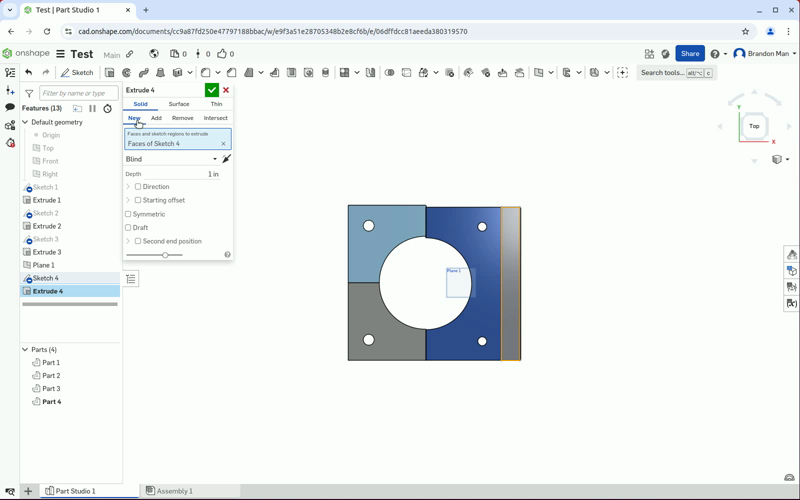
key(tab, 4)
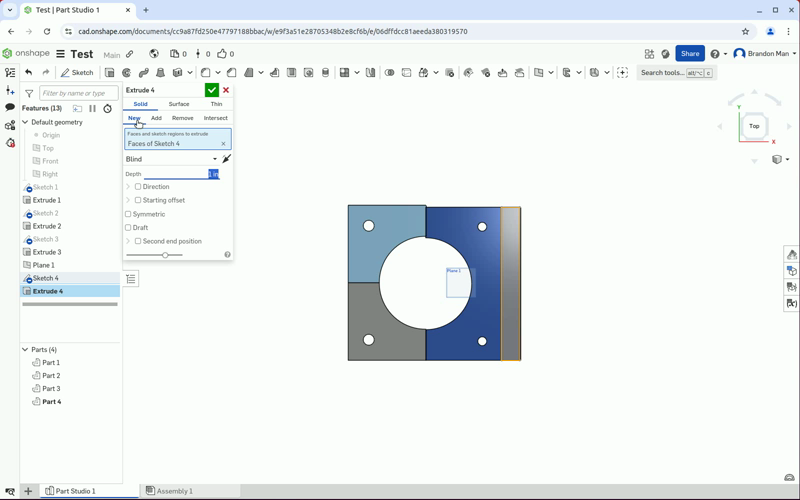
text(15.165)
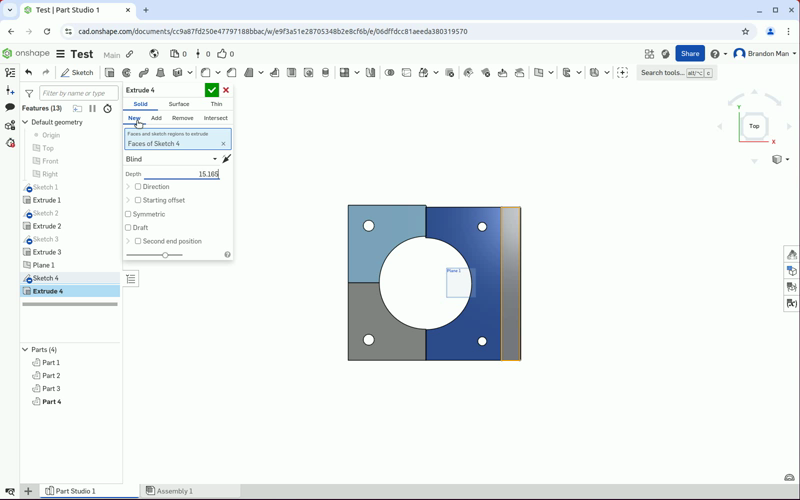
key(enter)
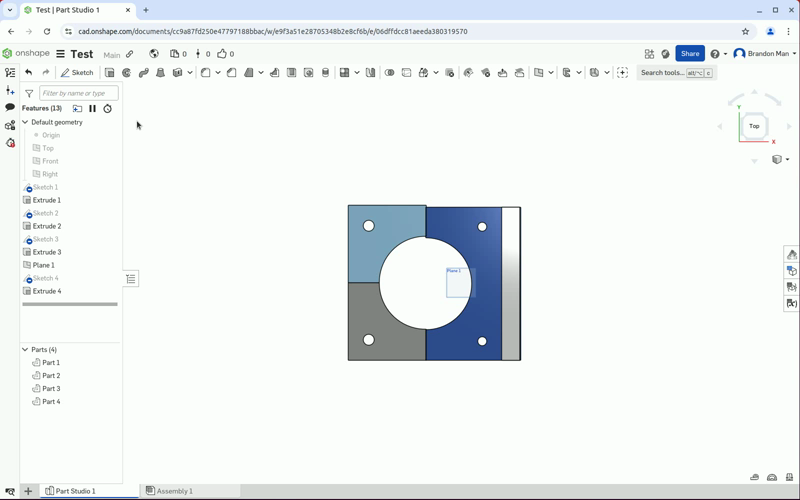
key(shift+h)
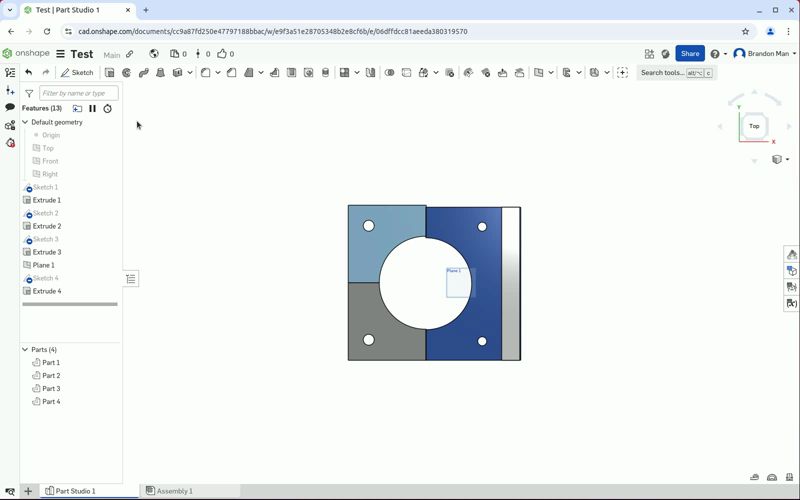
key(shift+h)
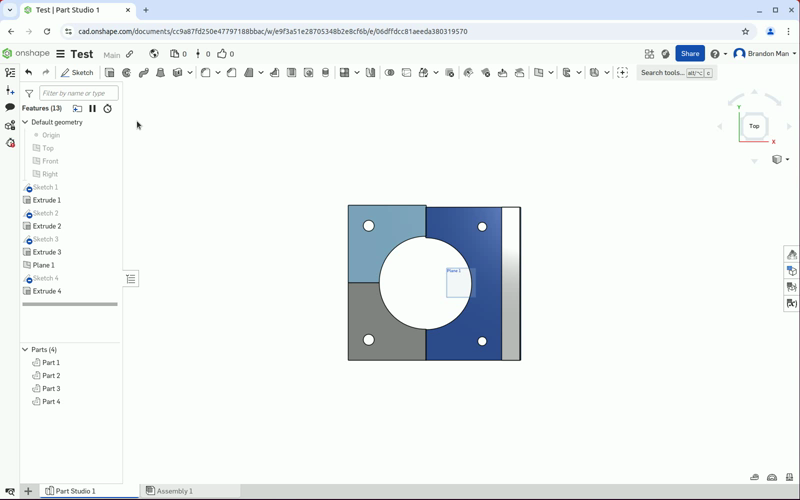
mouse_move(73, 189)
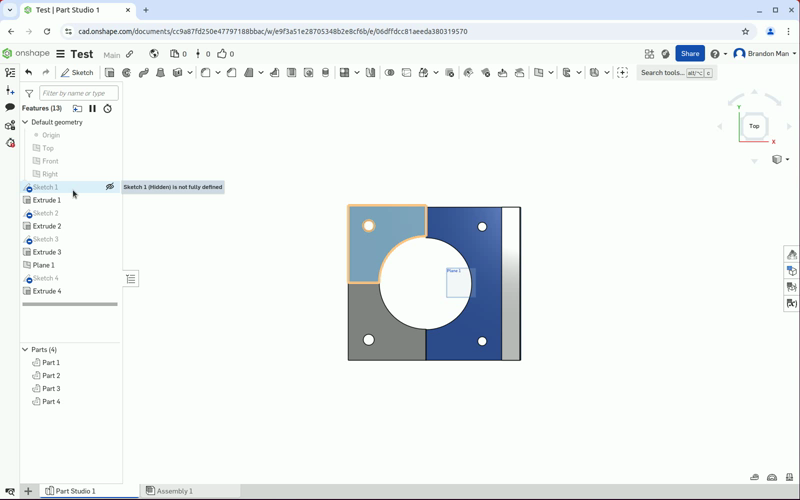
click(73, 189)
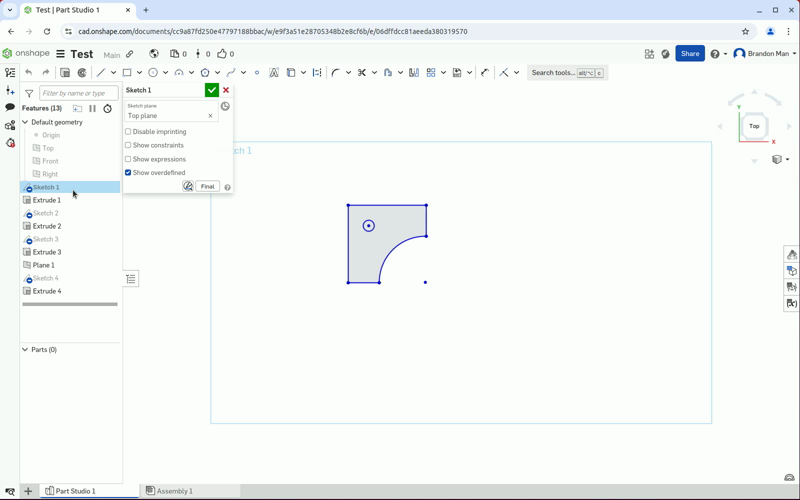
mouse_move(229, 92)
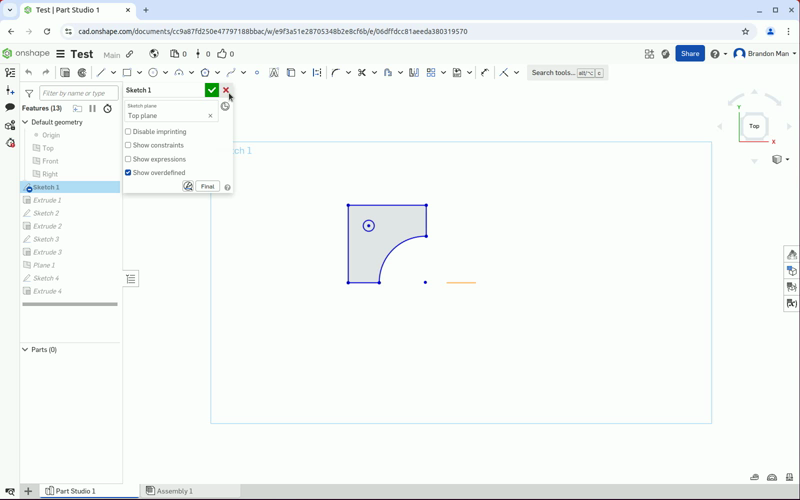
click(229, 92)
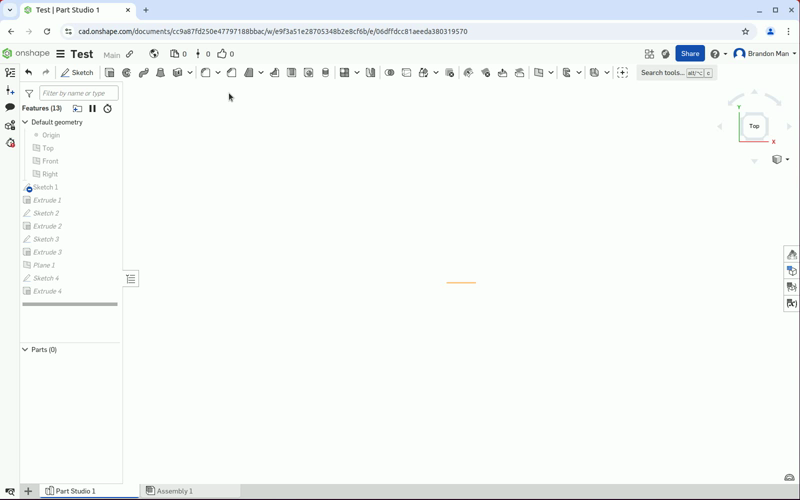
mouse_move(73, 352)
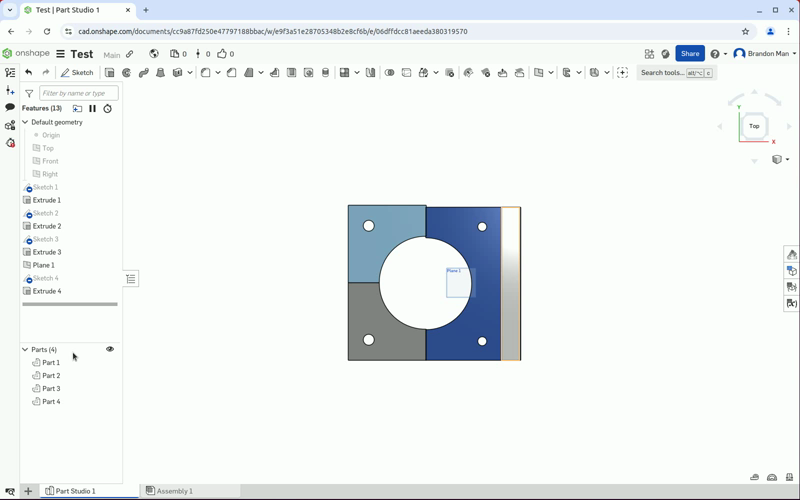
key(y)
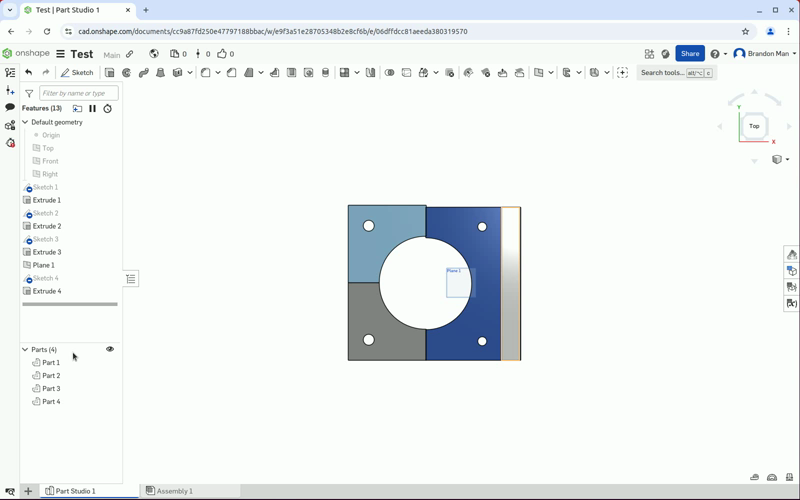
key(shift+p)
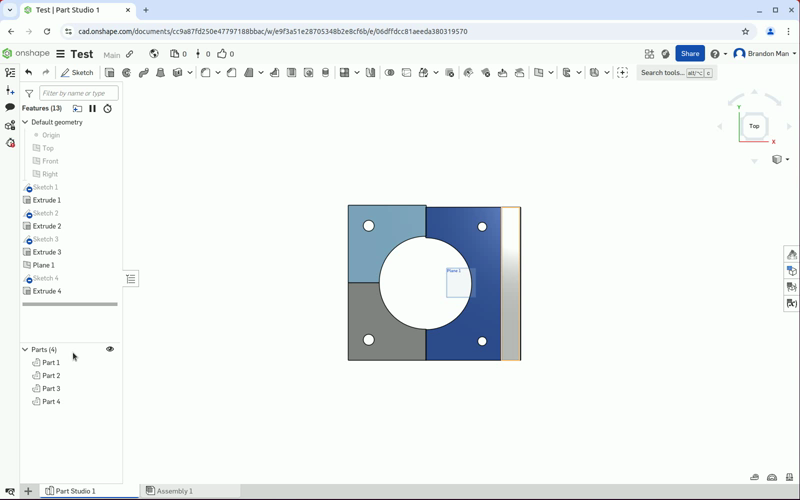
key(space)
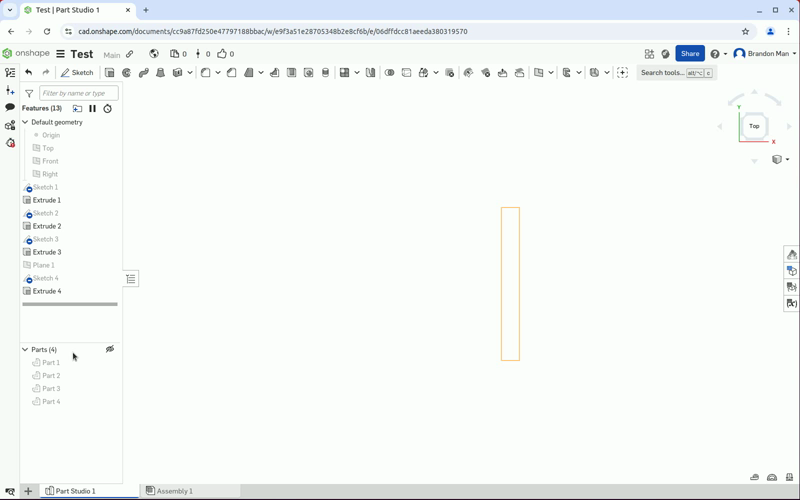
key_down(shift)
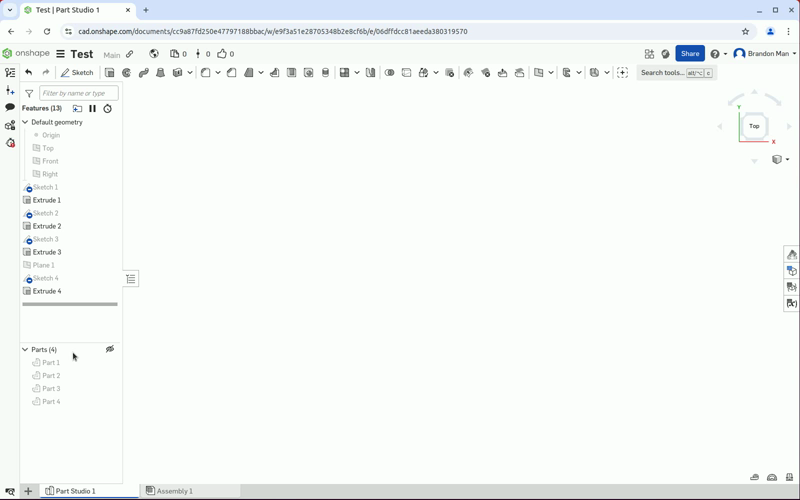
key(up)
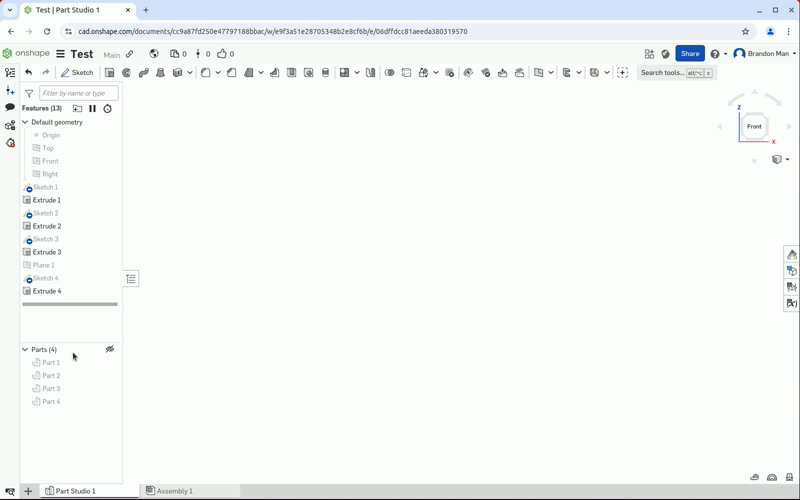
key_up(shift)
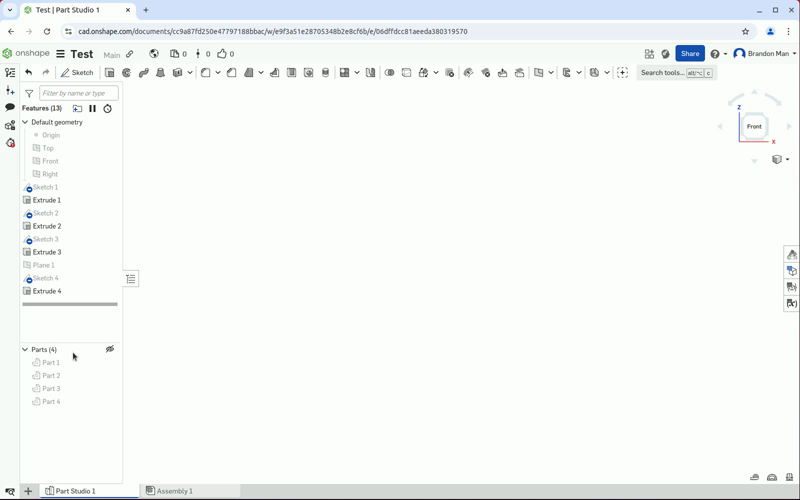
key(space)
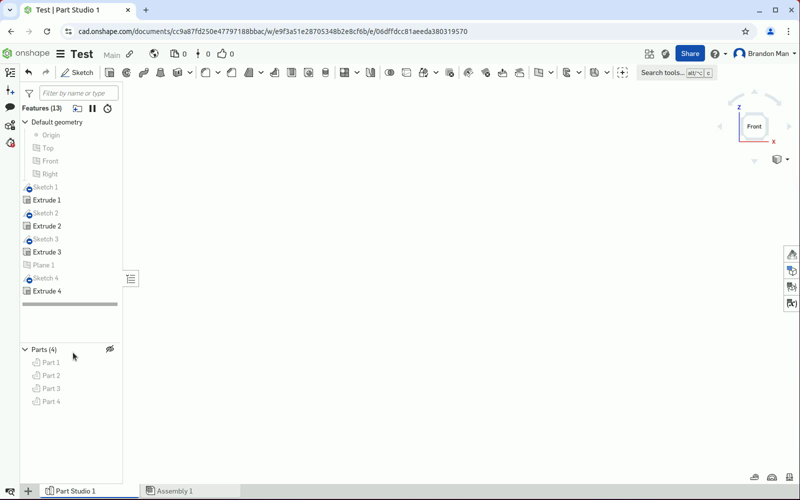
key_down(shift)
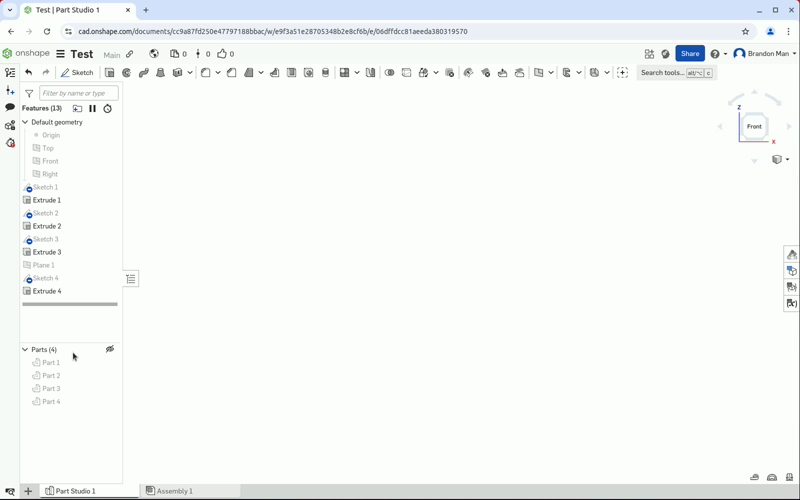
key(left)
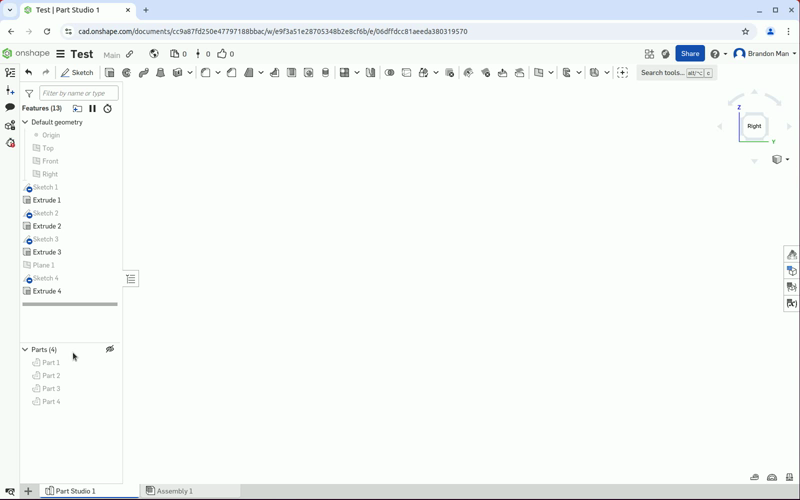
key_up(shift)
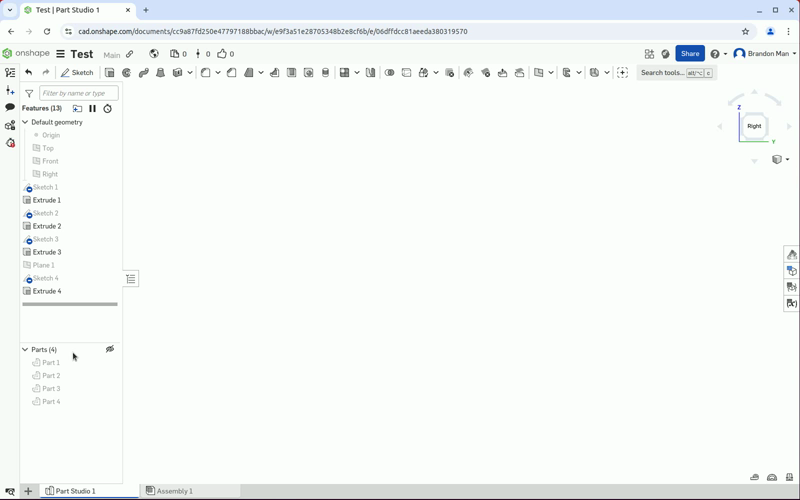
mouse_move(73, 352)
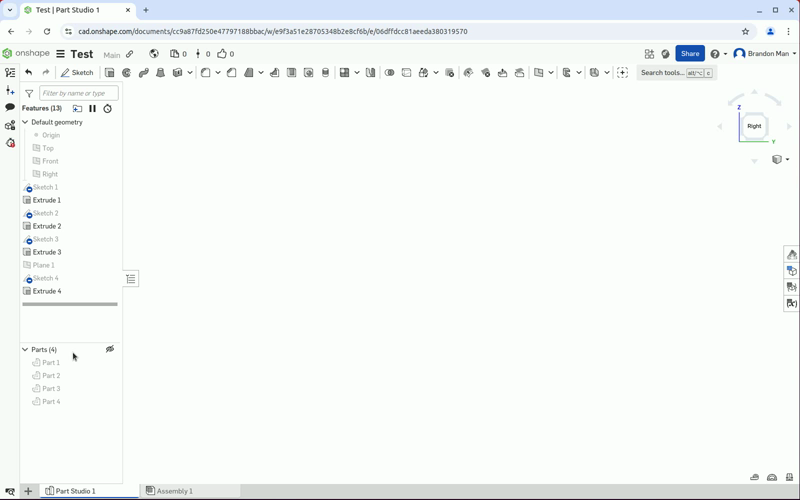
key(shift+y)
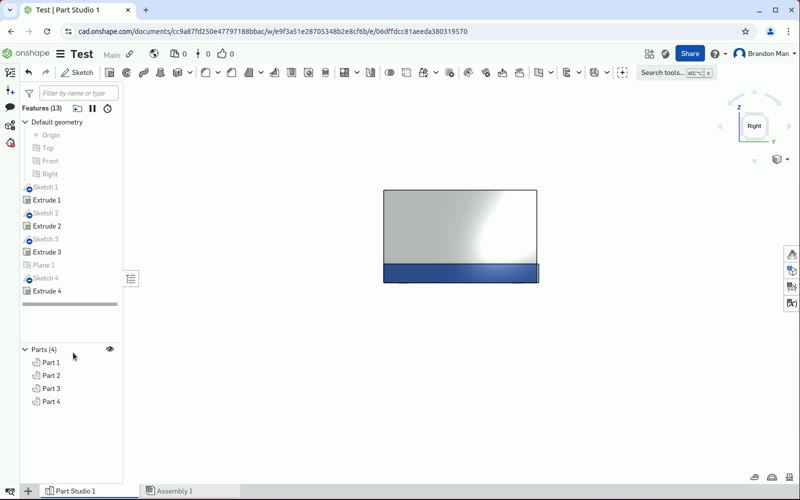
mouse_move(541, 75)
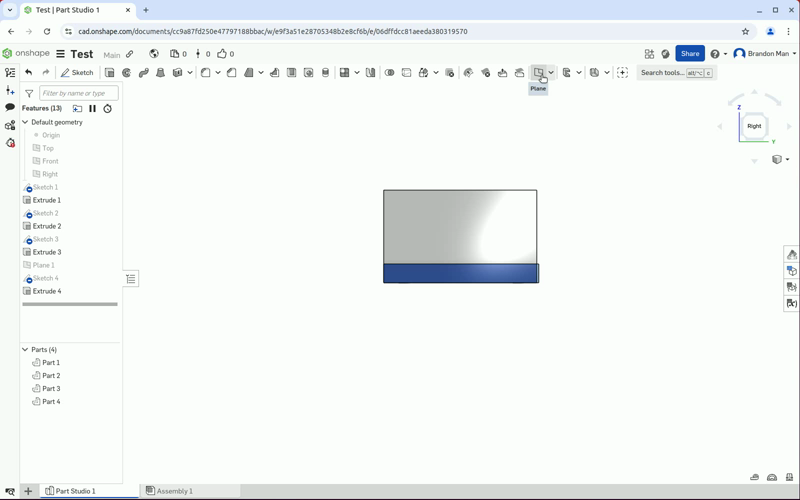
click(541, 75)
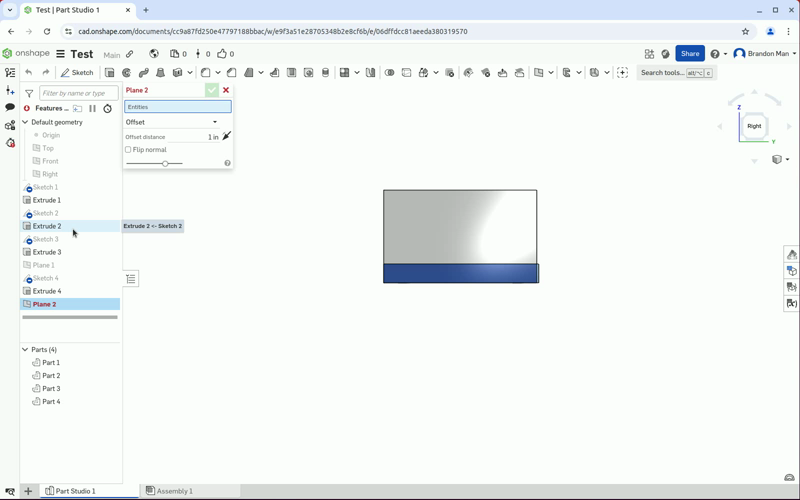
scroll(3)
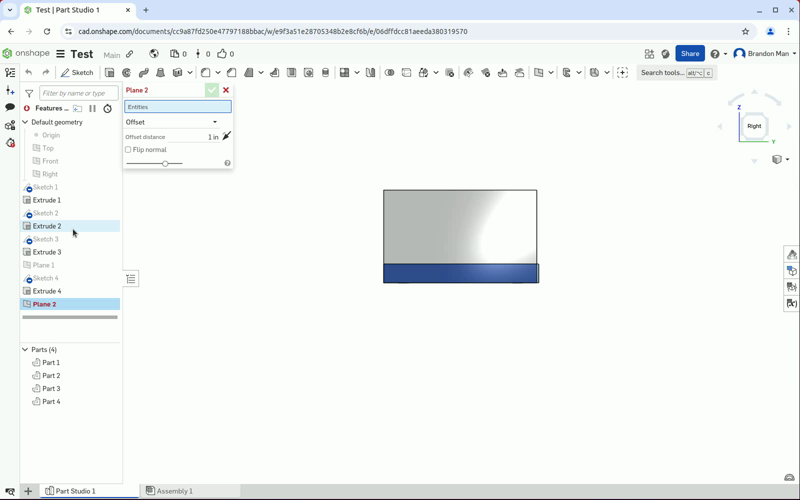
mouse_move(73, 176)
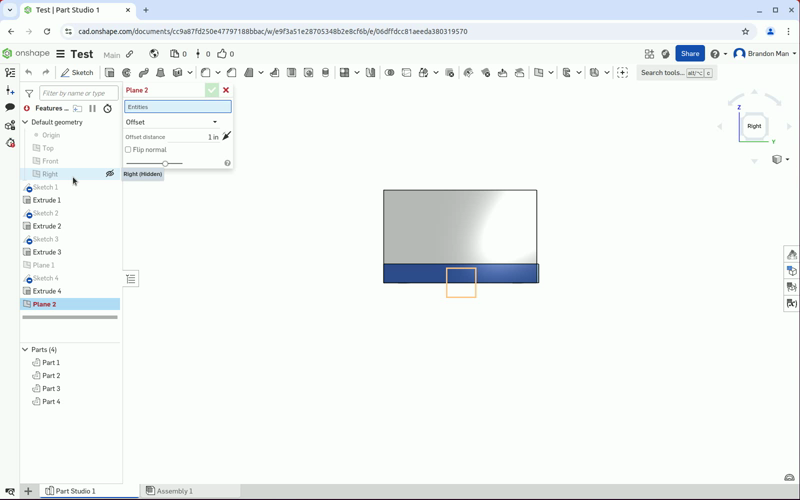
click(73, 176)
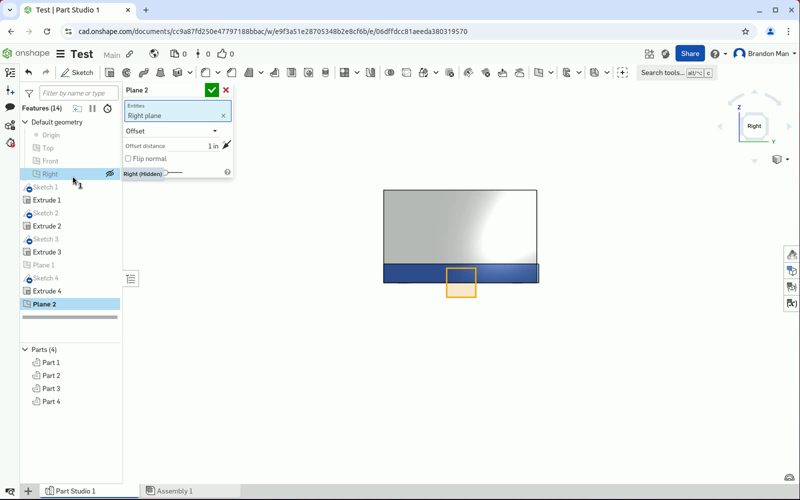
key(tab, 2)
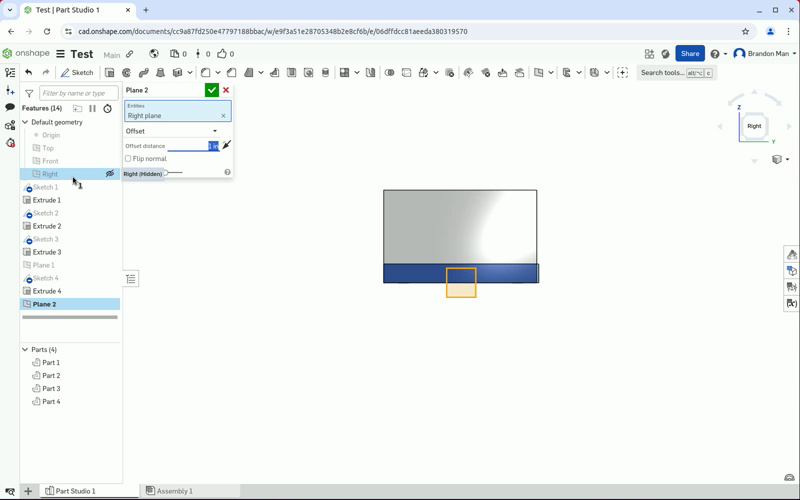
text(12.263)
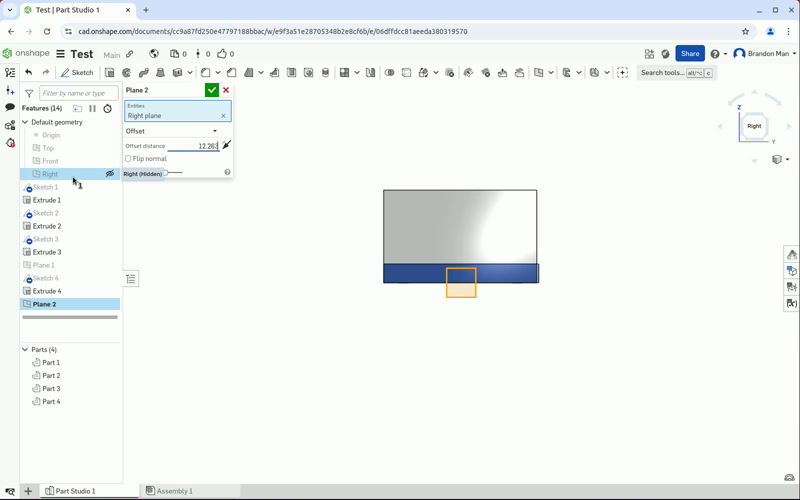
key(enter, 2)
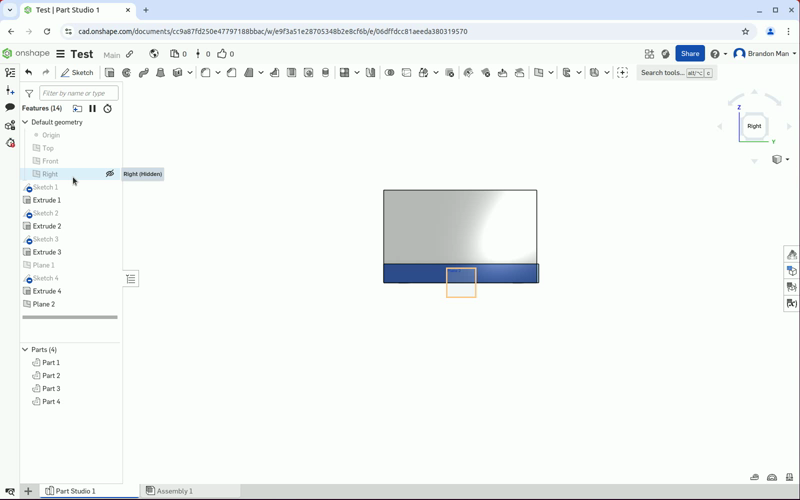
key(shift+s)
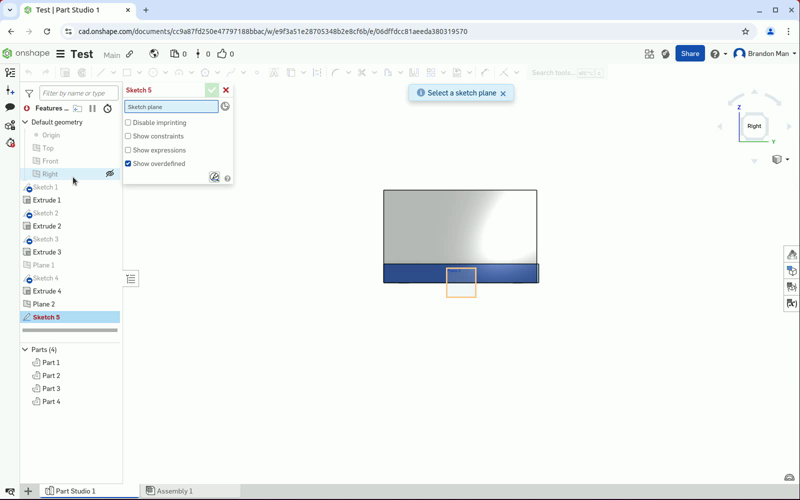
mouse_move(73, 306)
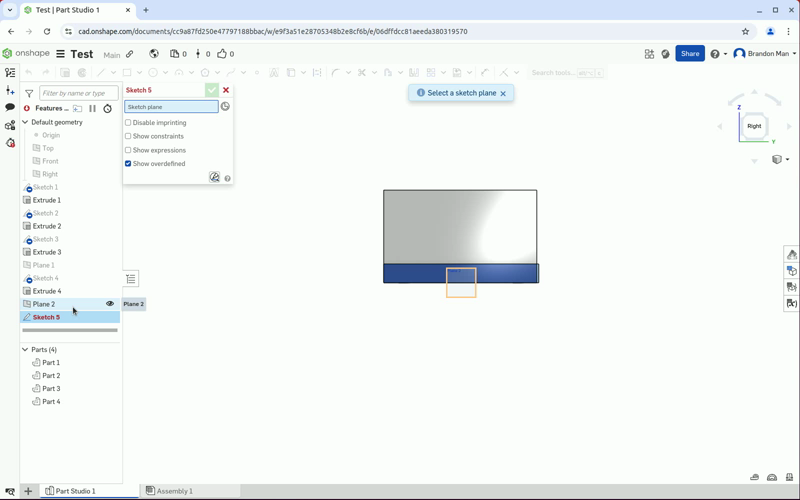
click(73, 306)
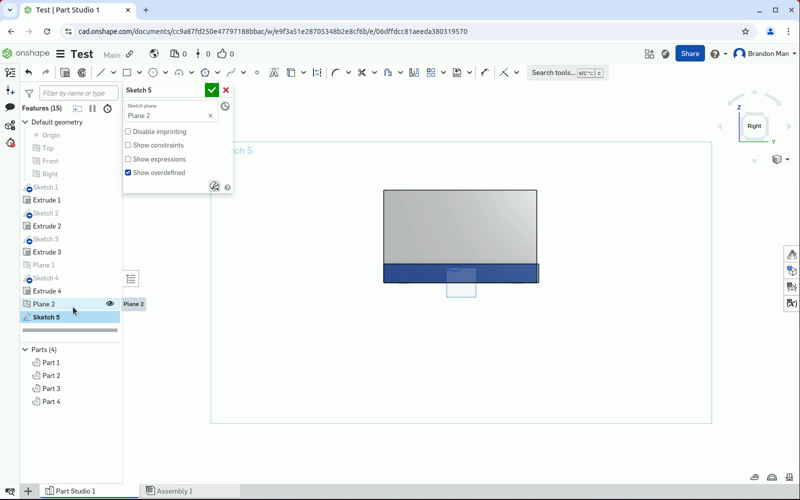
mouse_move(73, 352)
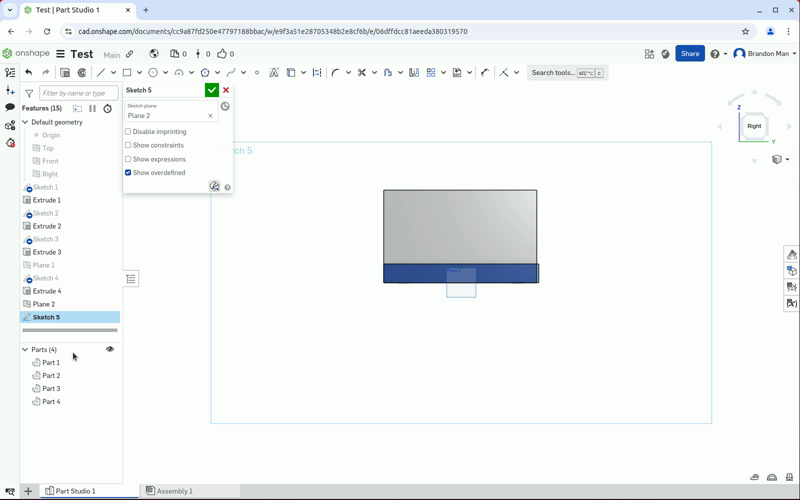
key(y)
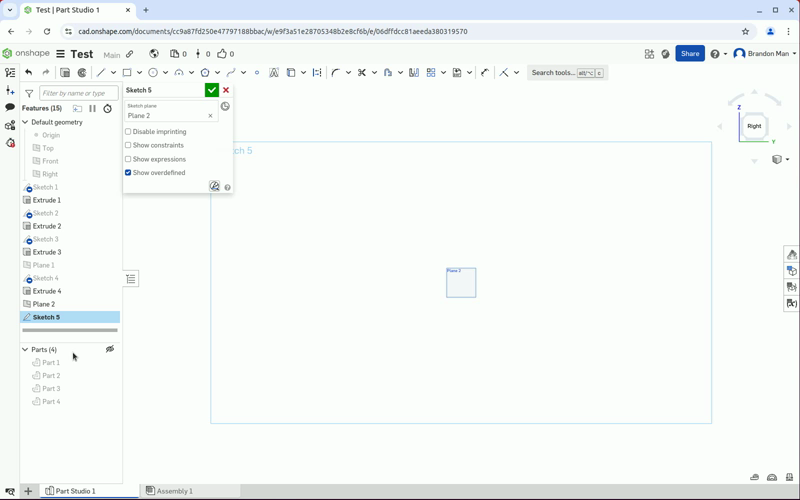
key(l)
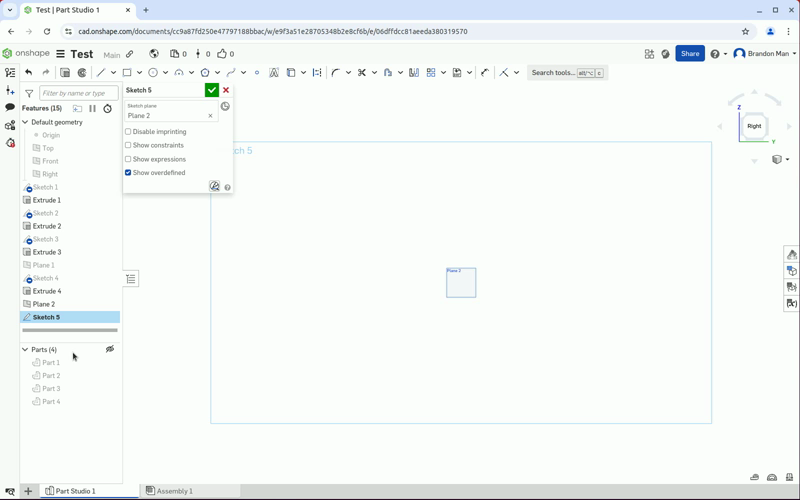
key_down(shift)
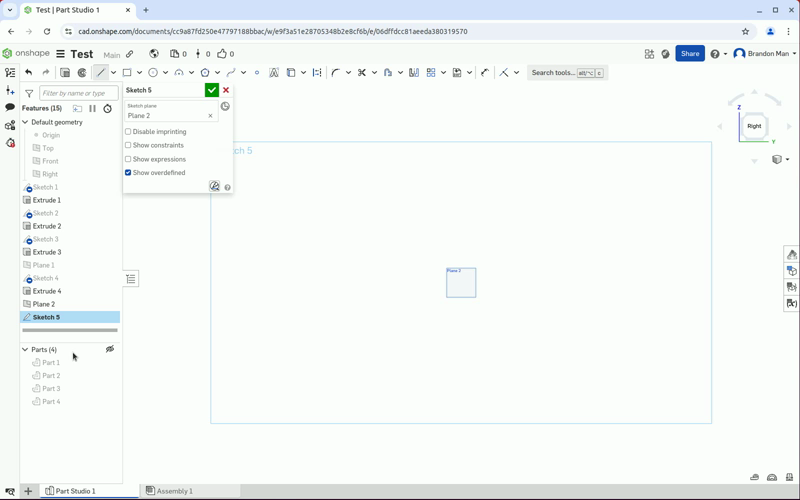
mouse_move(500, 237)
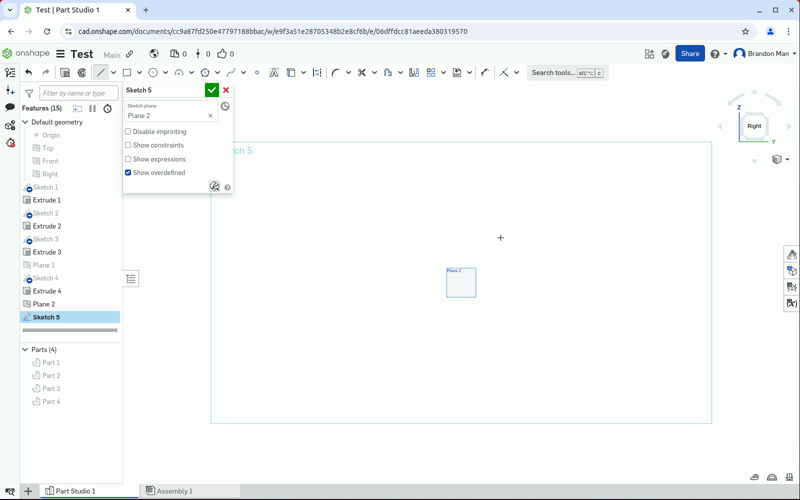
click(500, 237)
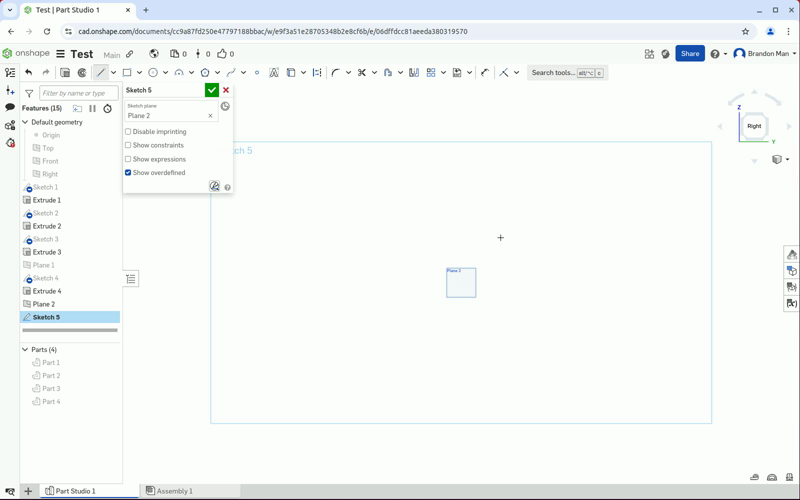
key_up(shift)
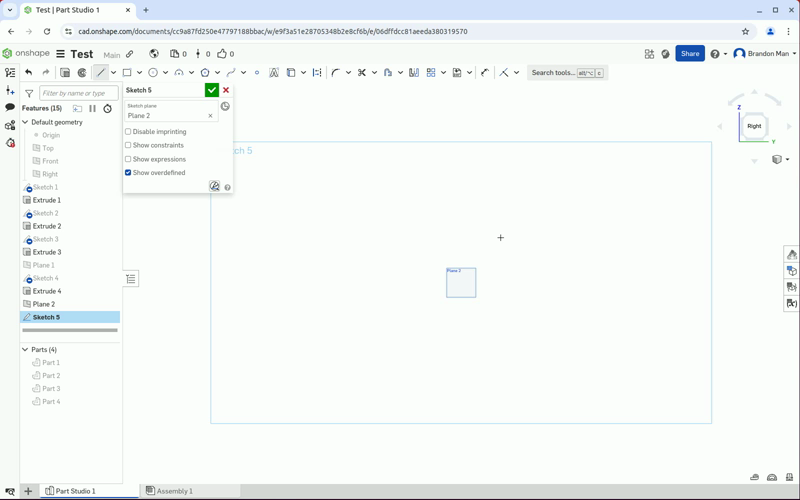
key_down(shift)
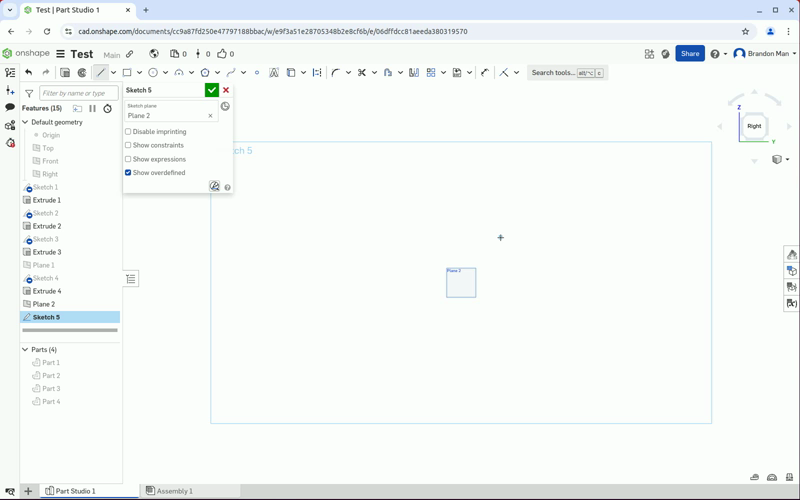
mouse_move(530, 237)
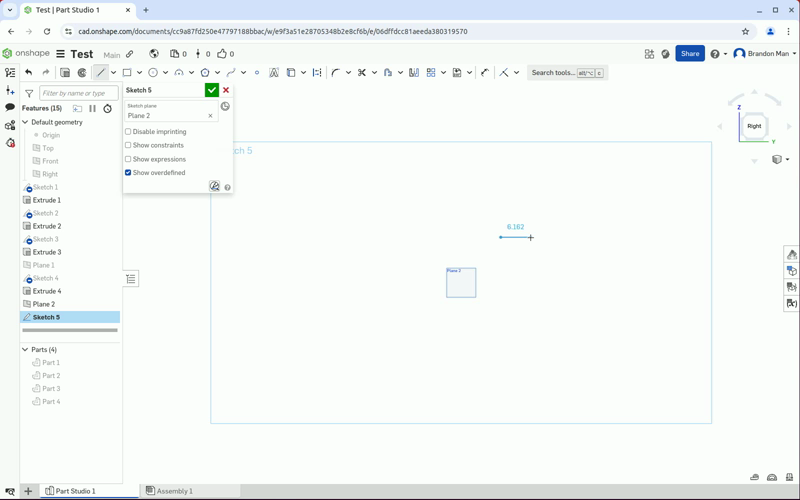
mouse_move(520, 237)
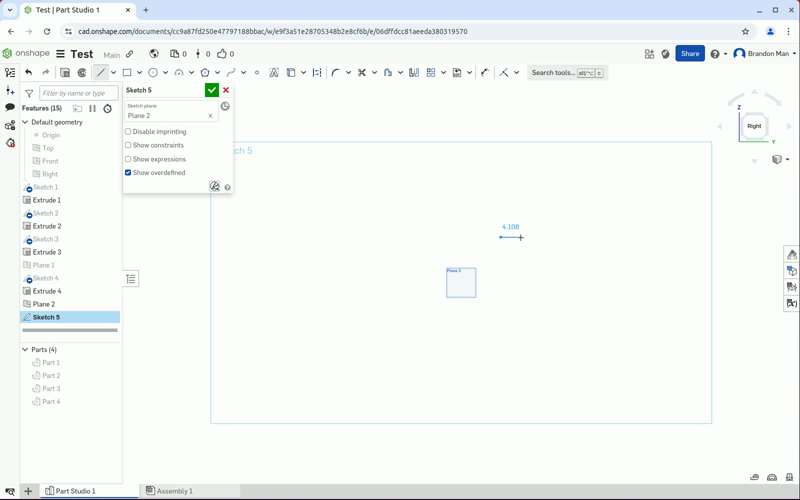
click(520, 237)
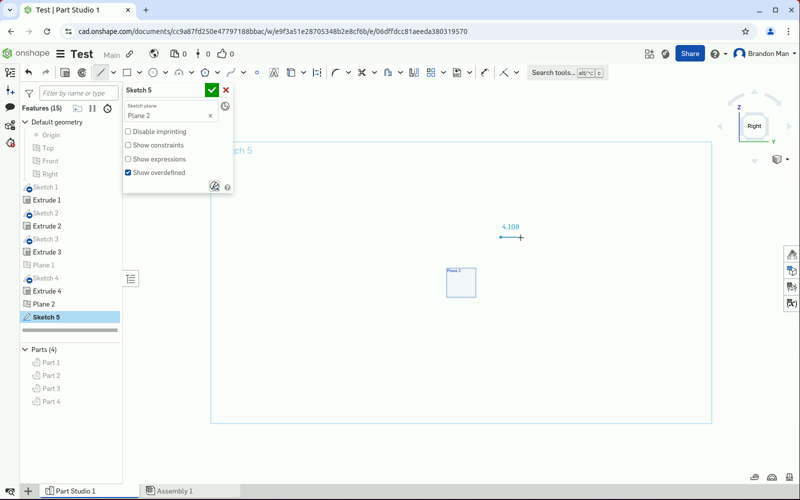
key_up(shift)
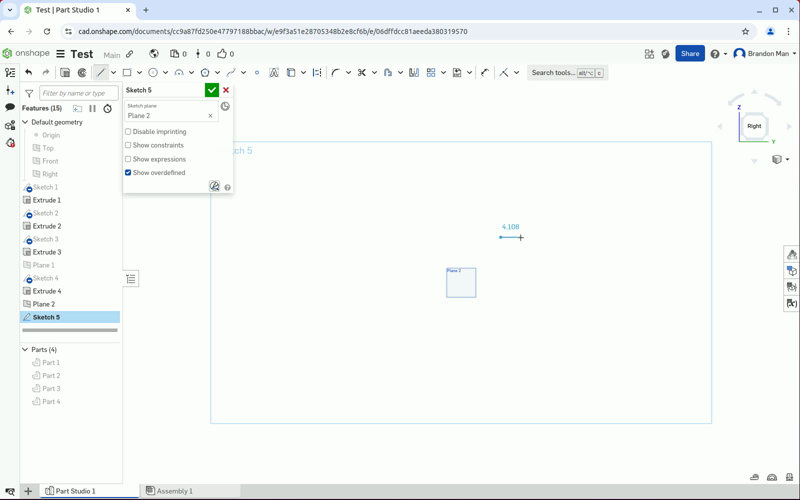
key(esc)
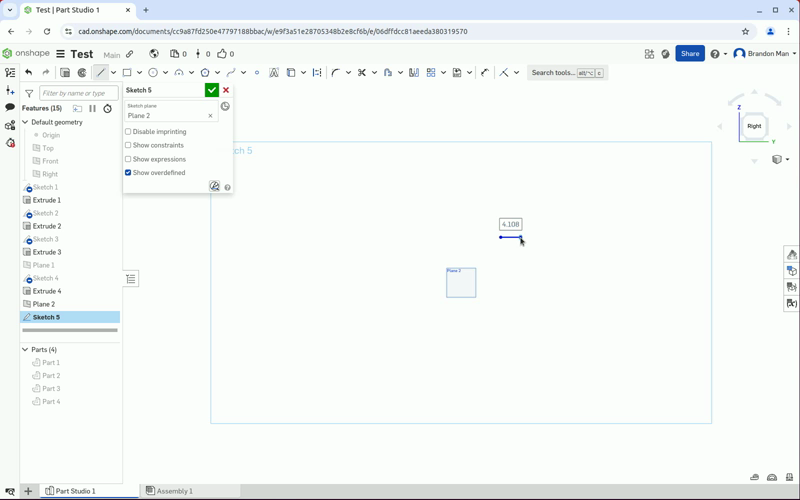
key(a)
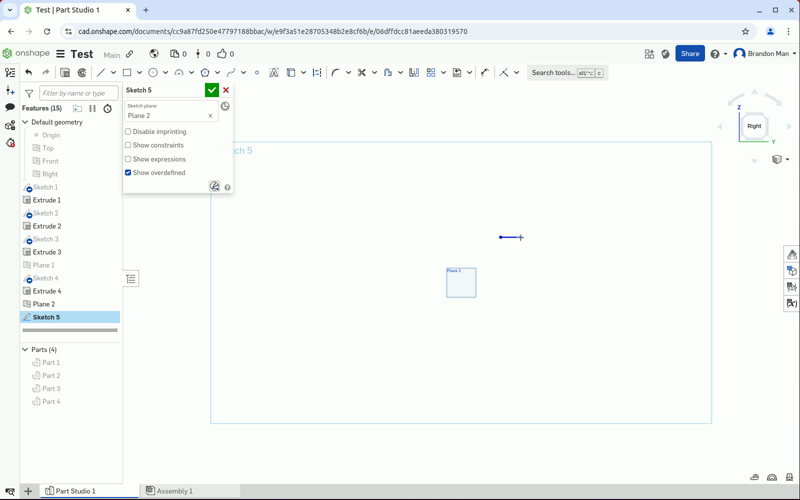
mouse_move(520, 237)
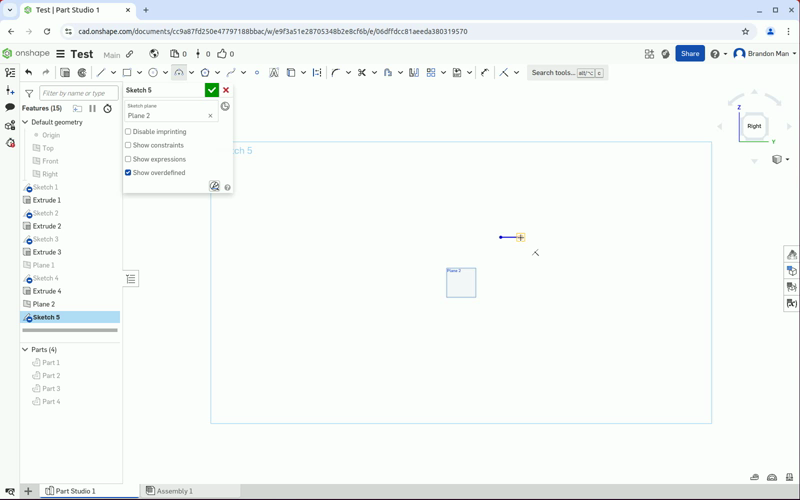
click(520, 237)
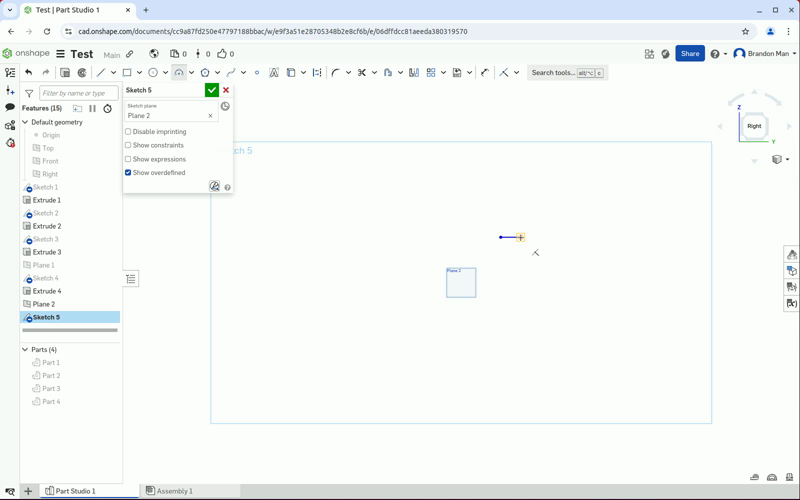
mouse_move(500, 237)
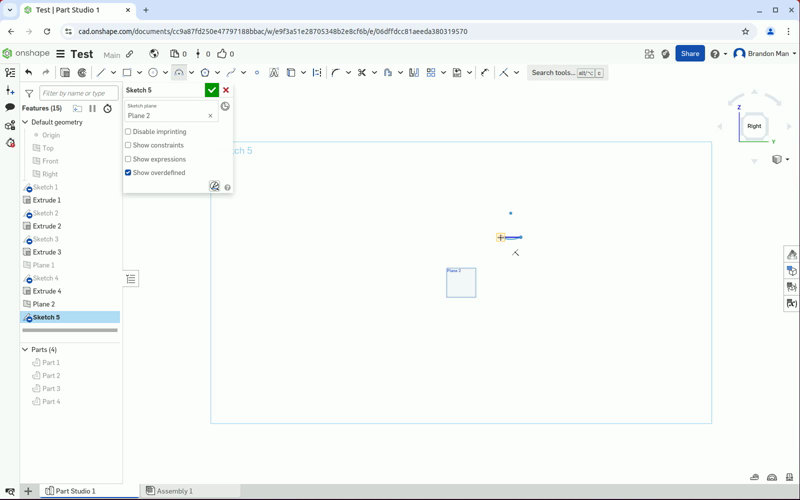
click(500, 237)
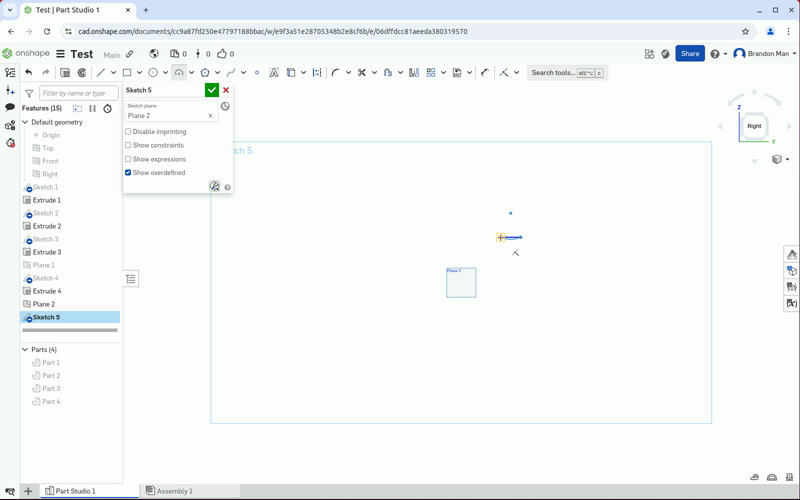
key_down(shift)
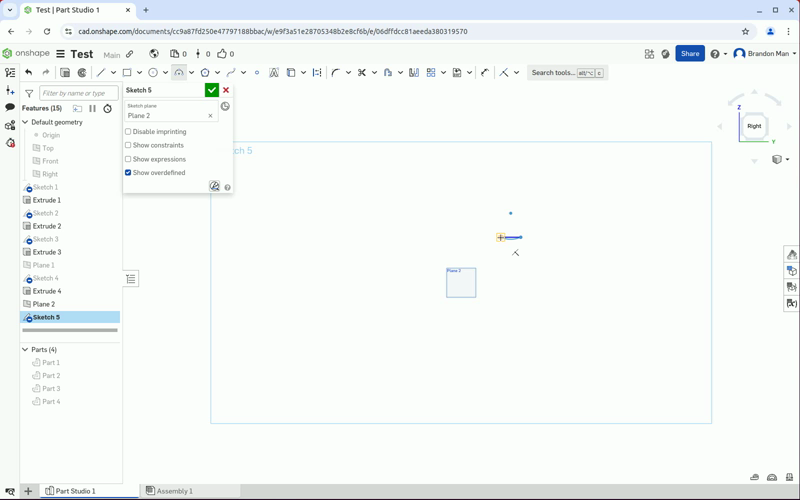
mouse_move(510, 227)
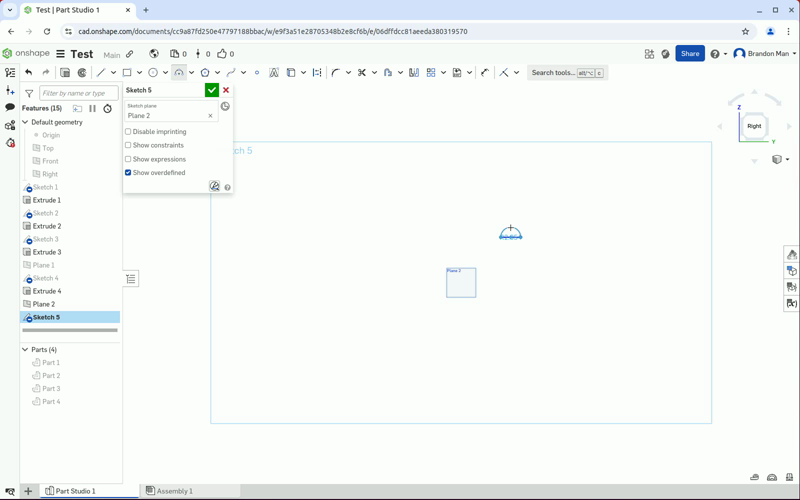
click(510, 227)
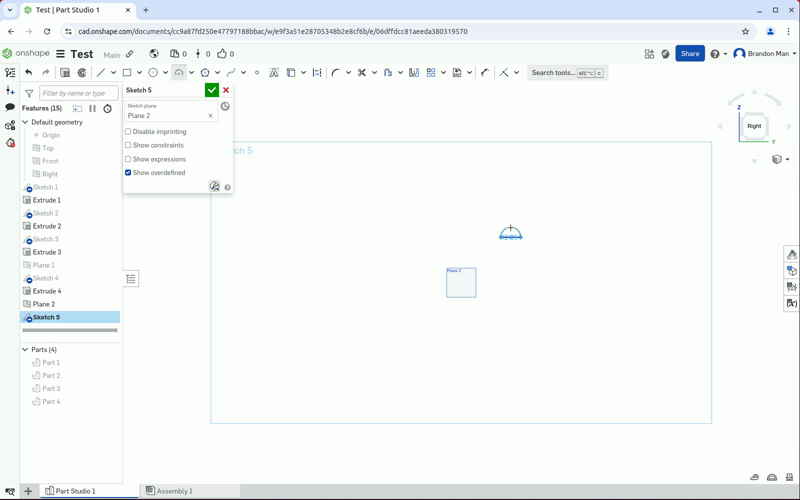
key_up(shift)
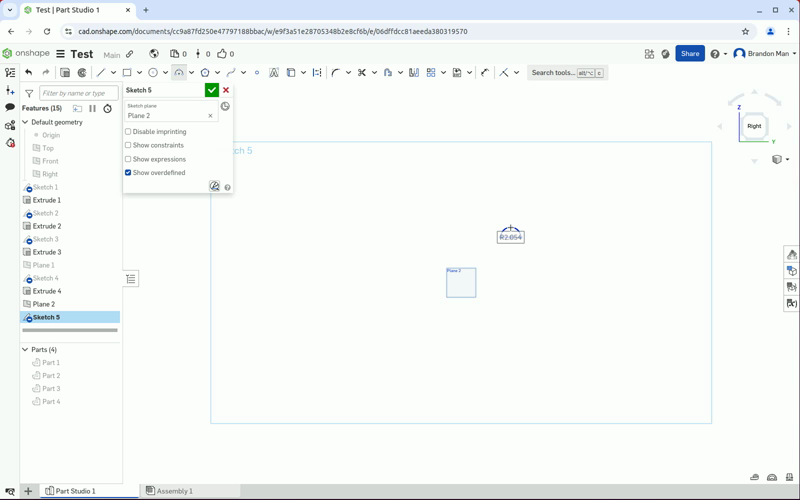
key(esc)
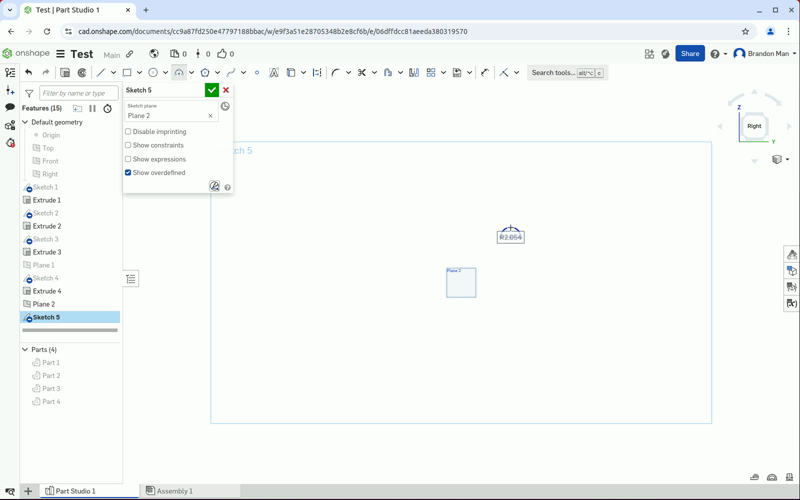
mouse_move(516, 231)
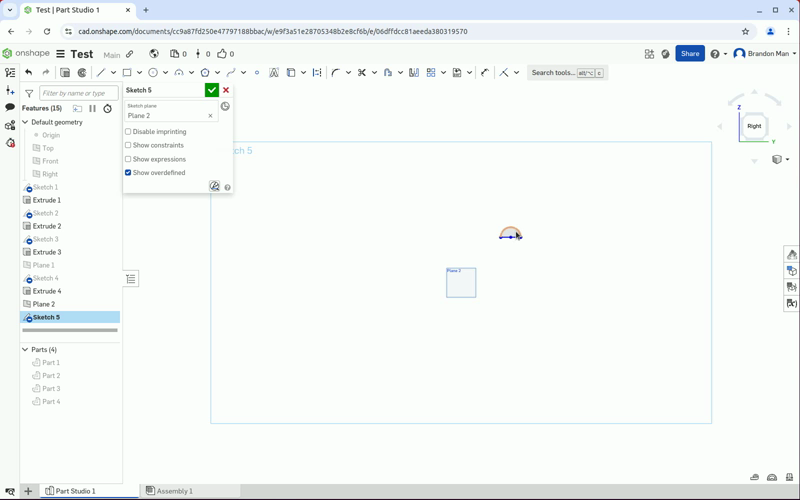
scroll(6)
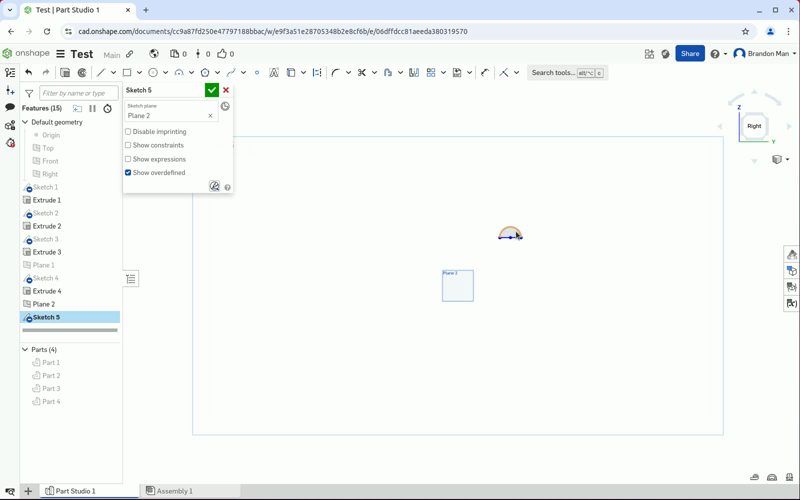
scroll(6)
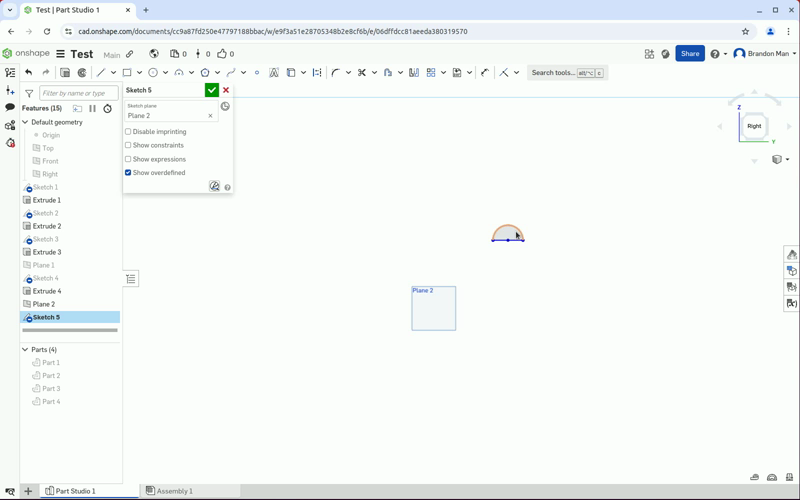
scroll(6)
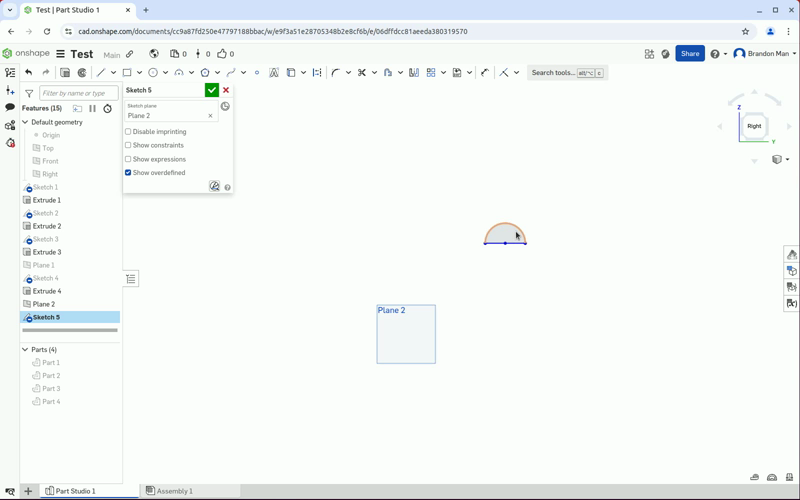
scroll(6)
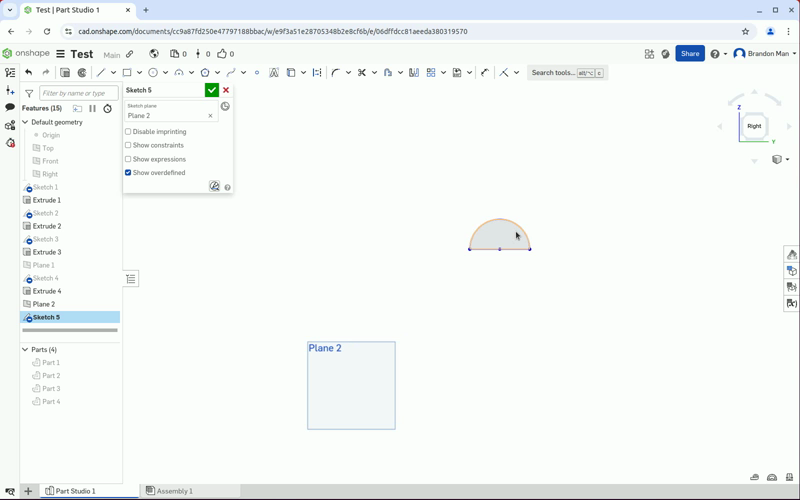
scroll(6)
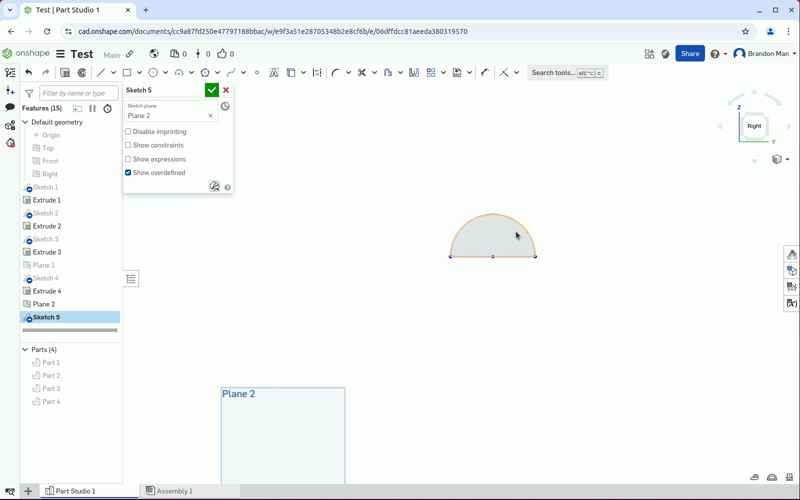
scroll(6)
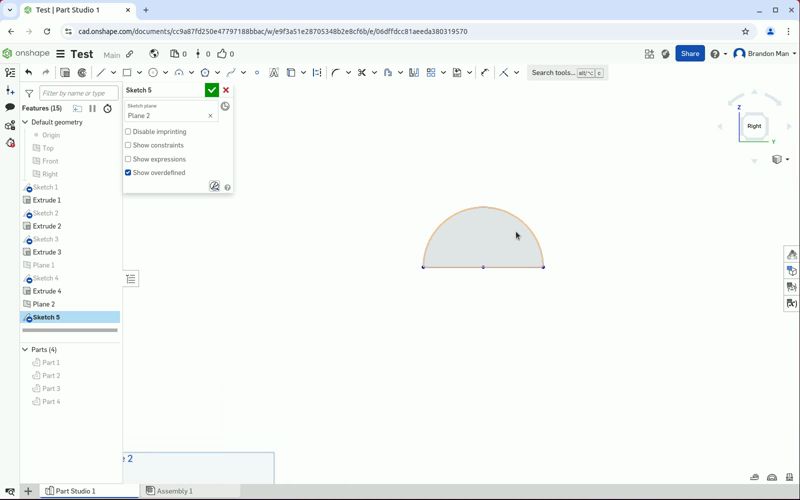
scroll(6)
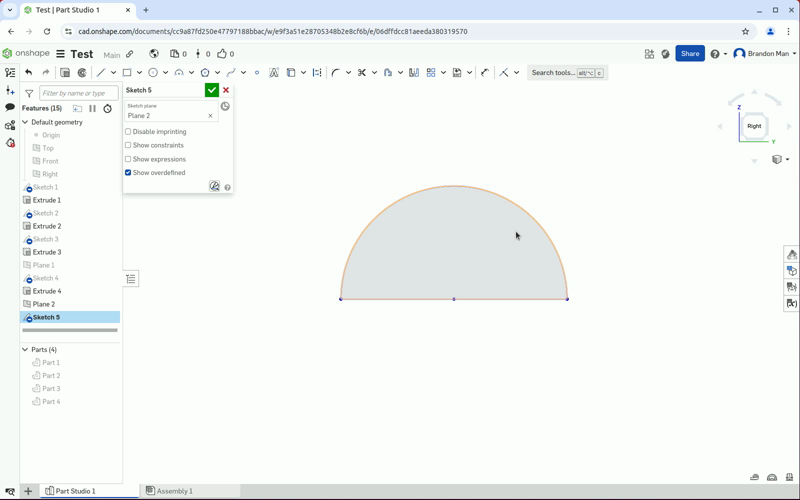
click(516, 231)
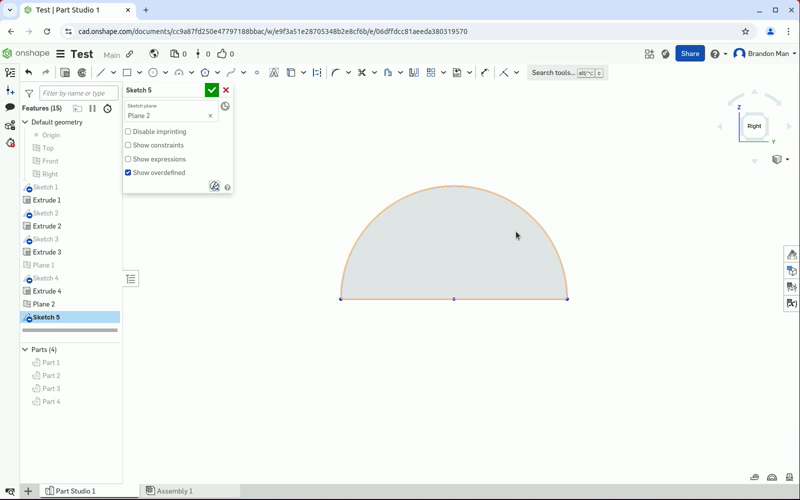
scroll(-6)
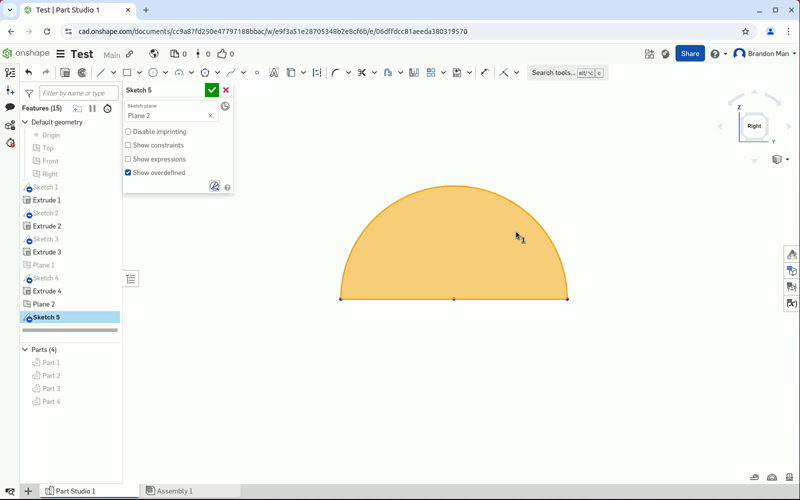
scroll(-6)
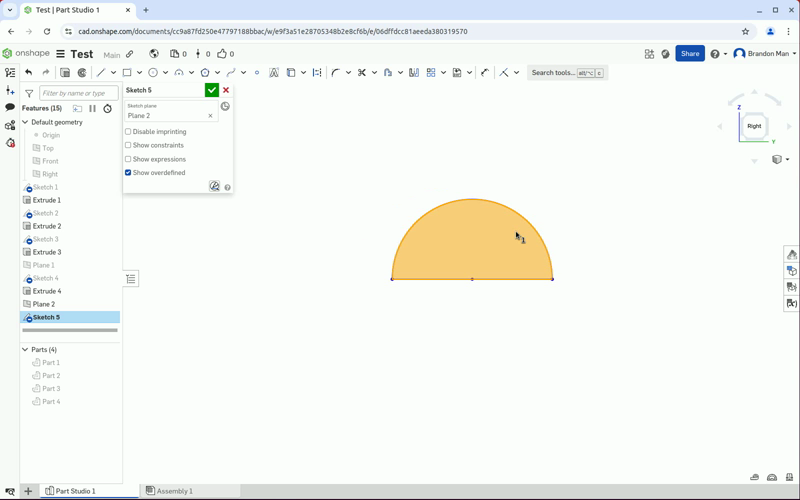
scroll(-6)
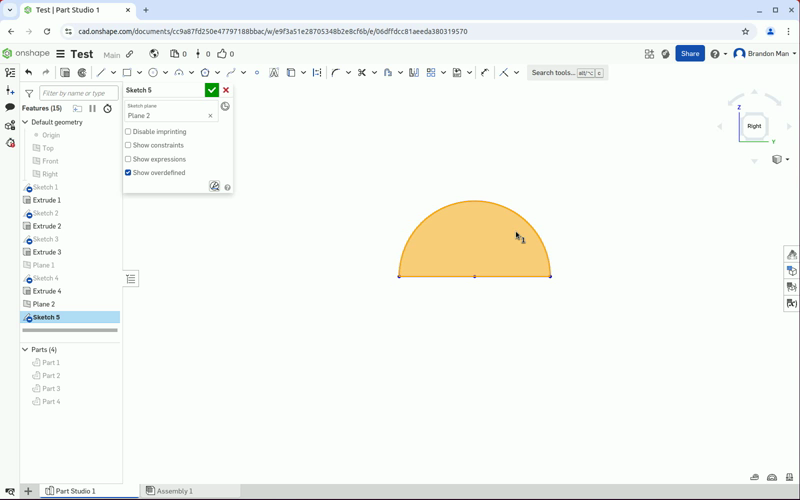
scroll(-6)
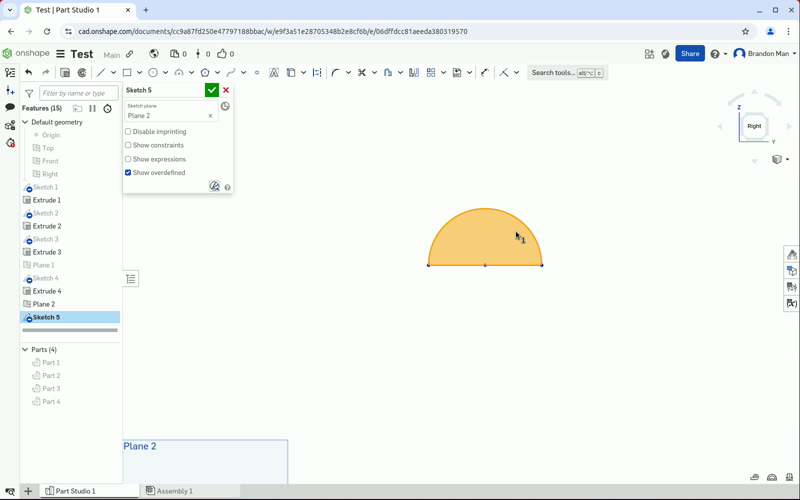
scroll(-6)
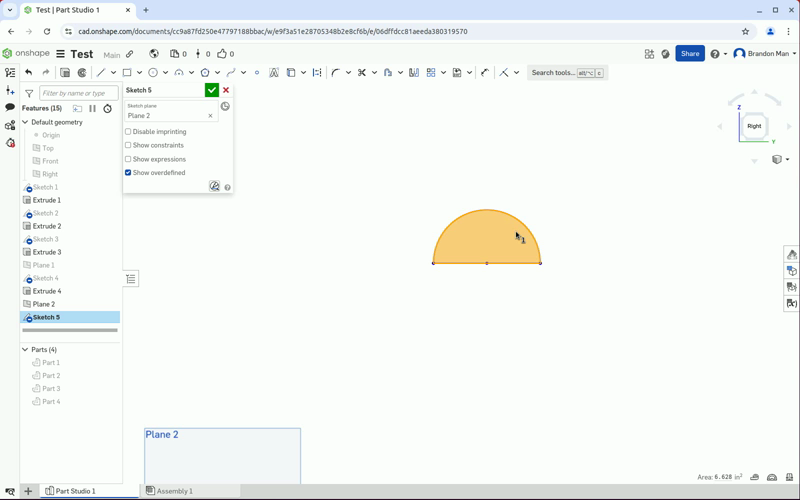
scroll(-6)
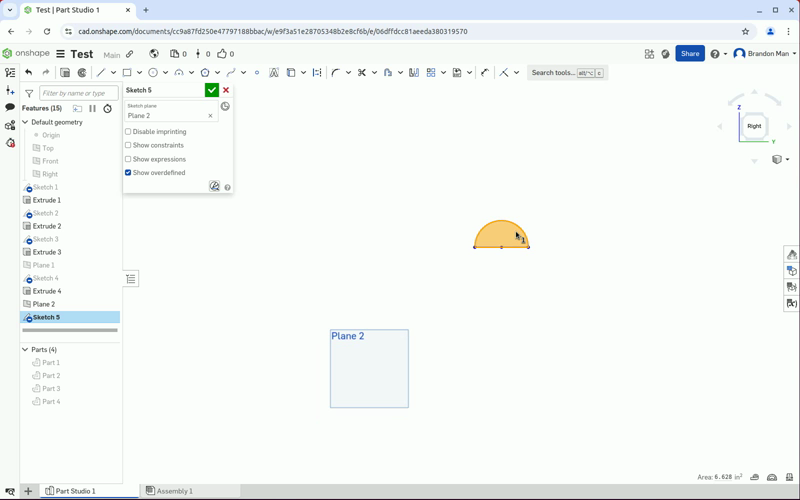
scroll(-6)
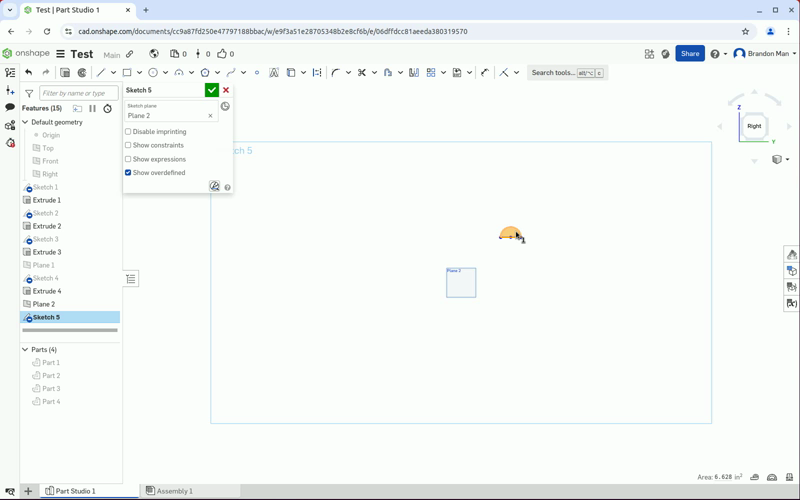
mouse_move(73, 352)
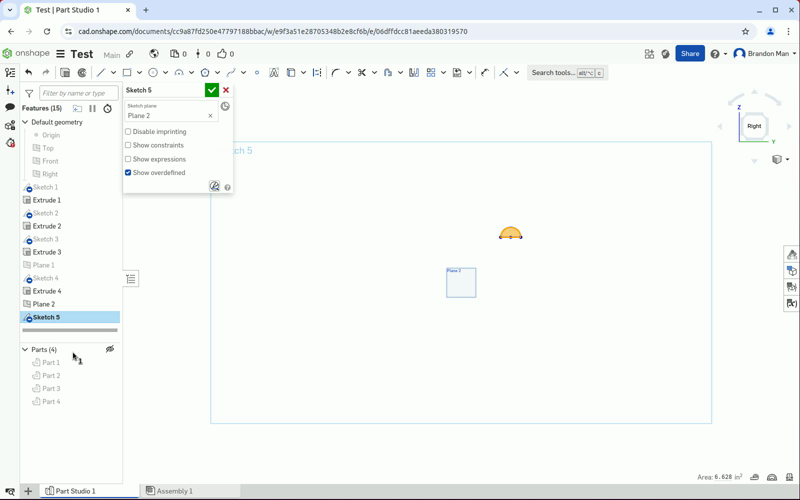
key(shift+y)
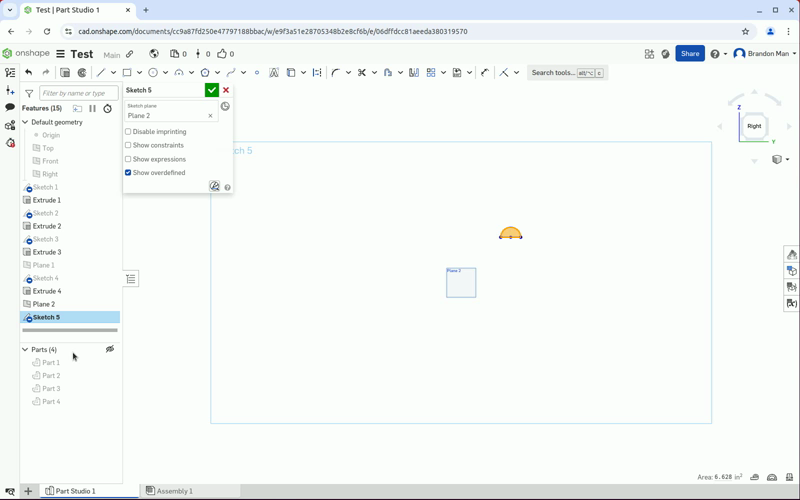
key(shift+e)
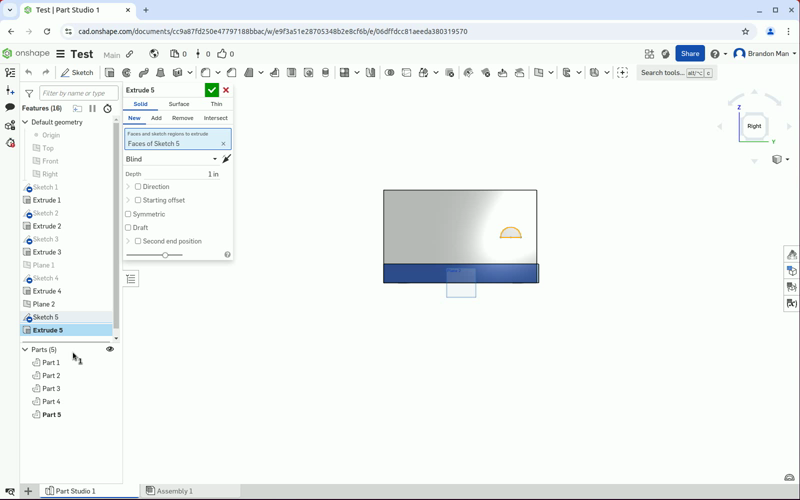
mouse_move(143, 106)
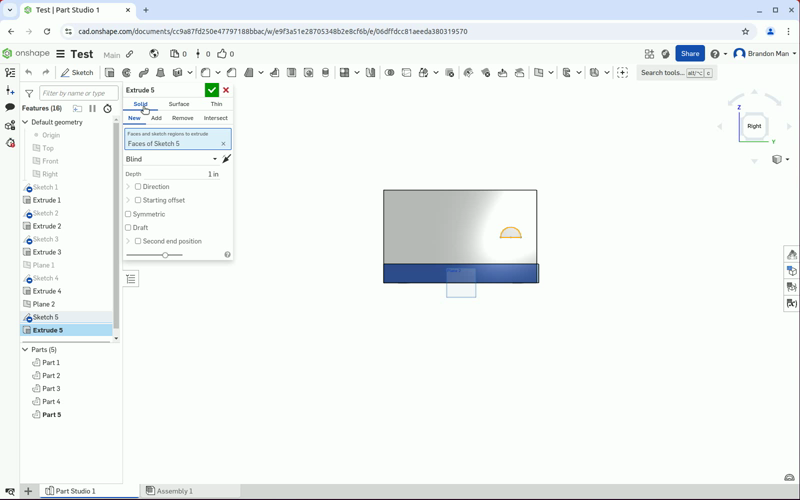
click(143, 106)
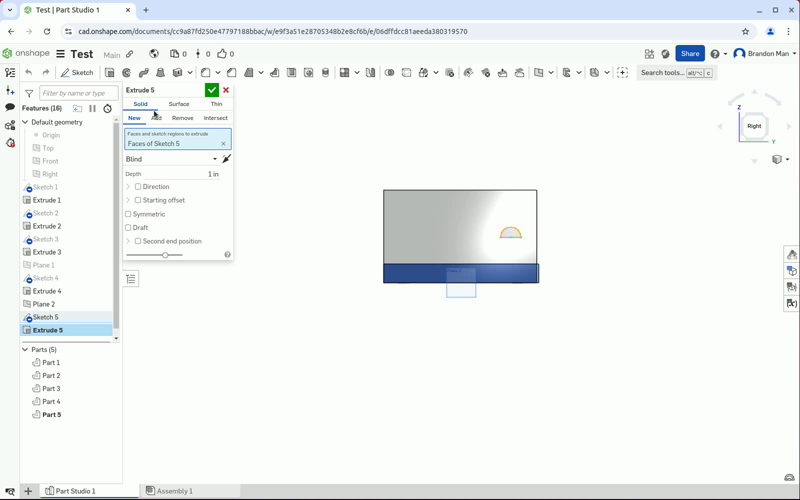
mouse_move(186, 120)
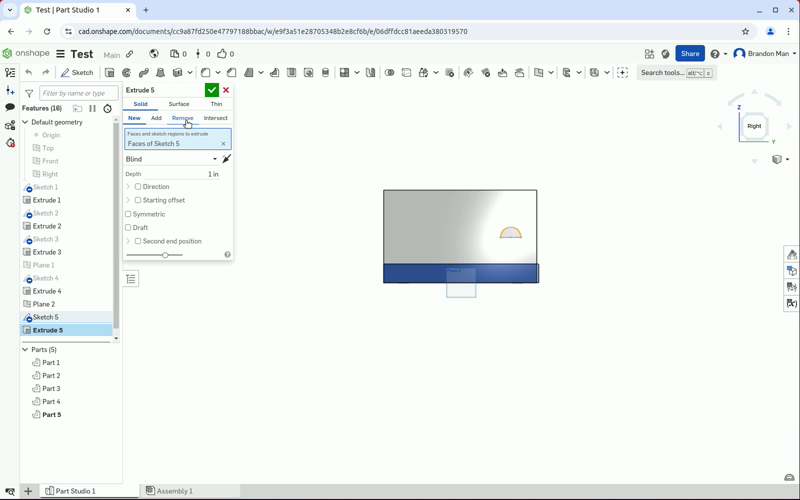
click(186, 120)
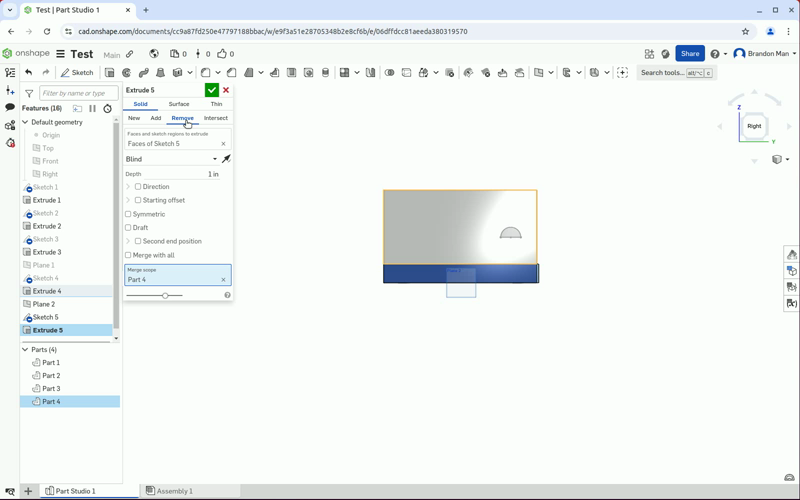
key(tab, 4)
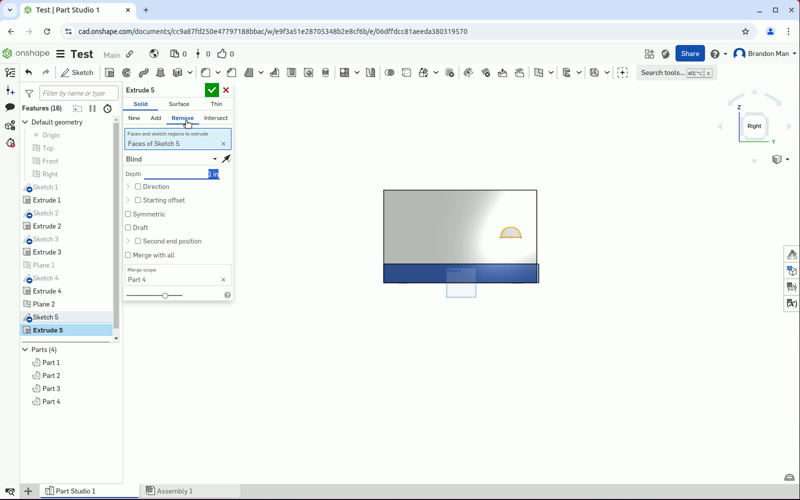
text(18.775)
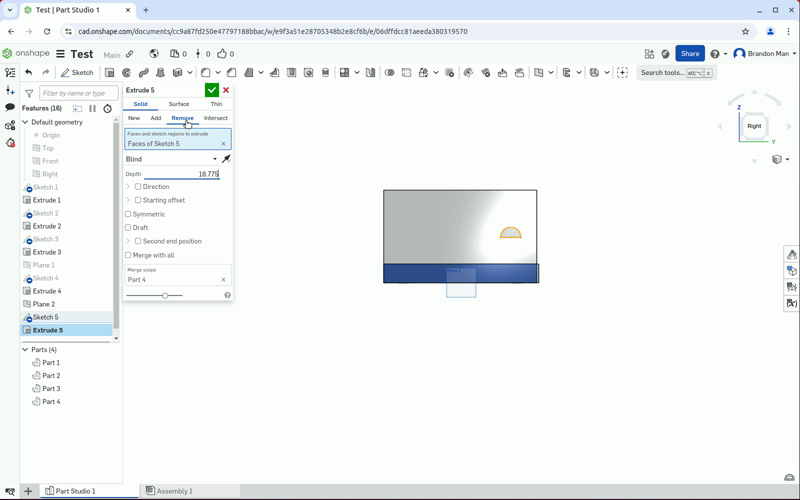
key(tab, 6)
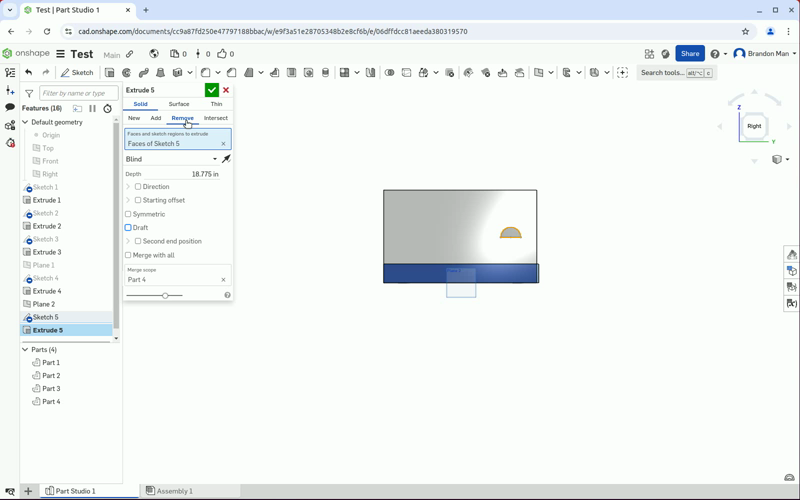
key(space)
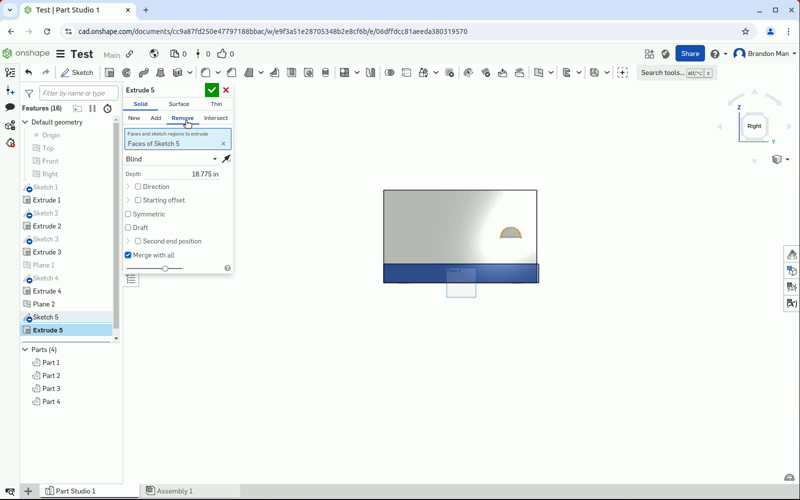
key(enter)
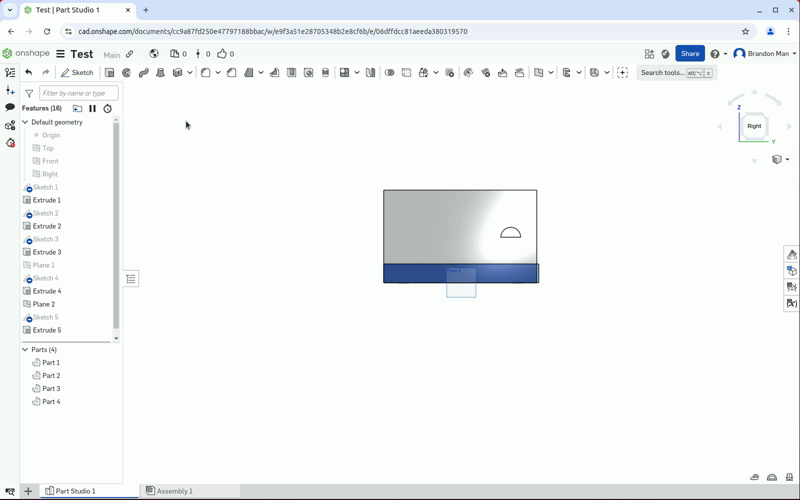
key(shift+h)
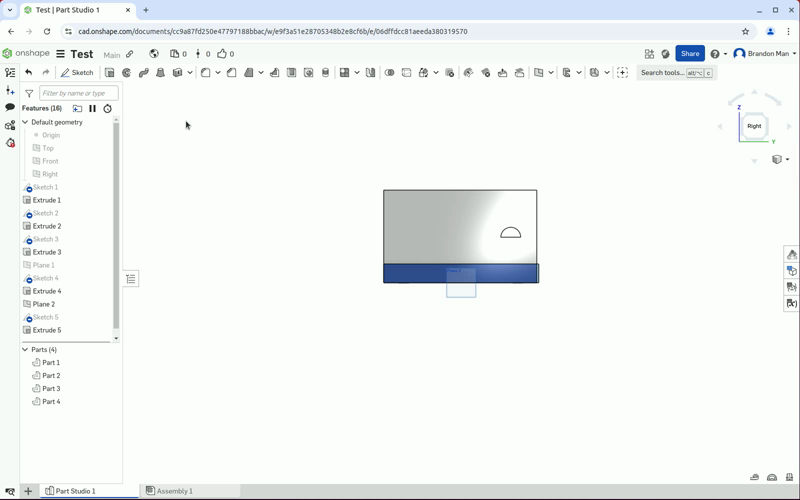
key(shift+h)
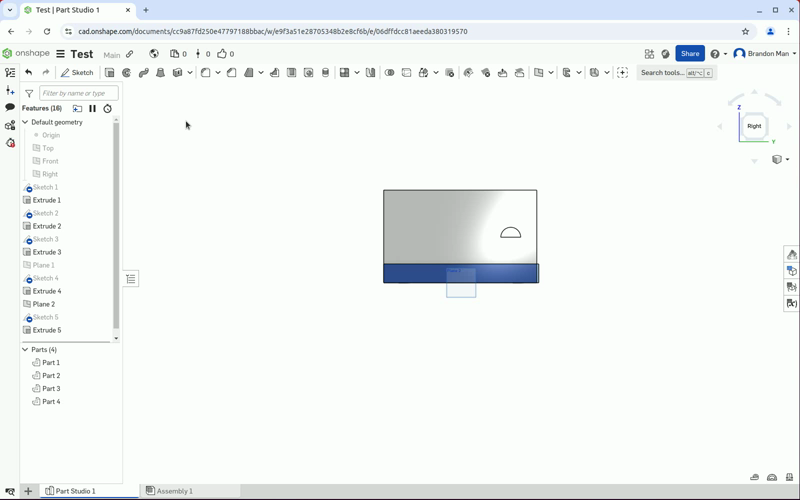
mouse_move(69, 189)
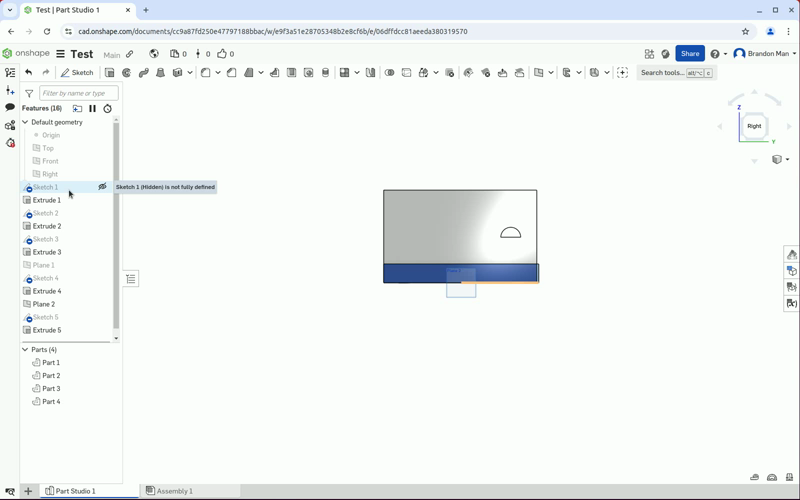
click(69, 189)
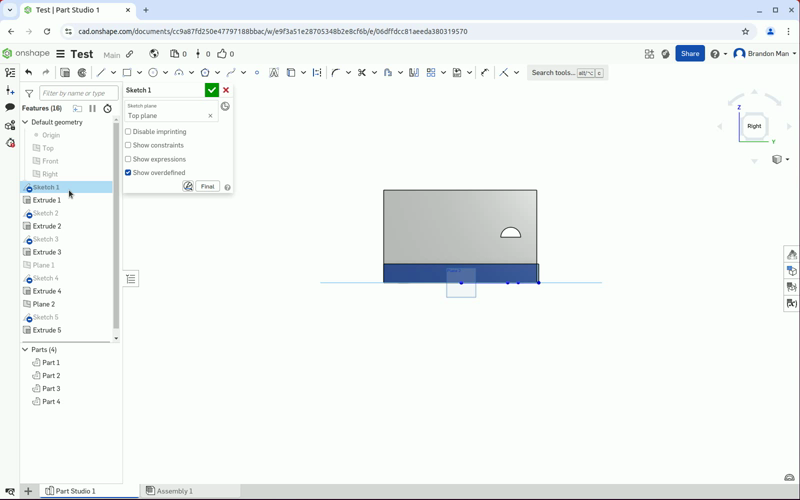
mouse_move(229, 92)
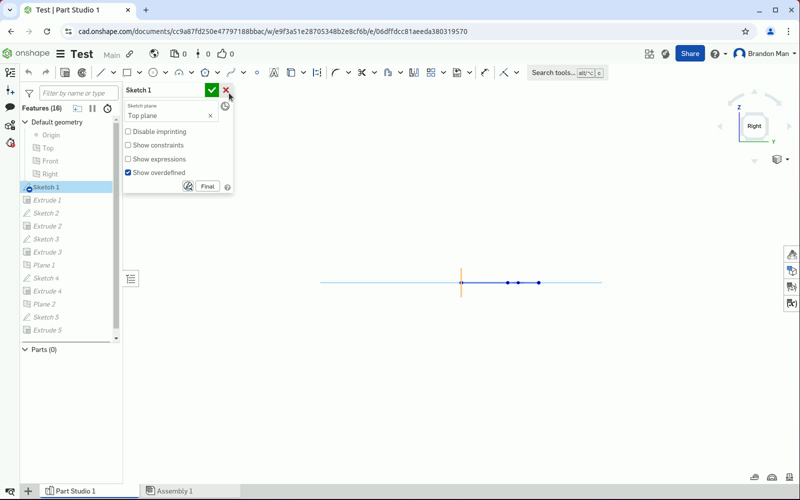
click(229, 92)
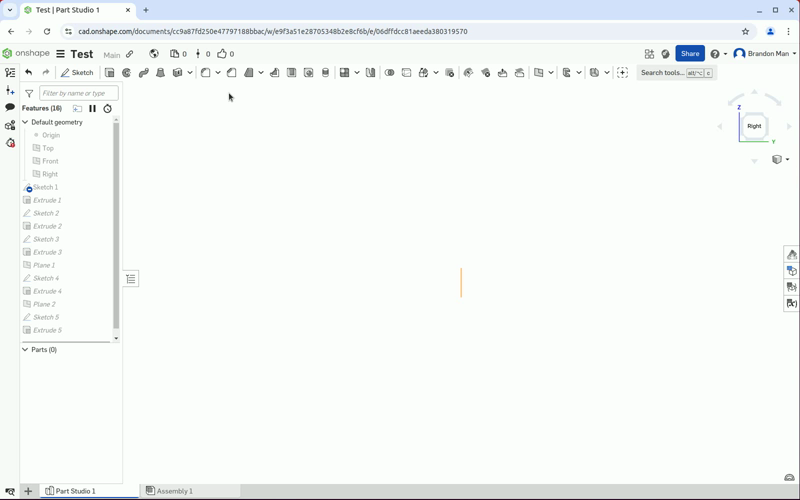
key(shift+s)
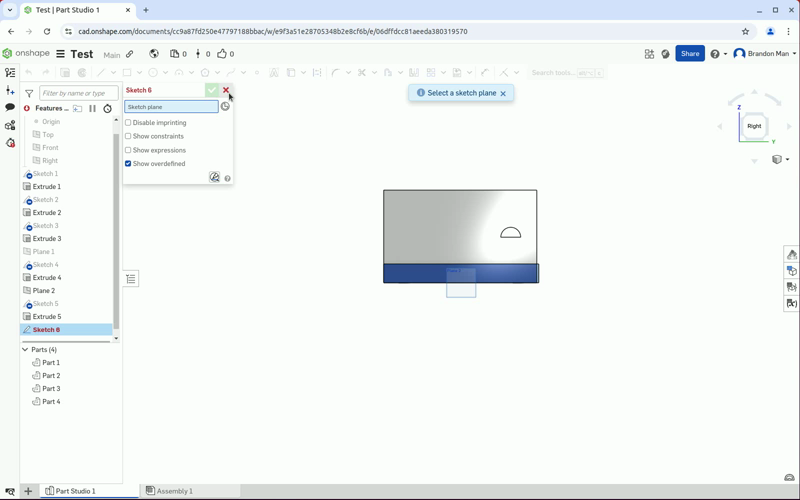
mouse_move(69, 293)
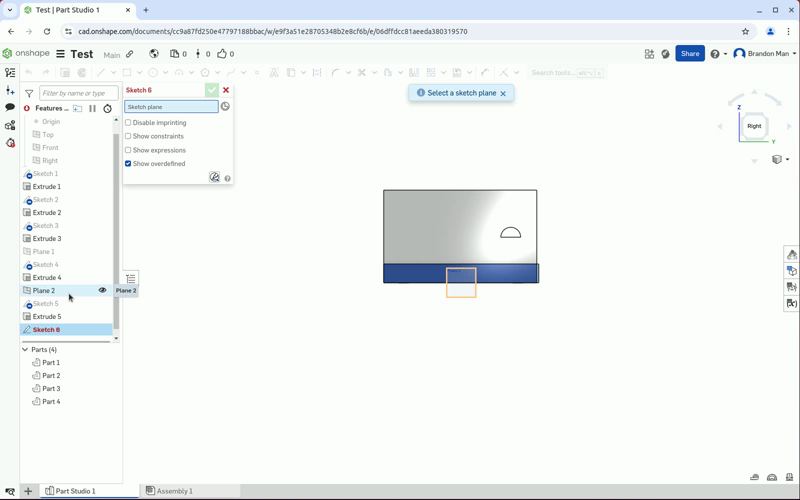
click(69, 293)
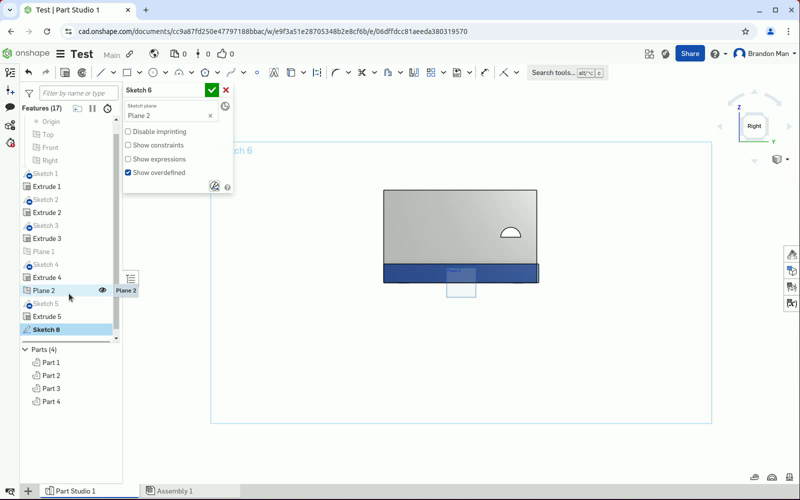
mouse_move(73, 352)
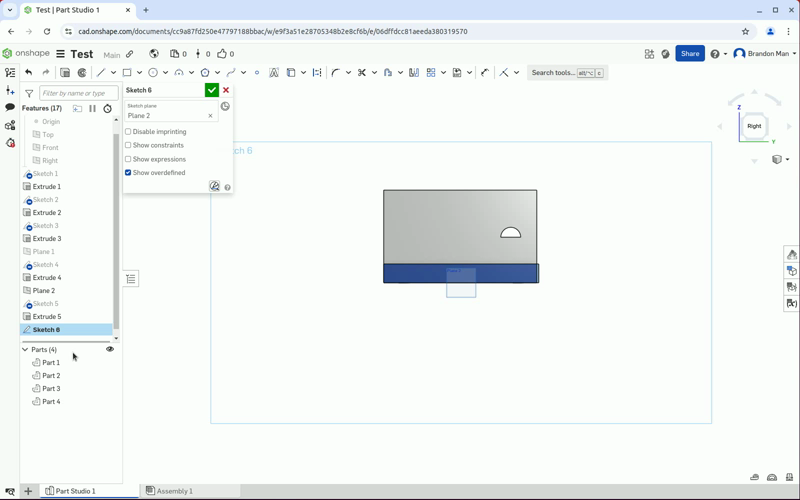
key(y)
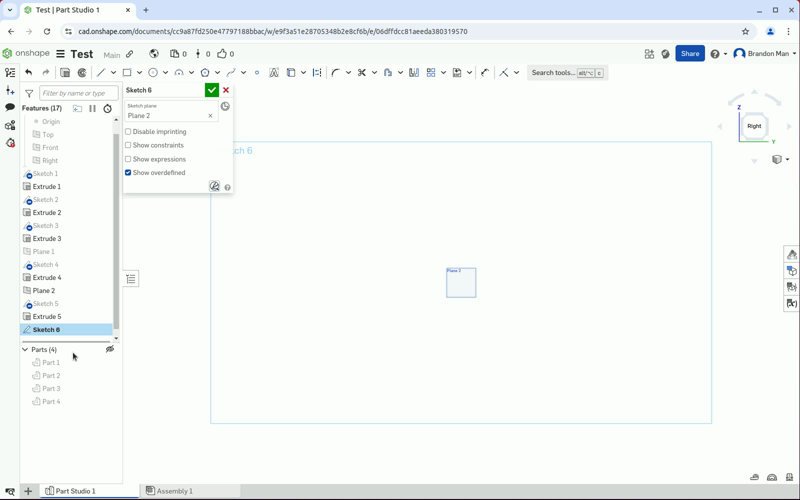
key(a)
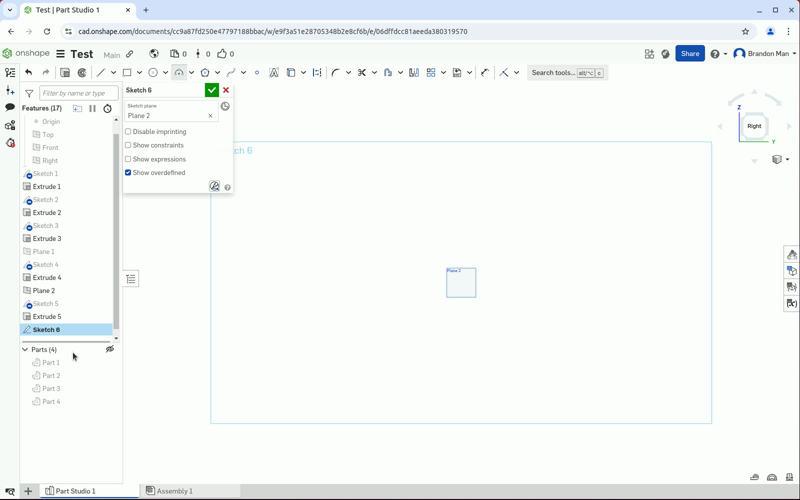
key_down(shift)
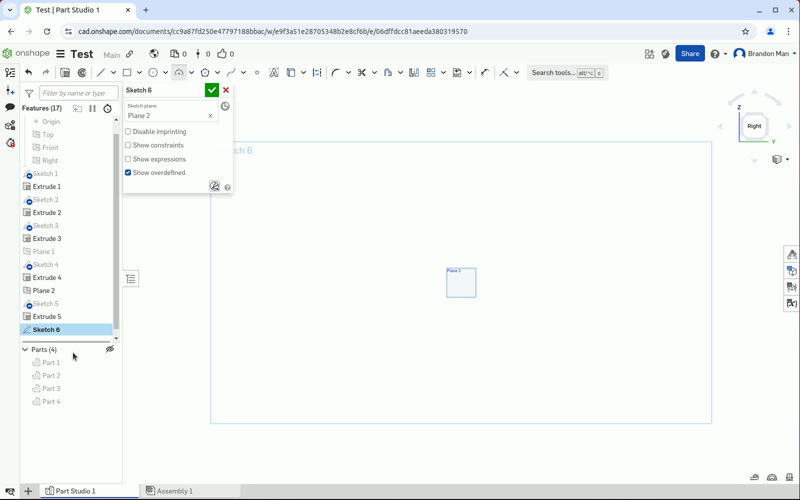
mouse_move(500, 237)
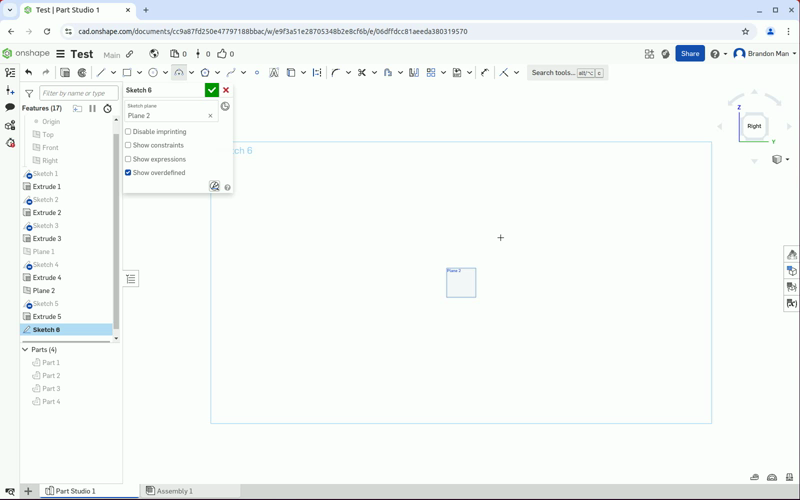
click(500, 237)
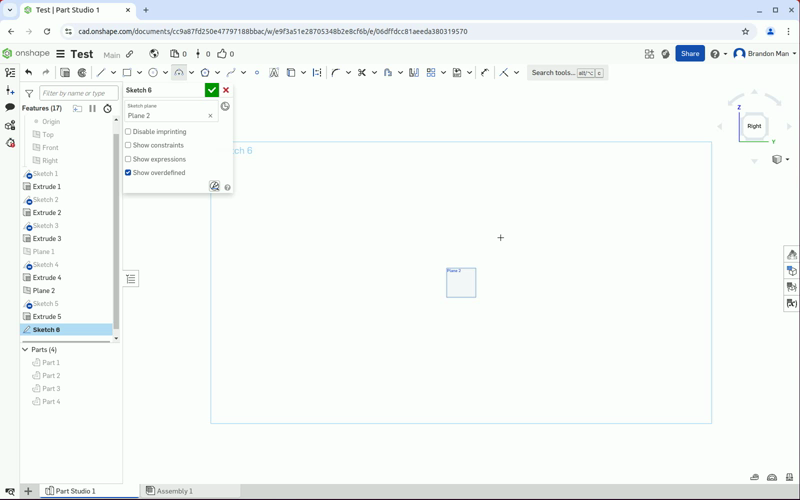
key_up(shift)
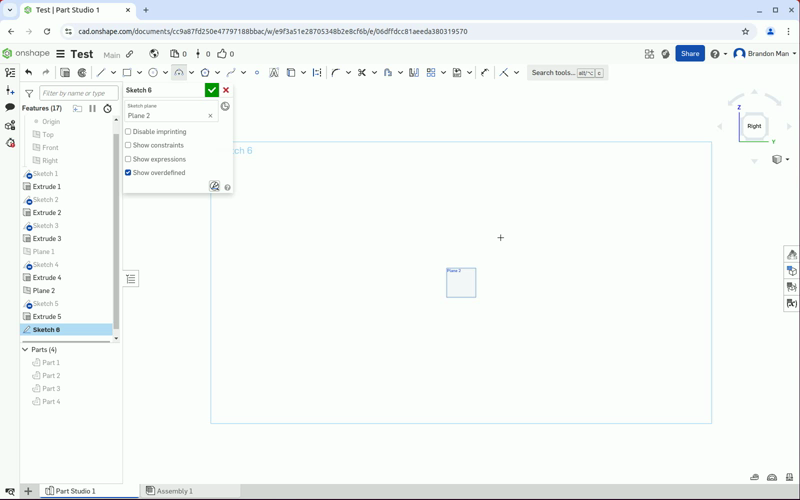
key_down(shift)
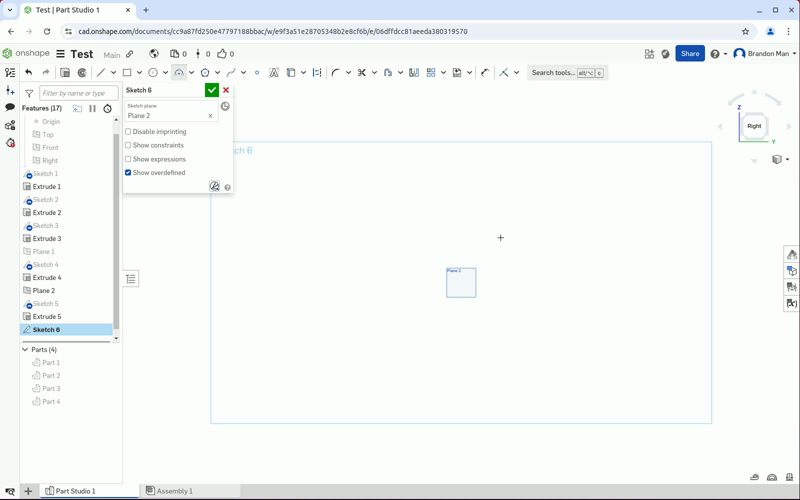
mouse_move(520, 237)
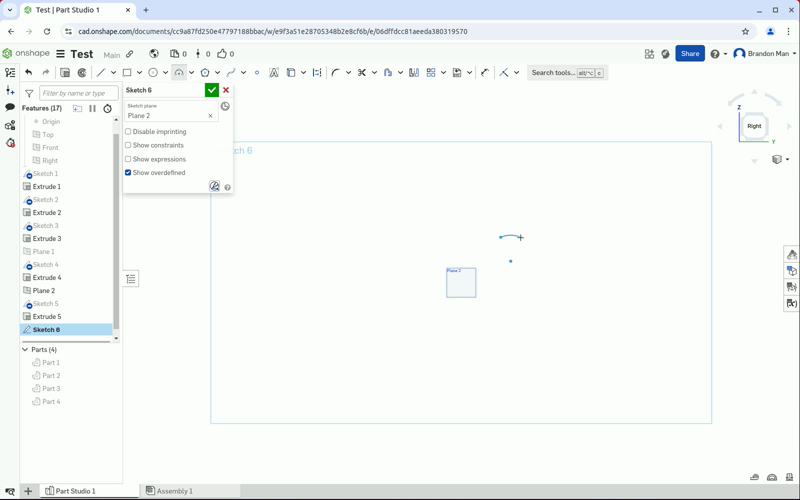
click(520, 237)
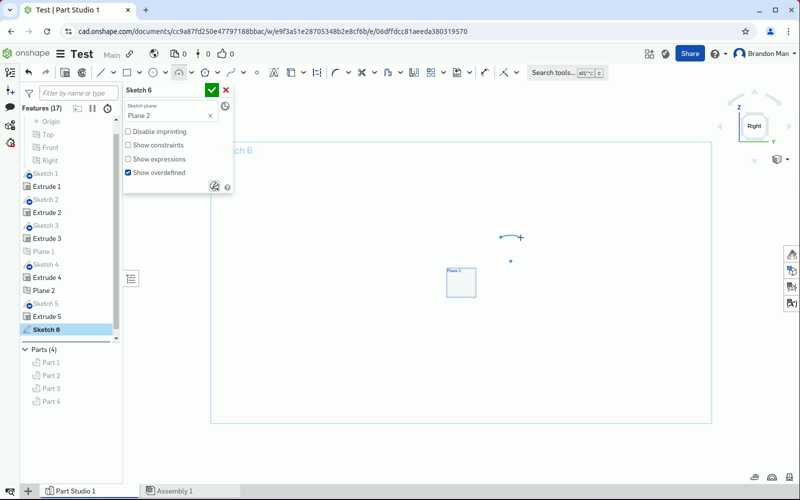
mouse_move(510, 246)
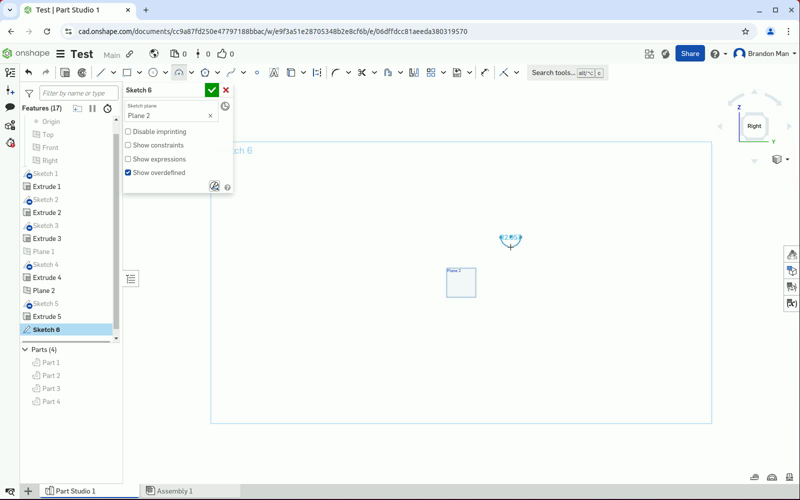
click(510, 246)
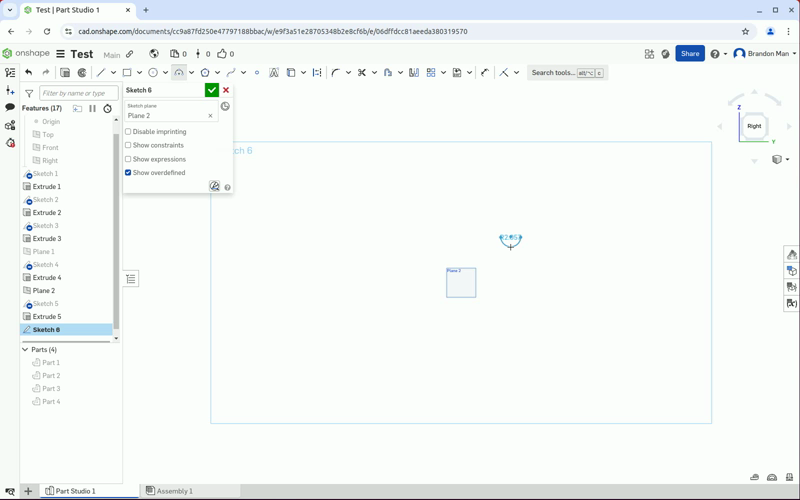
key_up(shift)
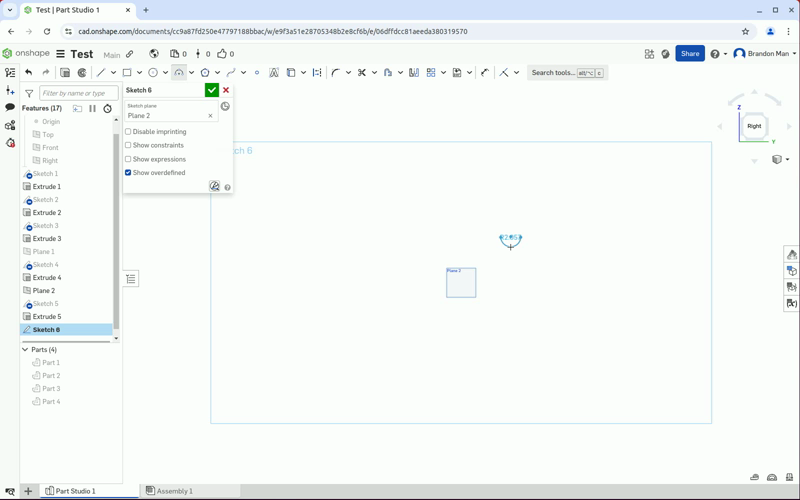
key(esc)
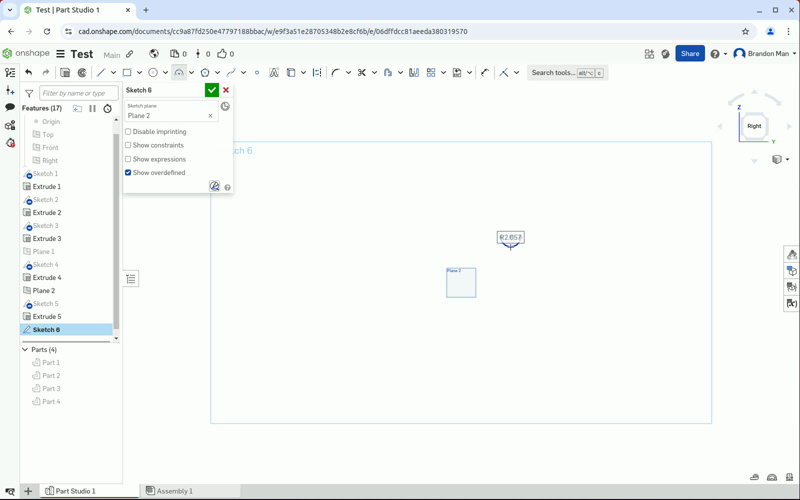
key(l)
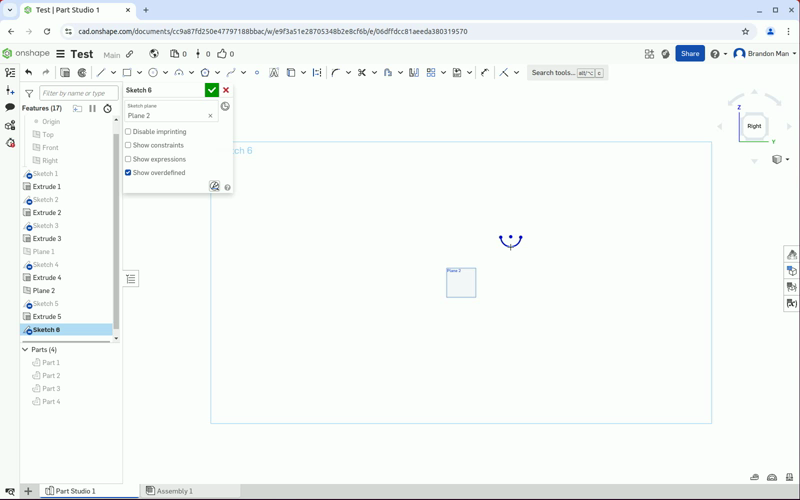
mouse_move(520, 237)
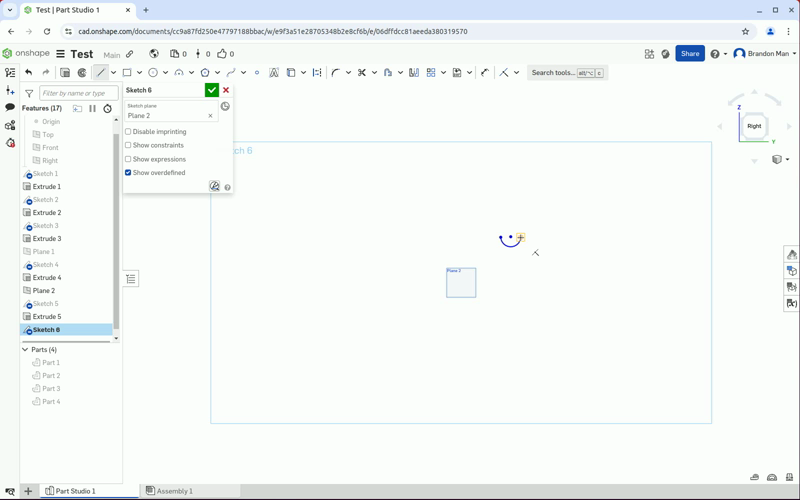
click(520, 237)
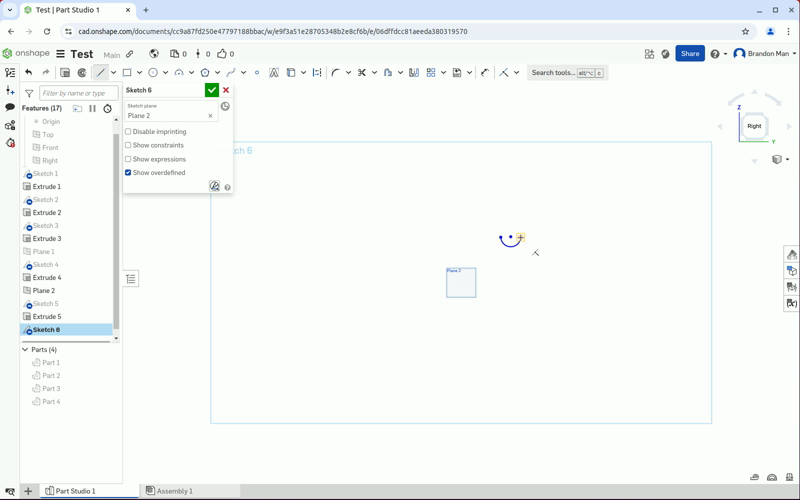
mouse_move(550, 237)
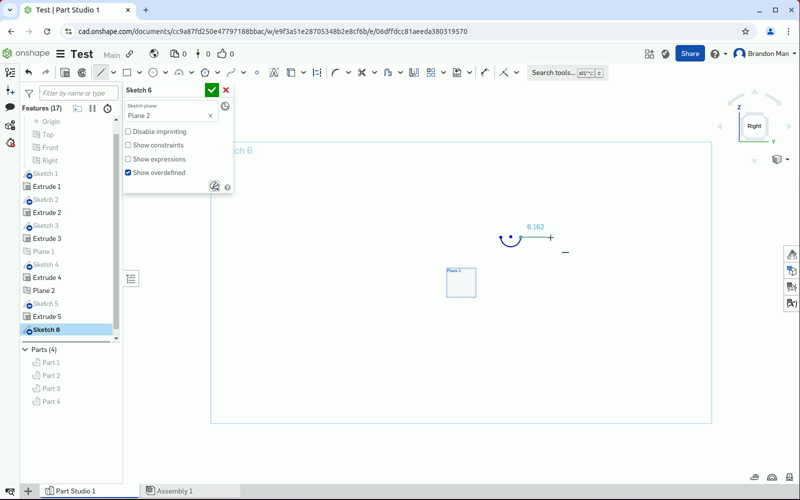
key_down(shift)
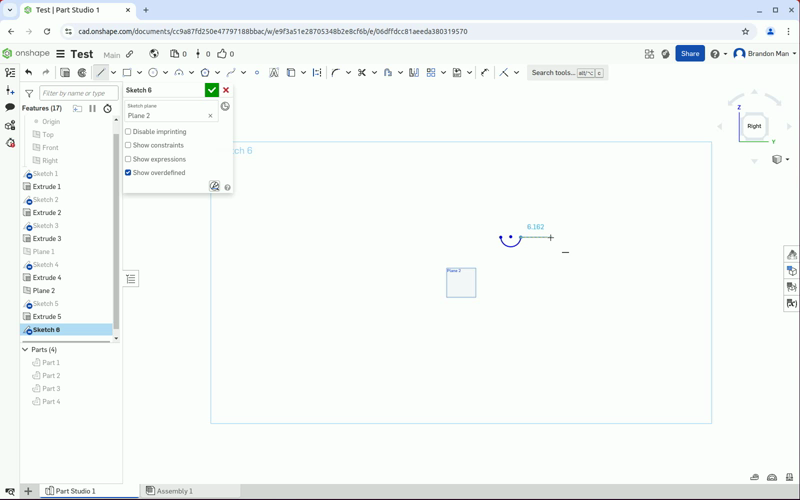
mouse_move(500, 237)
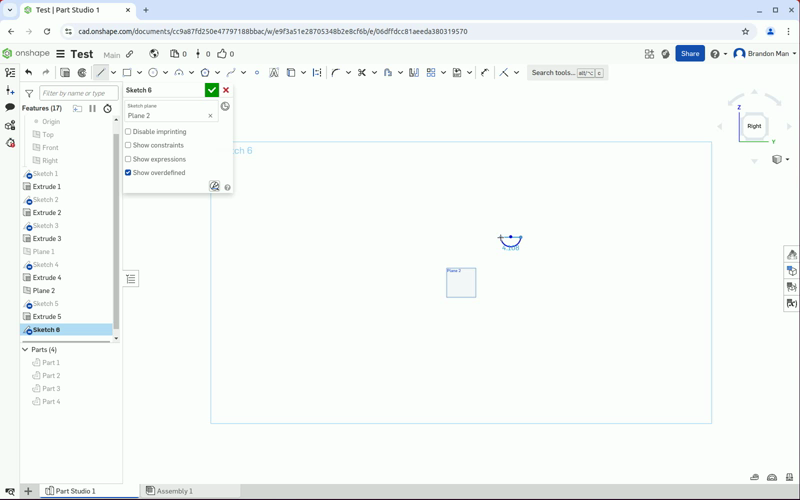
key_up(shift)
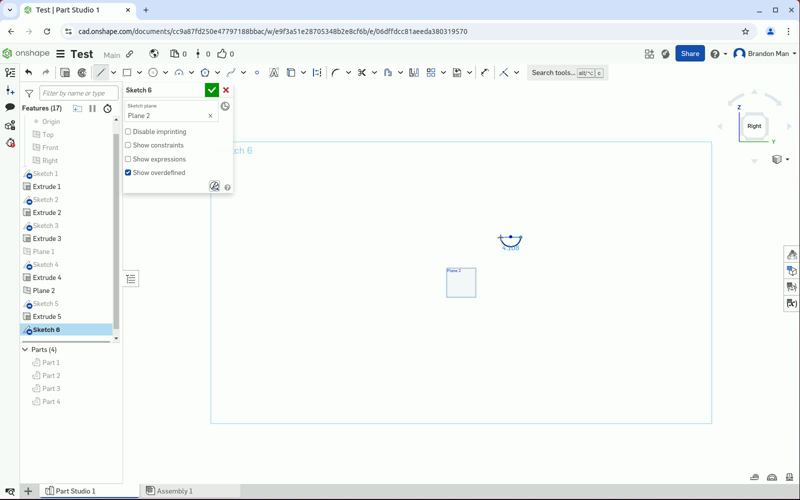
click(500, 237)
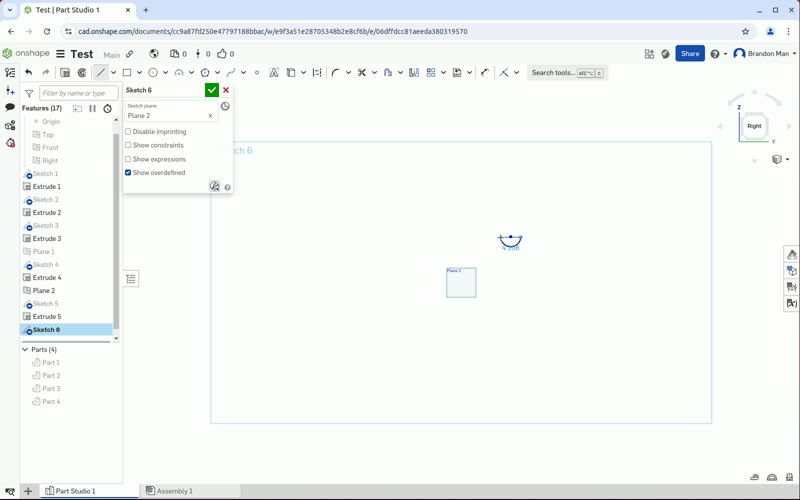
key(esc)
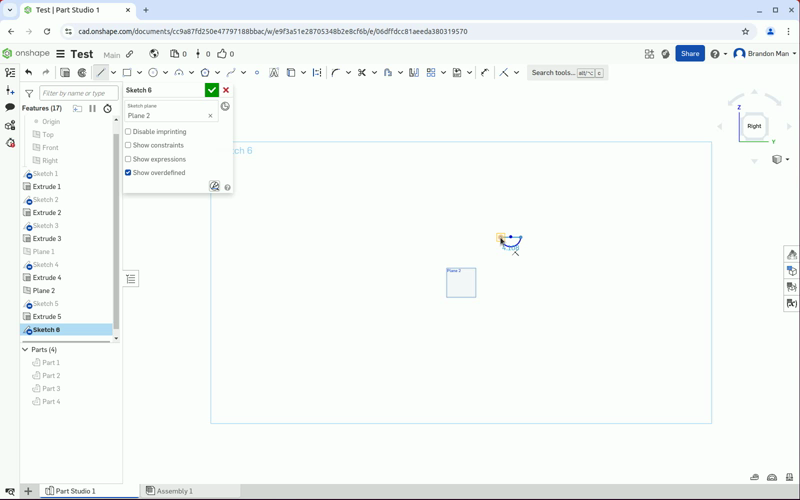
mouse_move(510, 243)
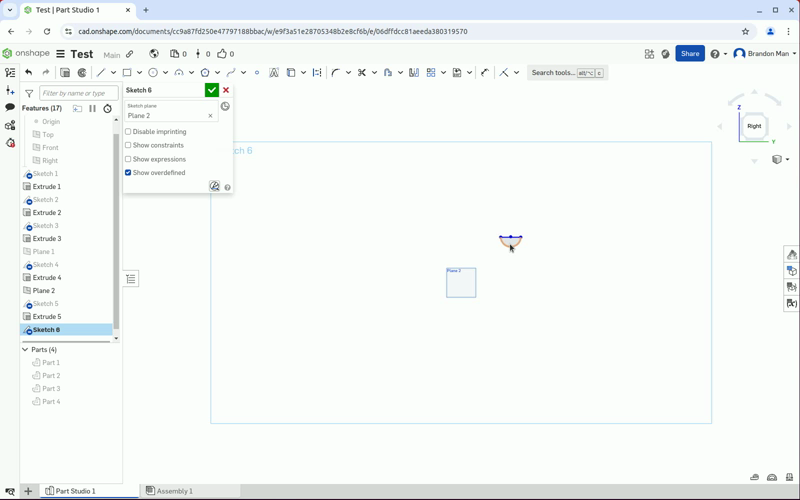
scroll(6)
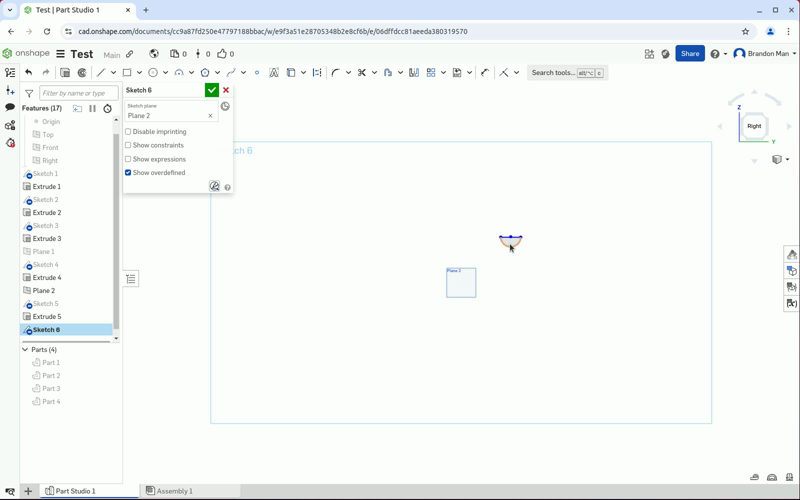
scroll(6)
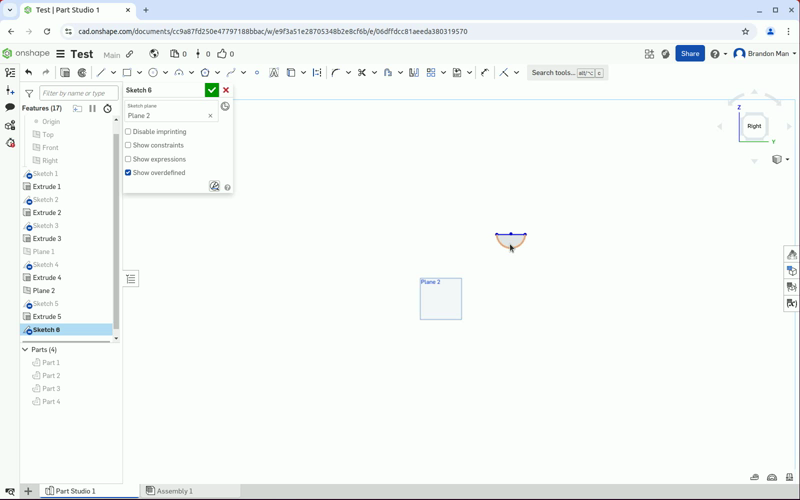
scroll(6)
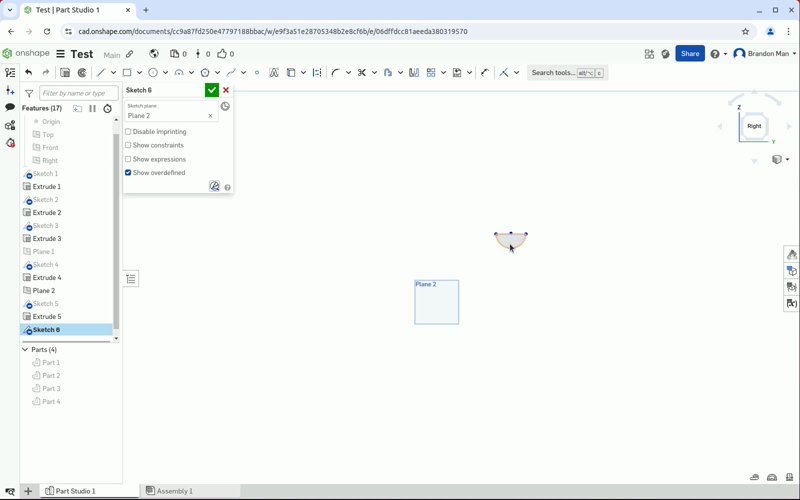
scroll(6)
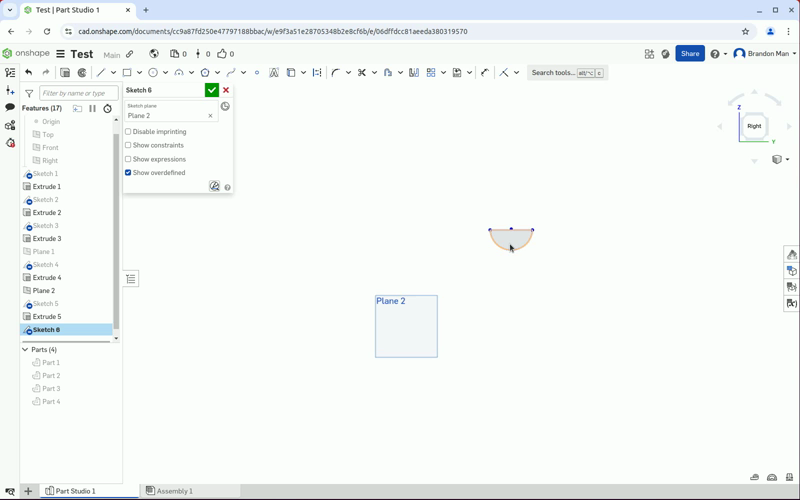
scroll(6)
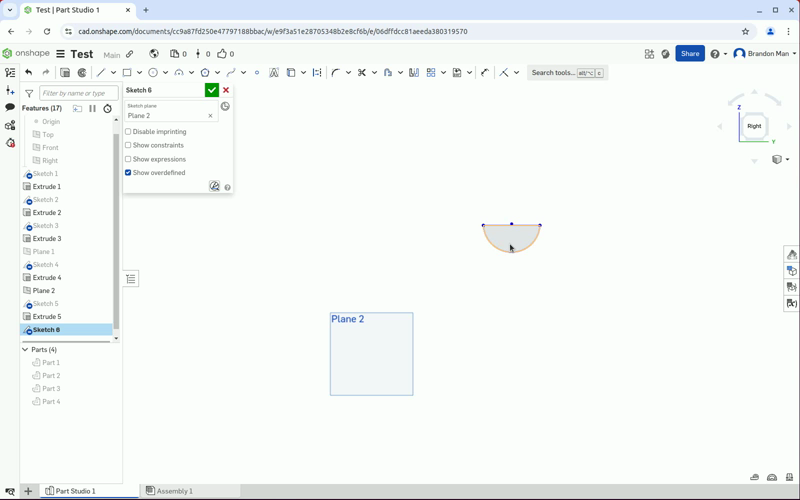
scroll(6)
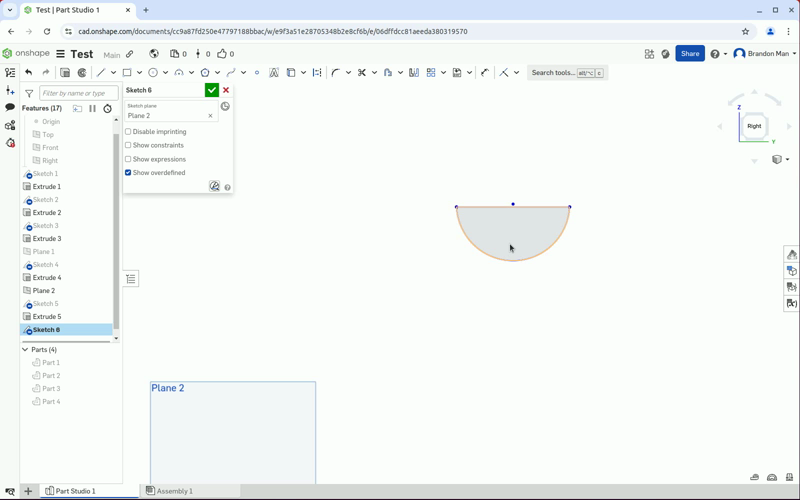
scroll(6)
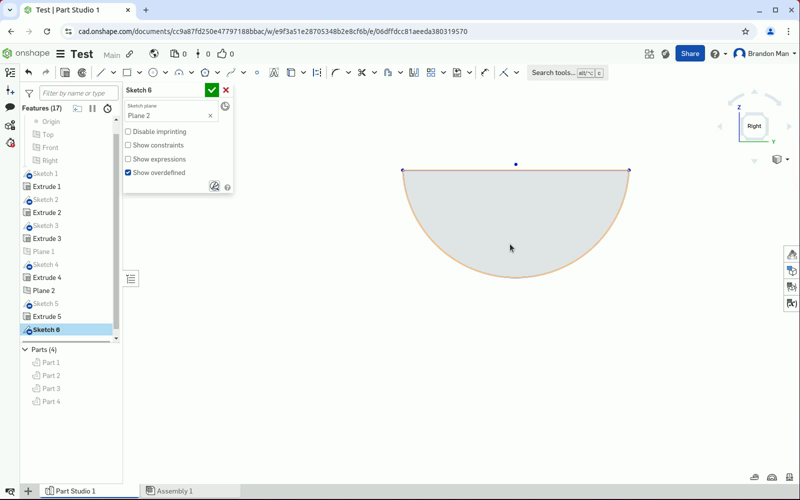
click(510, 243)
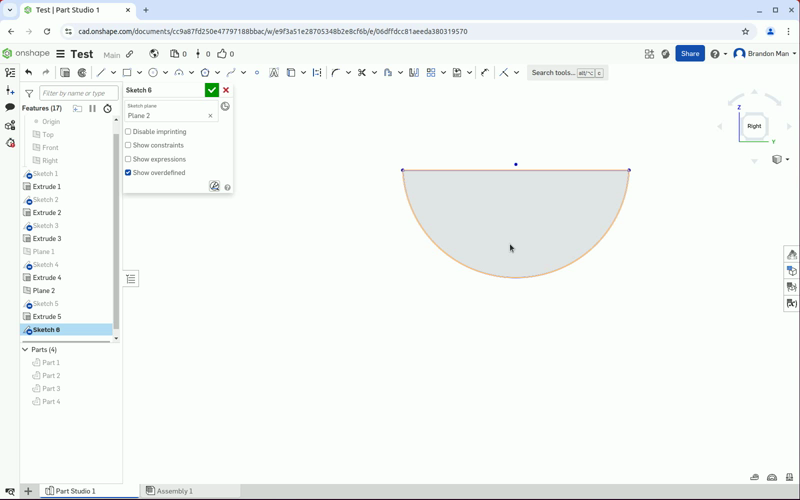
scroll(-6)
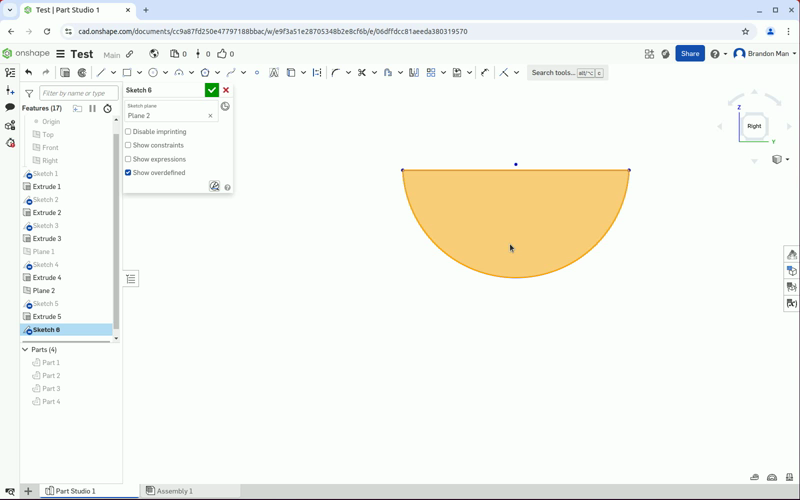
scroll(-6)
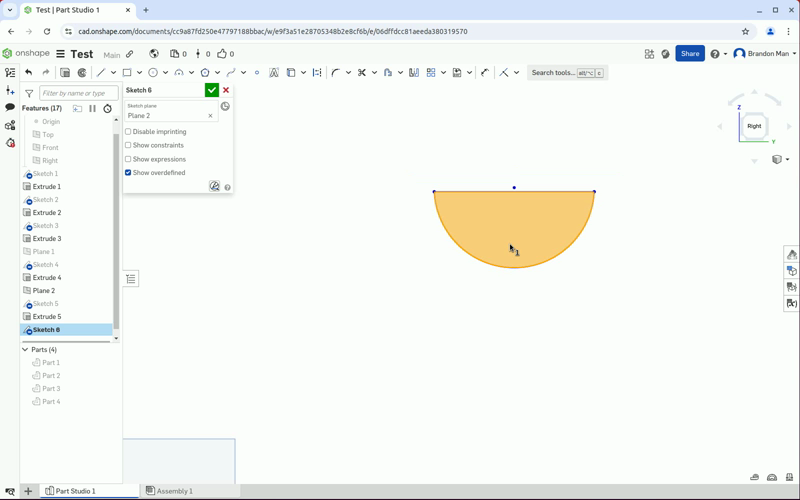
scroll(-6)
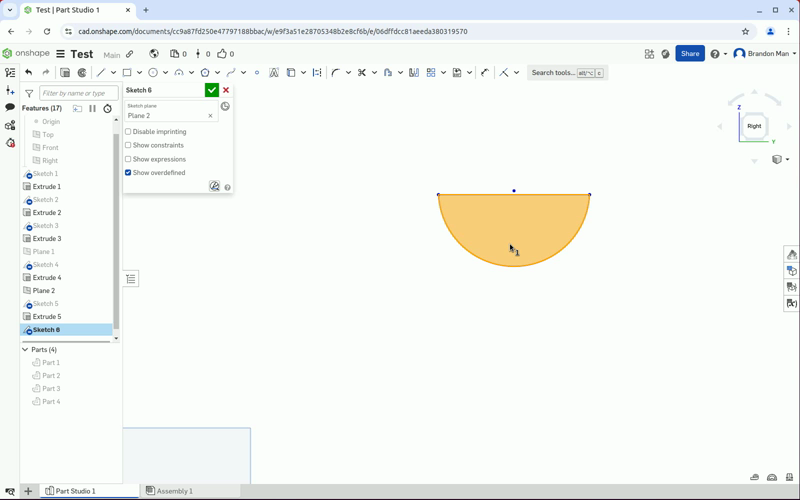
scroll(-6)
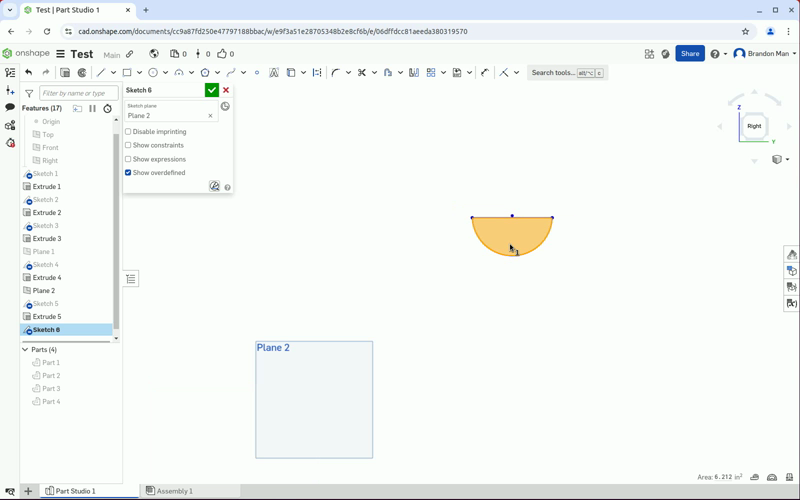
scroll(-6)
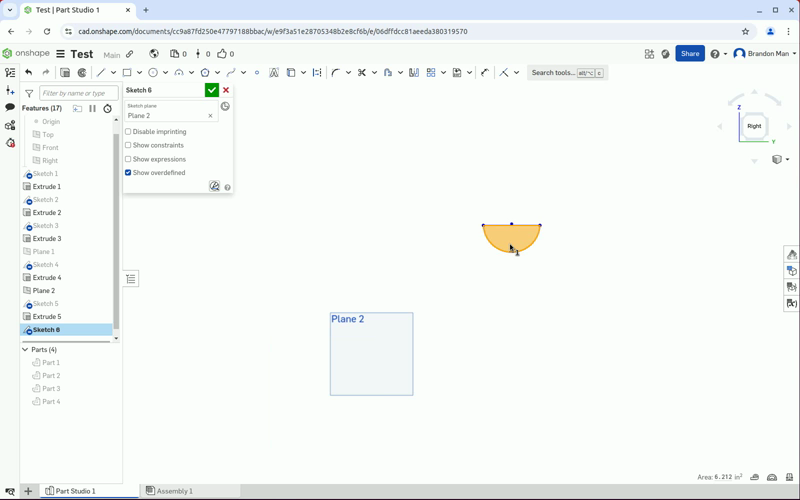
scroll(-6)
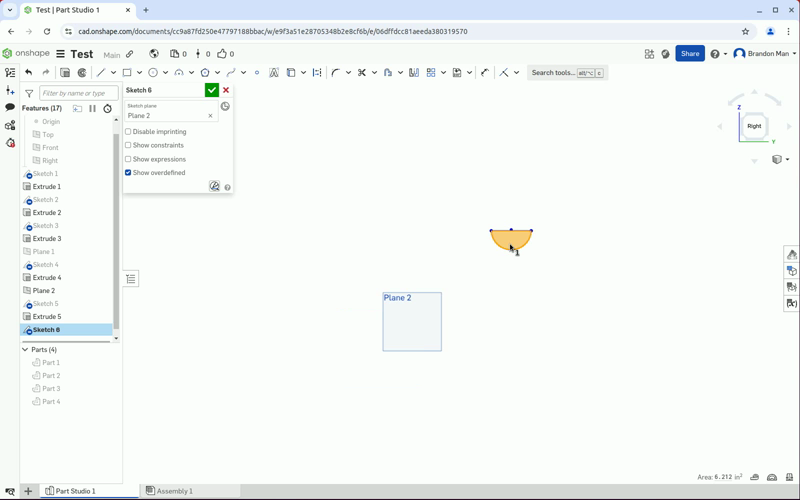
scroll(-6)
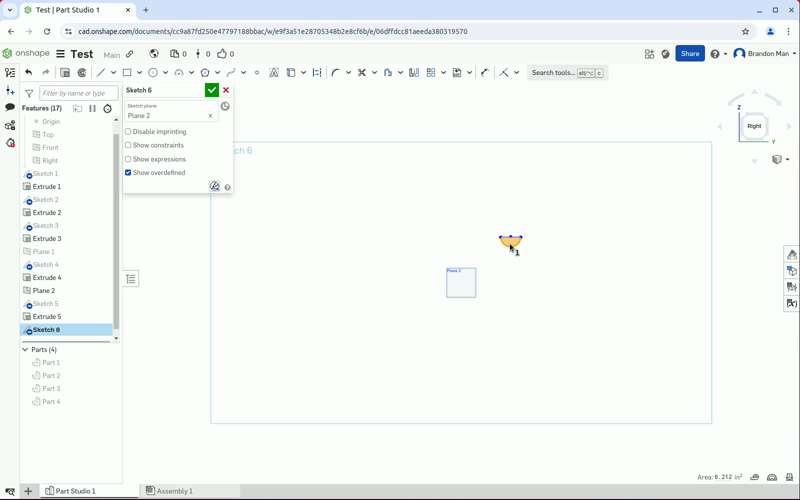
mouse_move(73, 352)
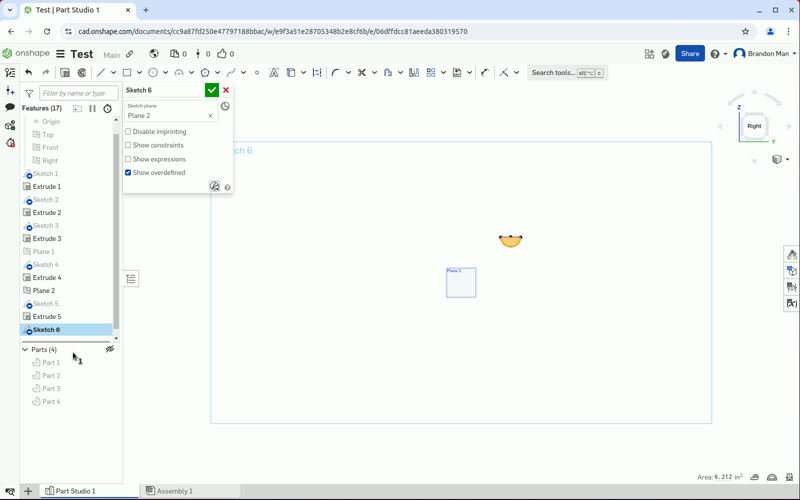
key(shift+y)
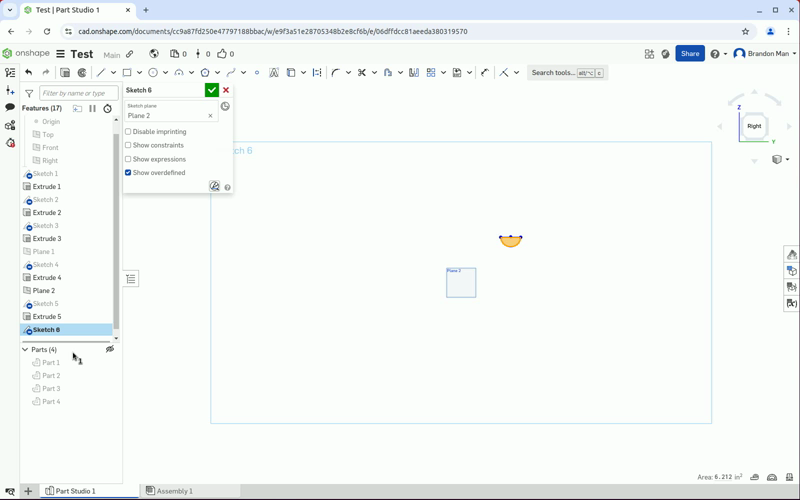
key(shift+e)
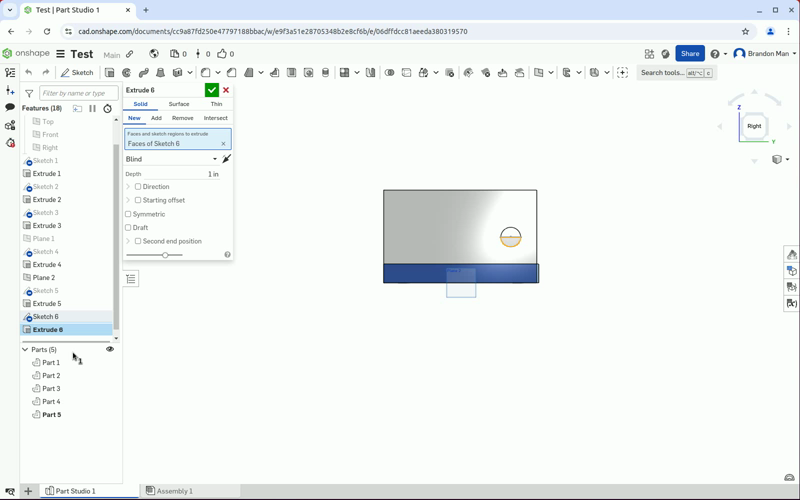
mouse_move(143, 106)
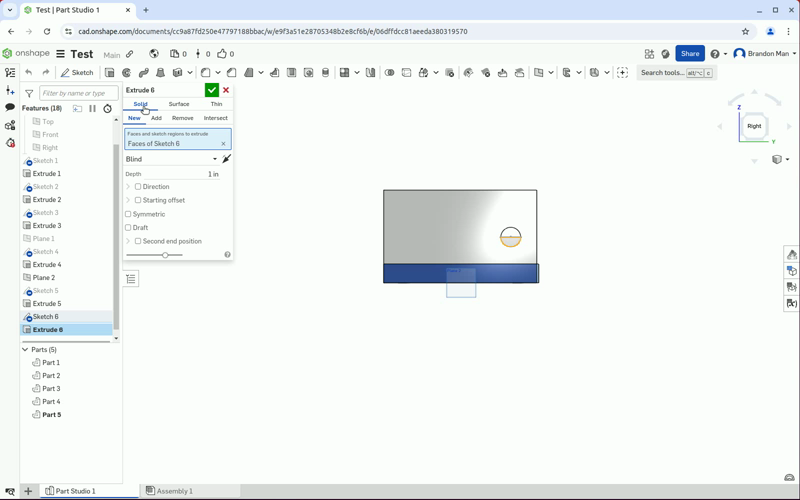
click(143, 106)
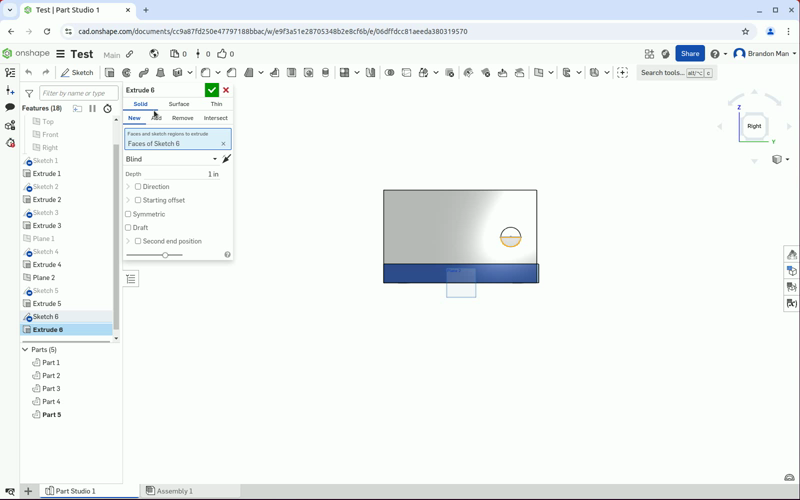
mouse_move(186, 120)
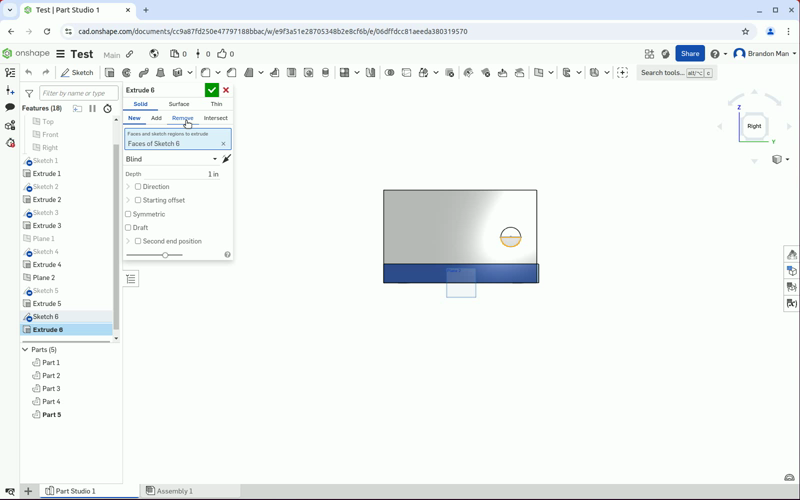
click(186, 120)
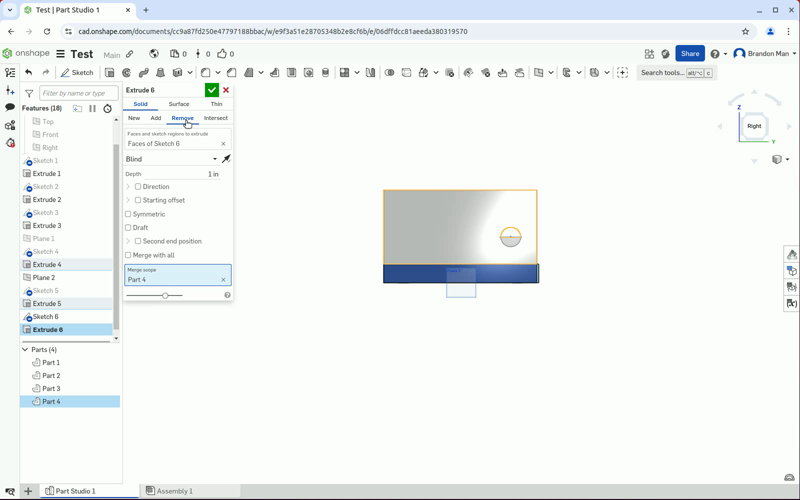
key(tab, 4)
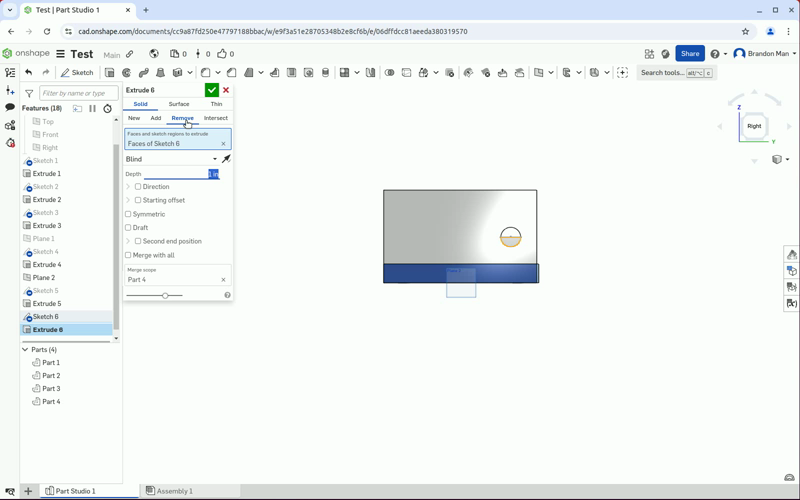
text(18.775)
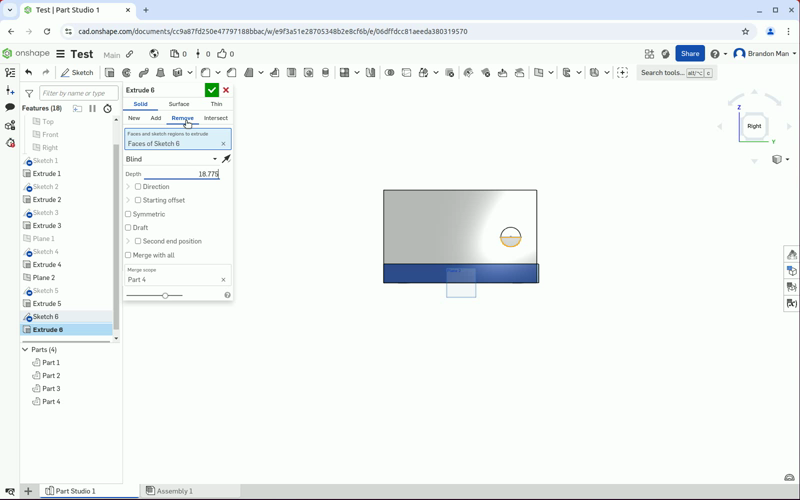
key(tab, 6)
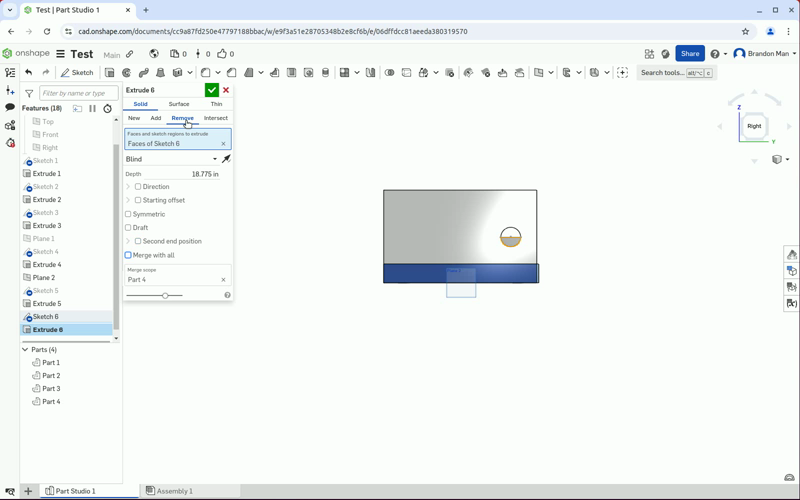
key(space)
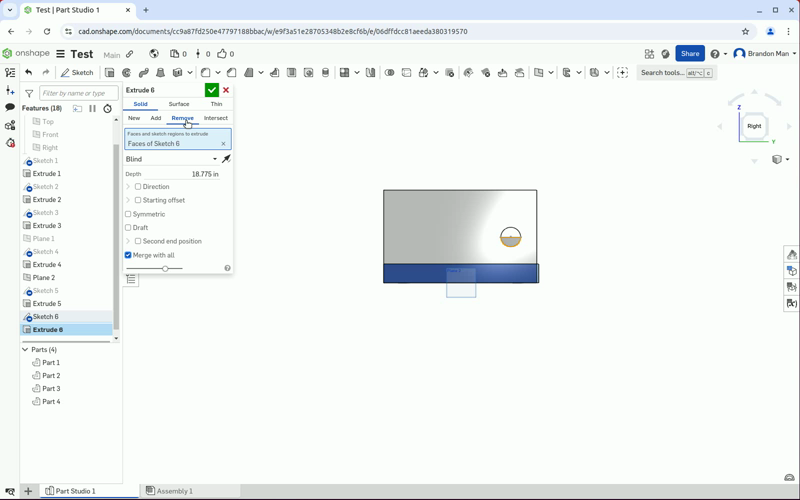
key(enter)
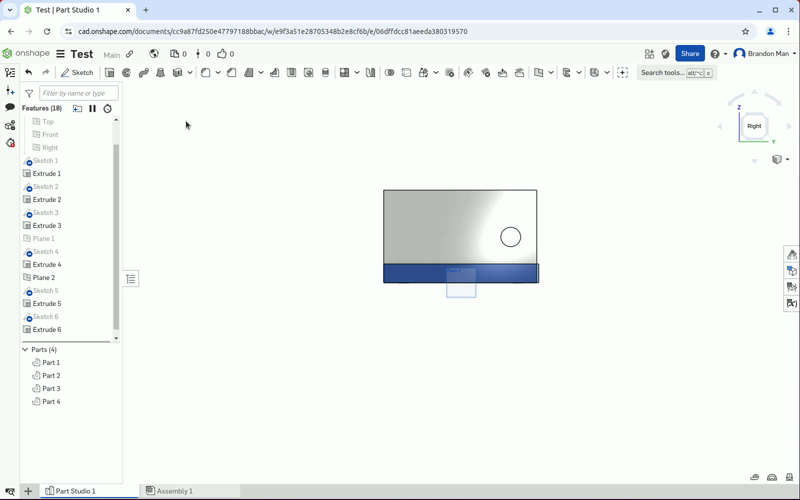
key(shift+h)
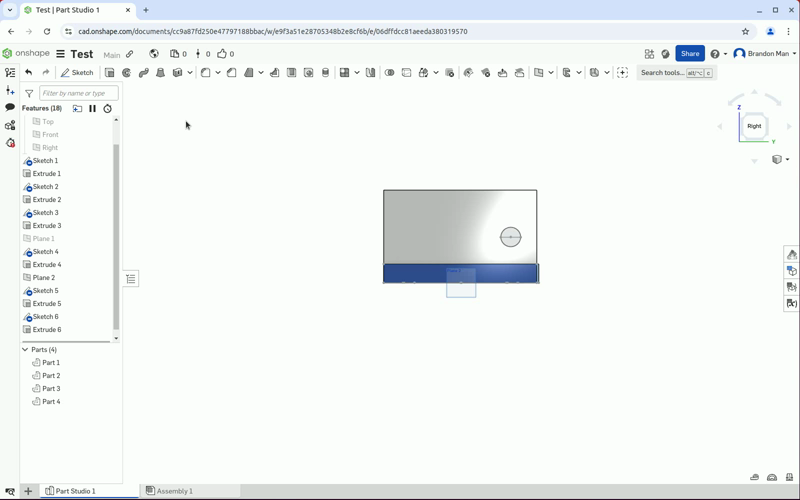
key(shift+h)
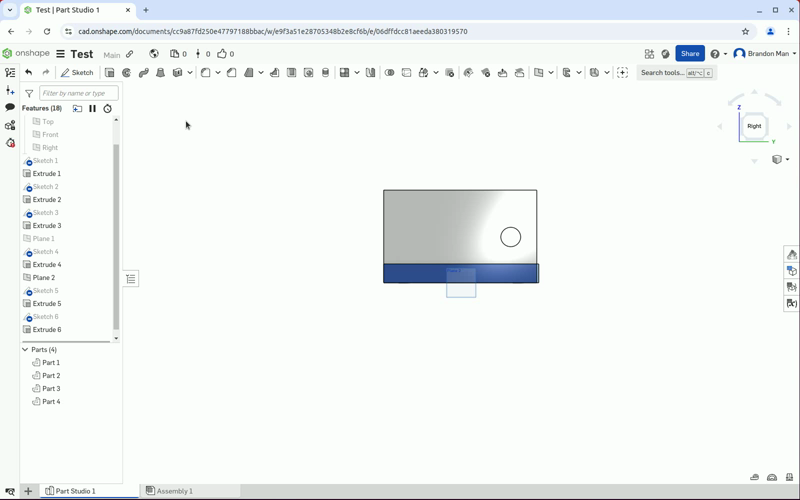
mouse_move(69, 163)
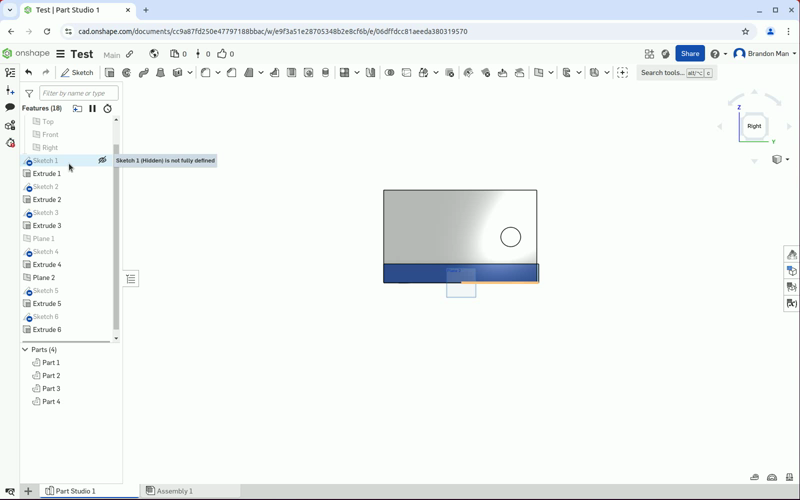
click(69, 163)
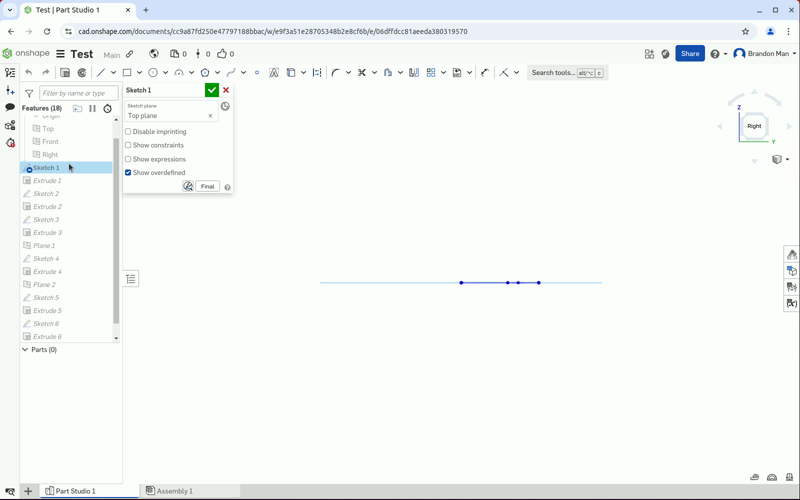
mouse_move(229, 92)
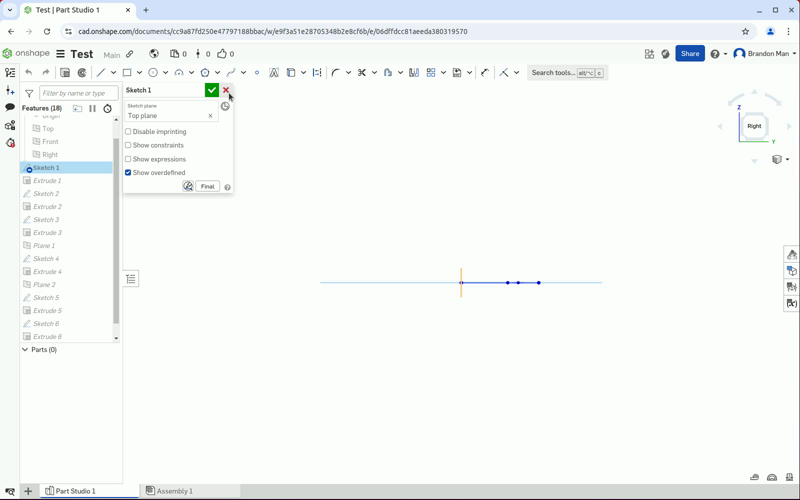
click(229, 92)
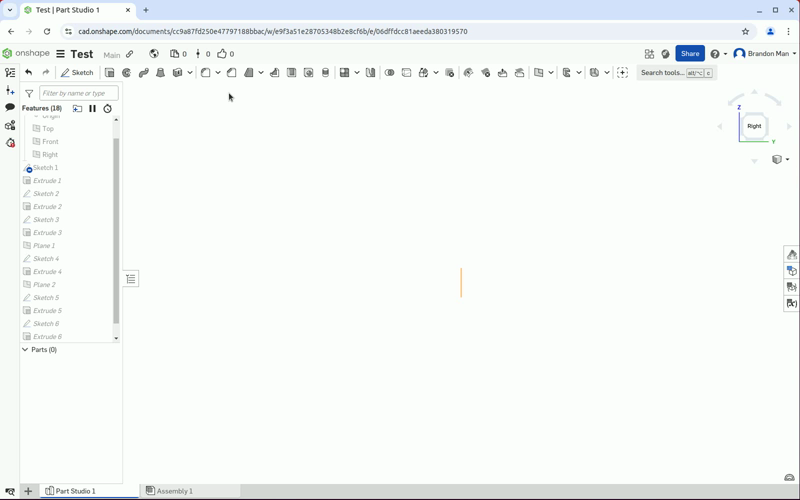
key(shift+s)
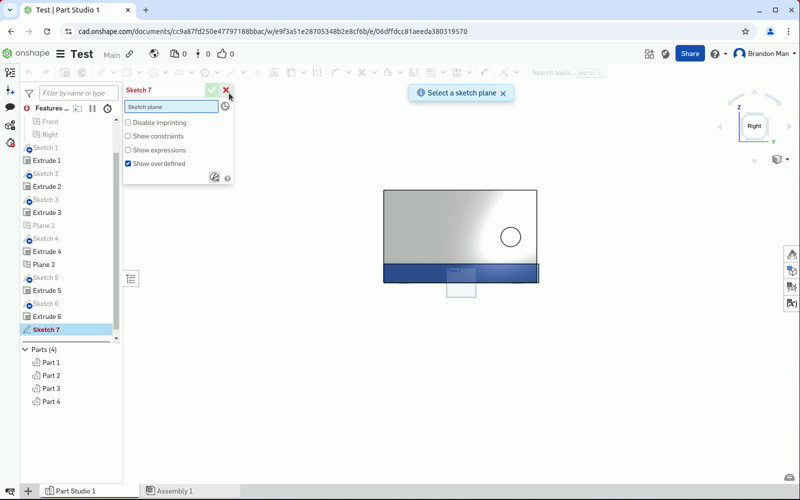
mouse_move(69, 267)
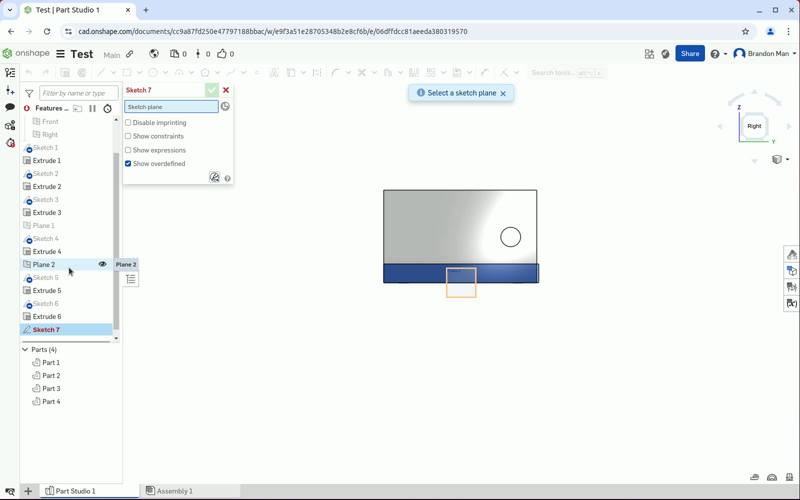
click(69, 267)
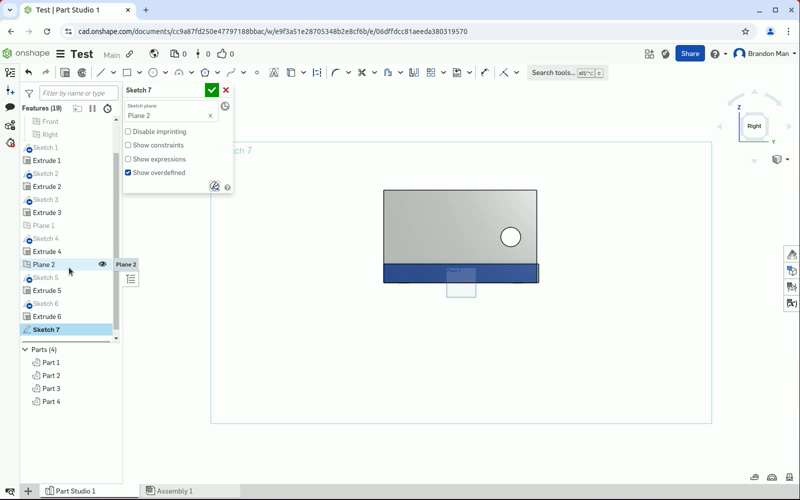
mouse_move(73, 352)
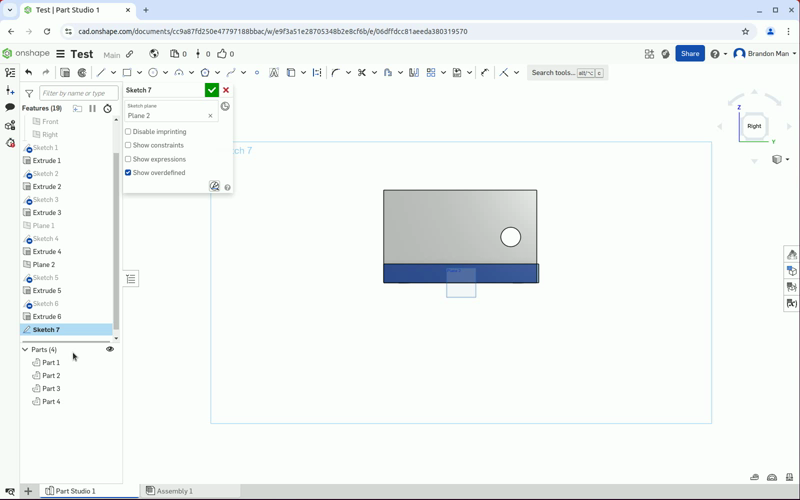
key(y)
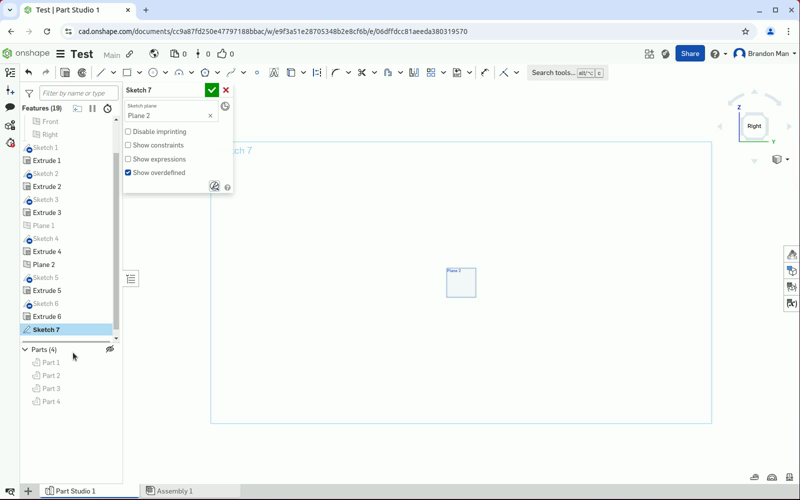
key(l)
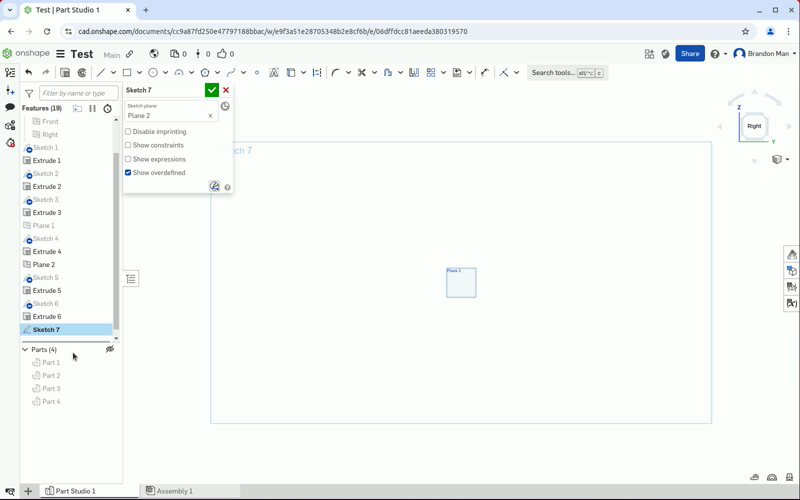
key_down(shift)
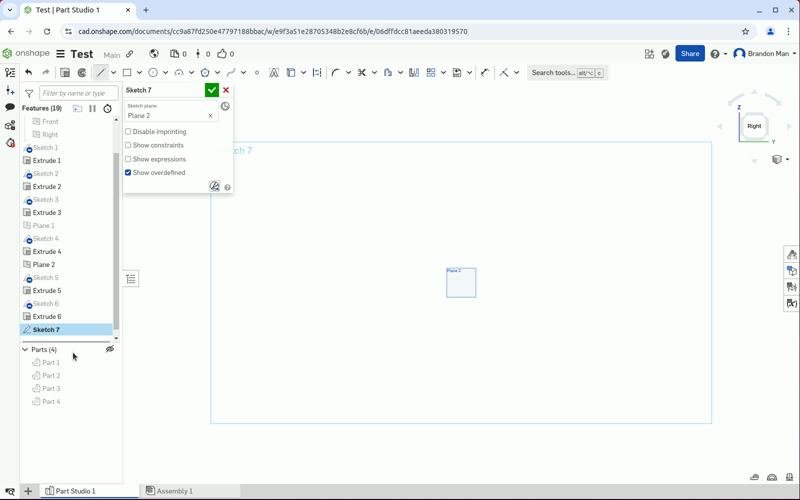
mouse_move(401, 237)
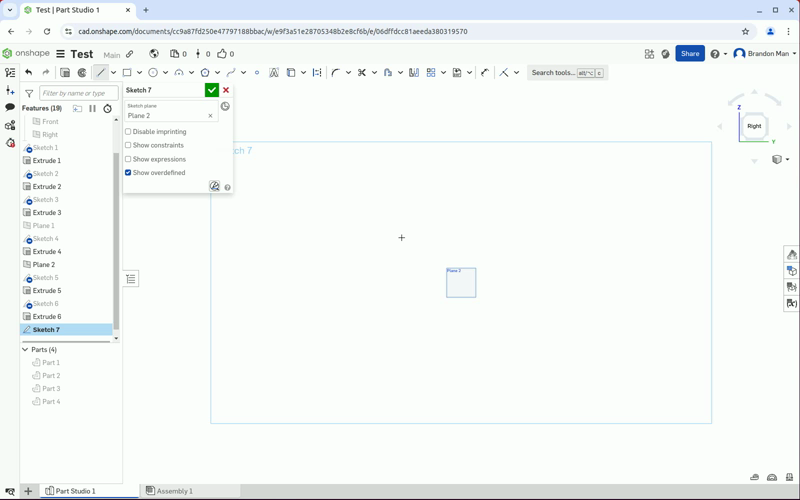
click(401, 237)
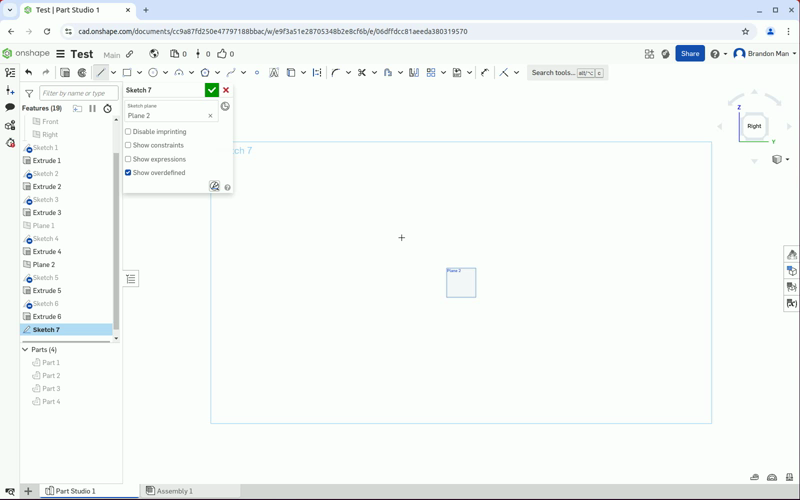
key_up(shift)
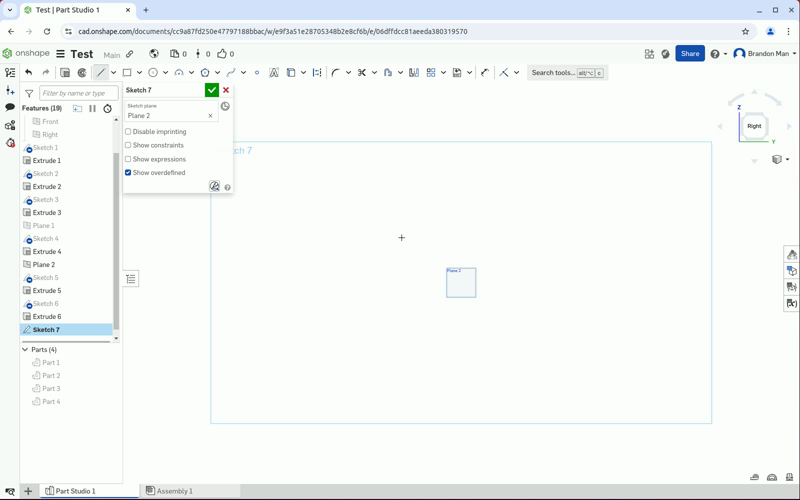
key_down(shift)
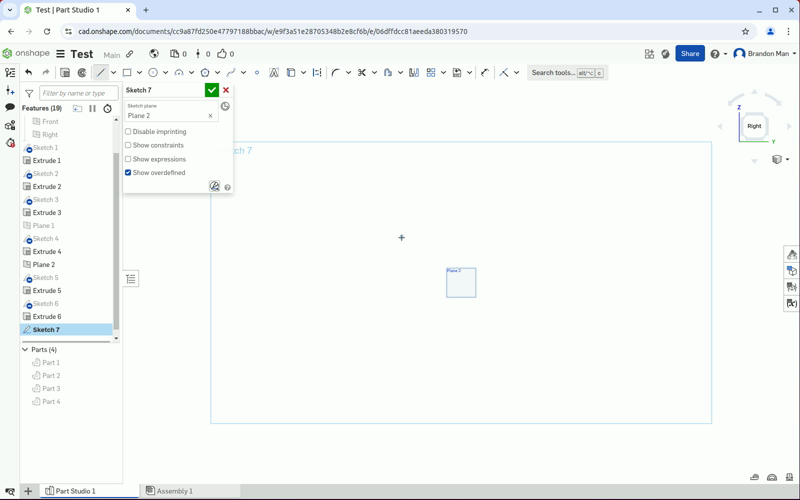
mouse_move(431, 237)
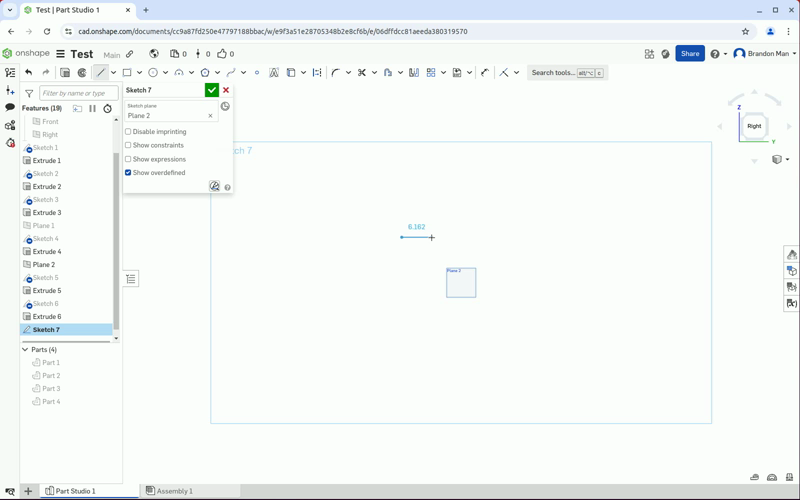
mouse_move(421, 237)
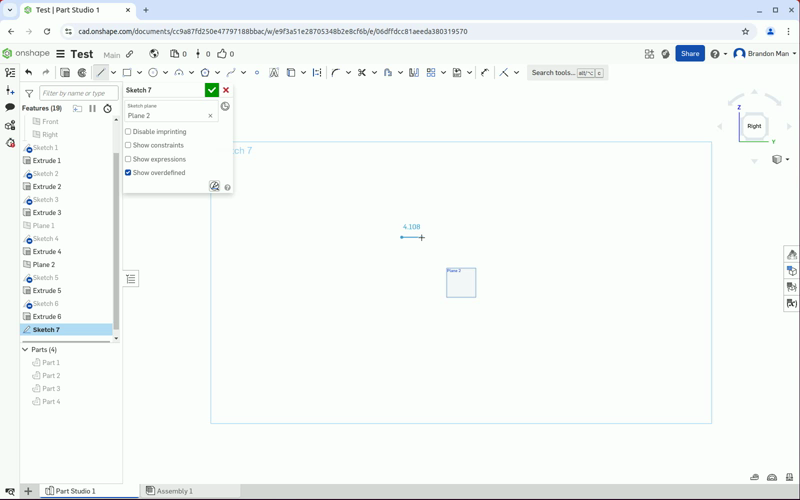
click(421, 237)
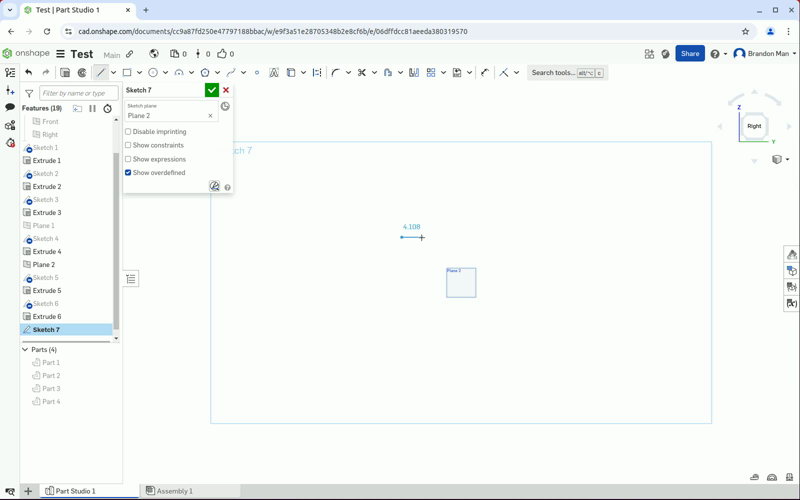
key_up(shift)
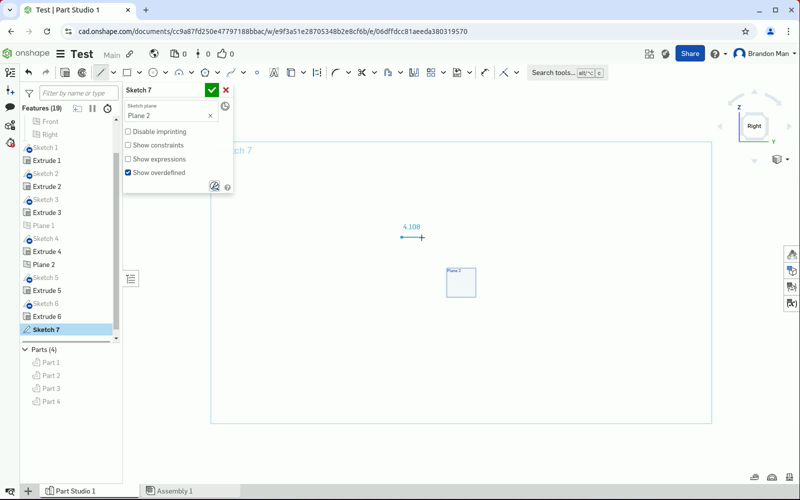
key(esc)
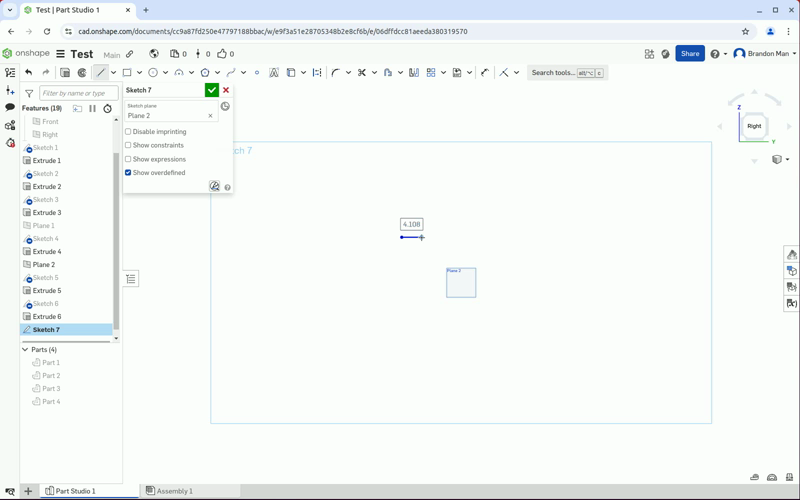
key(a)
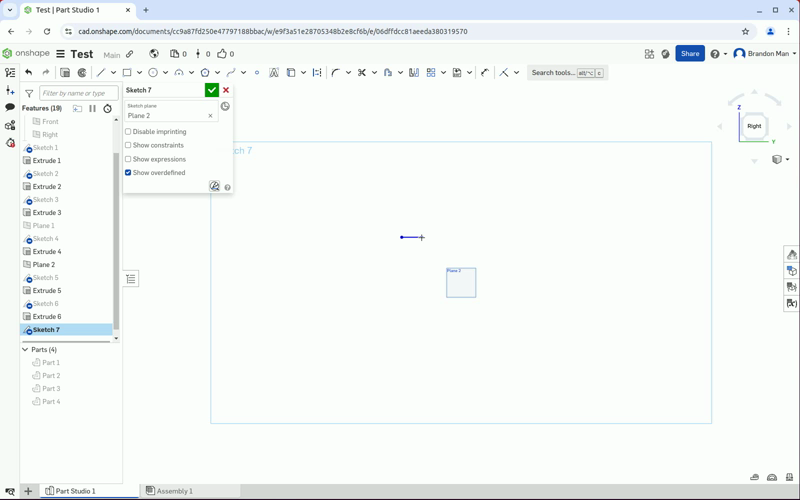
mouse_move(421, 237)
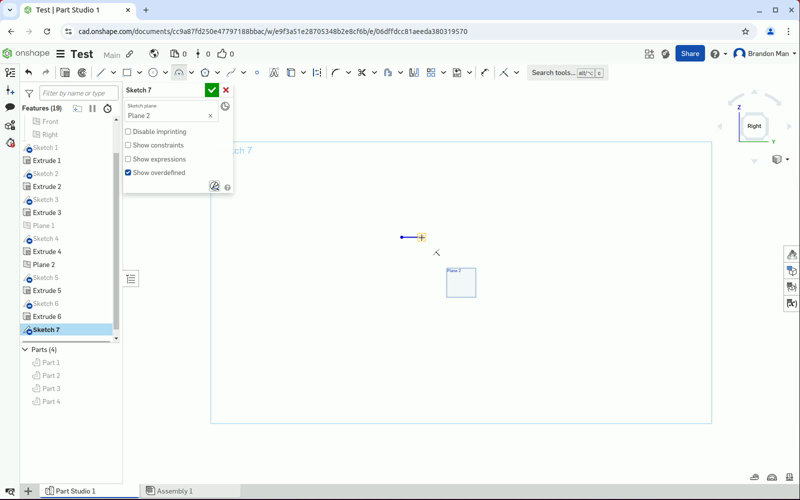
click(421, 237)
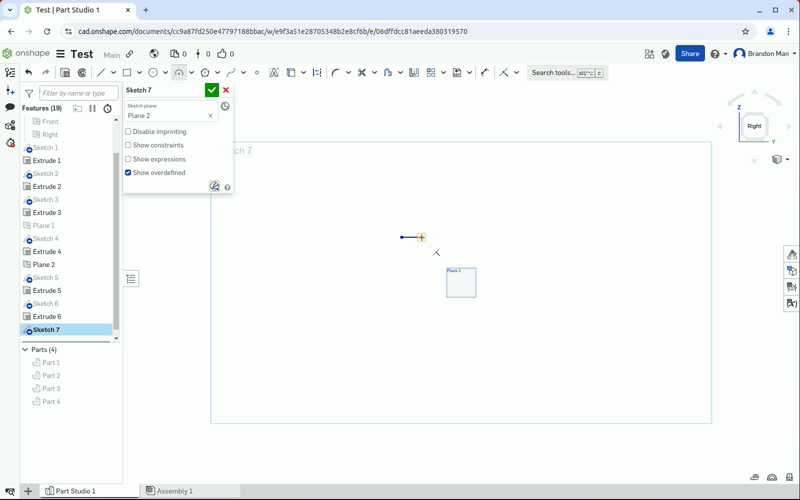
mouse_move(401, 237)
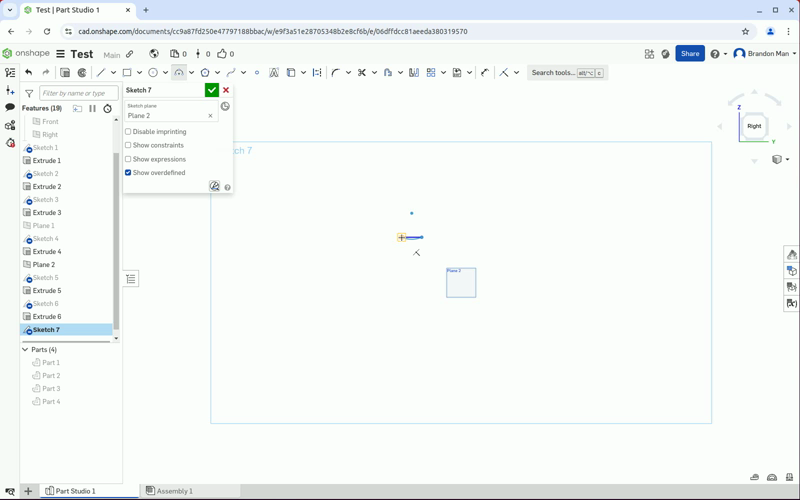
click(401, 237)
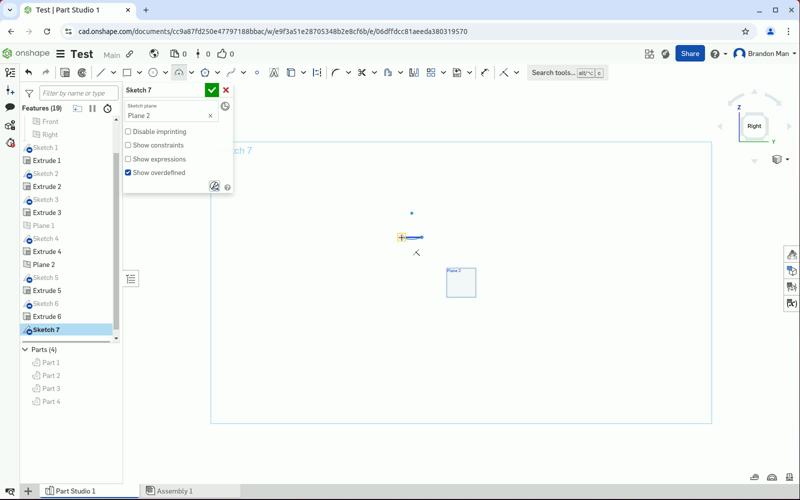
key_down(shift)
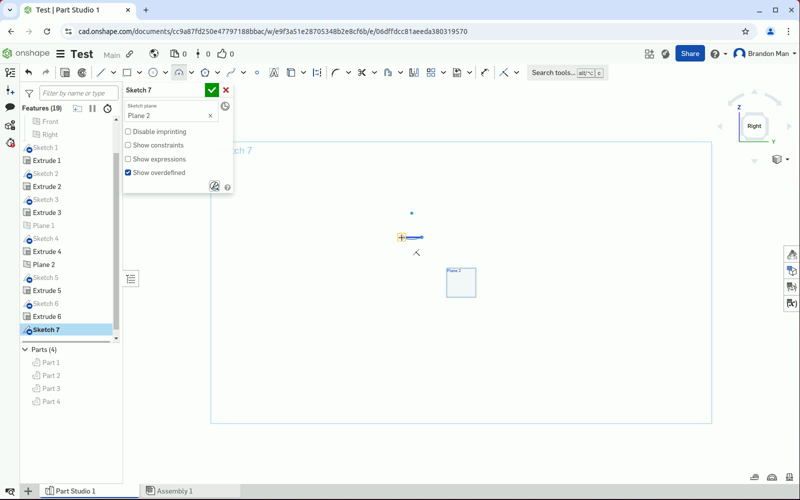
mouse_move(411, 227)
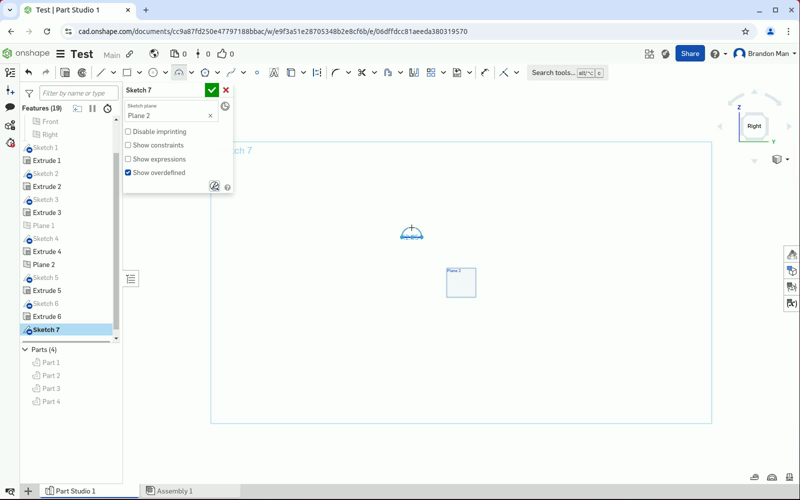
click(411, 227)
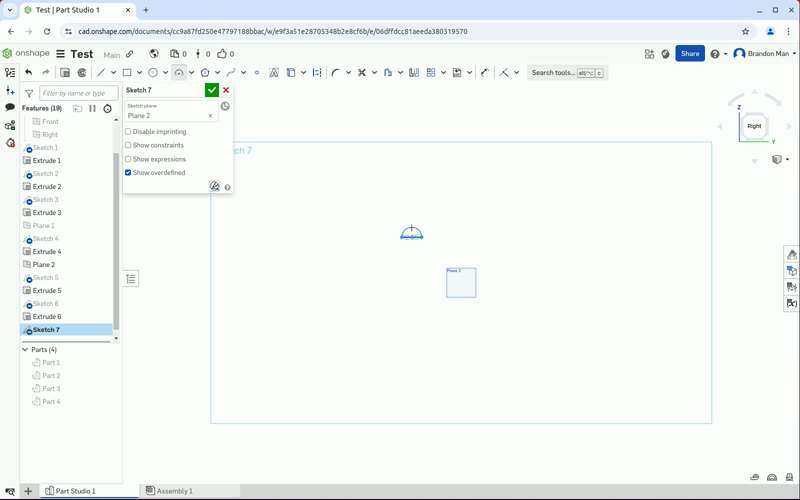
key_up(shift)
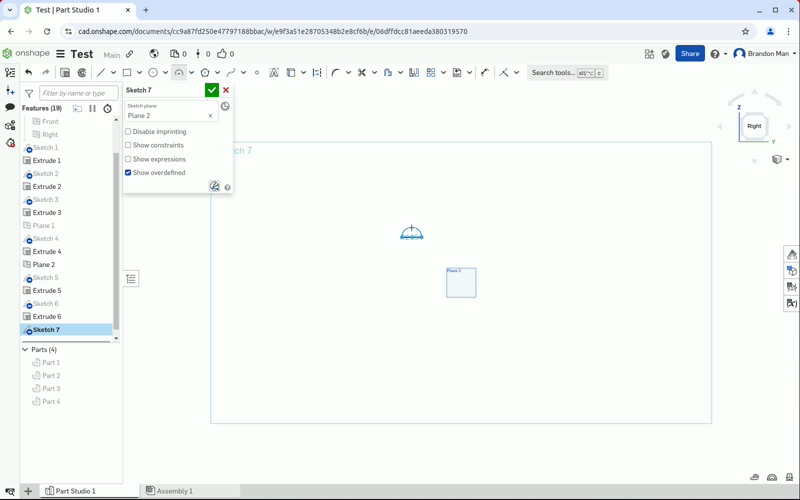
key(esc)
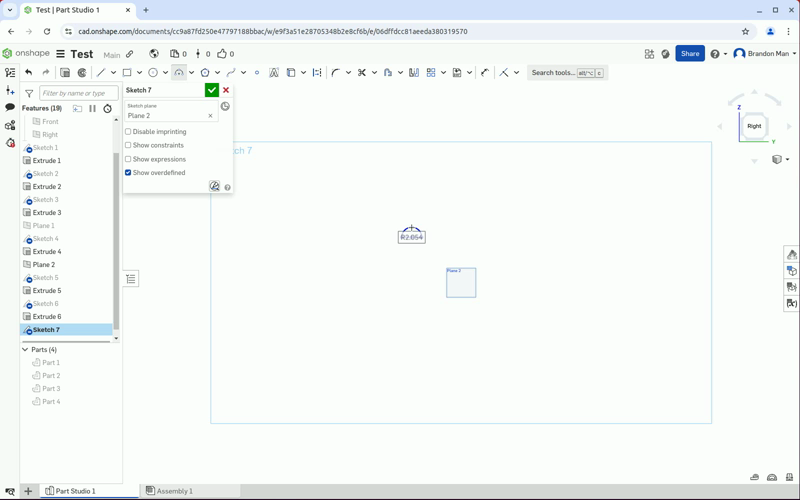
mouse_move(406, 231)
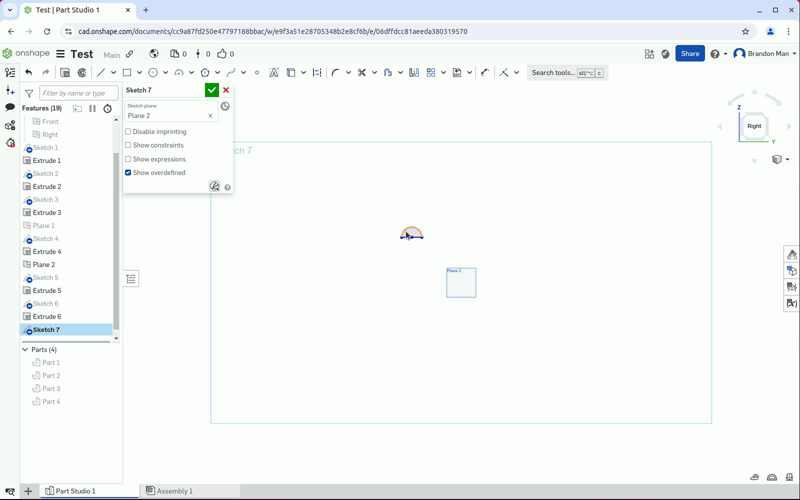
scroll(6)
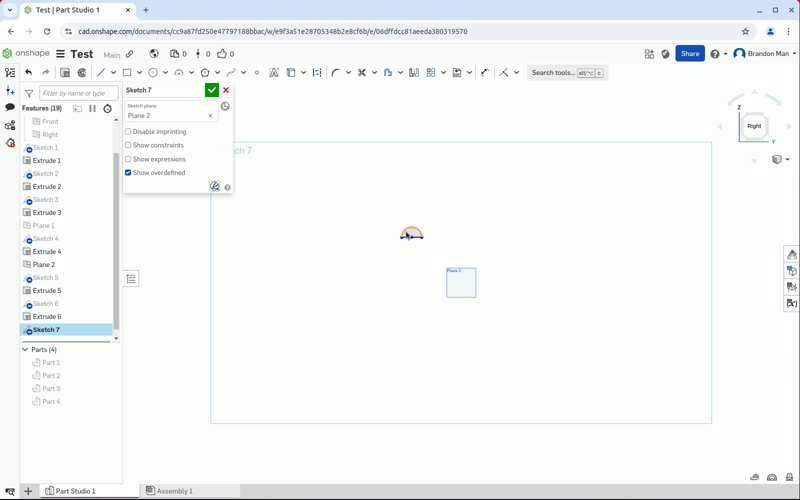
scroll(6)
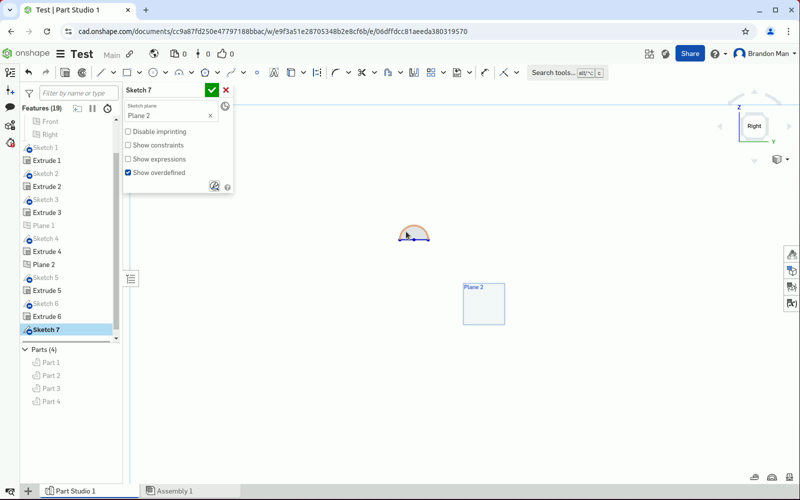
scroll(6)
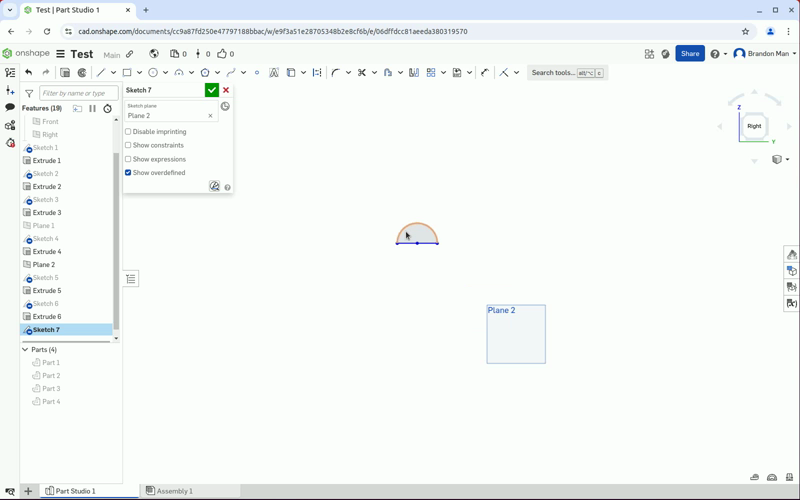
scroll(6)
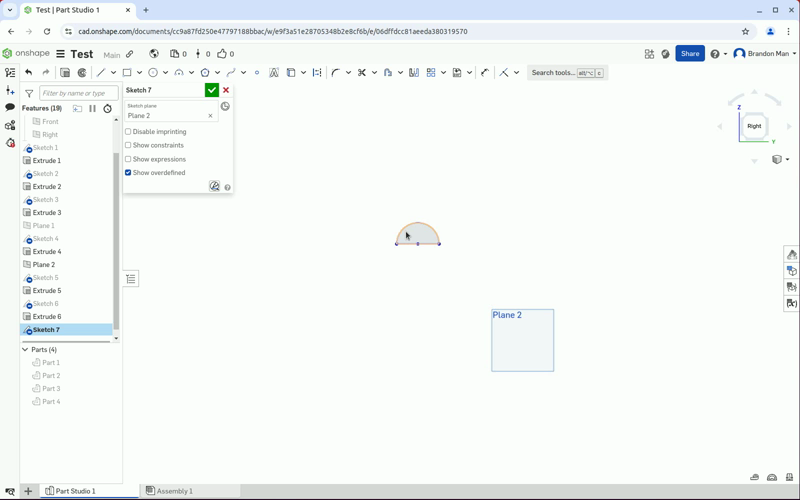
scroll(6)
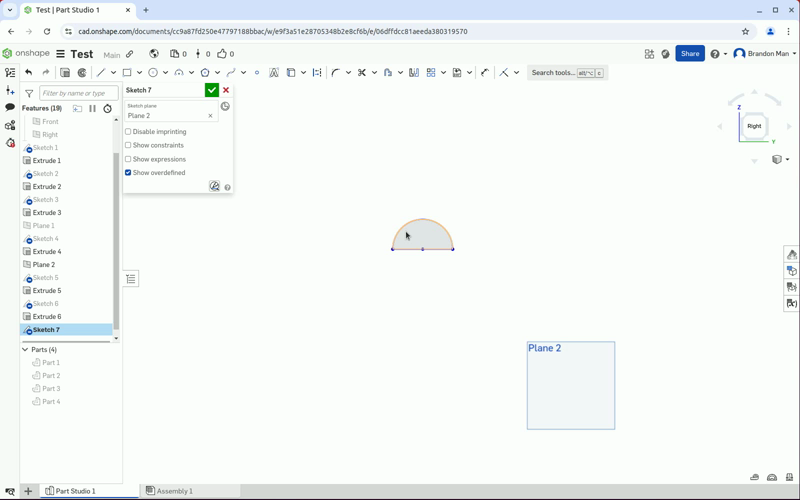
scroll(6)
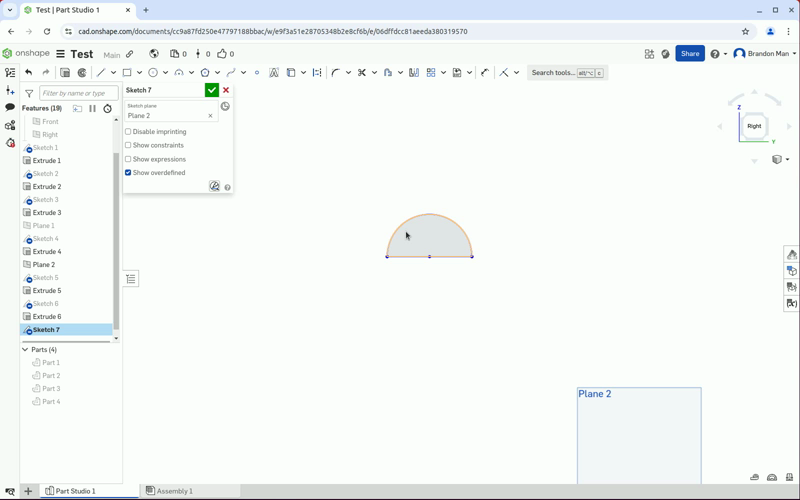
scroll(6)
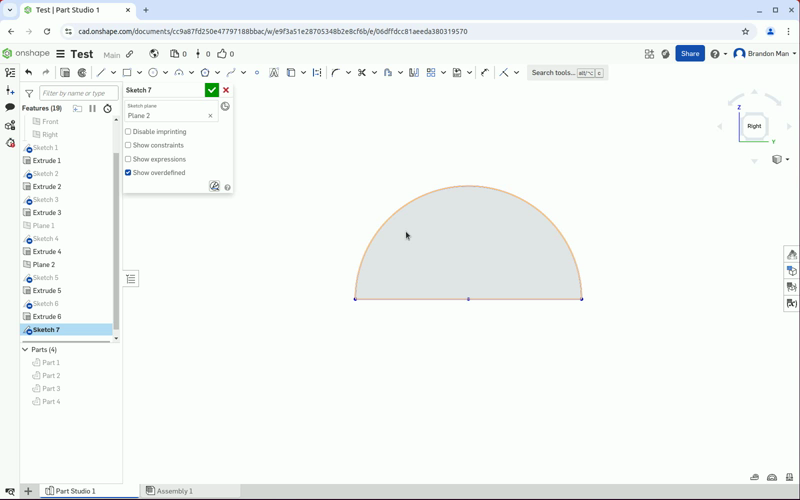
click(406, 231)
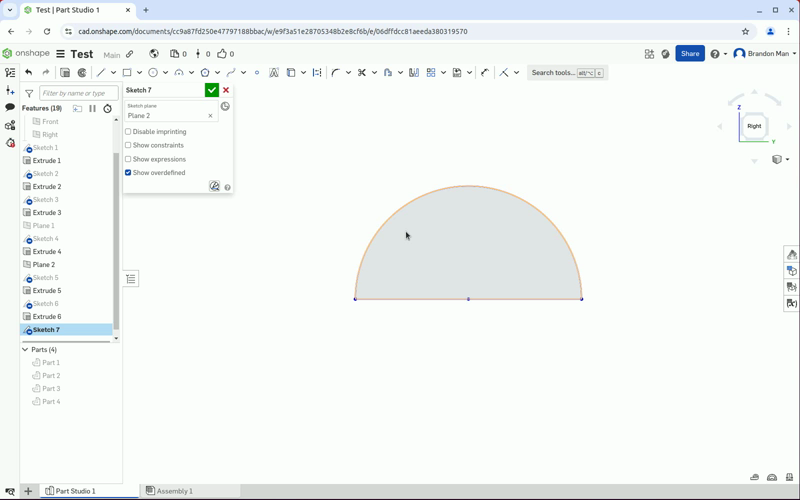
scroll(-6)
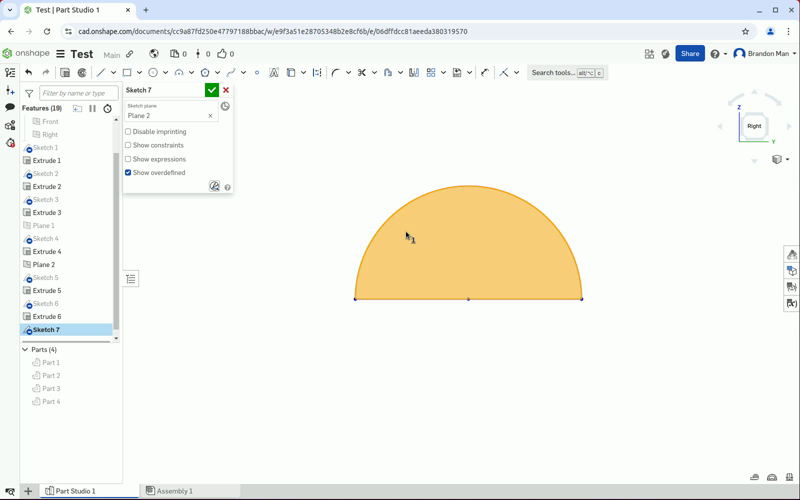
scroll(-6)
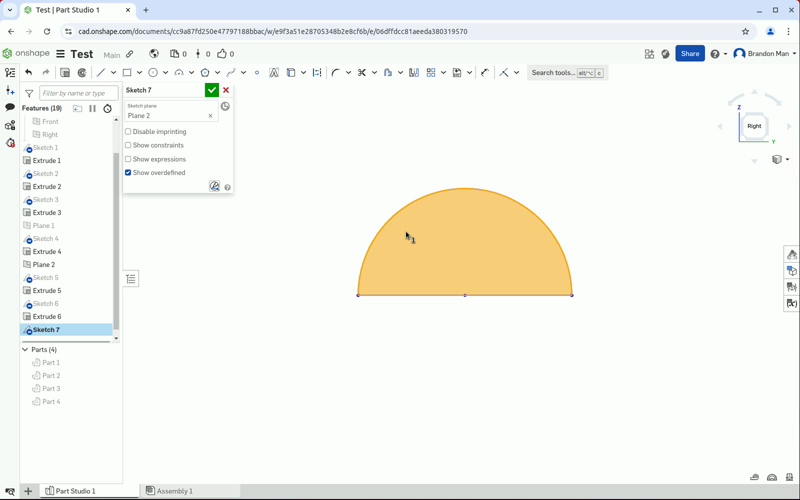
scroll(-6)
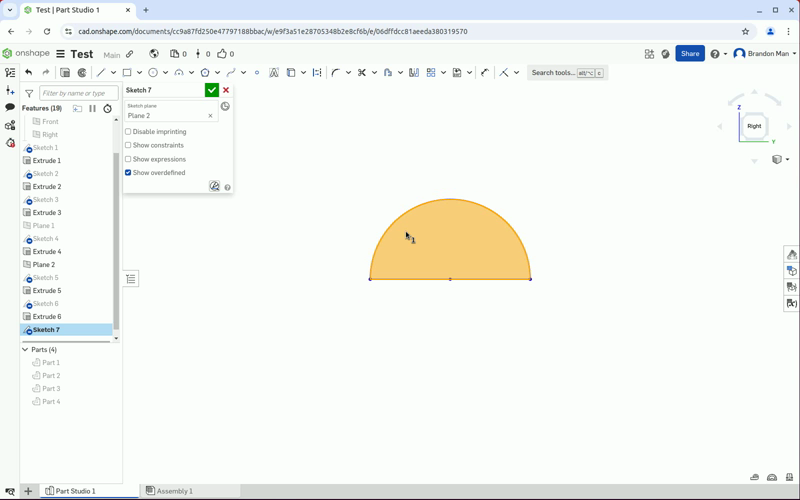
scroll(-6)
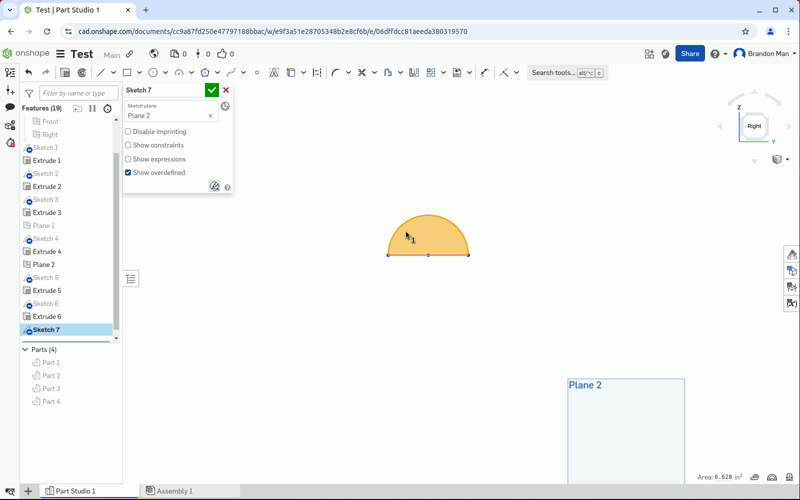
scroll(-6)
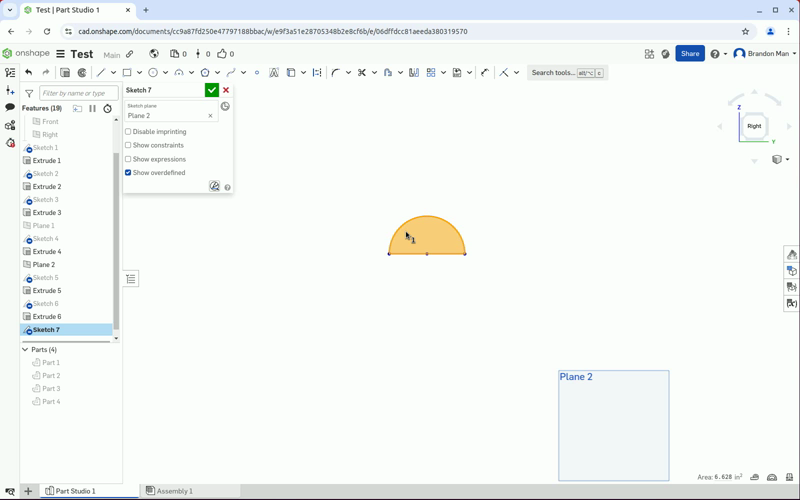
scroll(-6)
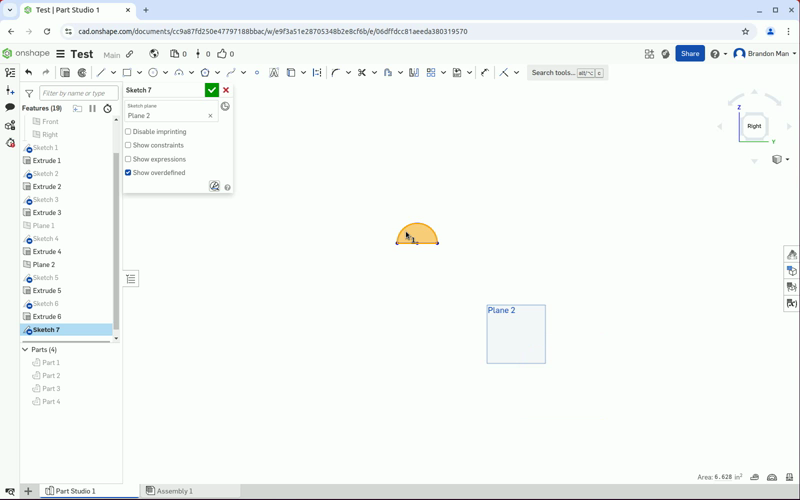
scroll(-6)
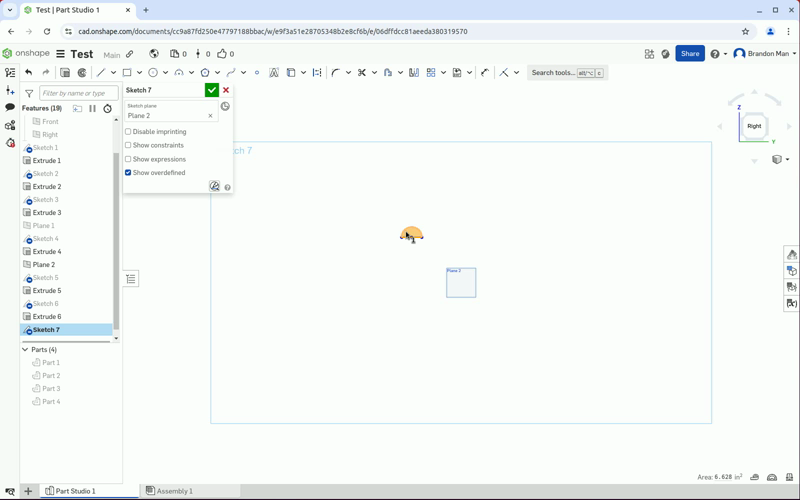
mouse_move(73, 352)
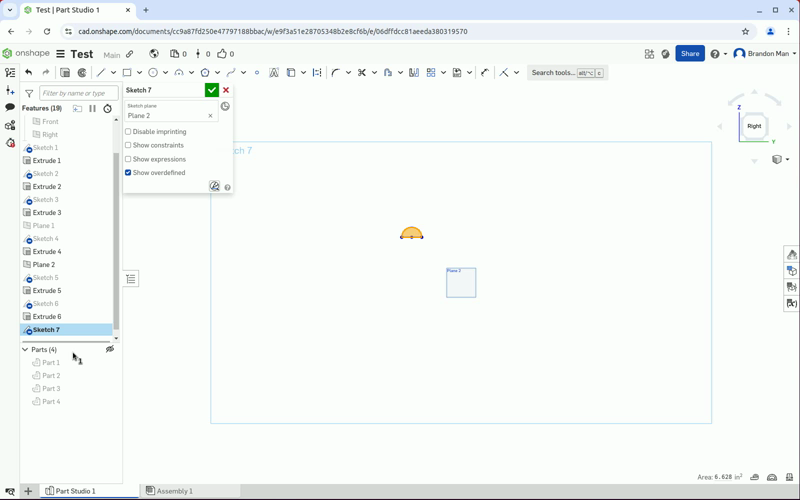
key(shift+y)
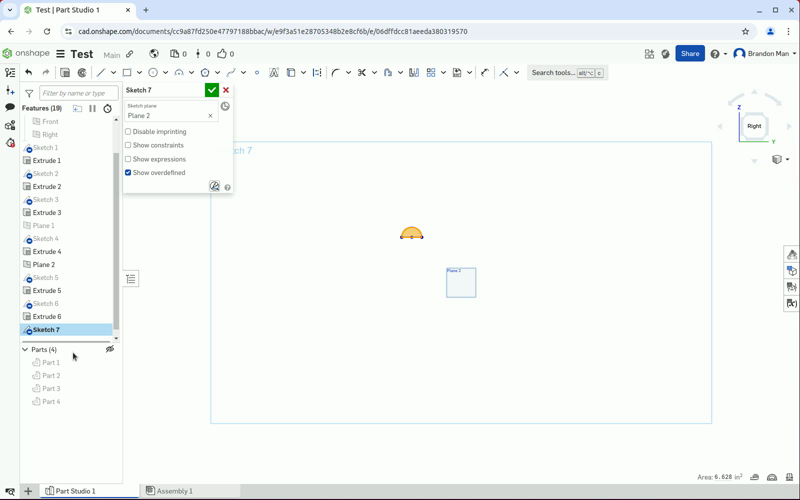
key(shift+e)
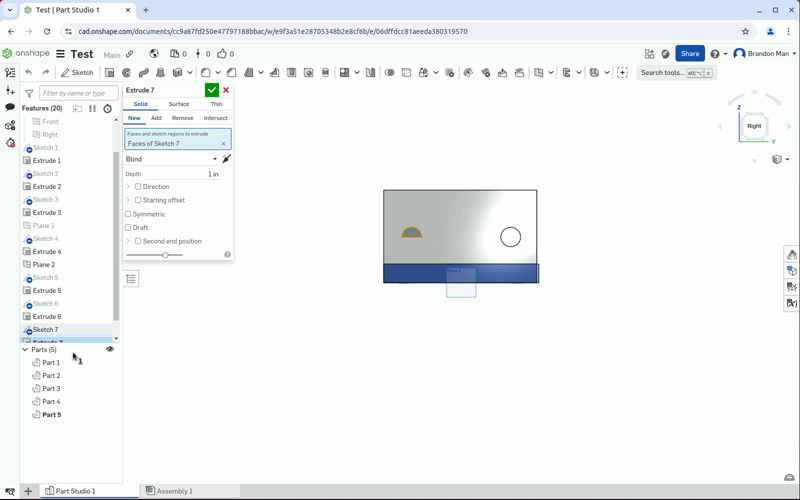
mouse_move(143, 106)
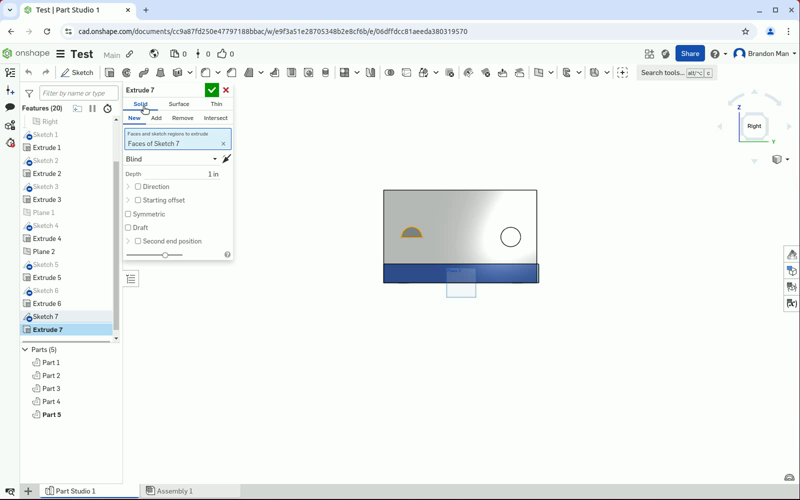
click(143, 106)
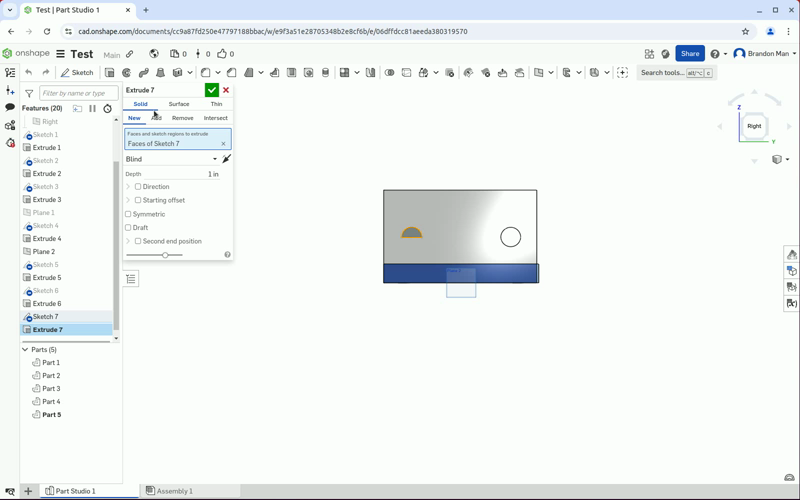
mouse_move(186, 120)
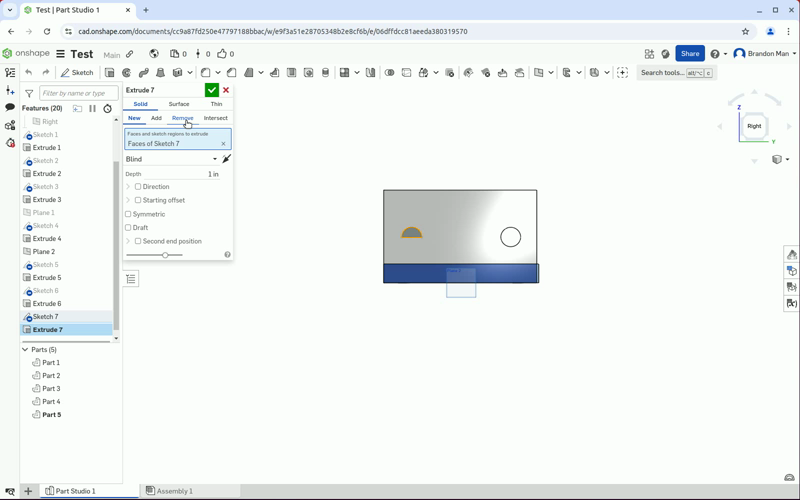
click(186, 120)
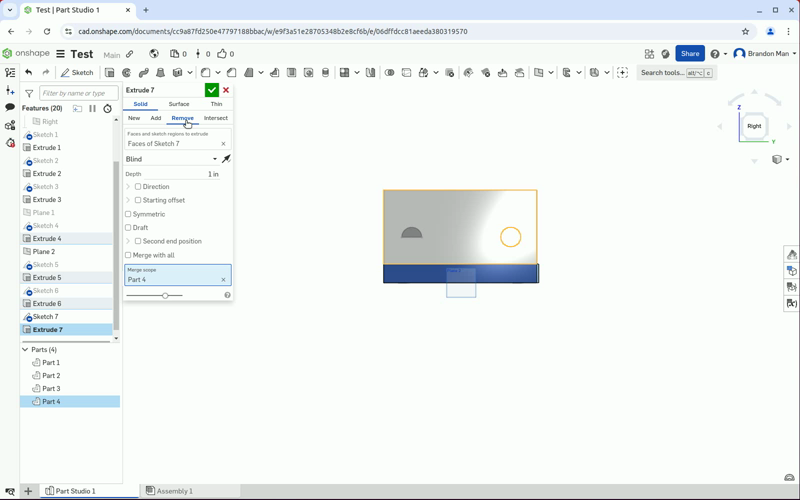
key(tab, 4)
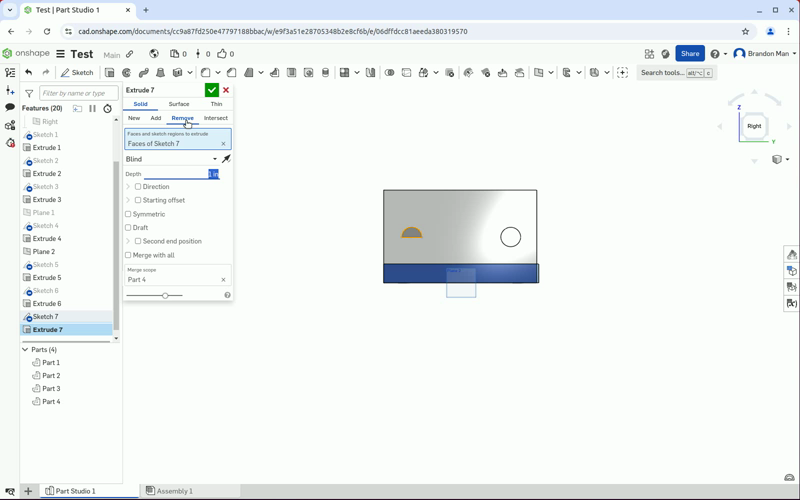
text(18.775)
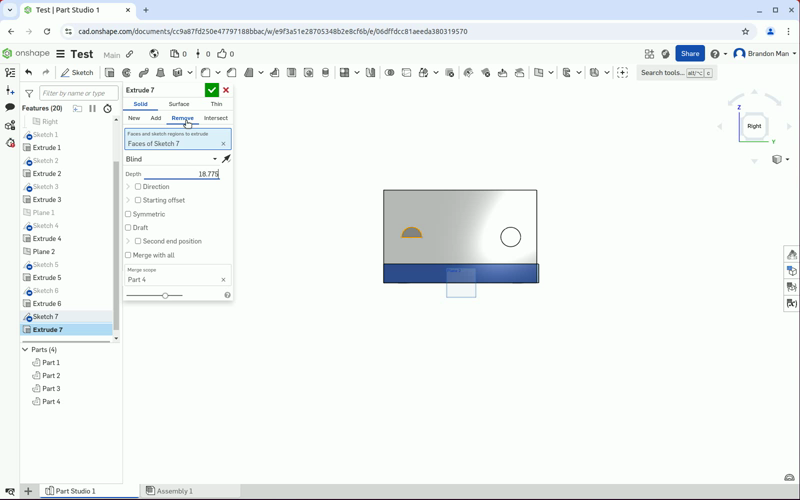
key(tab, 6)
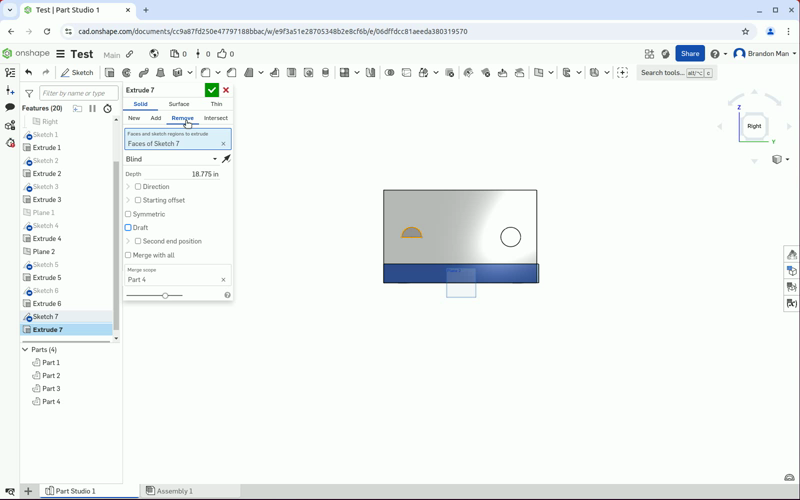
key(space)
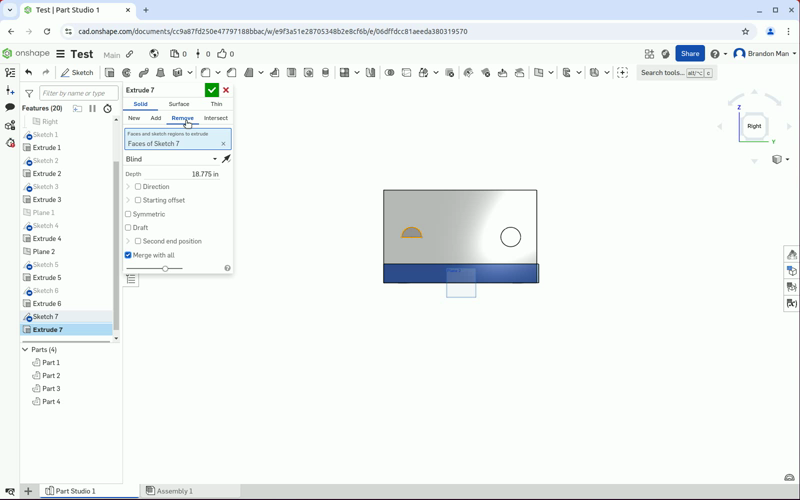
key(enter)
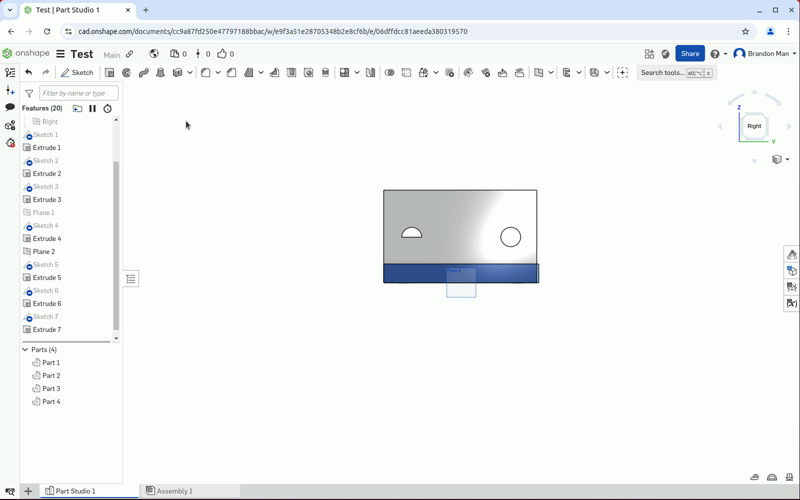
key(shift+h)
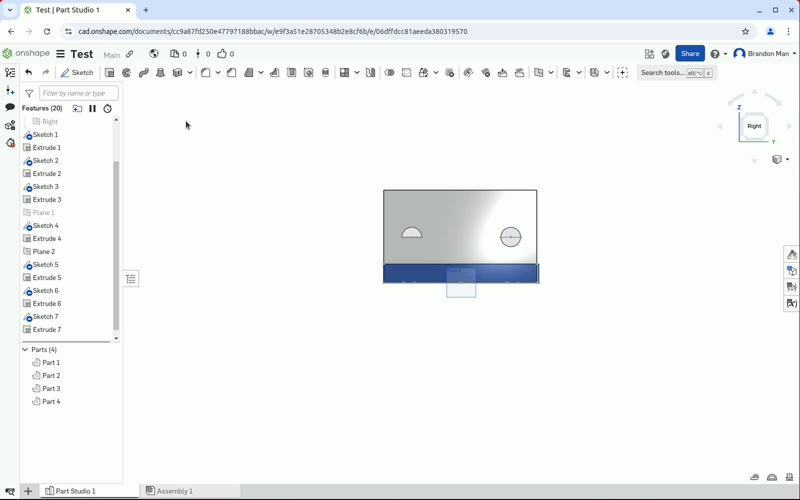
key(shift+h)
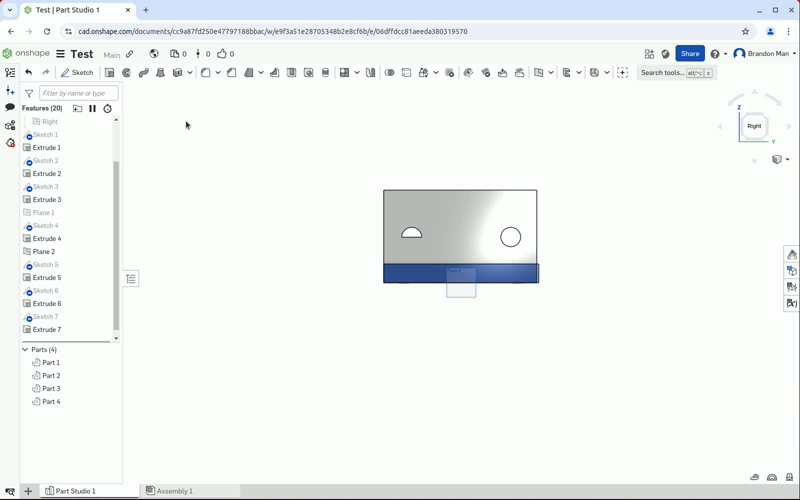
mouse_move(69, 137)
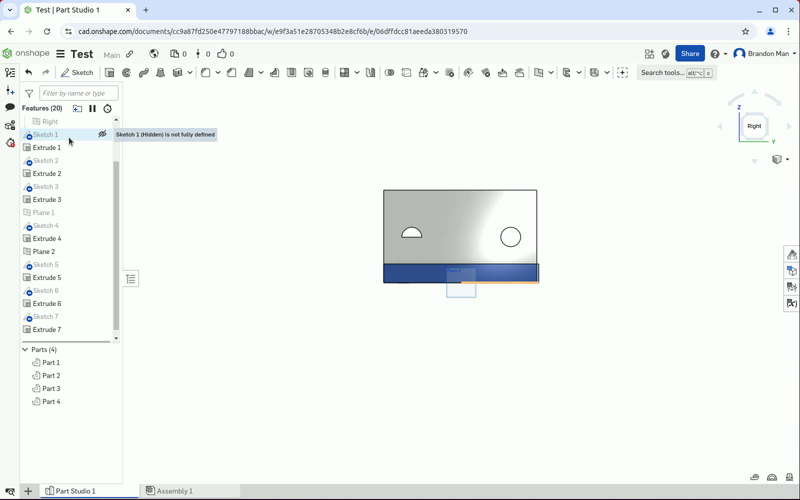
click(69, 137)
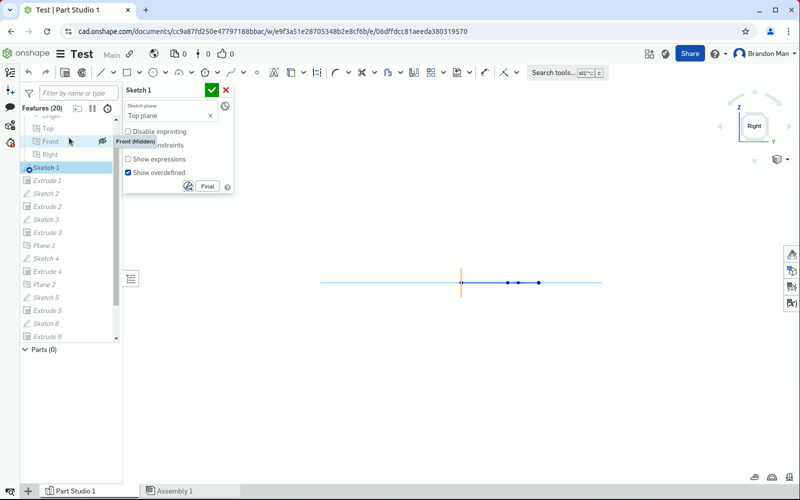
mouse_move(229, 92)
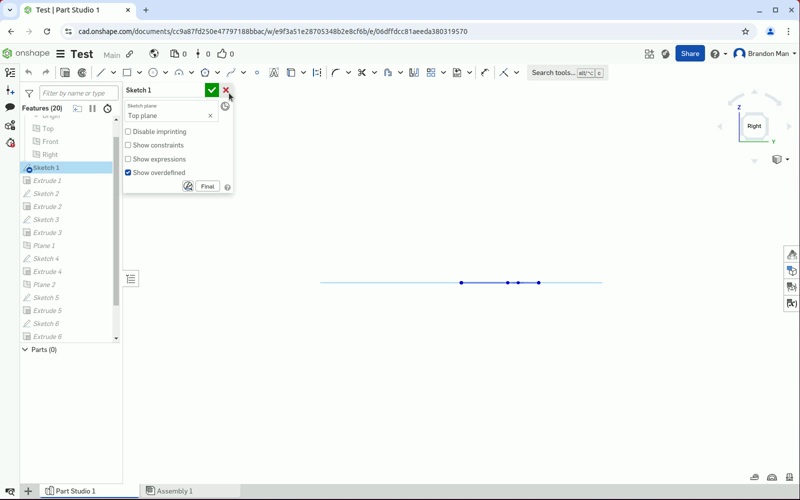
click(229, 92)
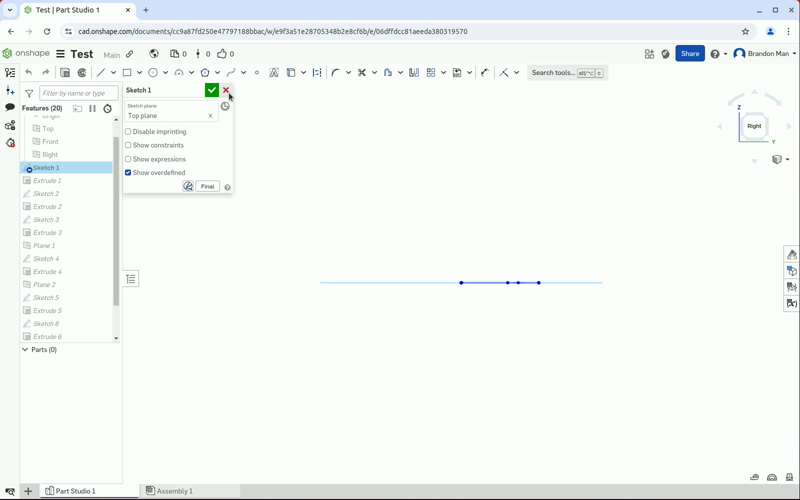
key(shift+s)
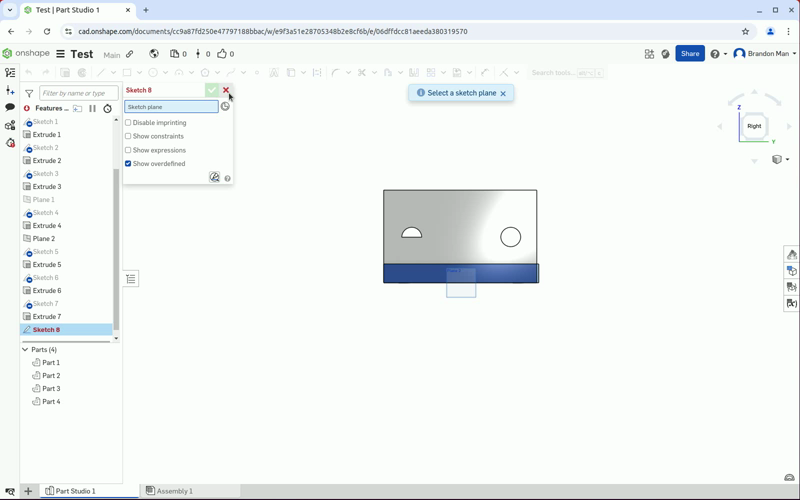
mouse_move(69, 241)
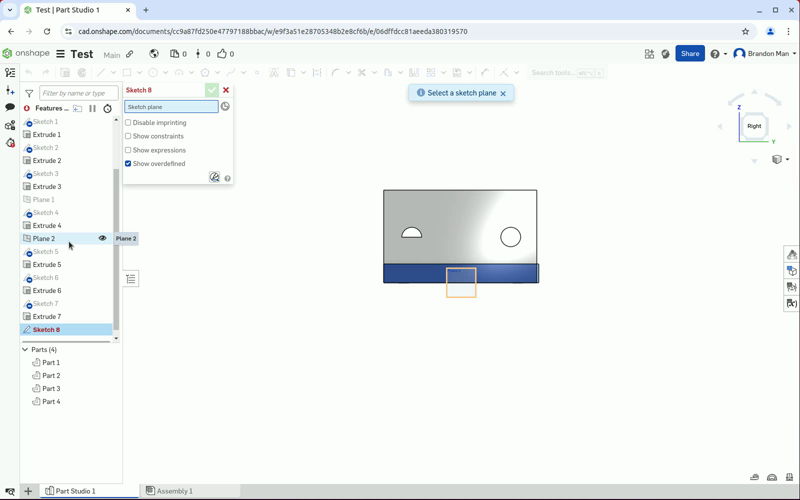
click(69, 241)
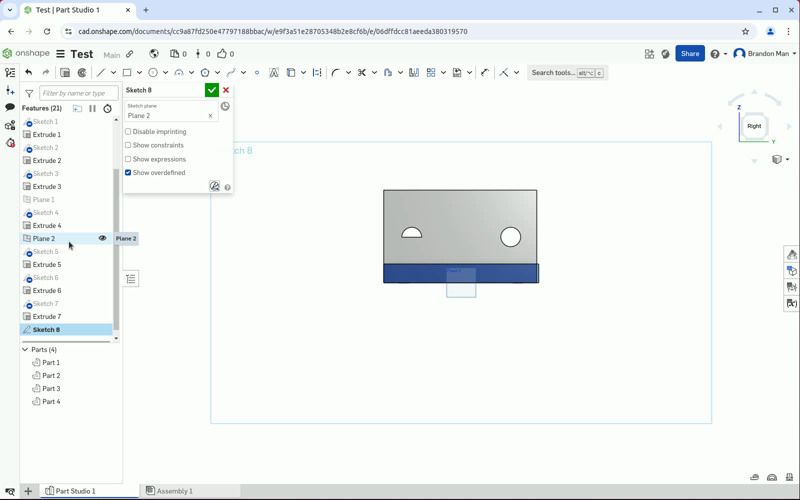
mouse_move(73, 352)
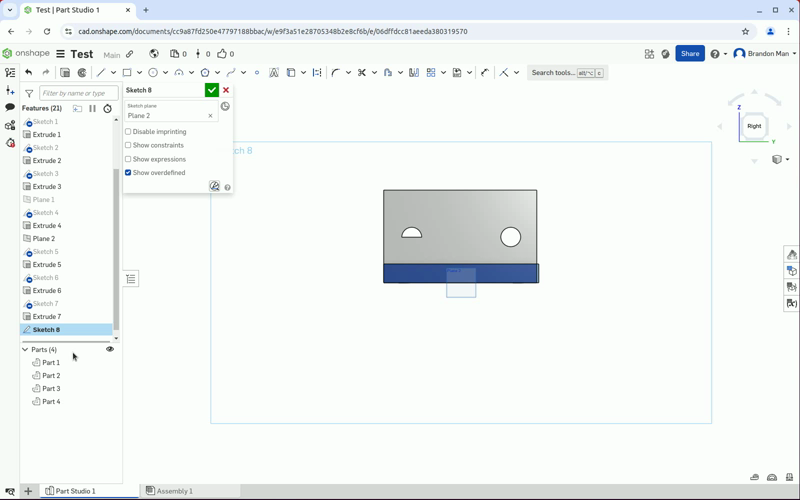
key(y)
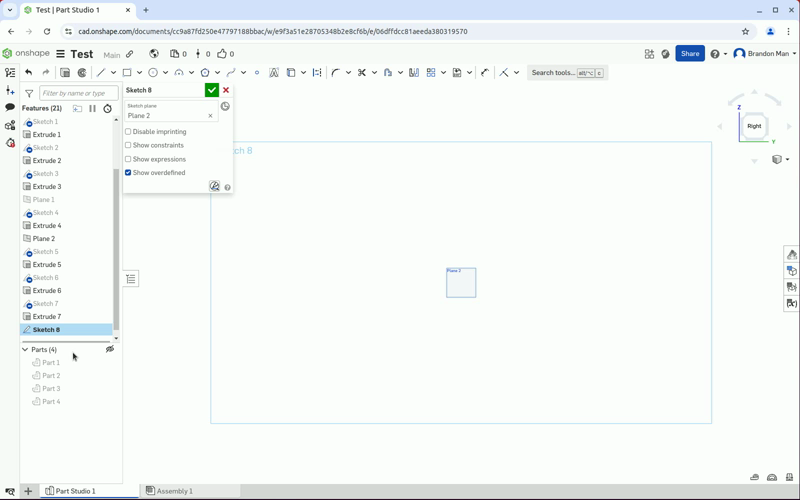
key(a)
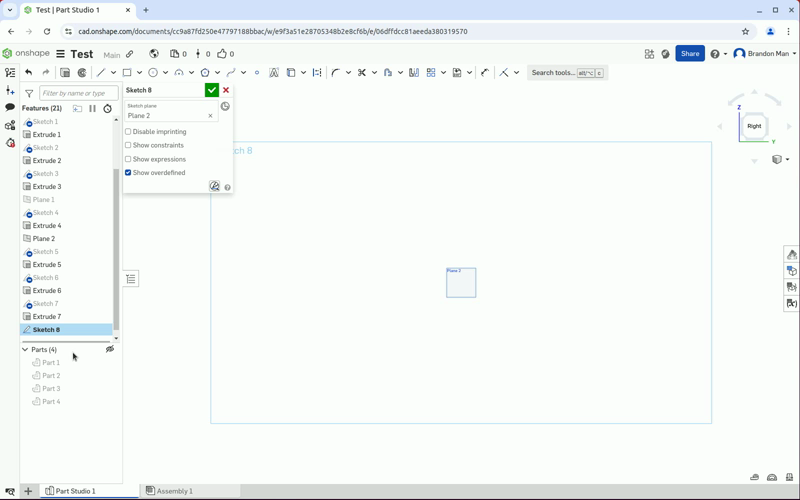
key_down(shift)
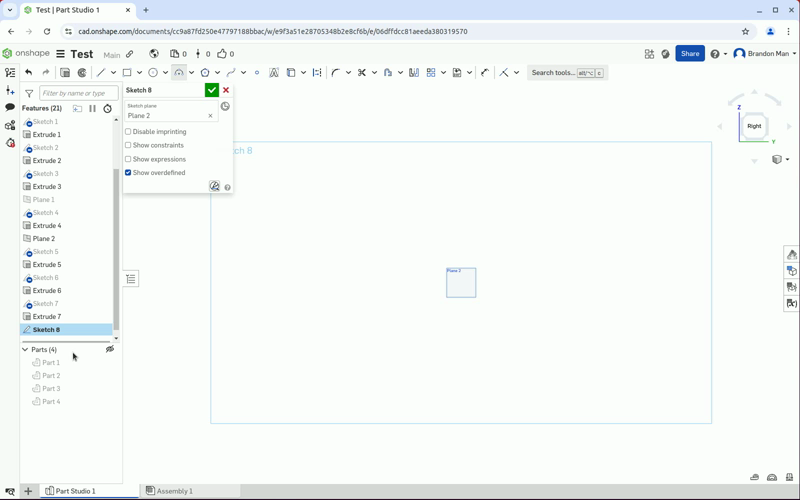
mouse_move(401, 237)
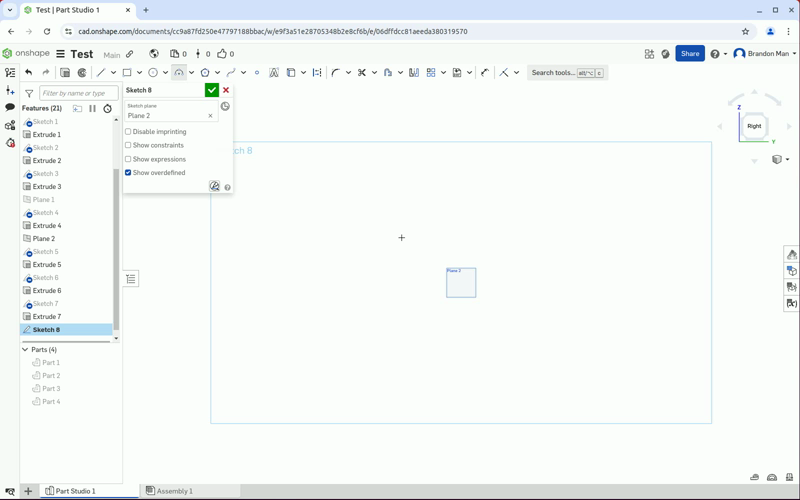
click(401, 237)
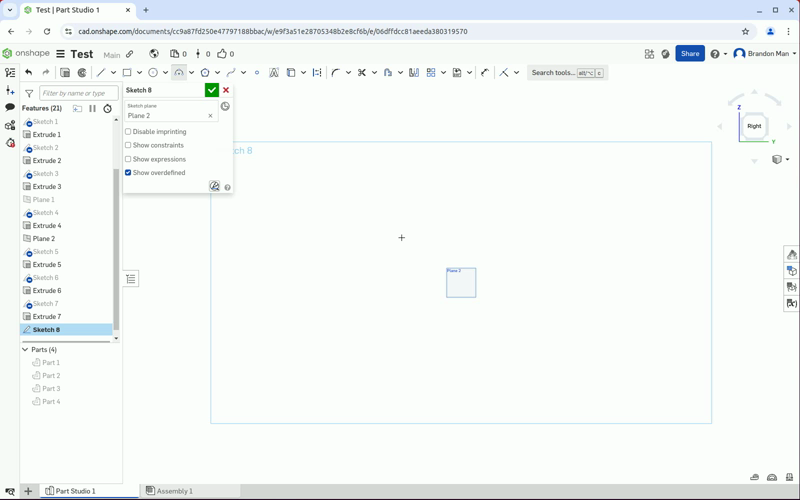
key_up(shift)
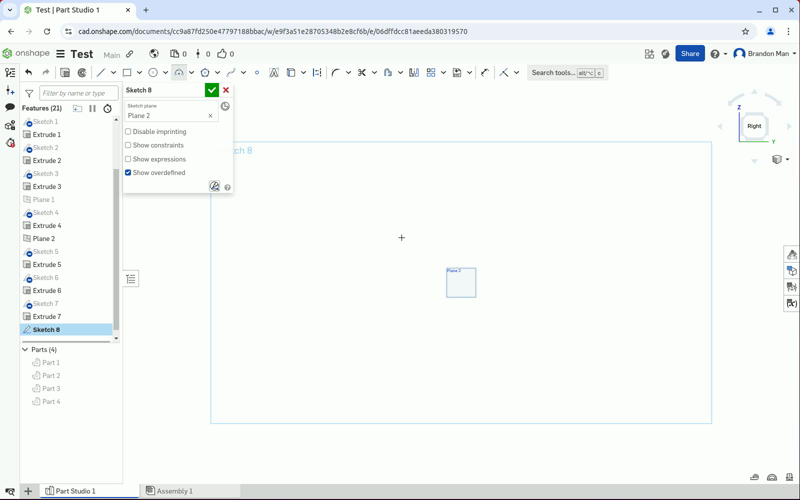
key_down(shift)
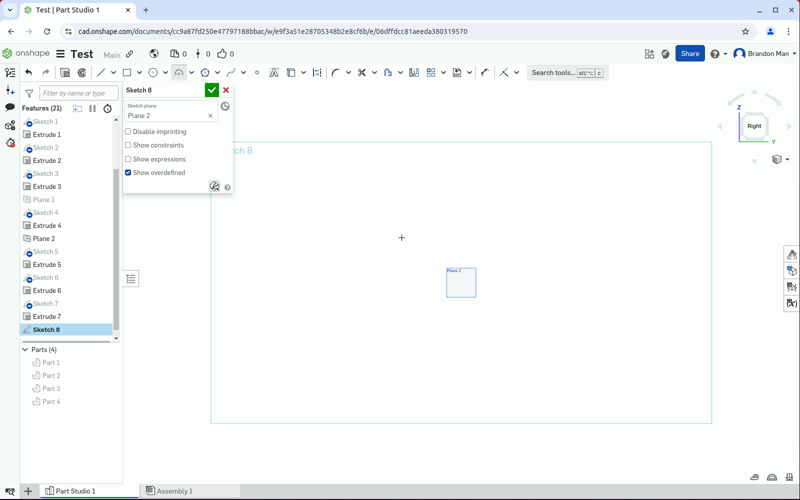
mouse_move(421, 237)
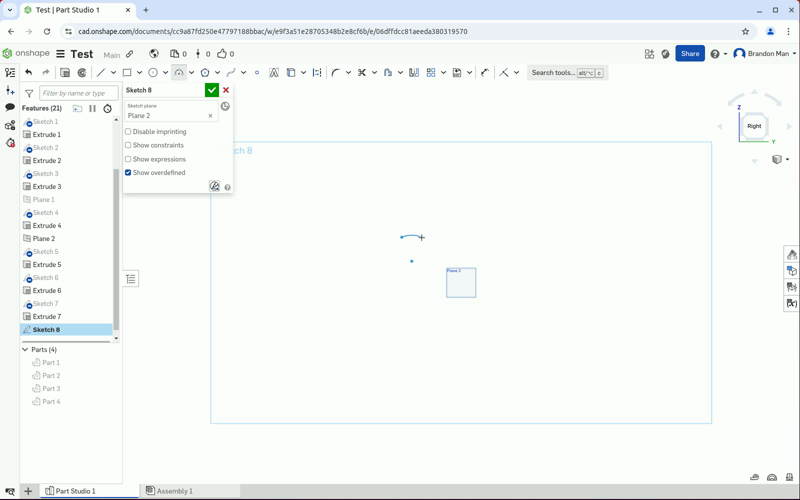
click(421, 237)
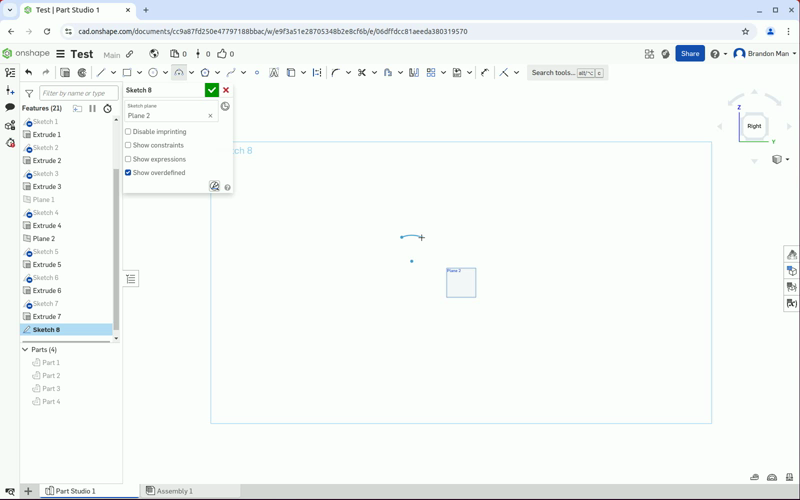
mouse_move(411, 246)
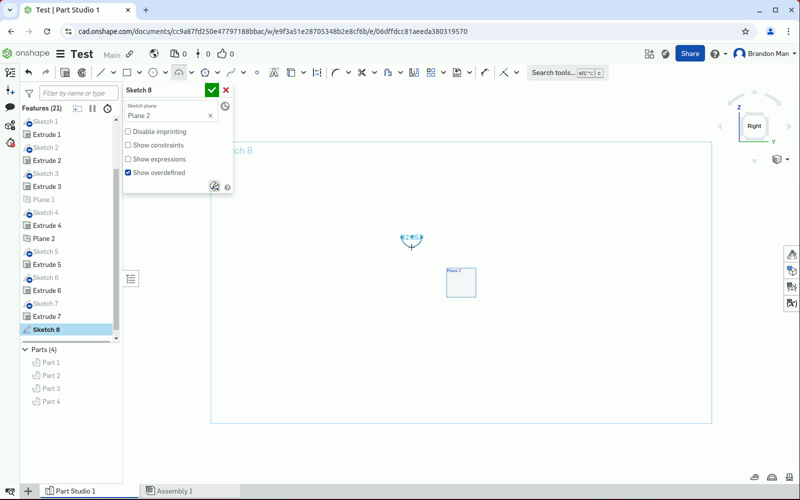
click(411, 246)
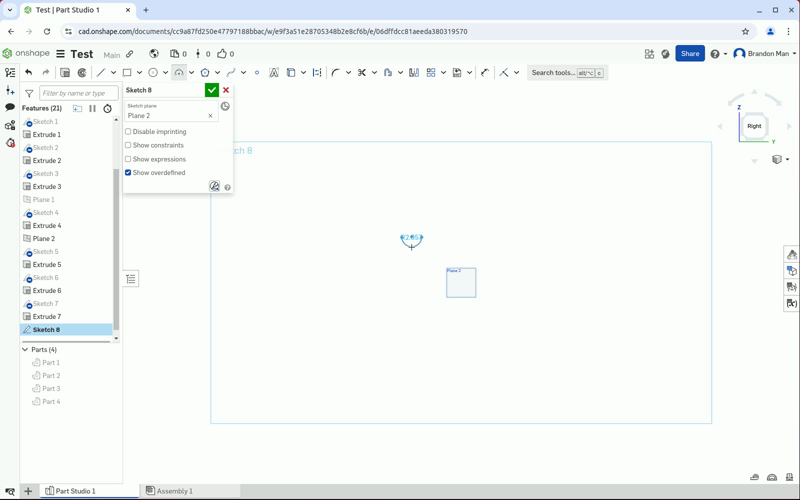
key_up(shift)
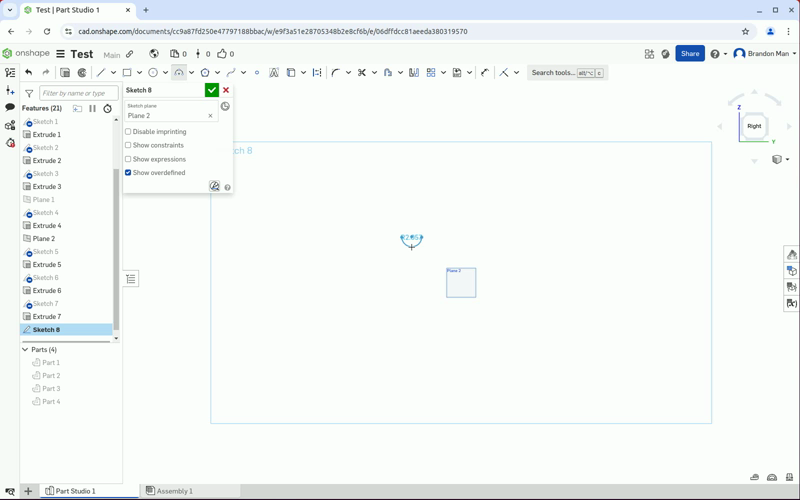
key(esc)
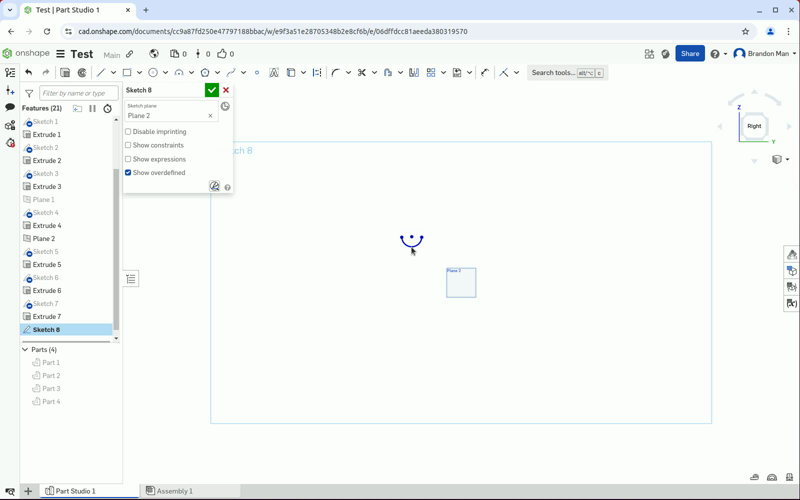
key(l)
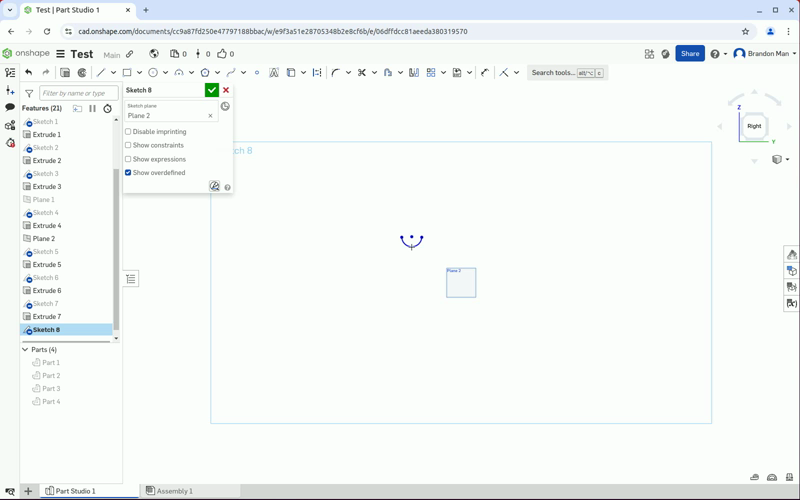
mouse_move(421, 237)
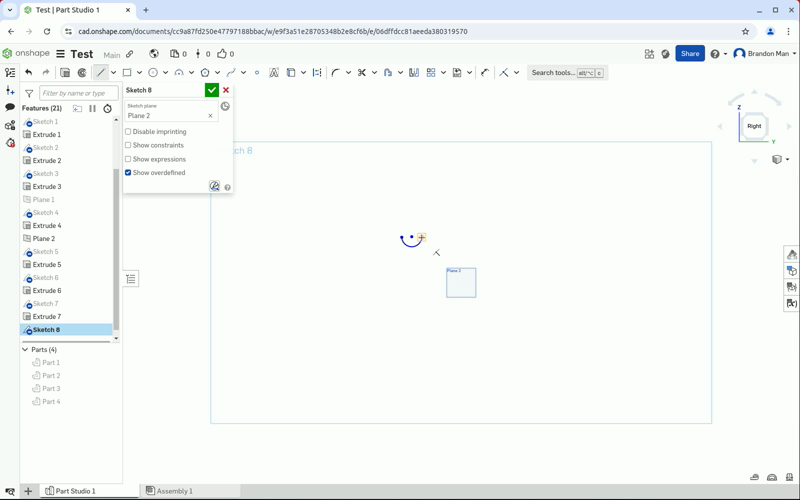
click(421, 237)
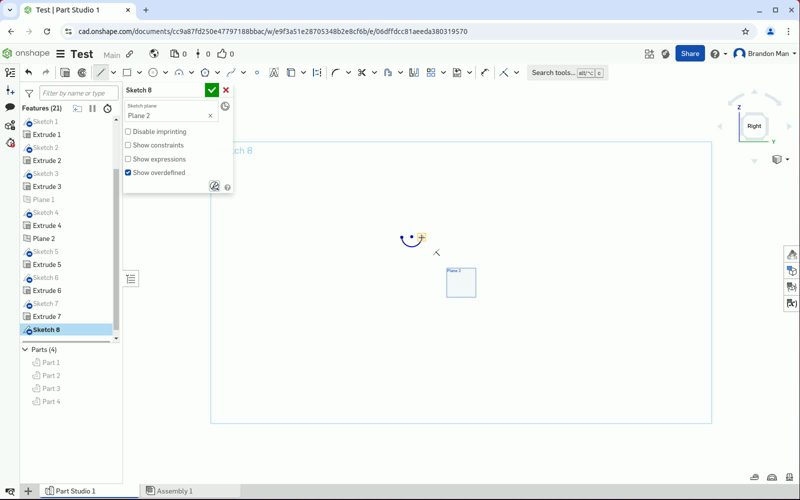
mouse_move(451, 237)
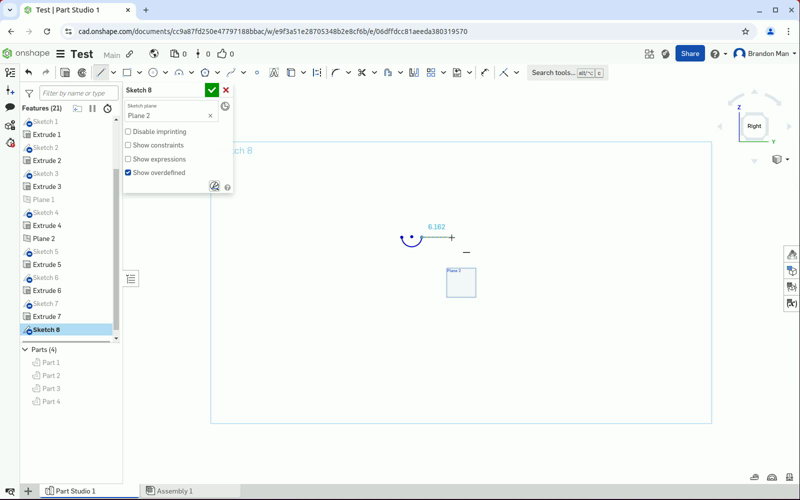
key_down(shift)
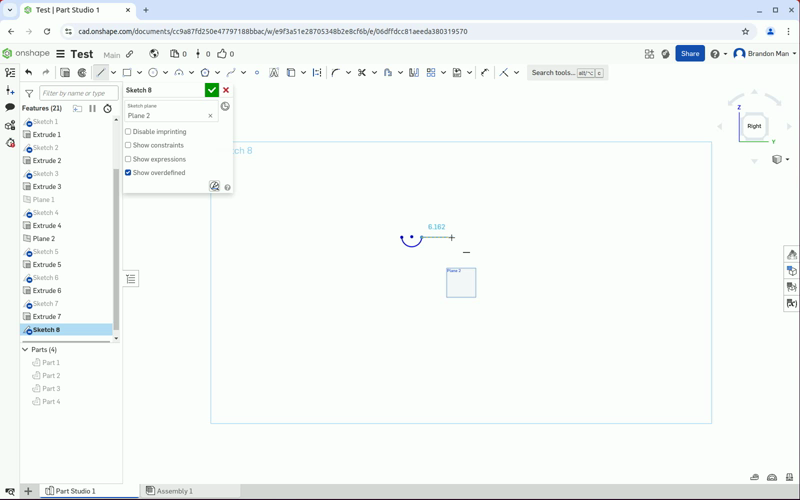
mouse_move(401, 237)
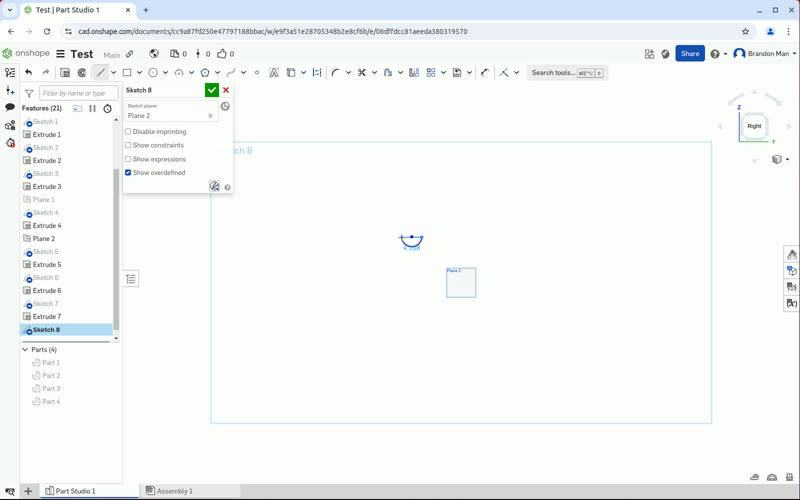
key_up(shift)
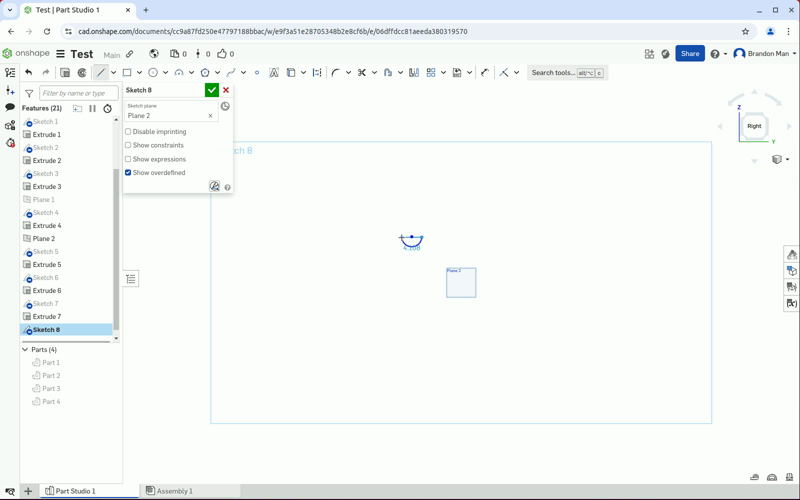
click(401, 237)
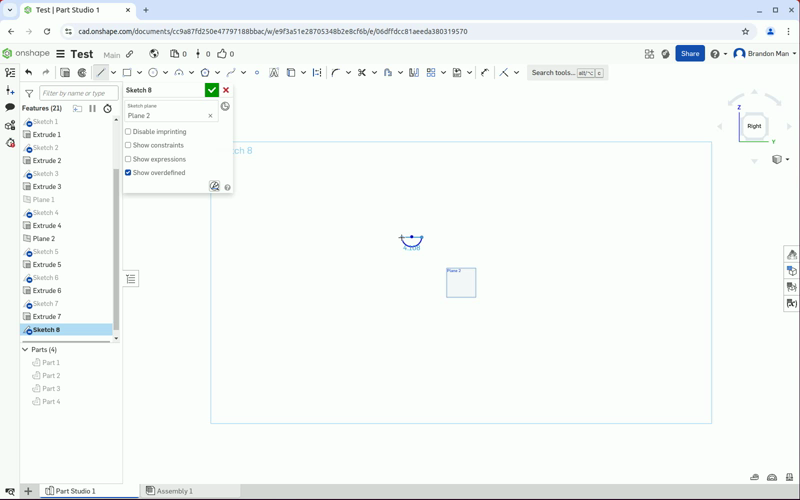
key(esc)
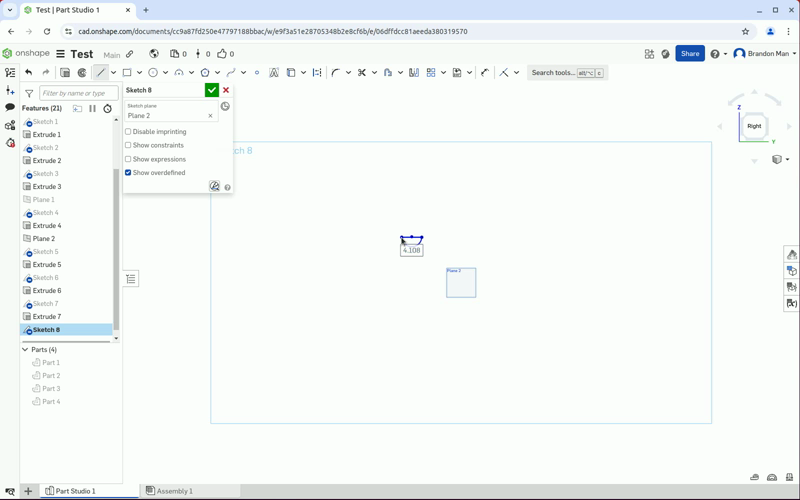
mouse_move(415, 238)
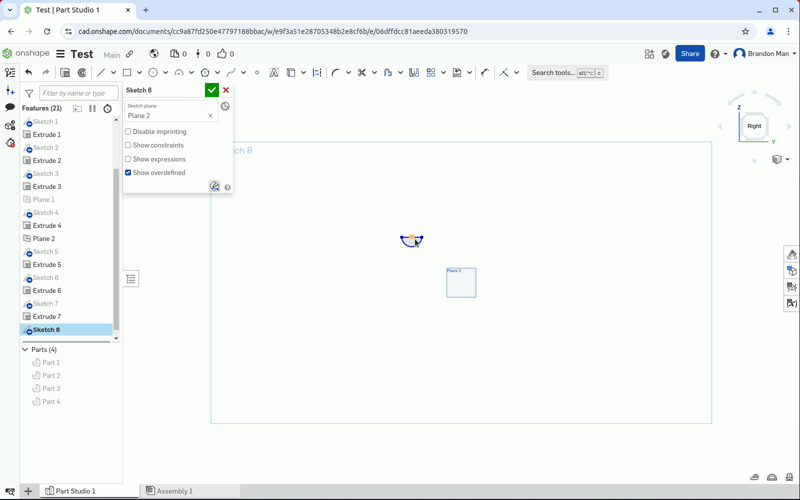
scroll(6)
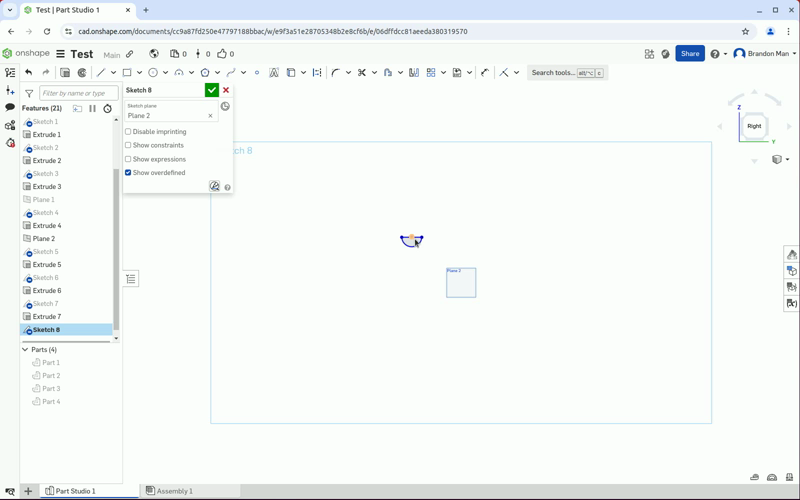
scroll(6)
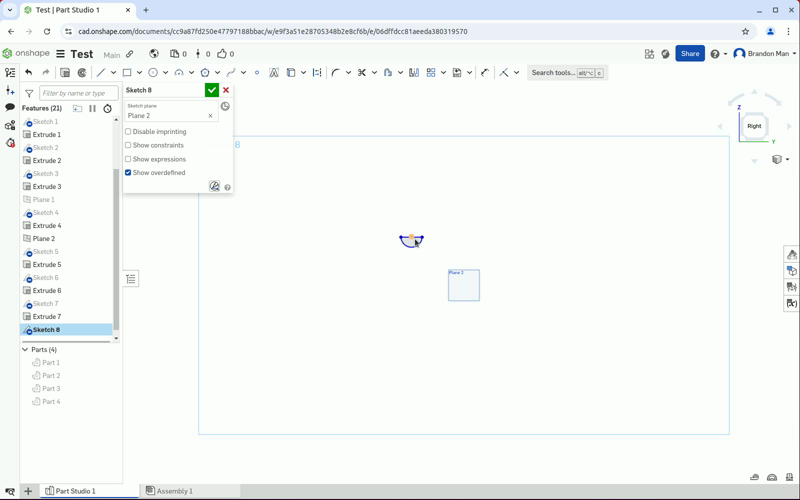
scroll(6)
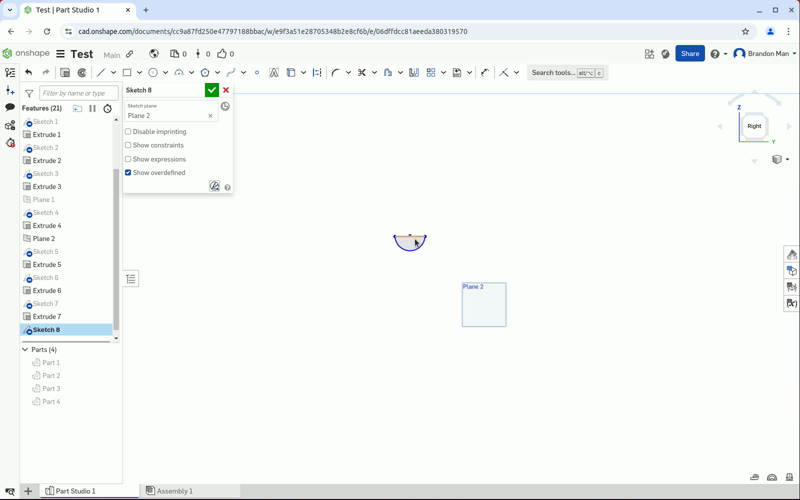
scroll(6)
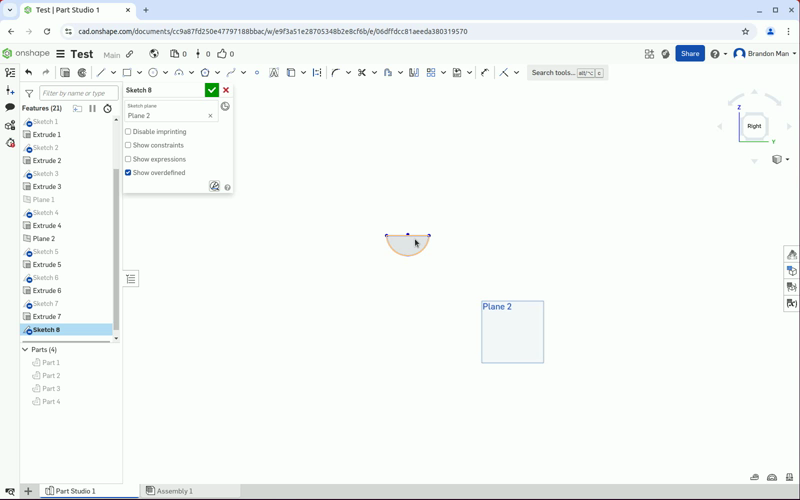
scroll(6)
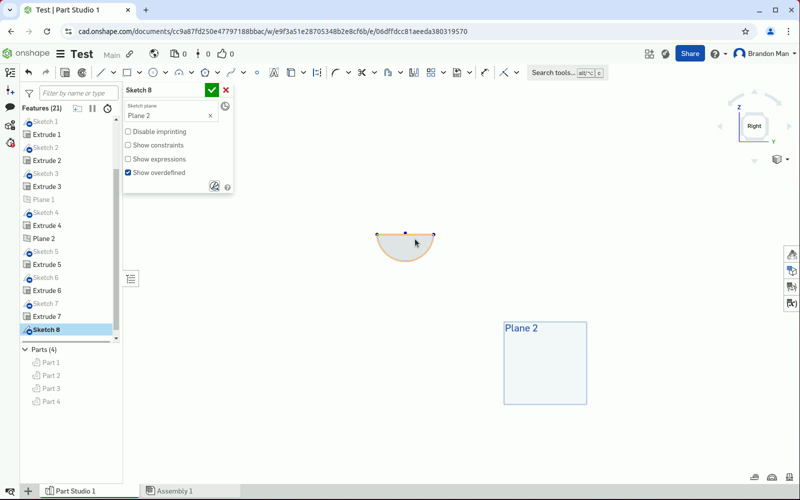
scroll(6)
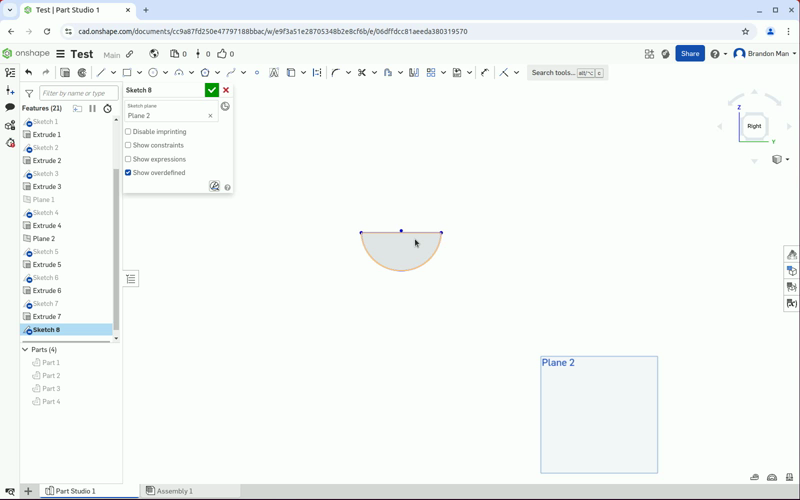
scroll(6)
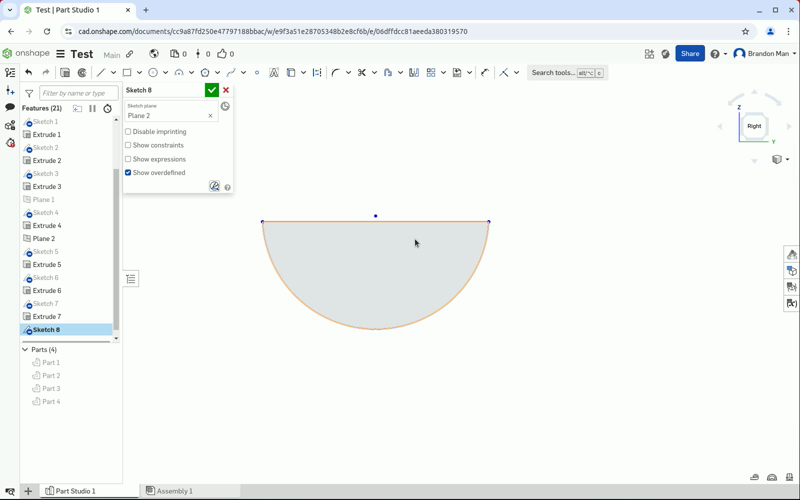
click(415, 238)
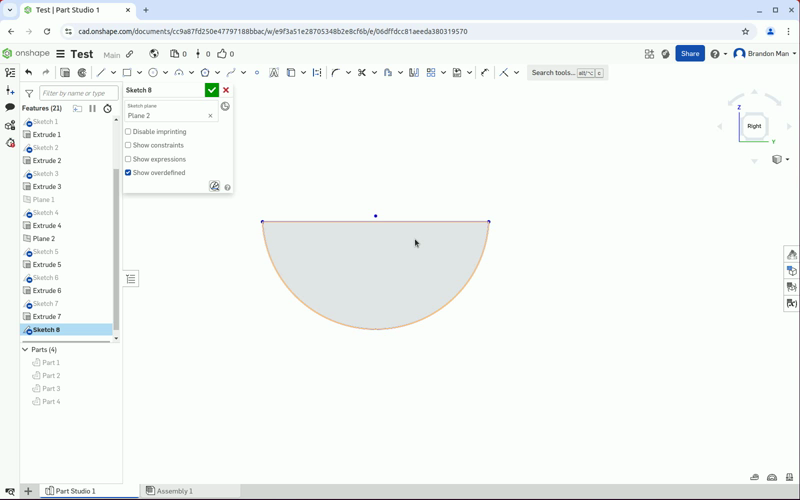
scroll(-6)
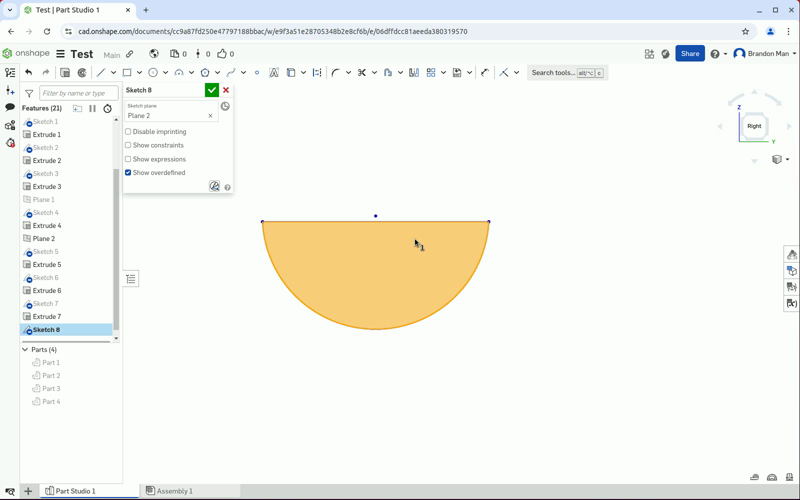
scroll(-6)
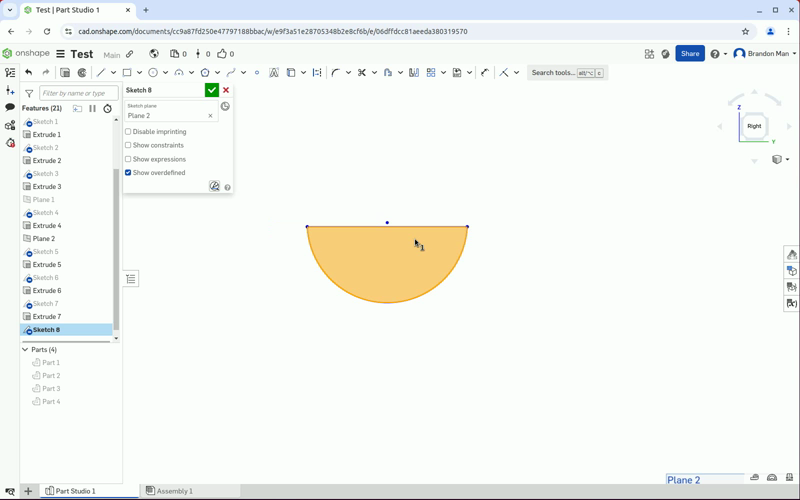
scroll(-6)
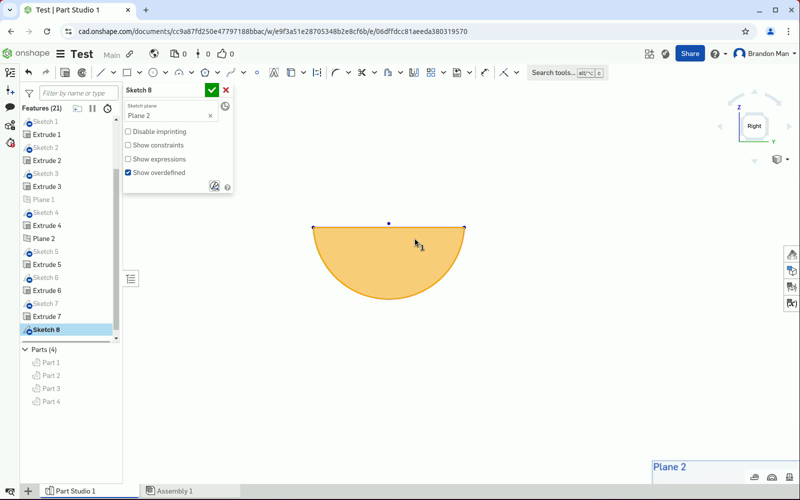
scroll(-6)
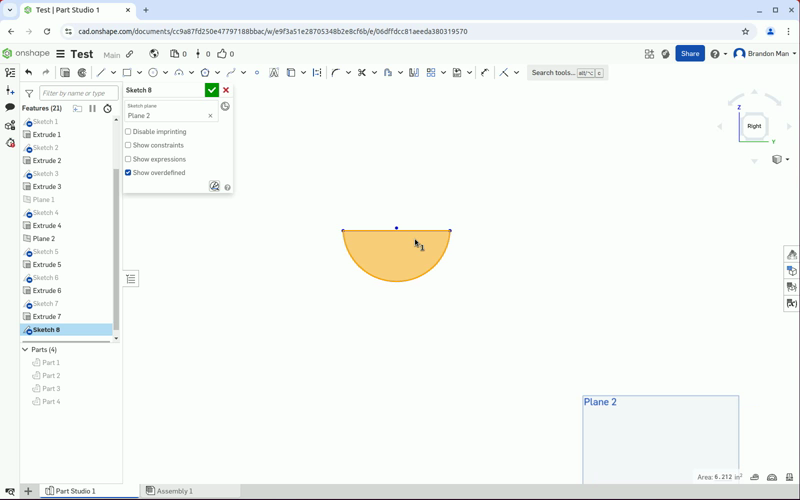
scroll(-6)
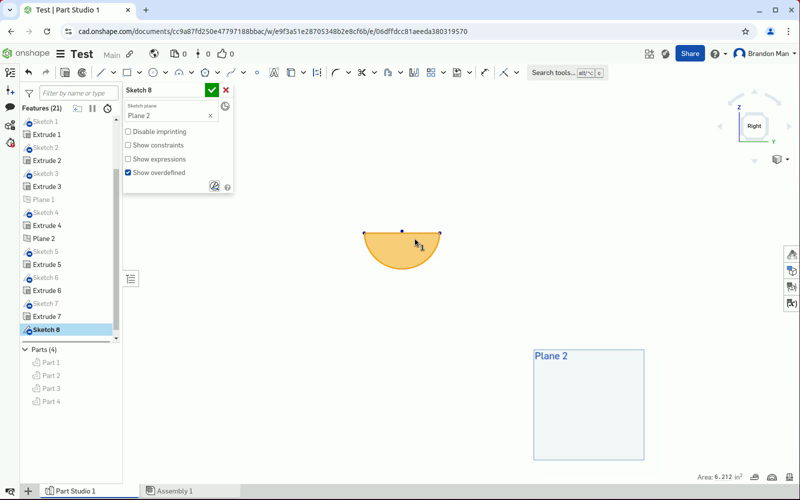
scroll(-6)
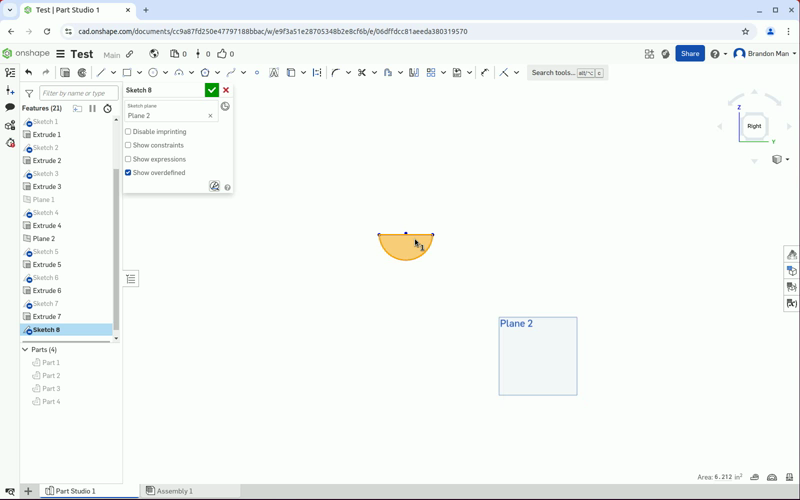
scroll(-6)
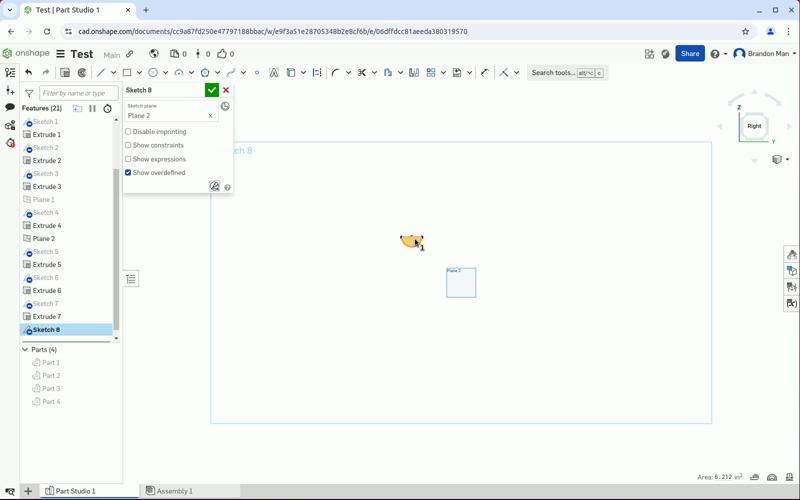
mouse_move(73, 352)
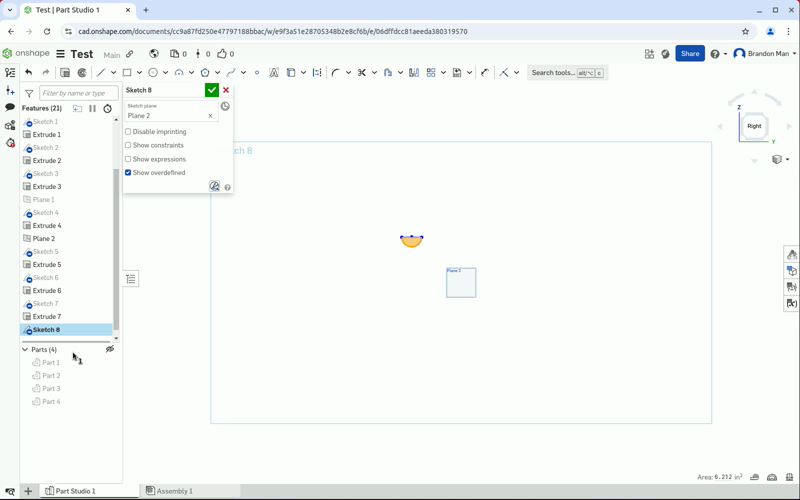
key(shift+y)
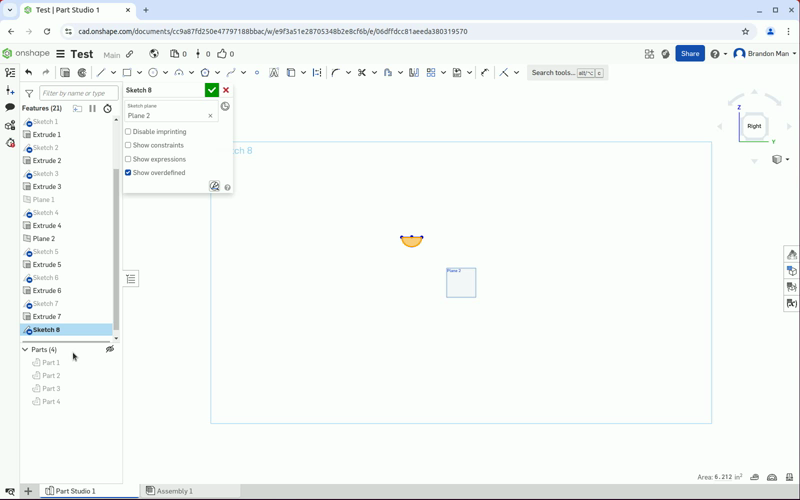
key(shift+e)
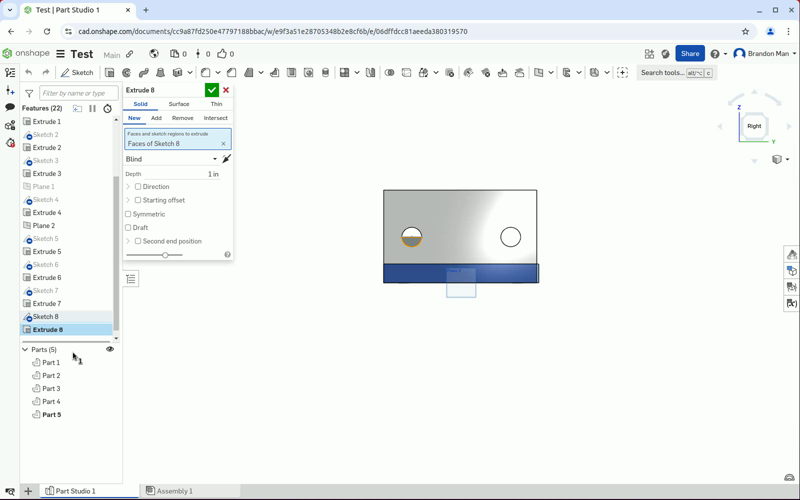
mouse_move(143, 106)
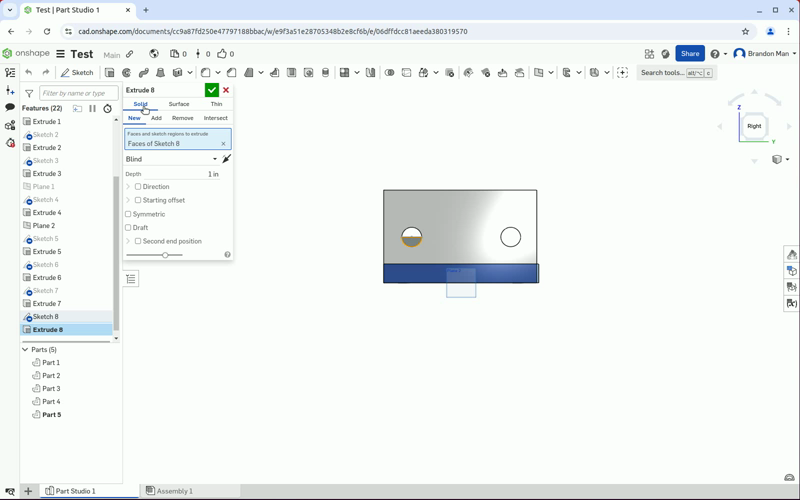
click(143, 106)
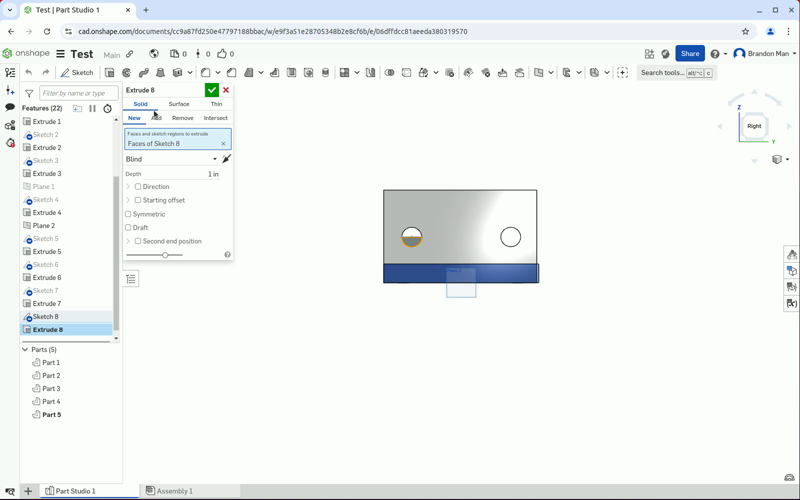
mouse_move(186, 120)
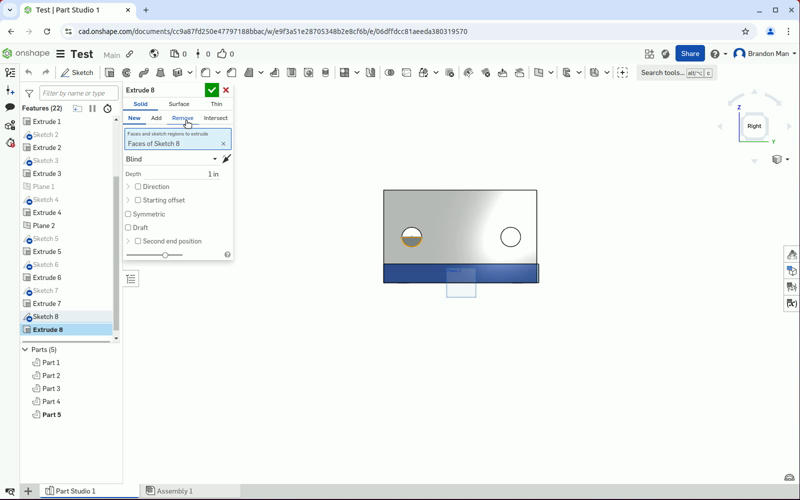
click(186, 120)
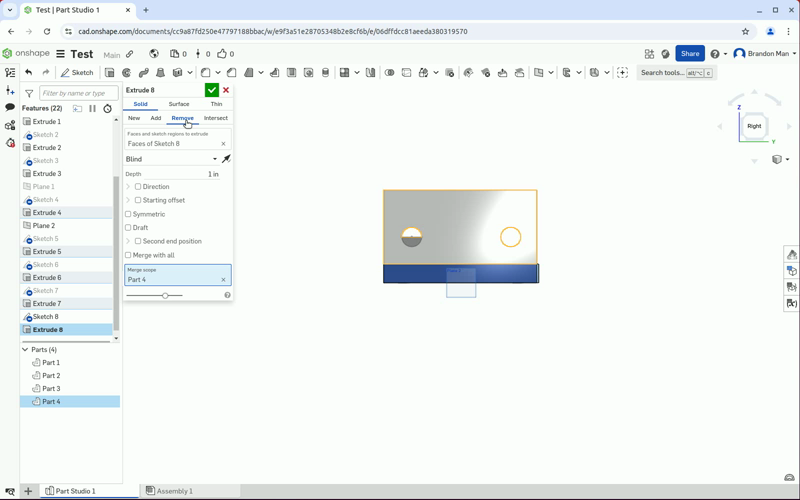
key(tab, 4)
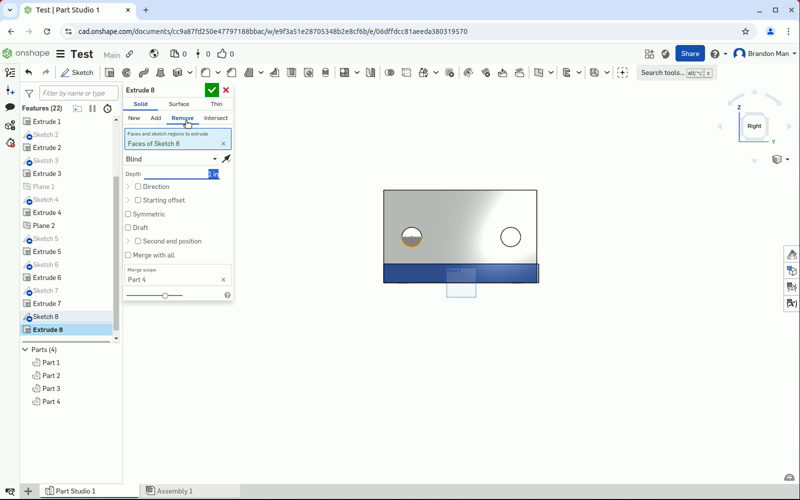
text(18.775)
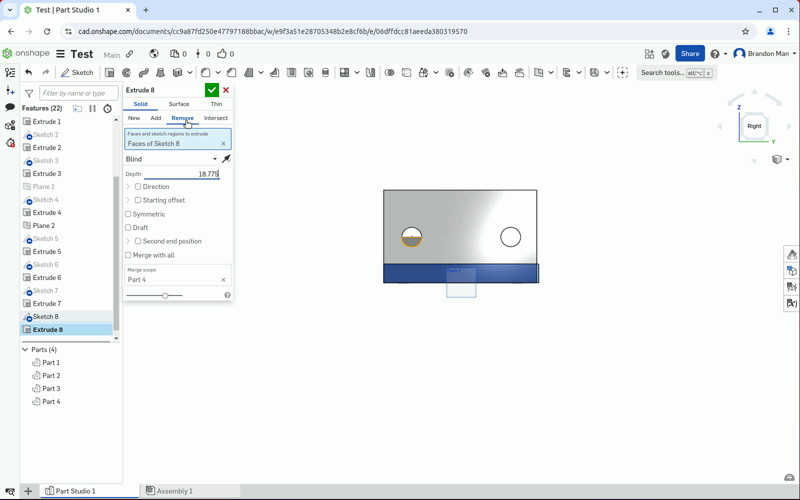
key(tab, 6)
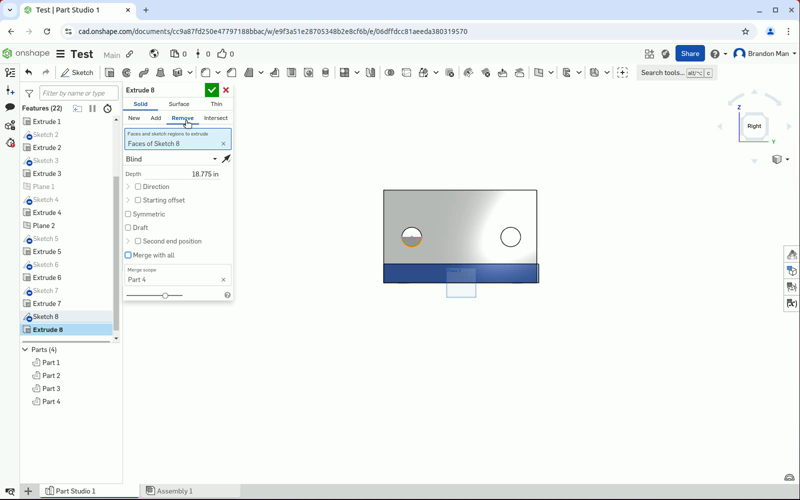
key(space)
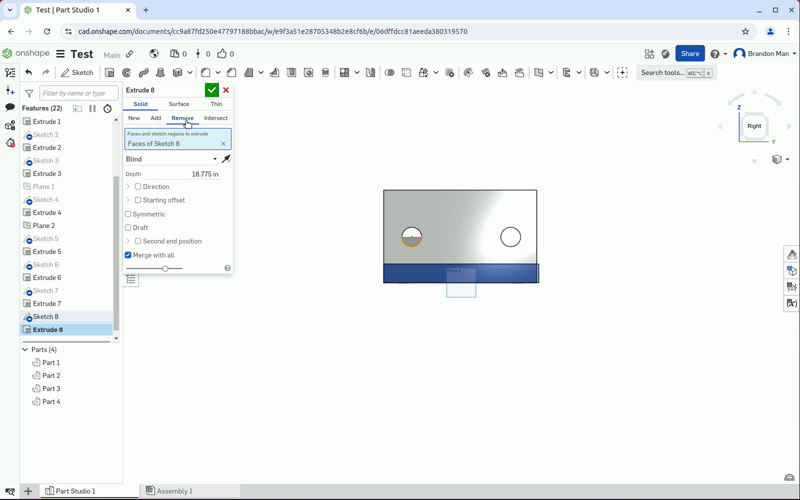
key(enter)
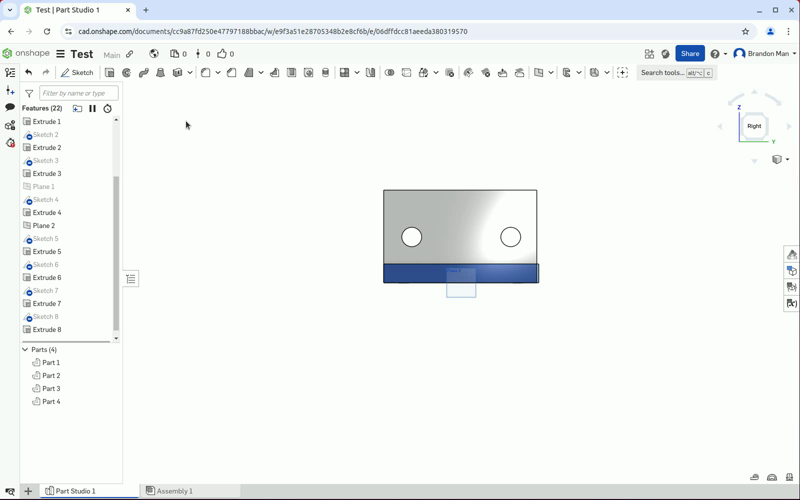
key(shift+h)
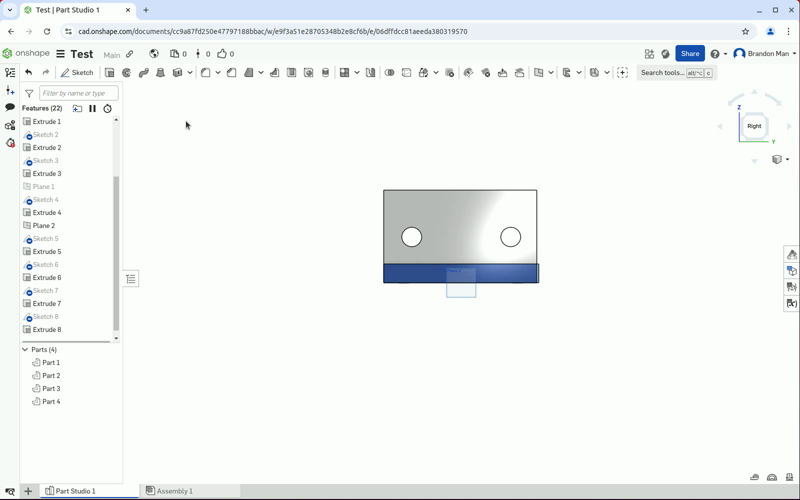
key(shift+h)
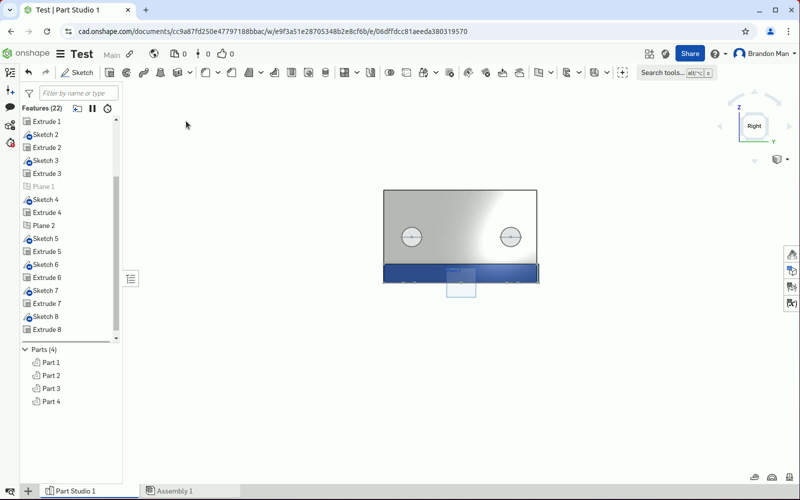
key(shift+7)
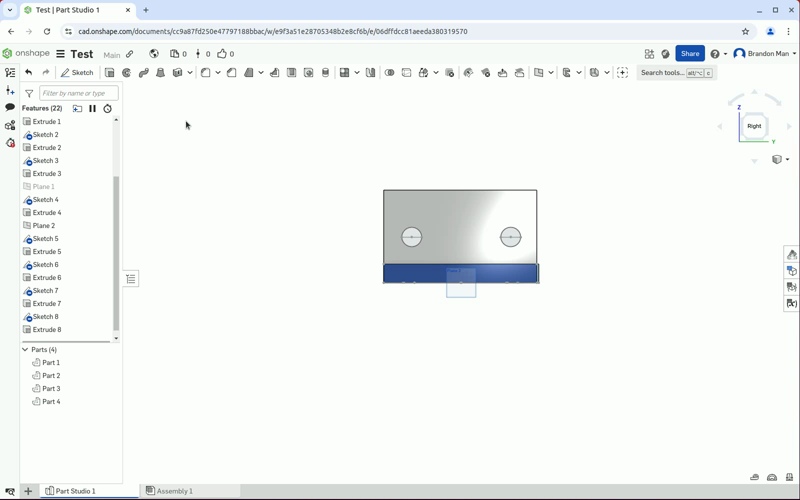
key(right, 2)
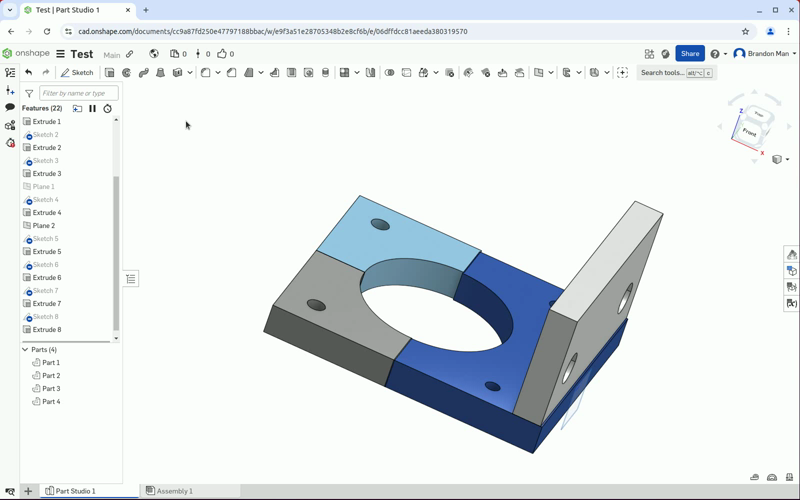
key(down, 2)
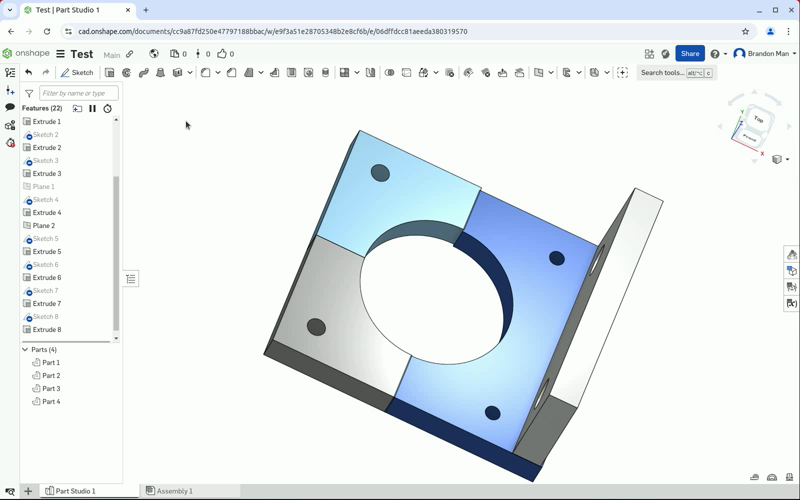
key(up, 2)
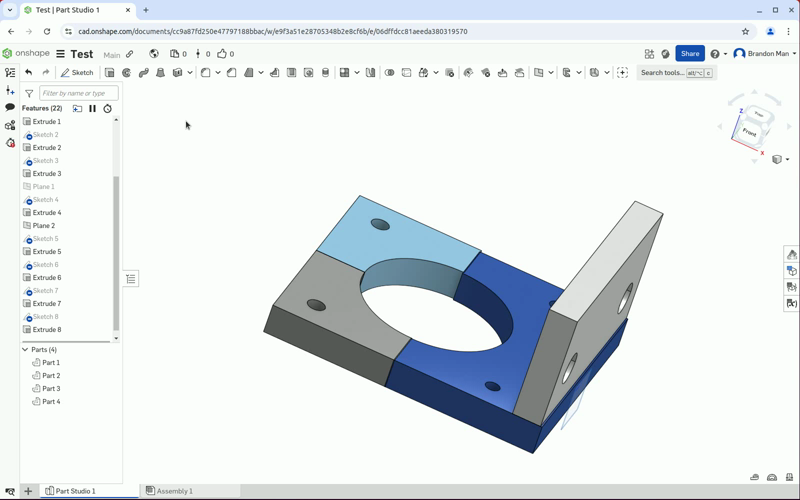
key(left, 2)
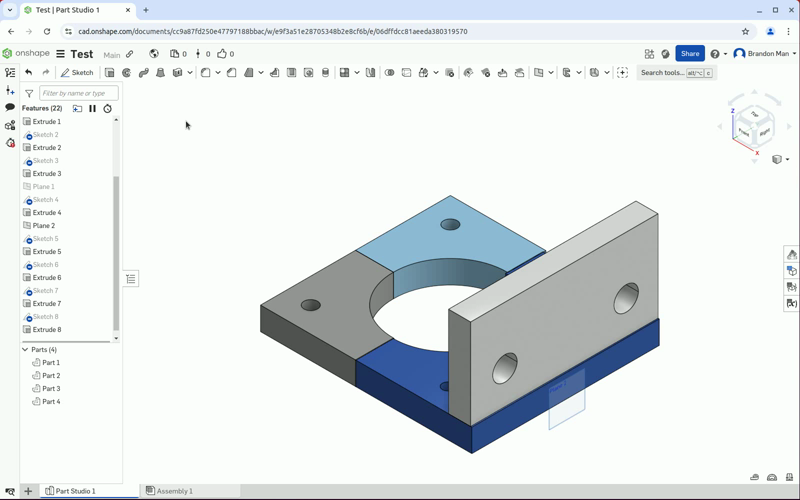
mouse_move(69, 111)
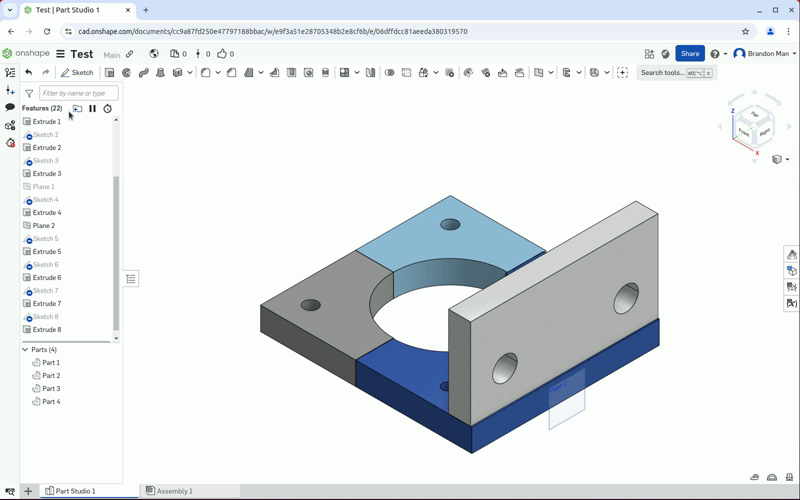
click(69, 111)